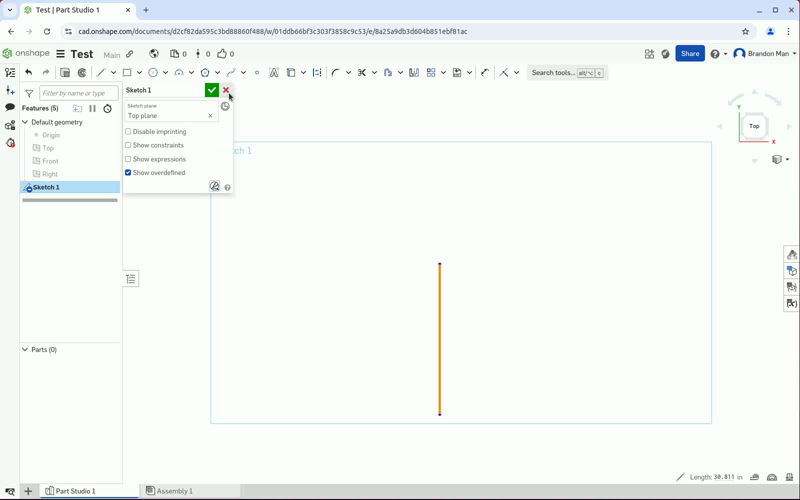
key(shift+h)
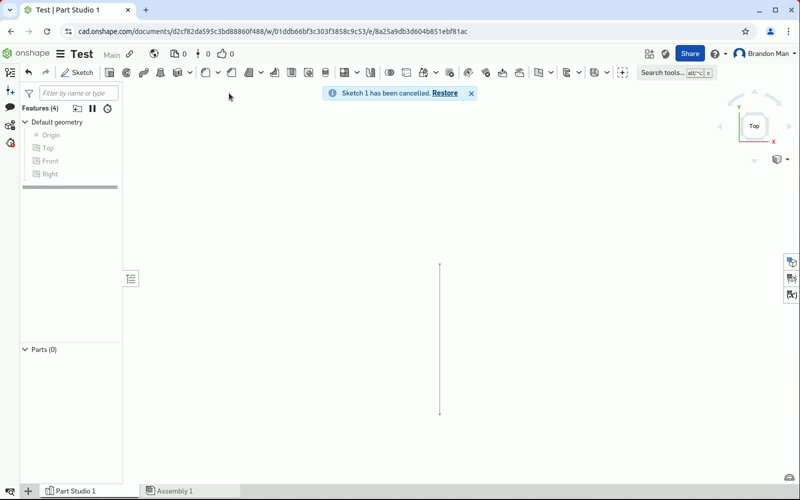
mouse_move(73, 352)
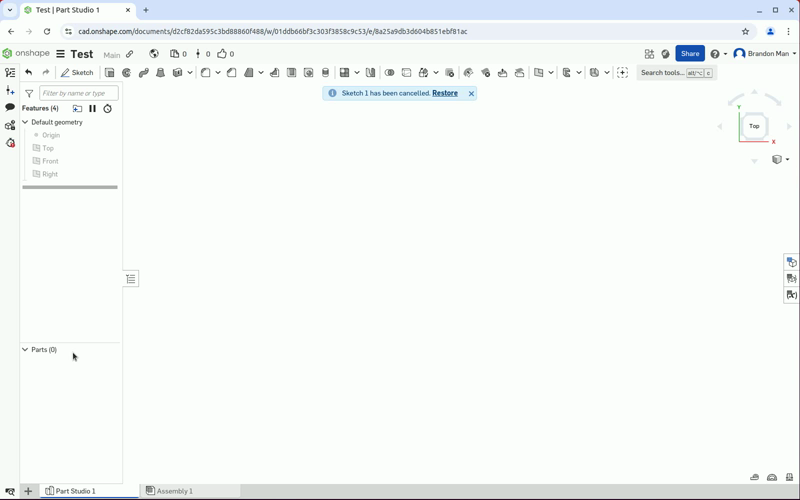
key(y)
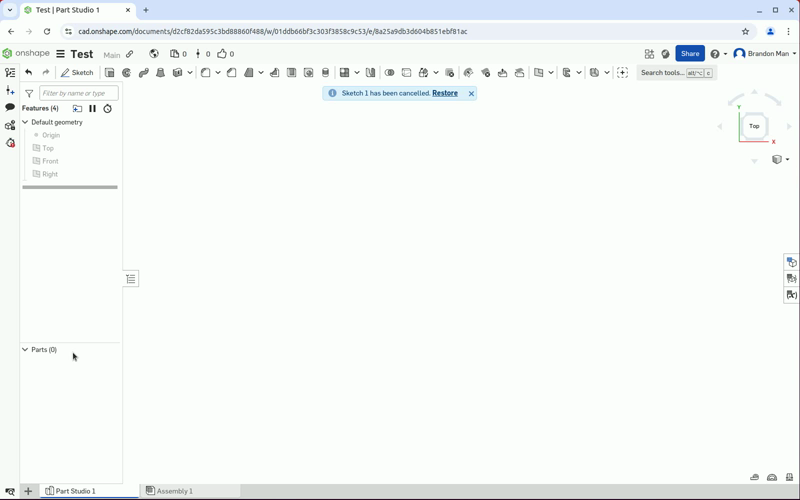
key(shift+p)
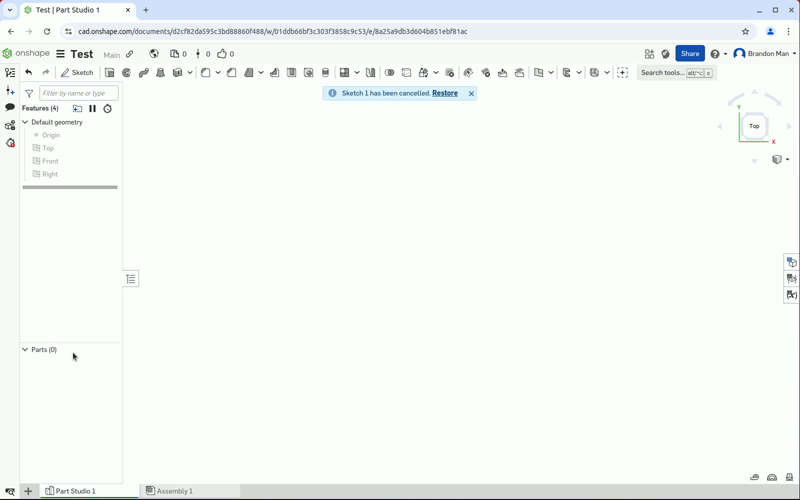
key(space)
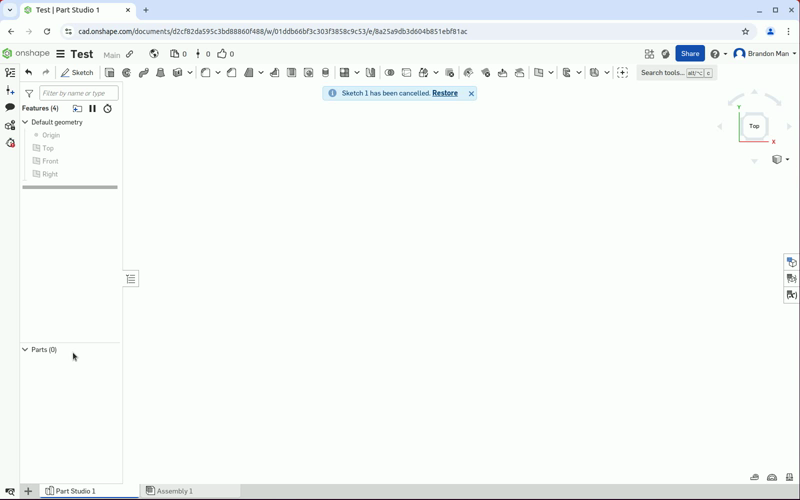
key_down(shift)
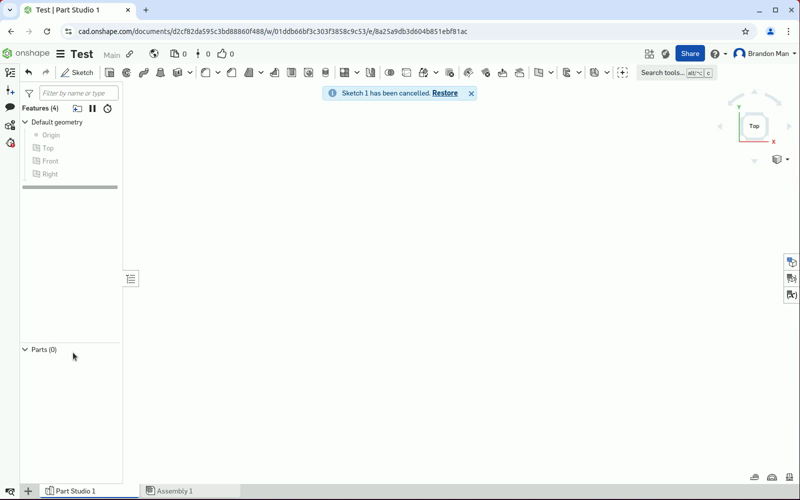
key(up)
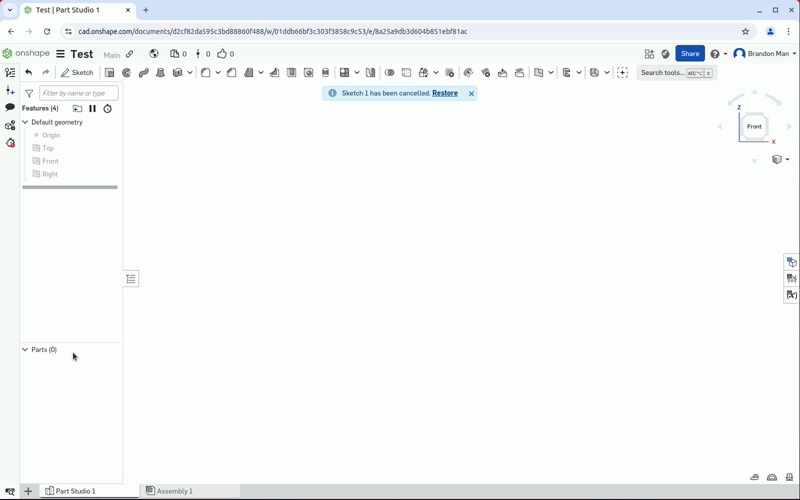
key_up(shift)
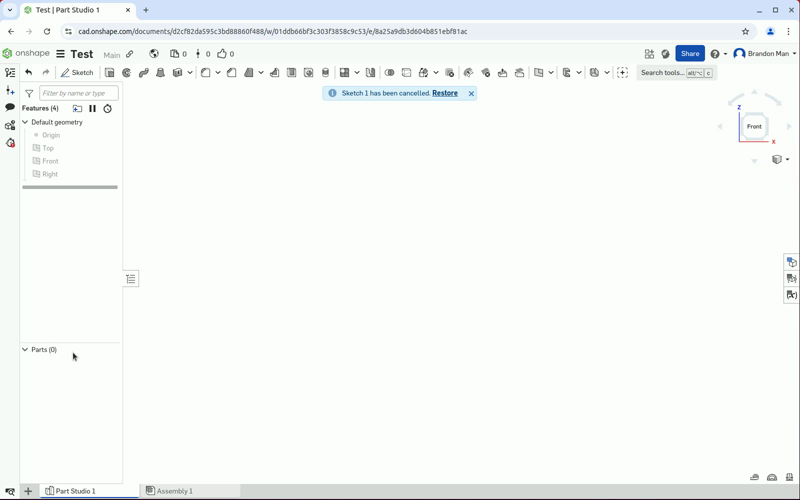
mouse_move(73, 352)
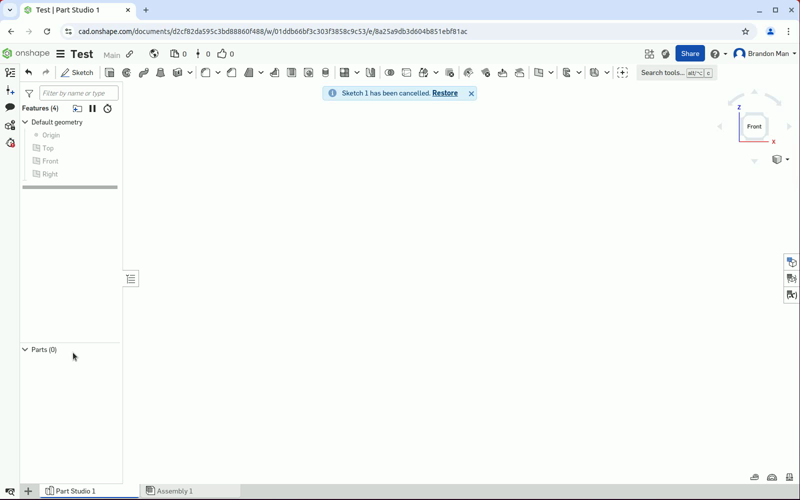
key(shift+y)
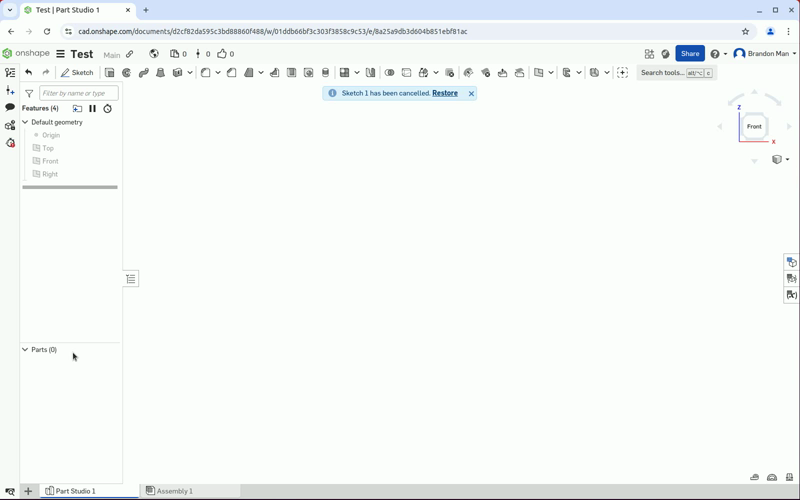
key(shift+s)
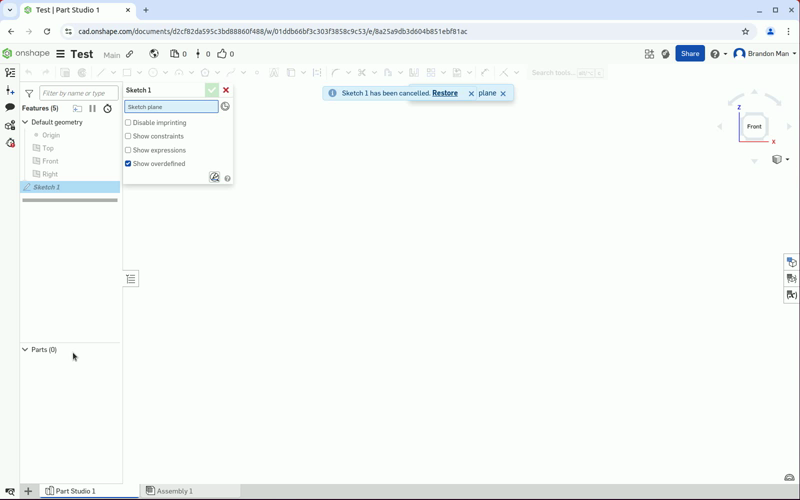
mouse_move(73, 163)
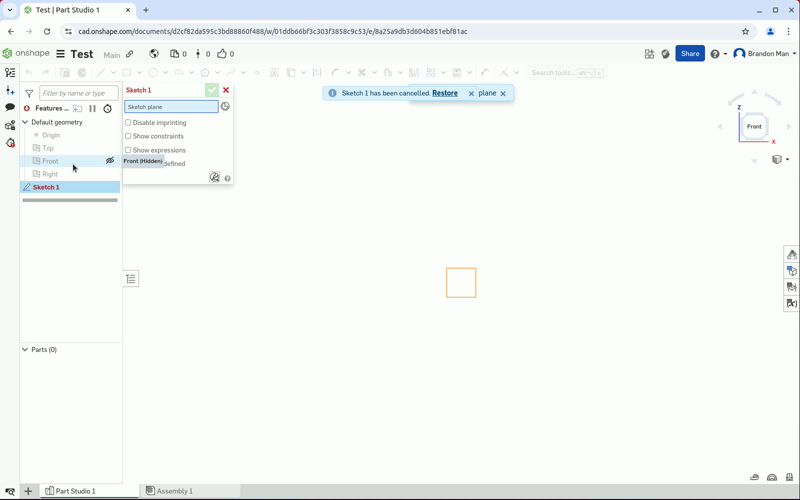
click(73, 163)
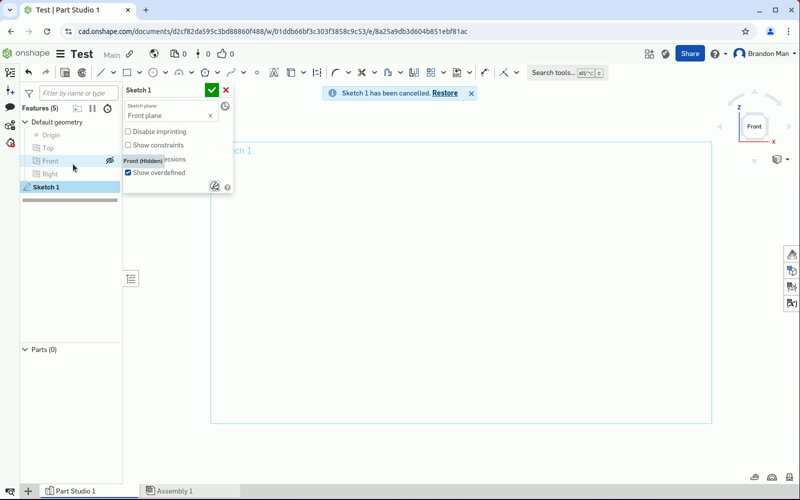
mouse_move(73, 352)
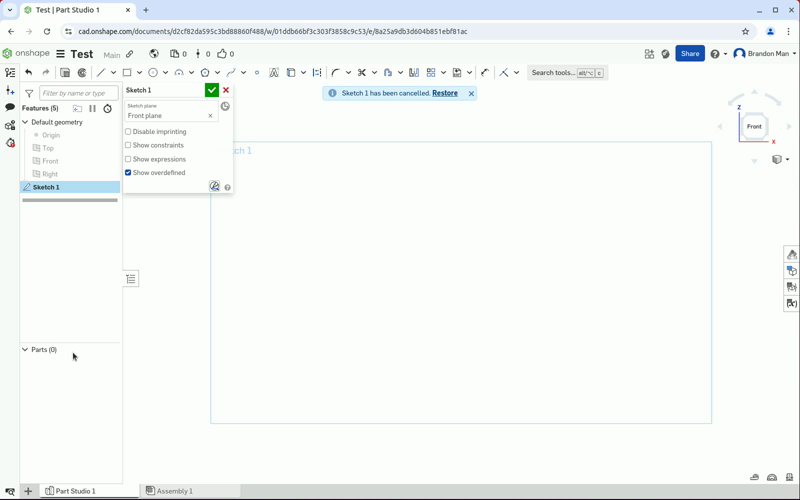
key(y)
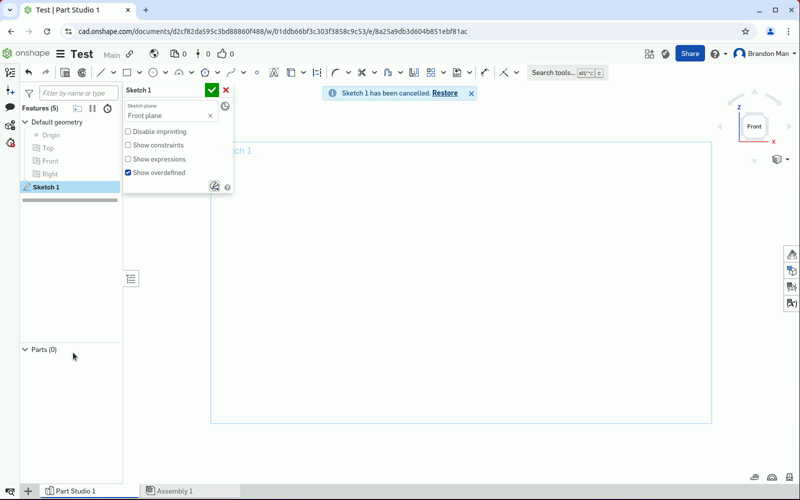
key(c)
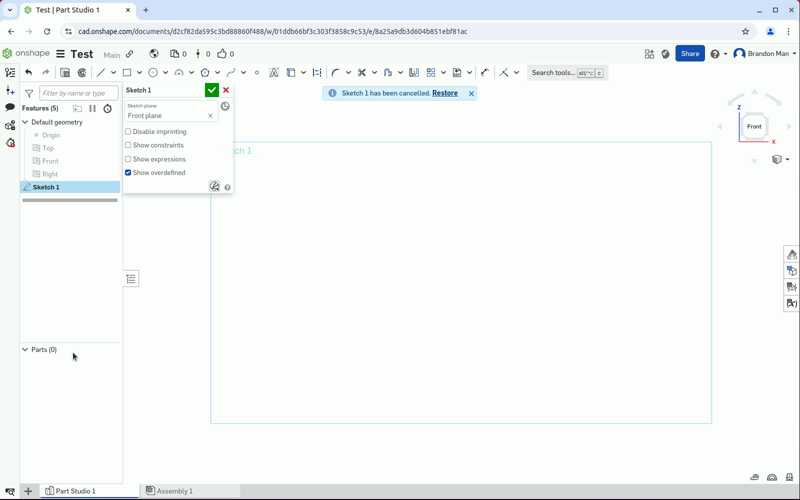
key_down(shift)
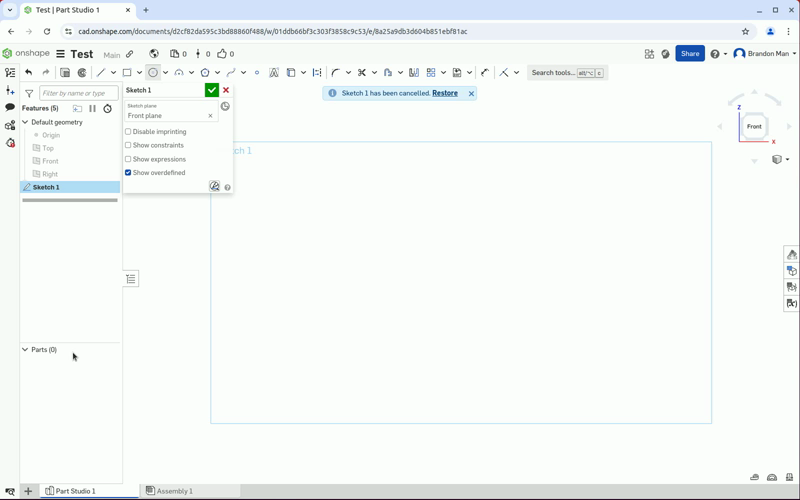
mouse_move(461, 178)
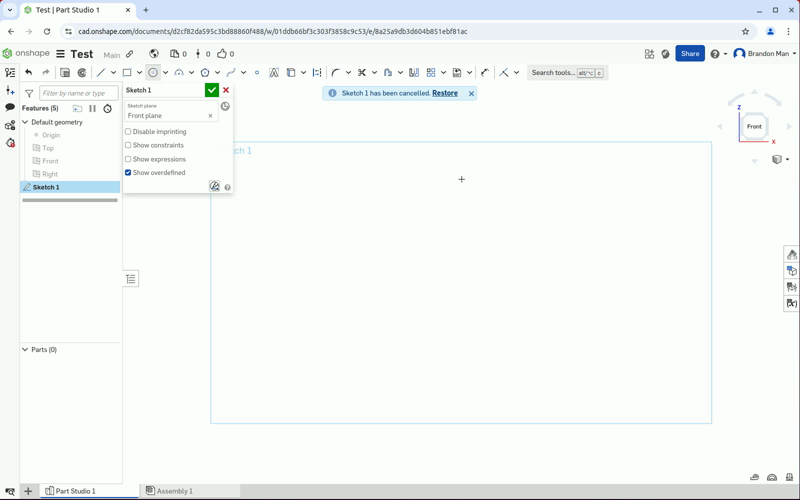
click(461, 178)
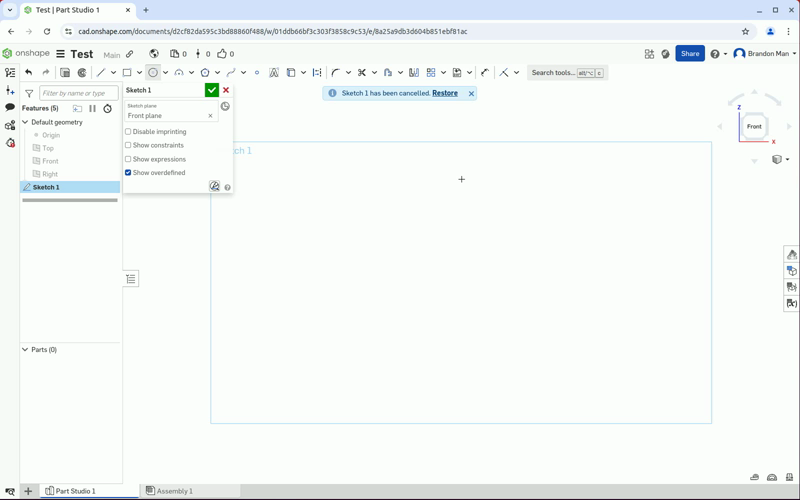
key_up(shift)
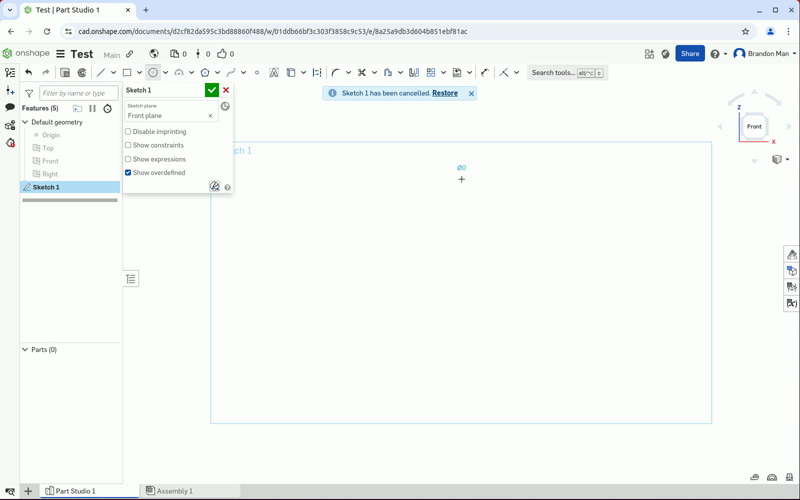
mouse_move(471, 178)
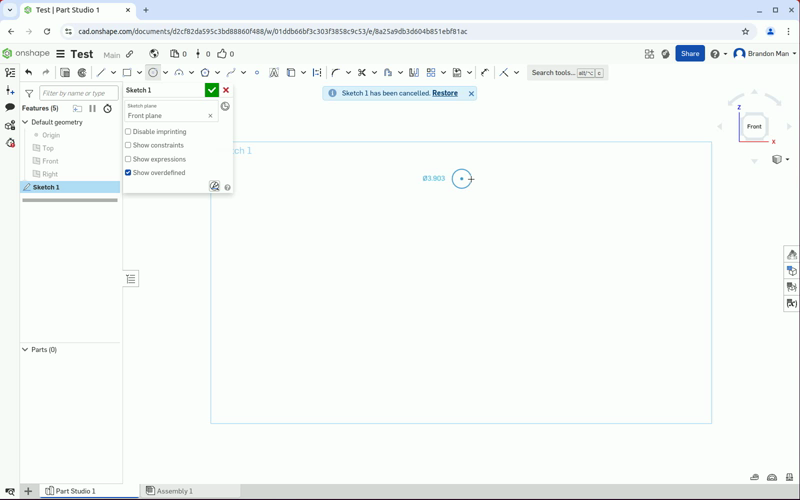
click(471, 178)
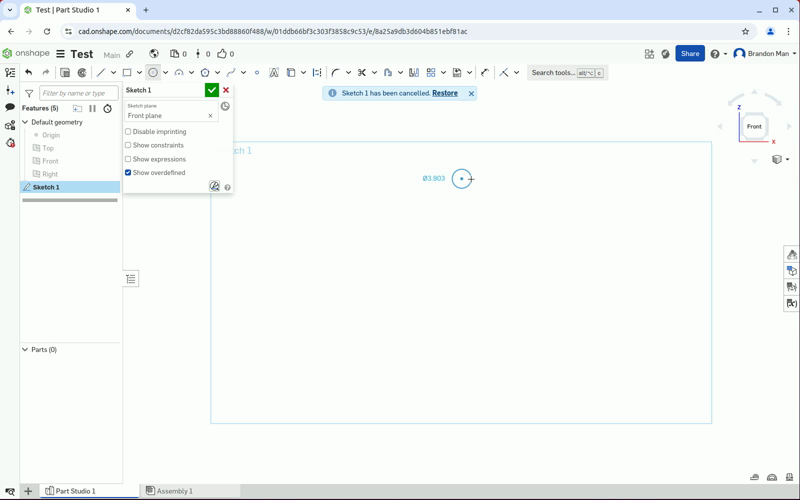
key(esc)
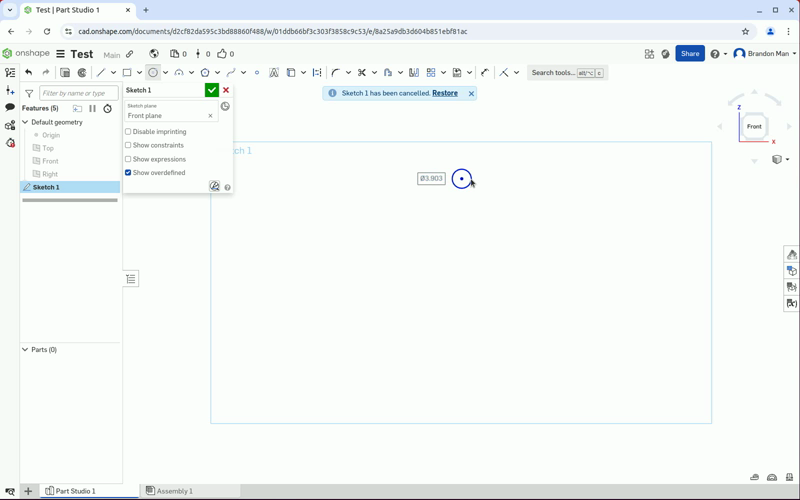
key(c)
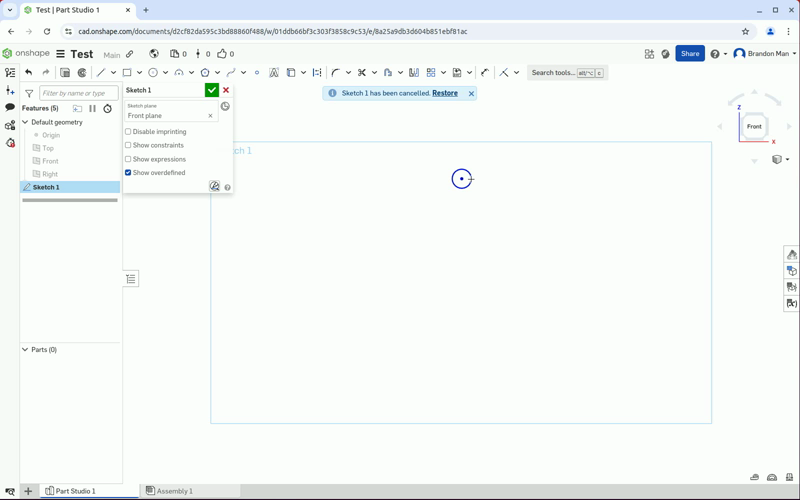
key_down(shift)
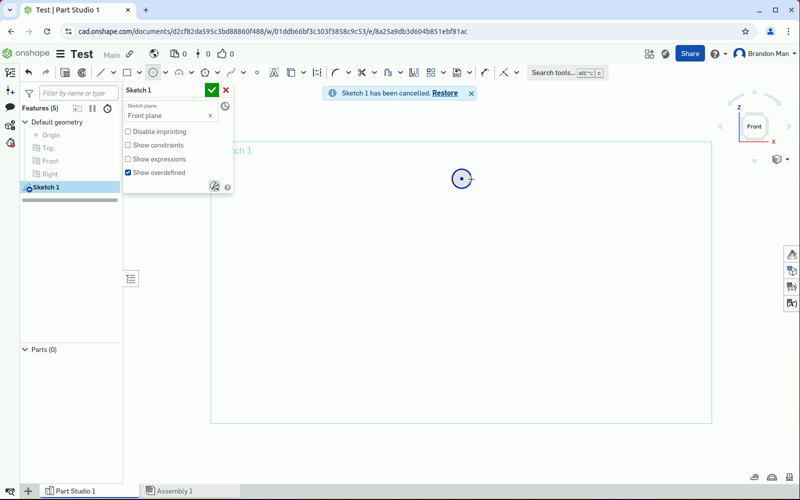
mouse_move(461, 178)
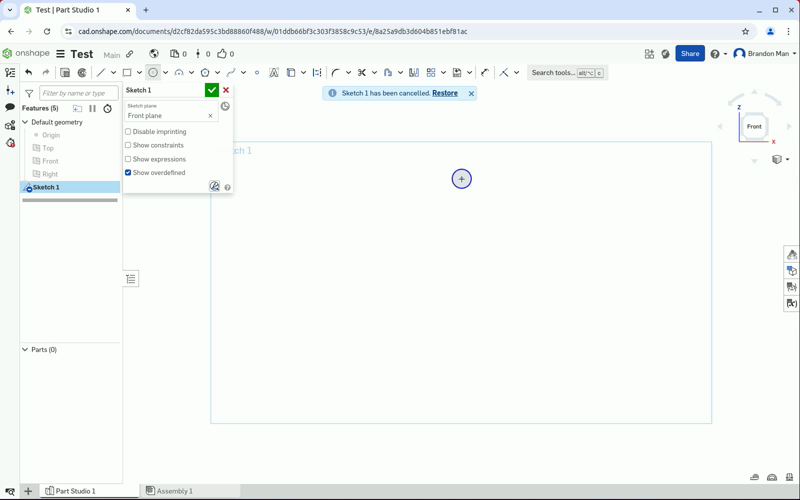
click(461, 178)
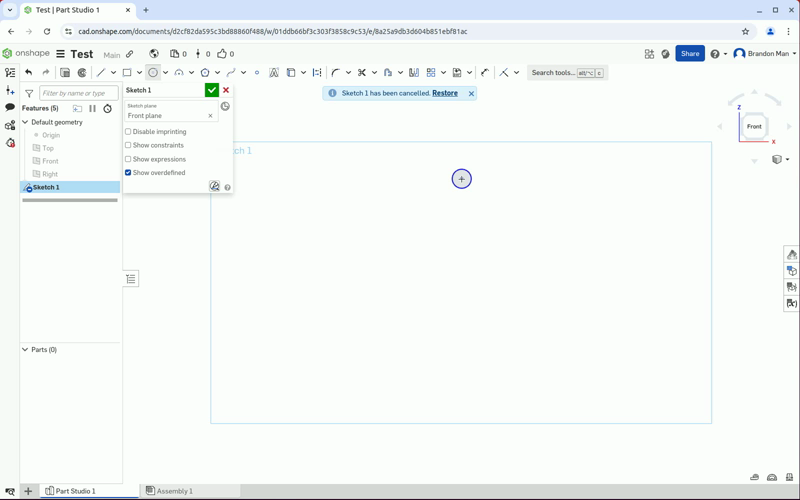
key_up(shift)
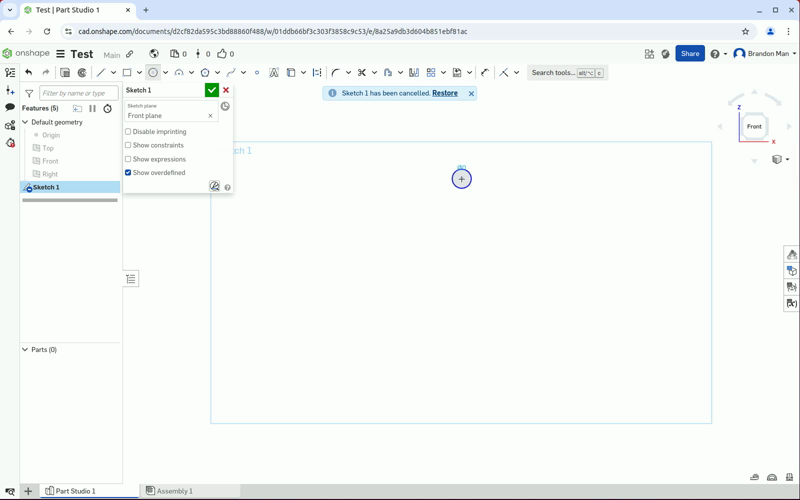
mouse_move(464, 178)
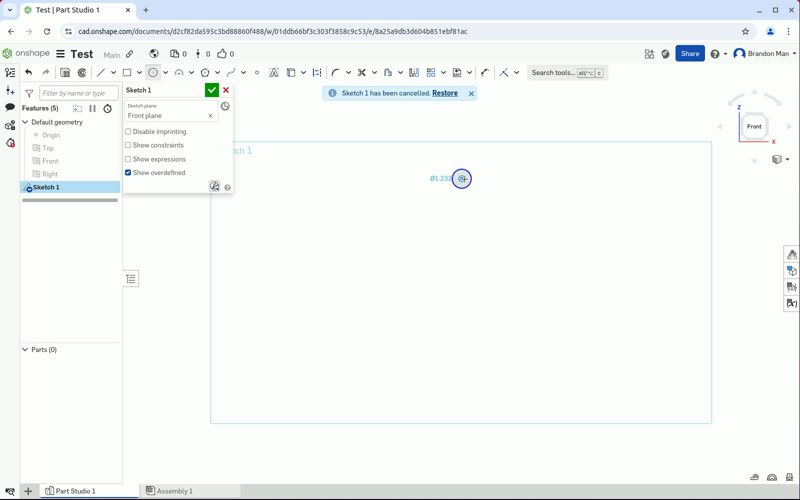
scroll(6)
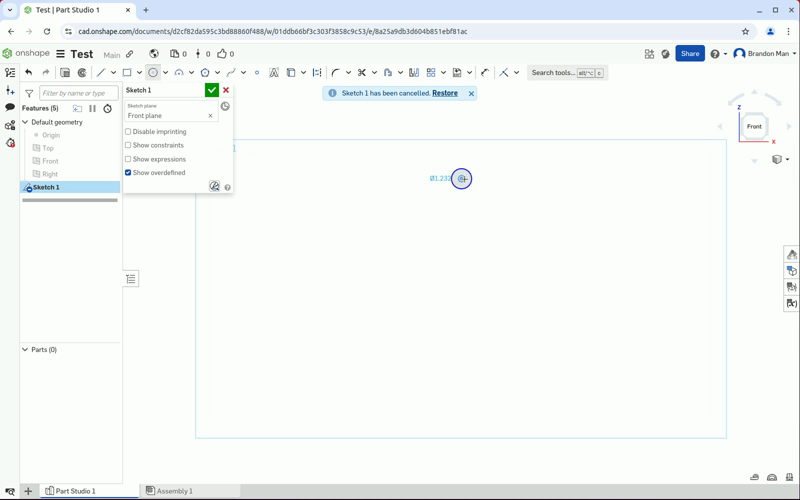
scroll(6)
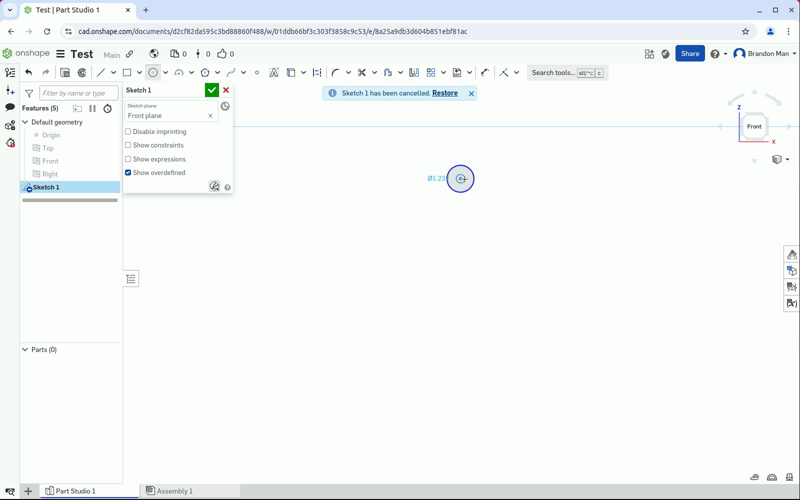
scroll(6)
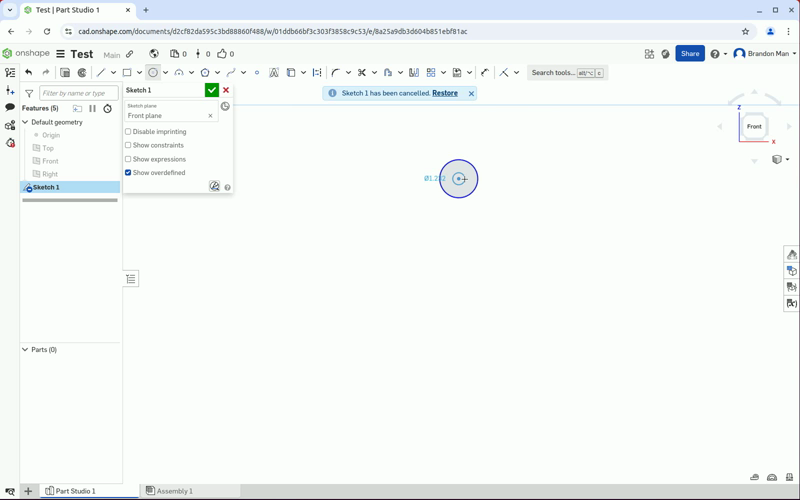
scroll(6)
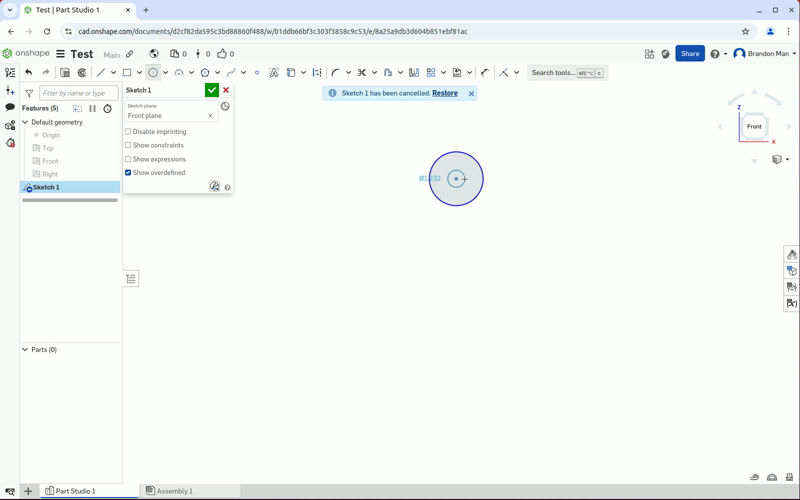
scroll(6)
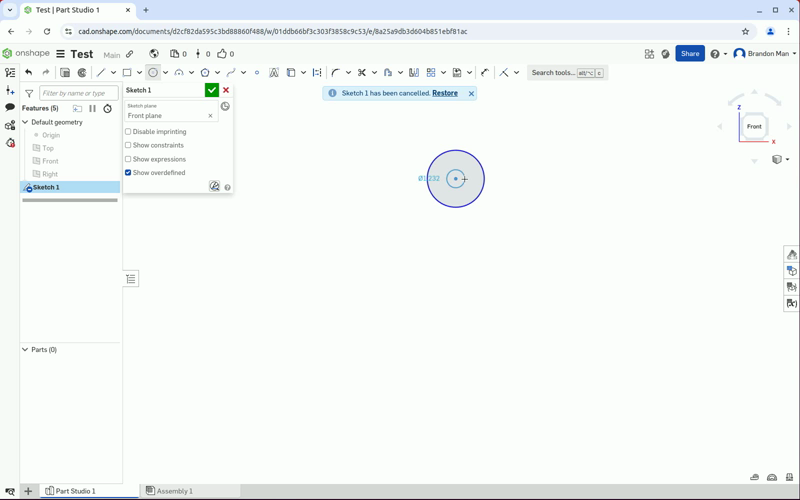
scroll(6)
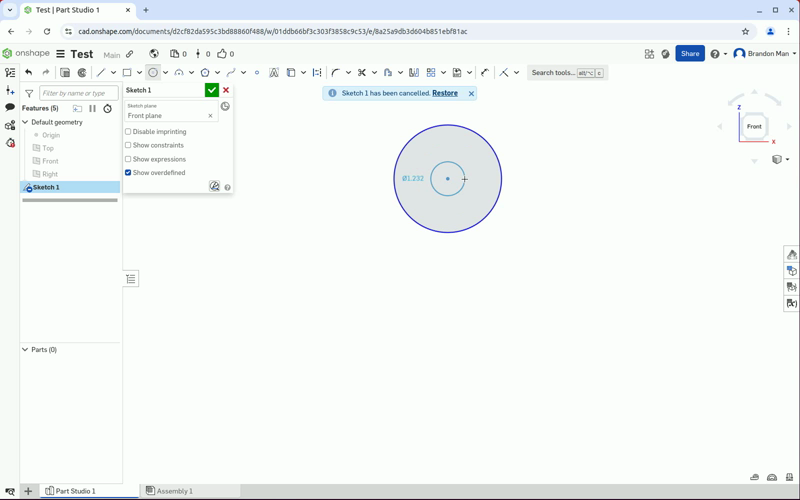
scroll(6)
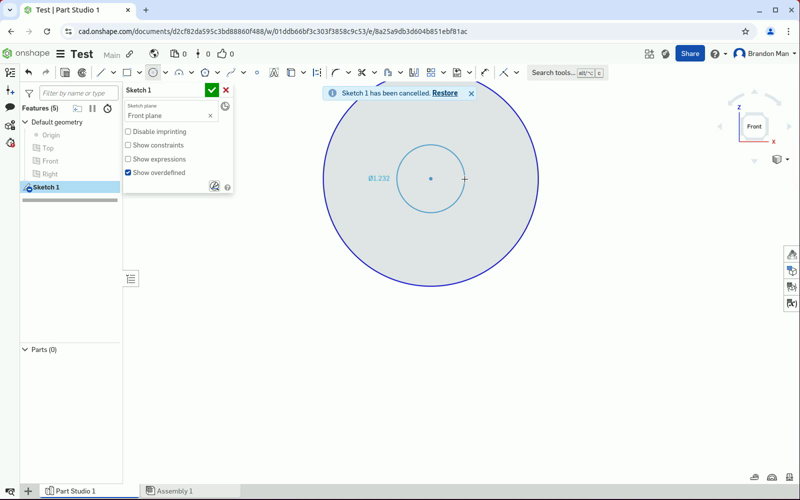
click(464, 178)
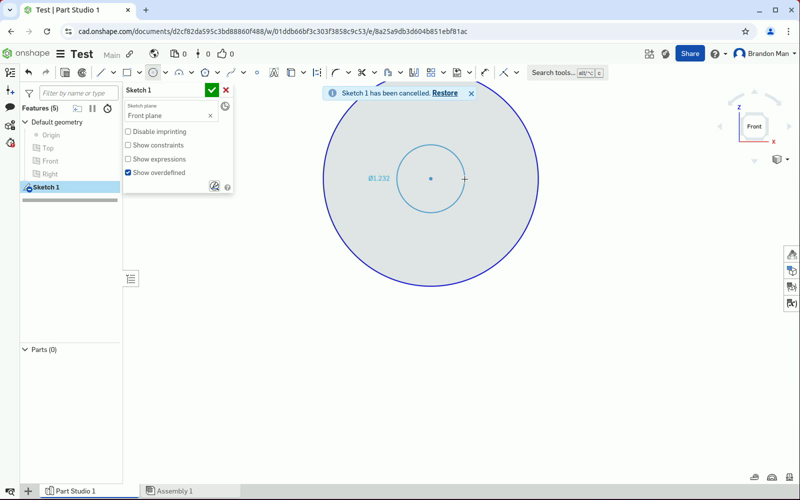
scroll(-6)
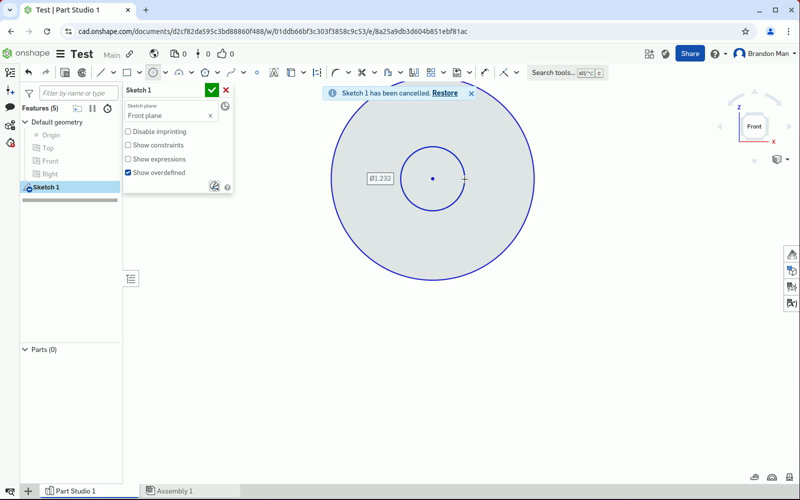
scroll(-6)
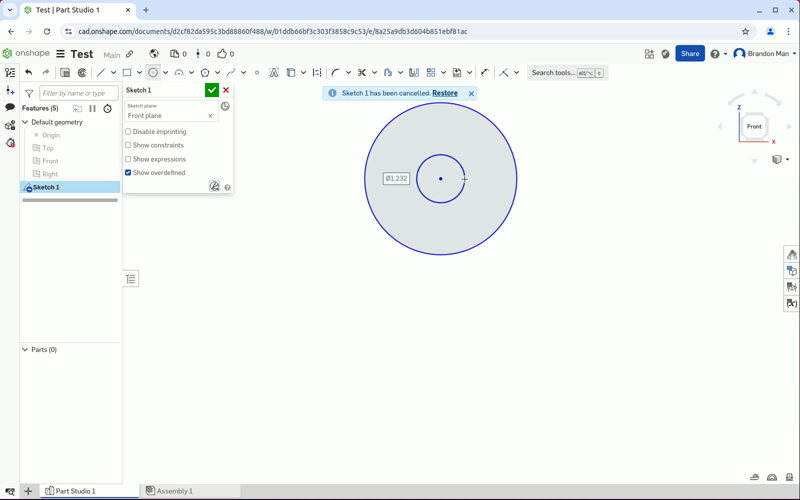
scroll(-6)
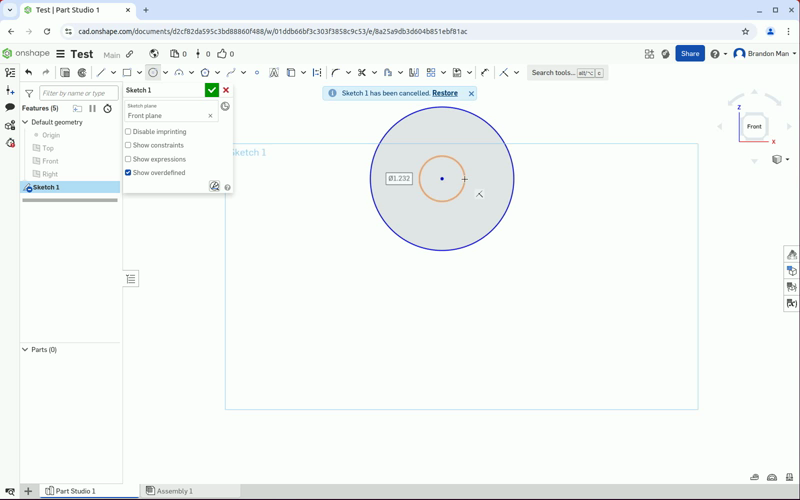
scroll(-6)
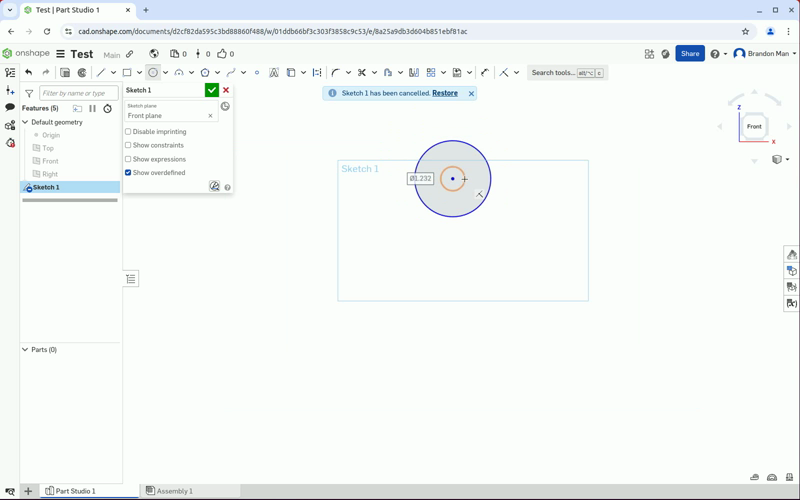
scroll(-6)
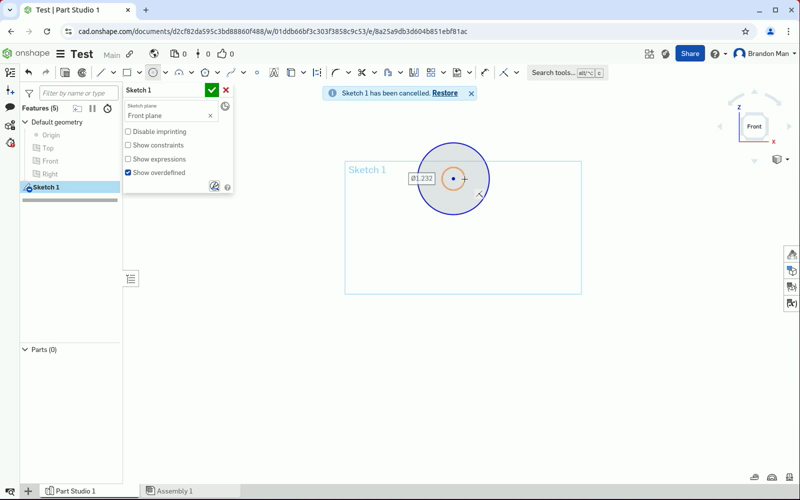
scroll(-6)
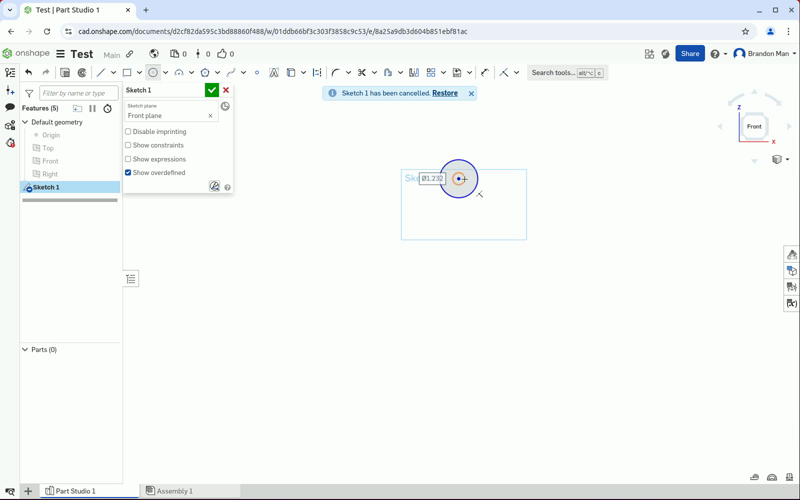
scroll(-6)
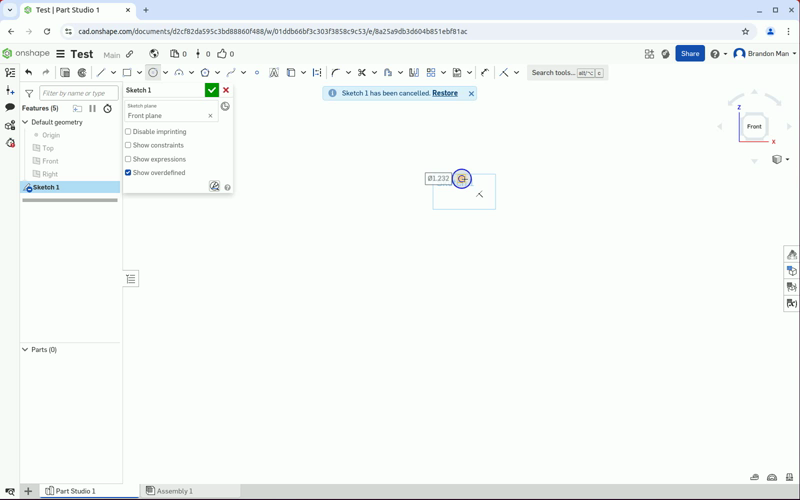
key(esc)
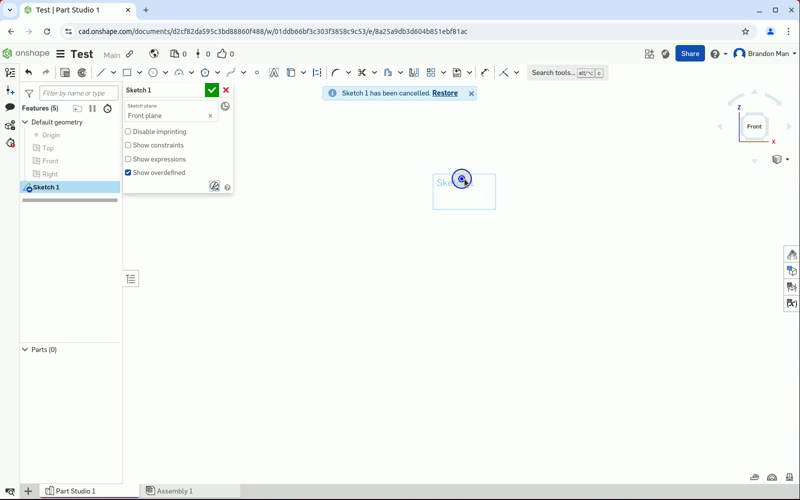
mouse_move(467, 184)
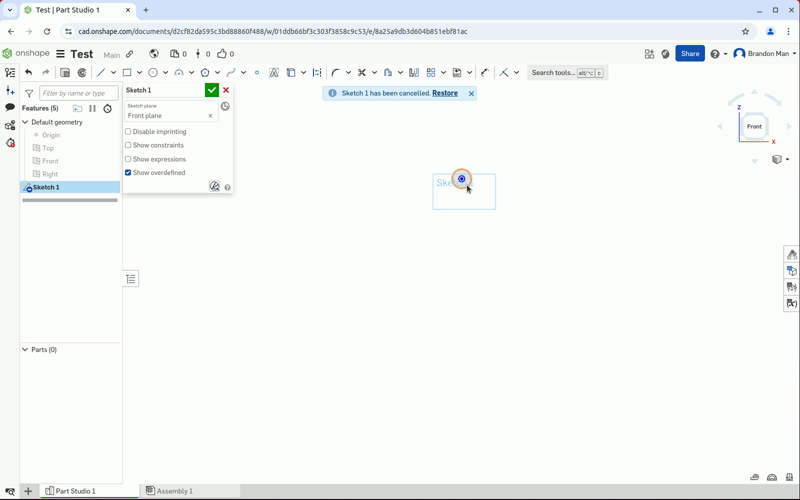
scroll(6)
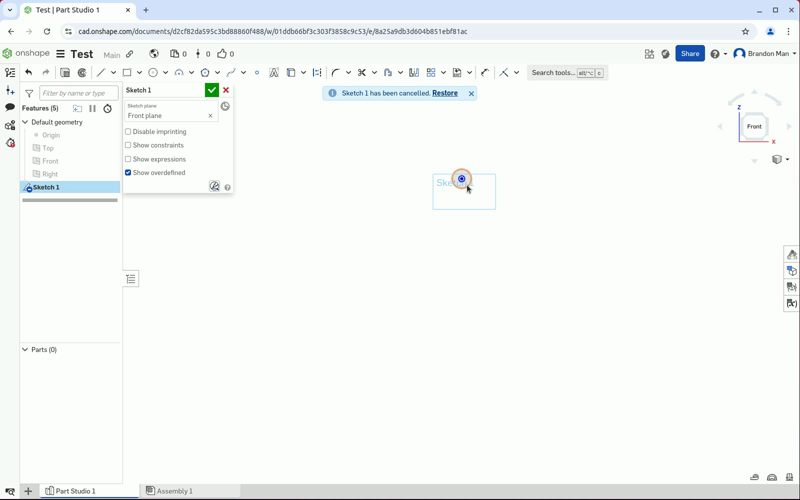
scroll(6)
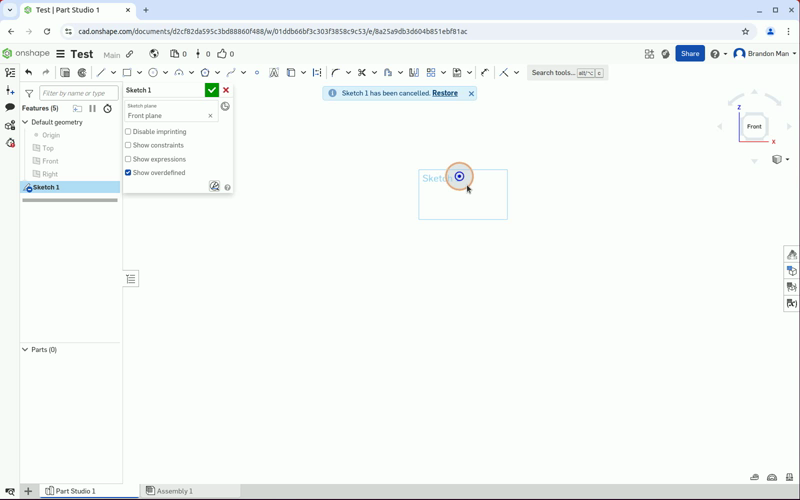
scroll(6)
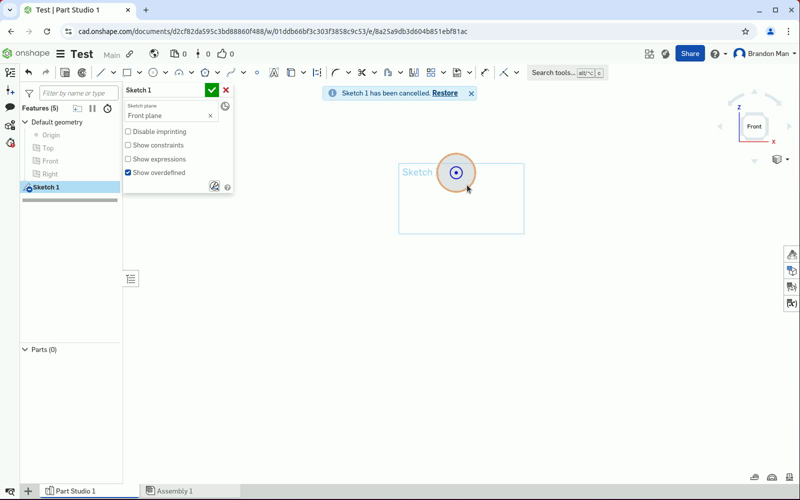
scroll(6)
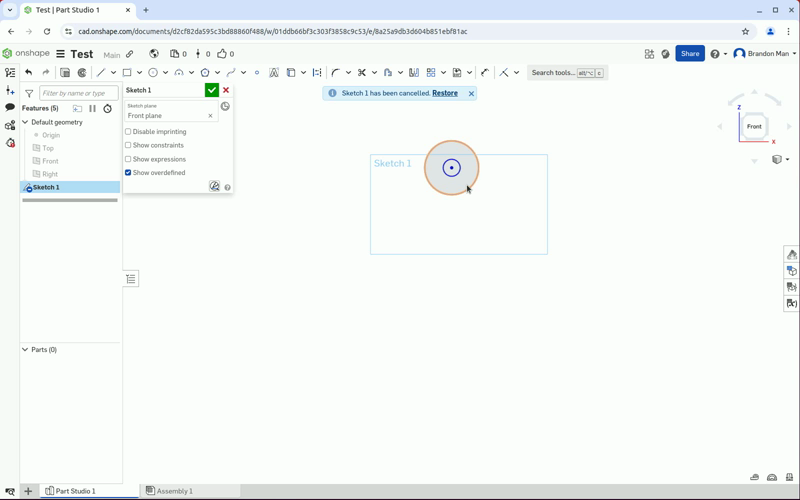
scroll(6)
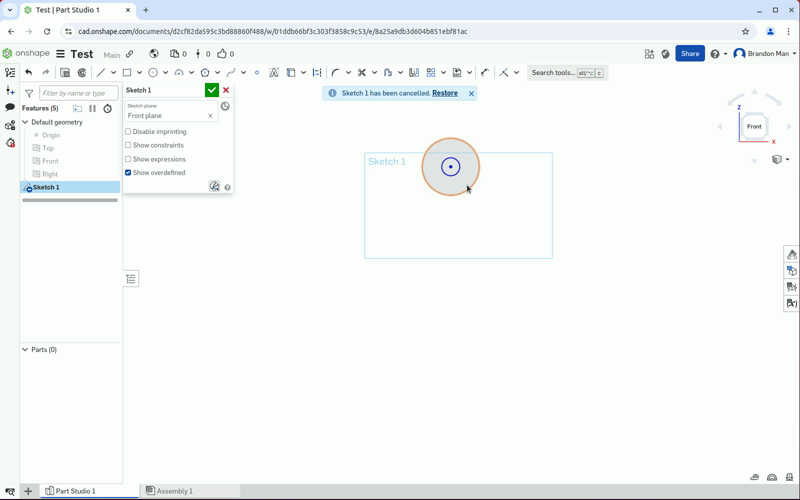
scroll(6)
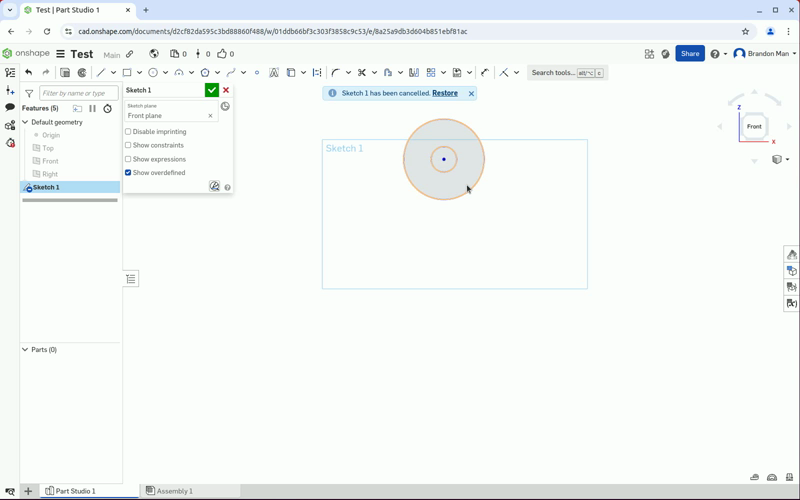
scroll(6)
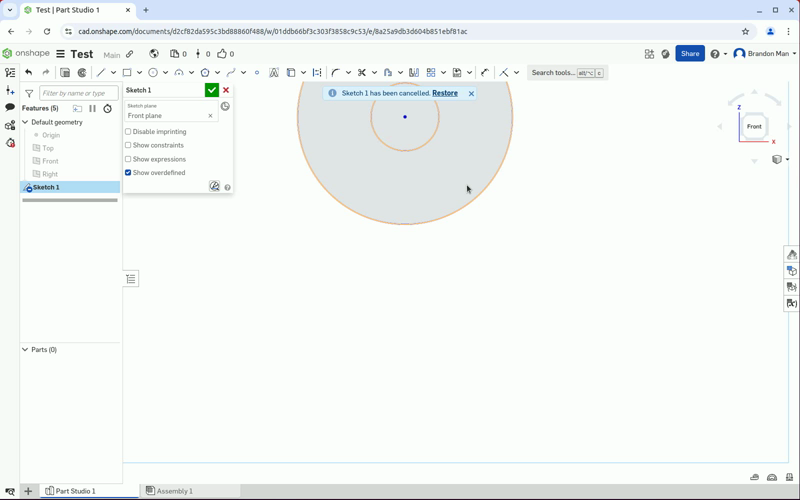
click(467, 184)
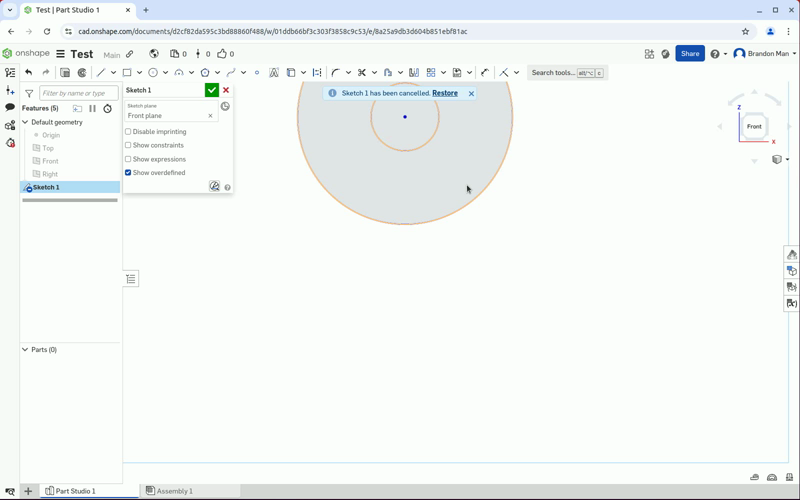
scroll(-6)
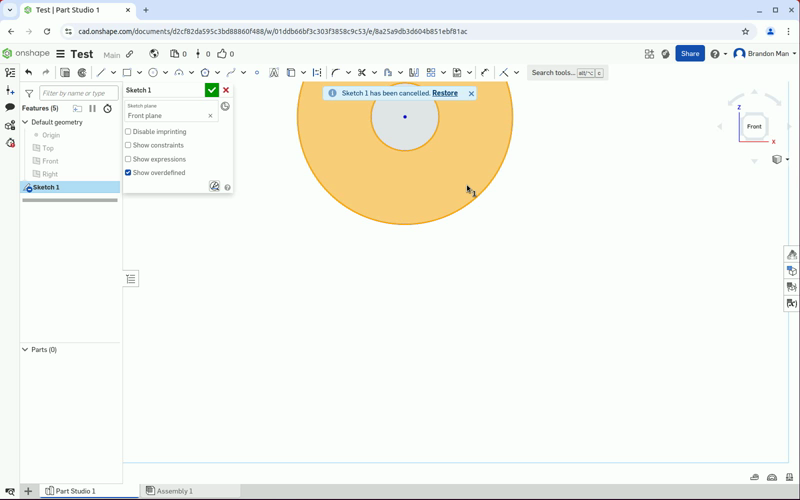
scroll(-6)
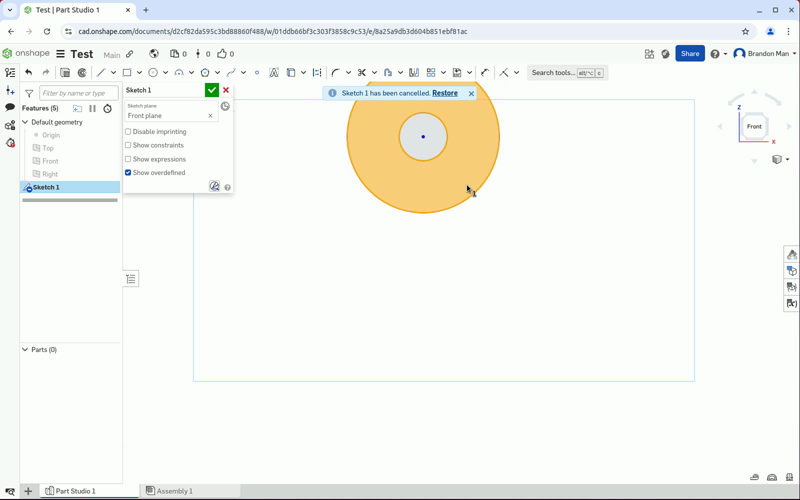
scroll(-6)
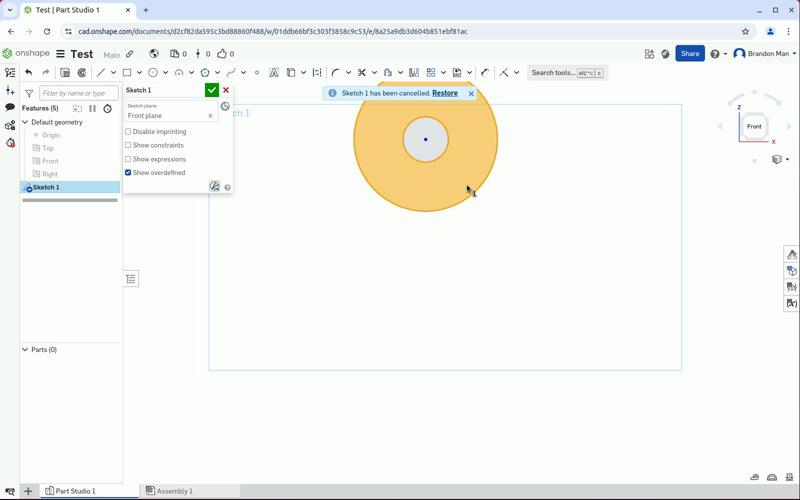
scroll(-6)
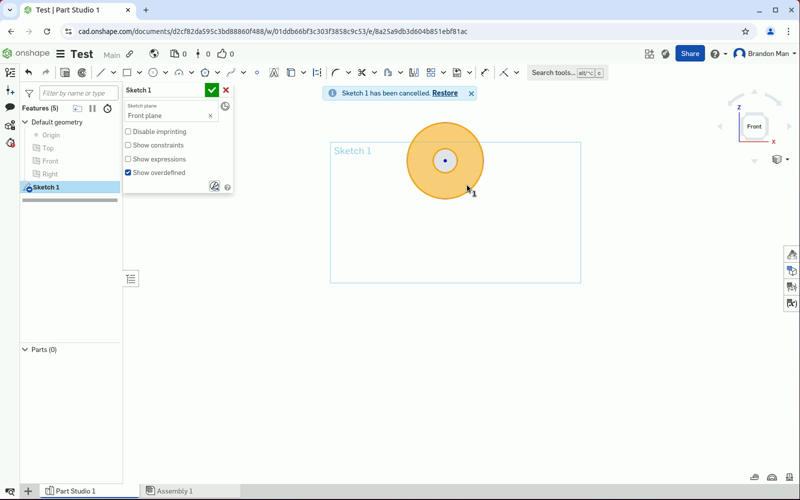
scroll(-6)
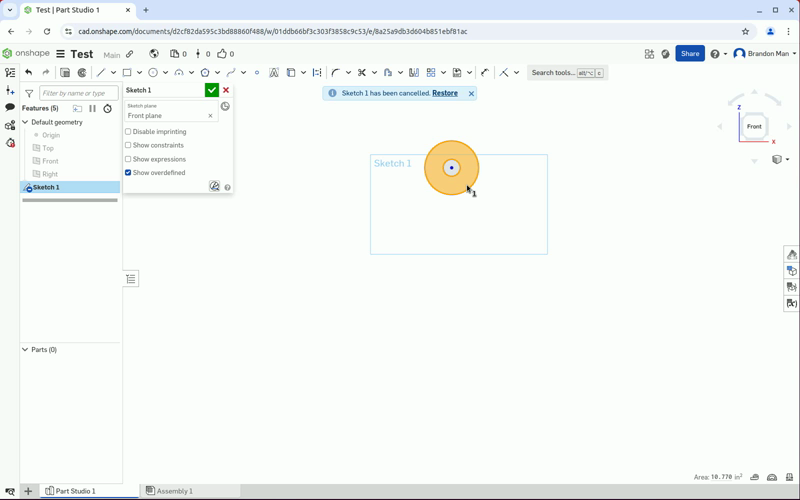
scroll(-6)
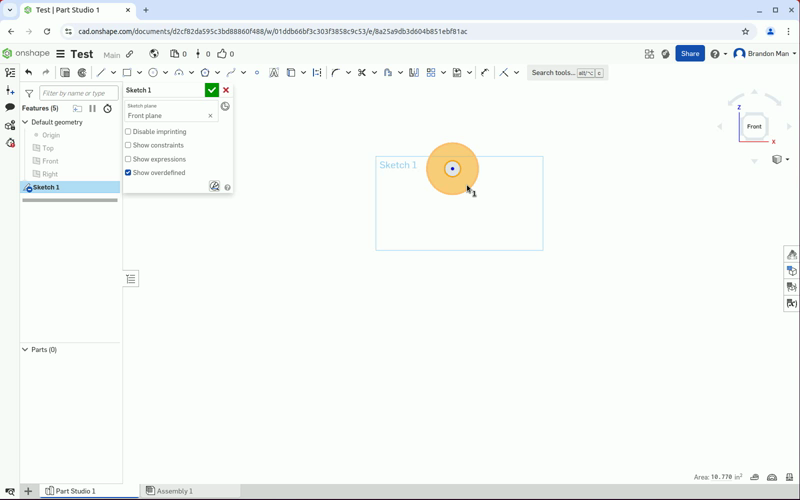
scroll(-6)
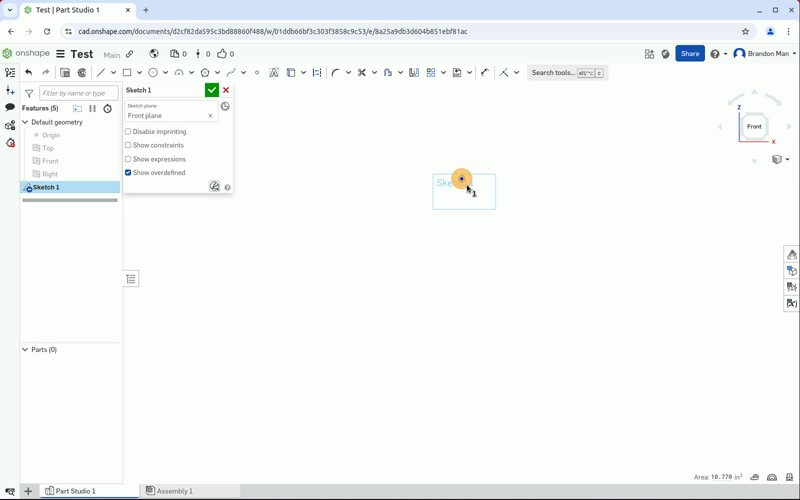
mouse_move(73, 352)
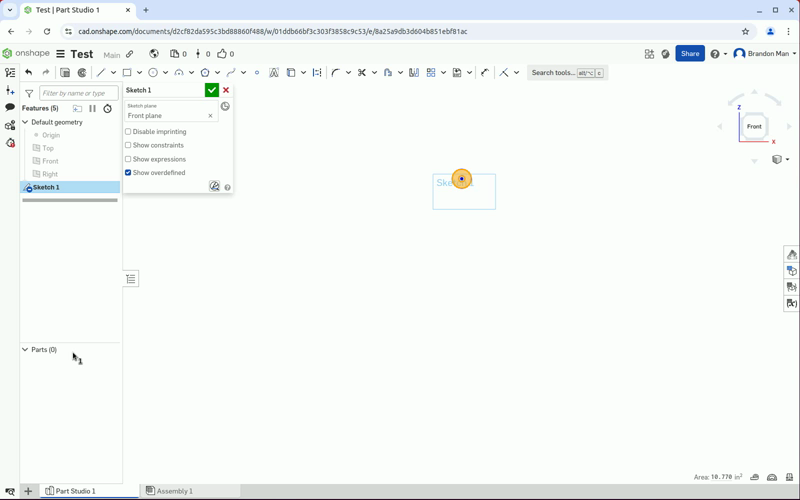
key(shift+y)
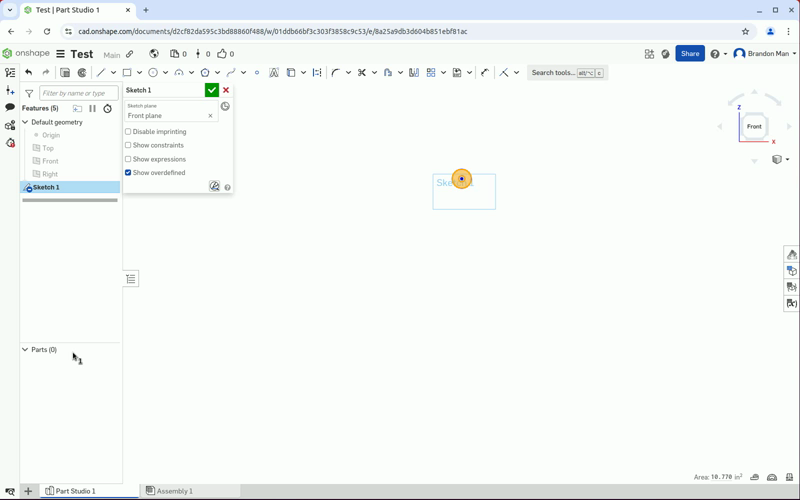
key(shift+e)
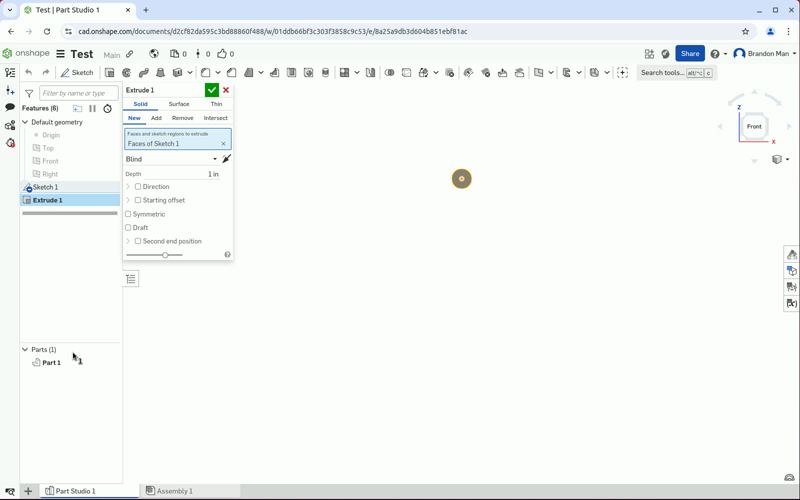
mouse_move(143, 106)
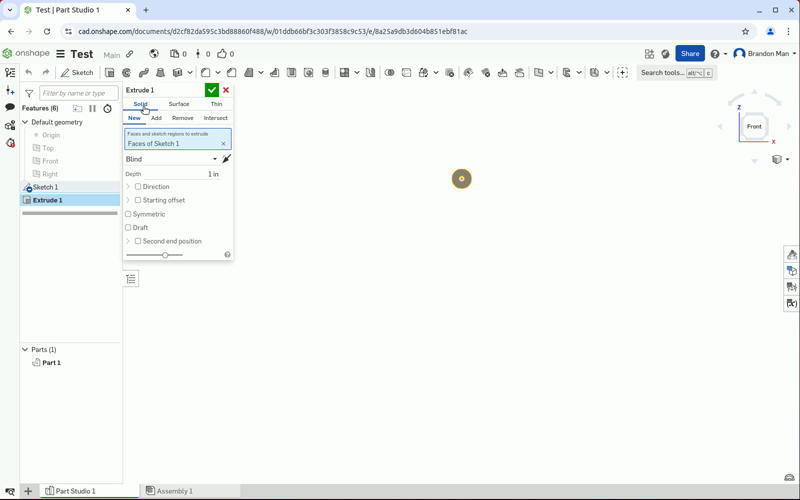
click(143, 106)
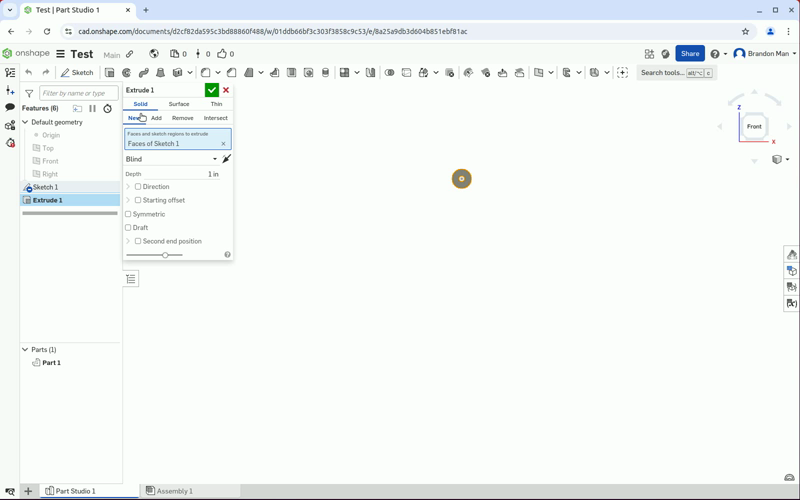
mouse_move(137, 120)
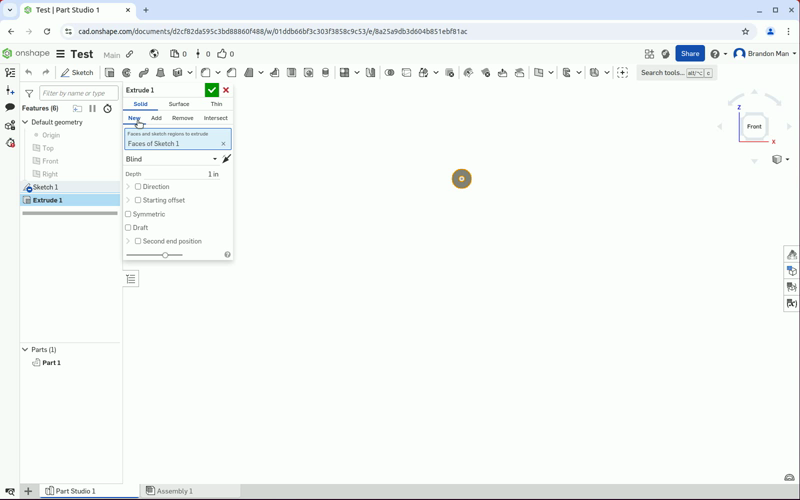
click(137, 120)
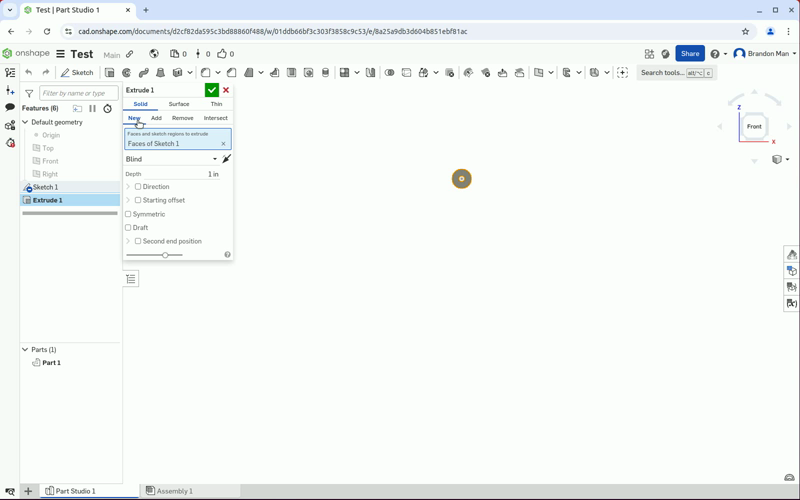
key(tab, 4)
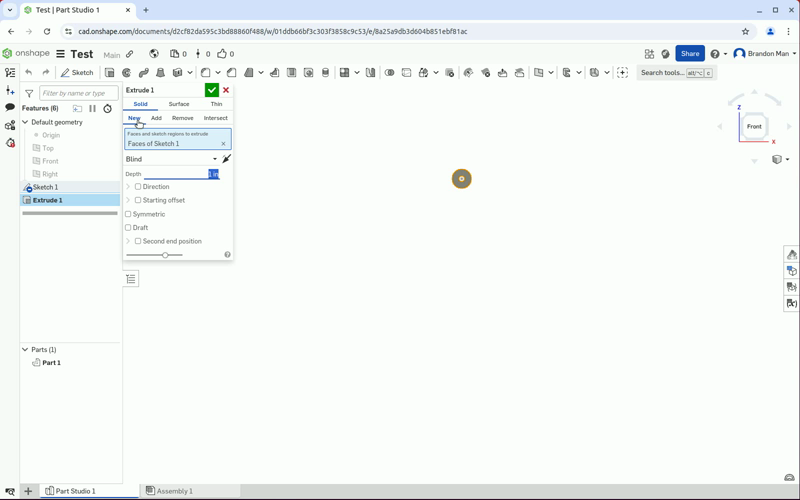
text(0.481)
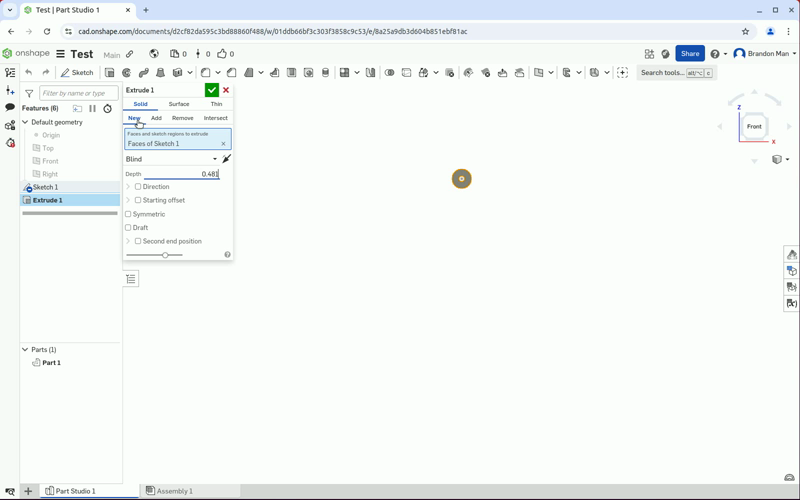
key(enter)
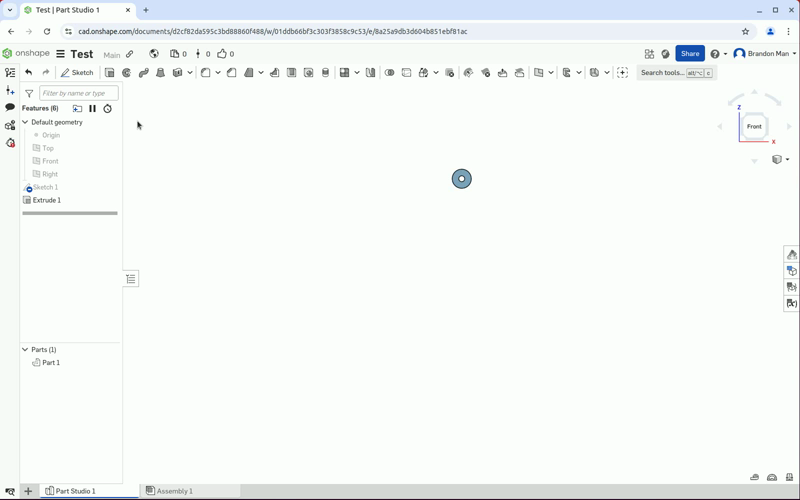
key(shift+h)
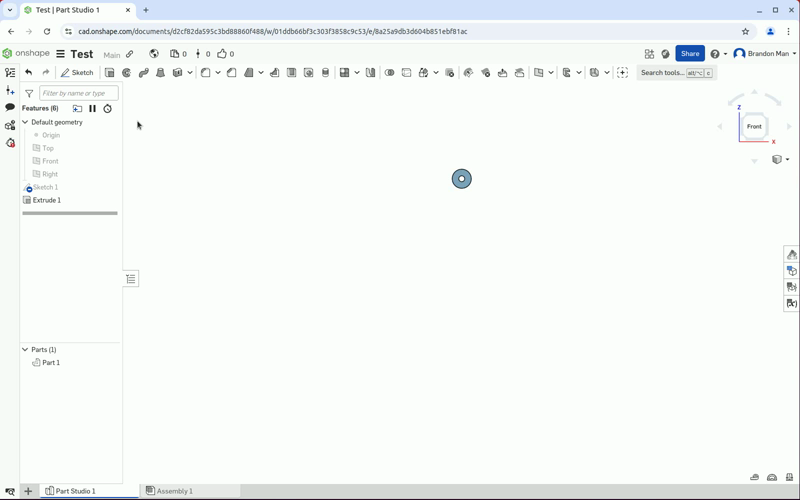
key(shift+h)
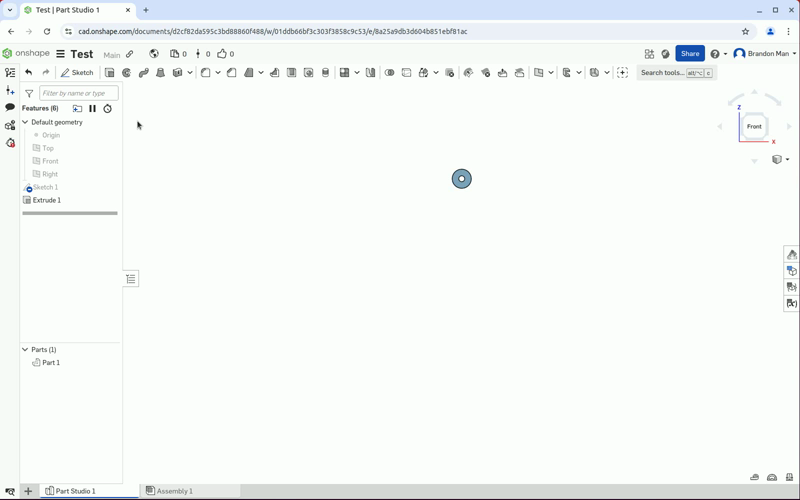
mouse_move(73, 189)
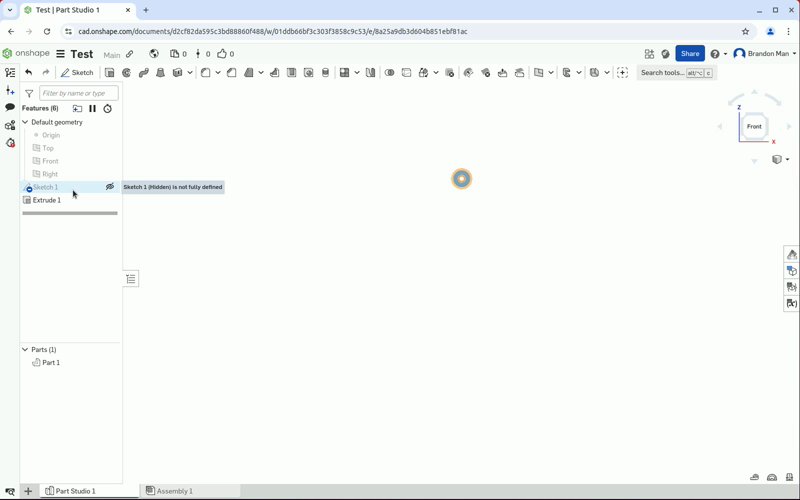
click(73, 189)
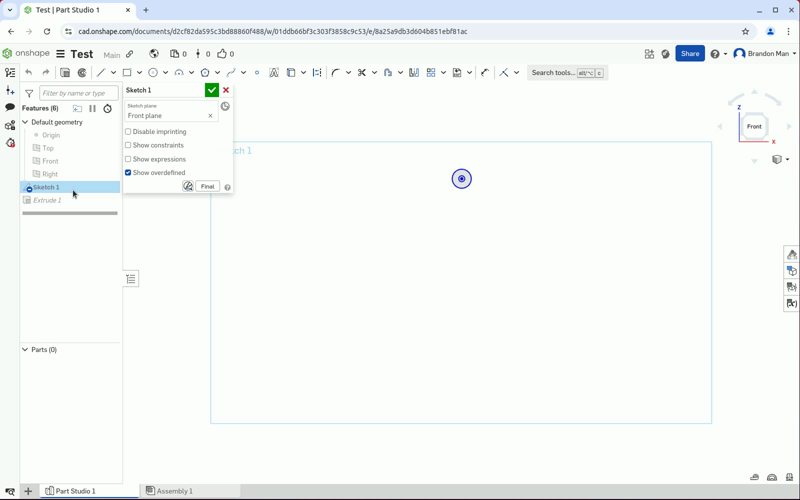
mouse_move(229, 92)
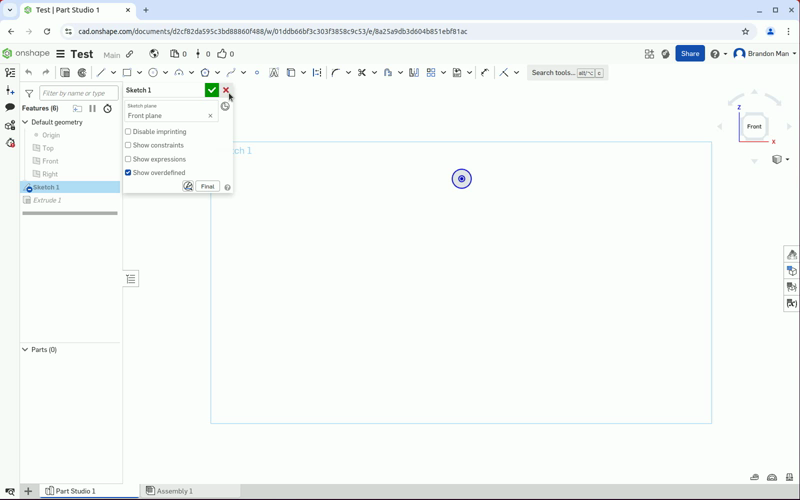
click(229, 92)
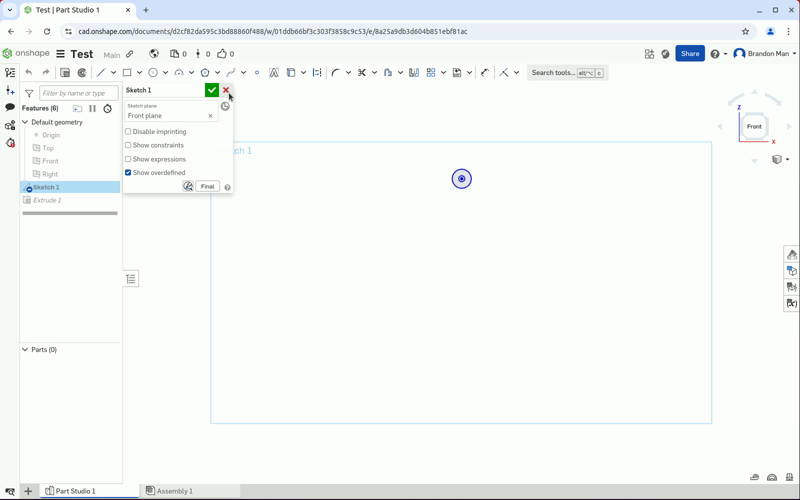
key(shift+s)
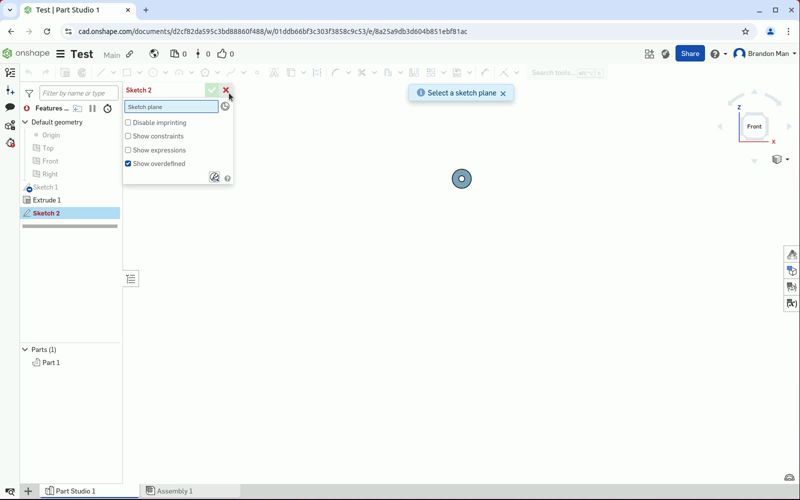
mouse_move(73, 163)
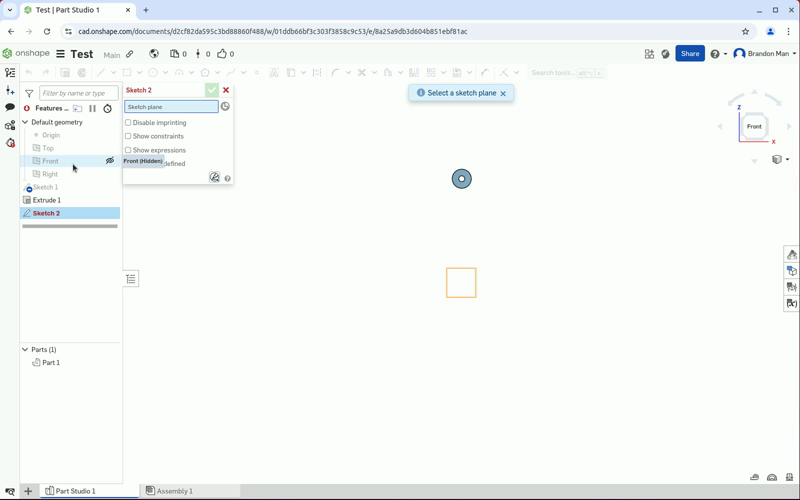
click(73, 163)
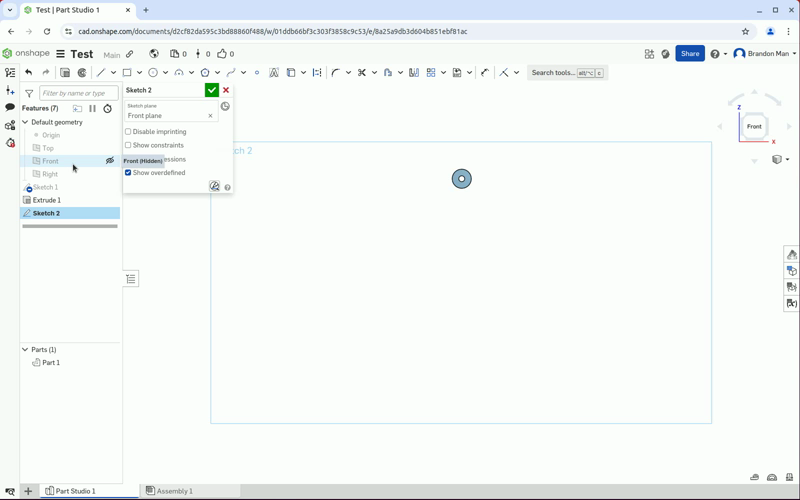
mouse_move(73, 352)
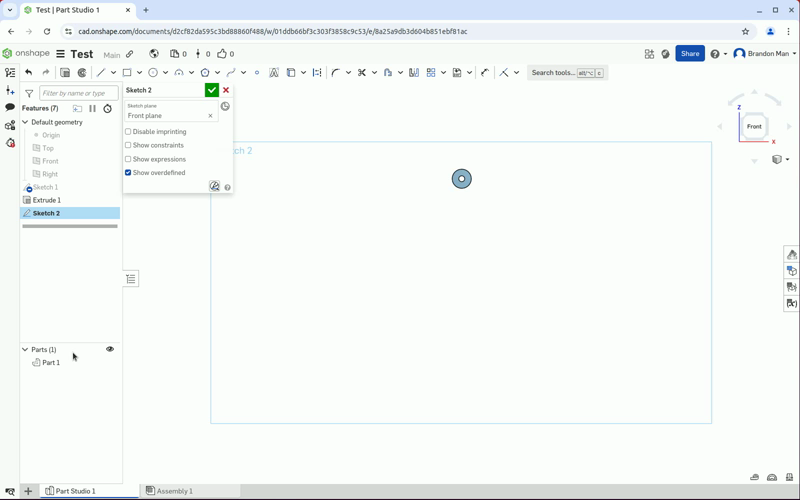
key(y)
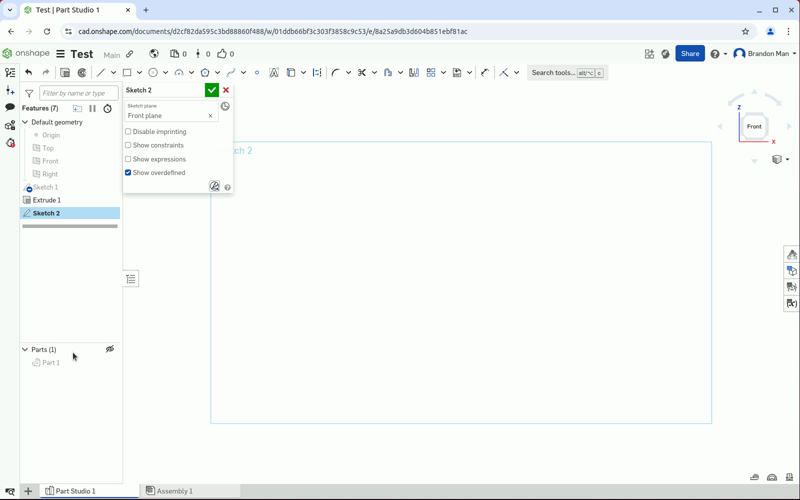
key(c)
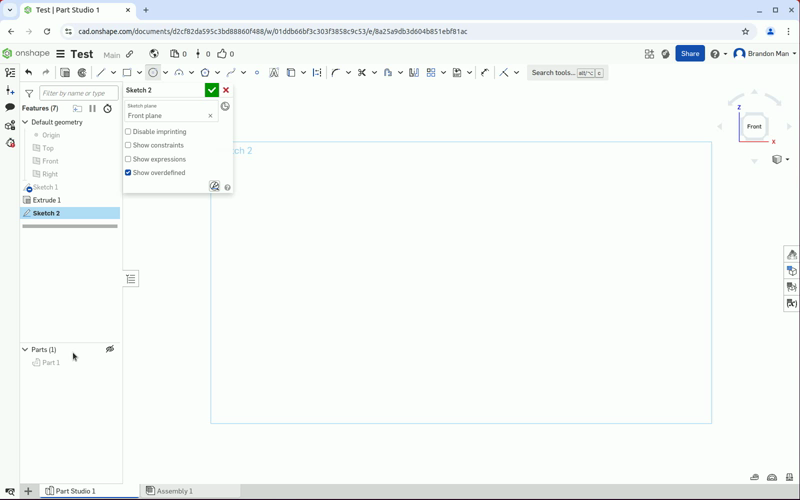
key_down(shift)
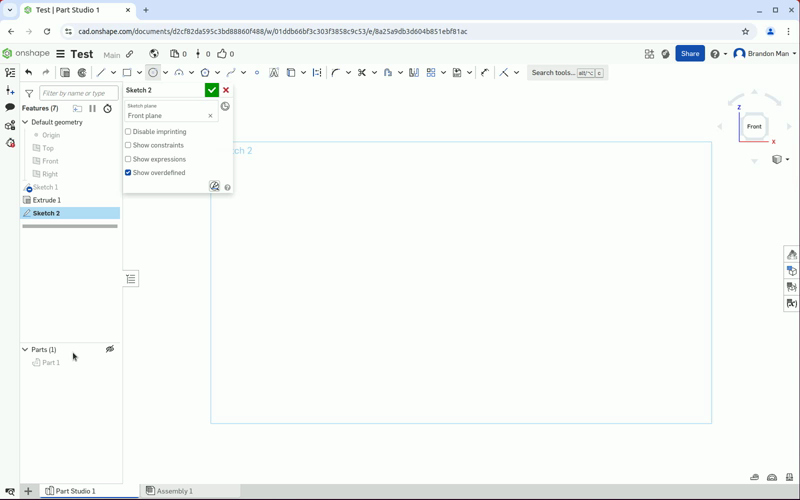
mouse_move(501, 282)
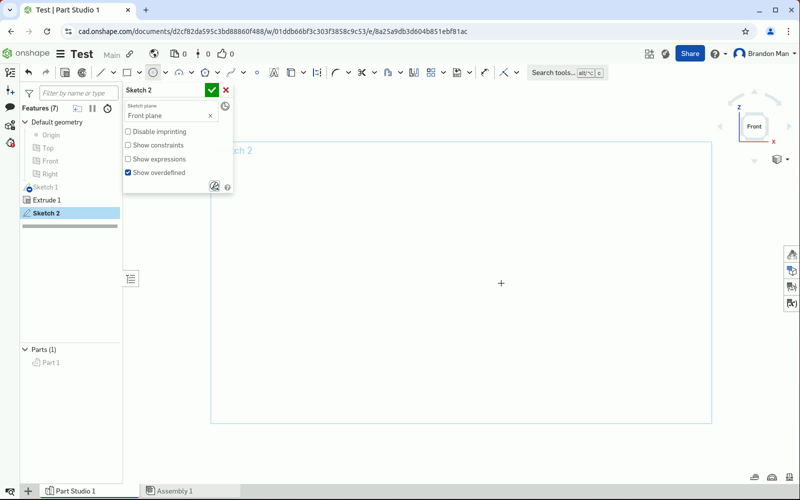
click(501, 282)
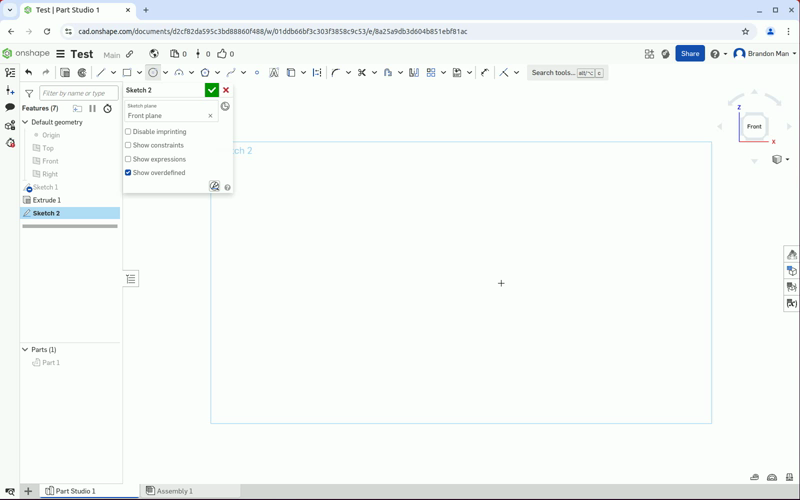
key_up(shift)
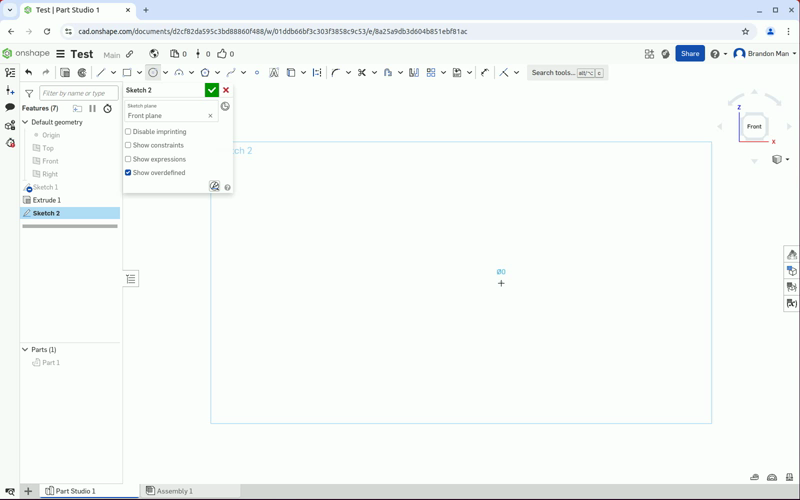
mouse_move(508, 282)
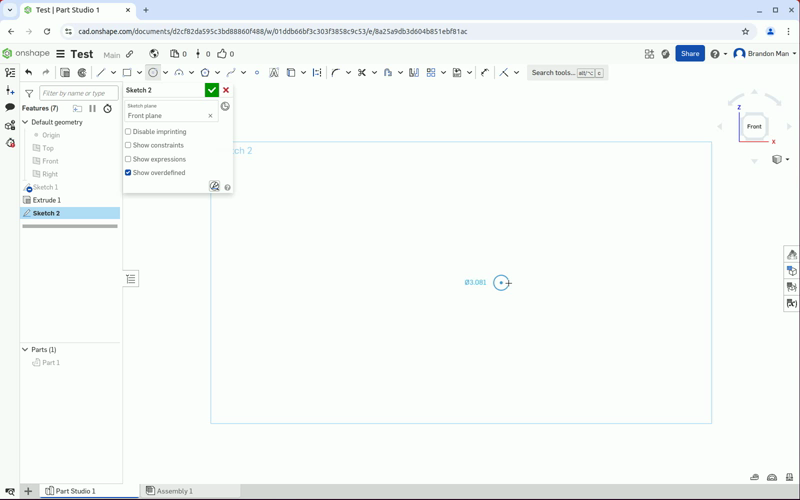
click(508, 282)
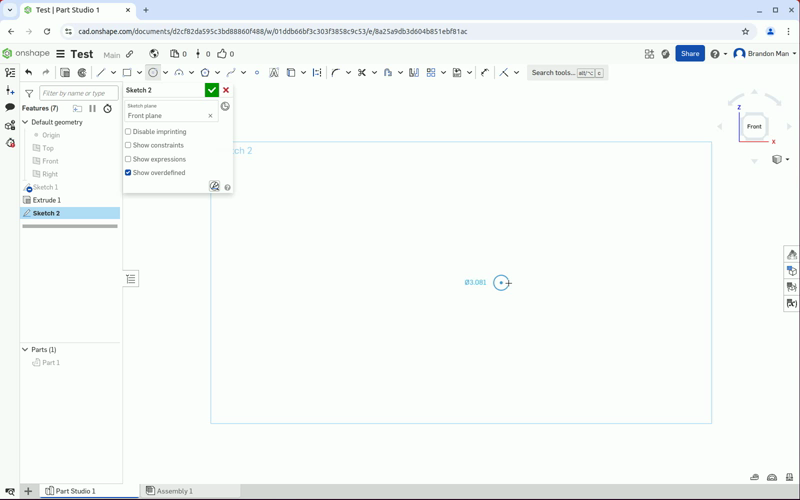
key(esc)
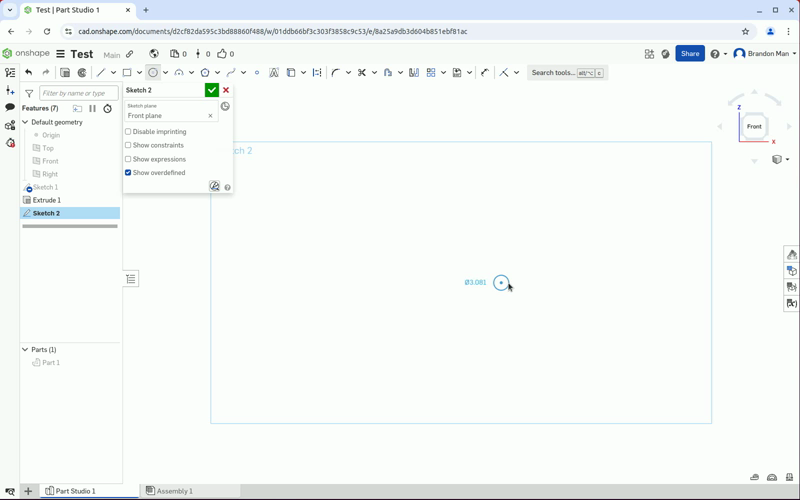
key(c)
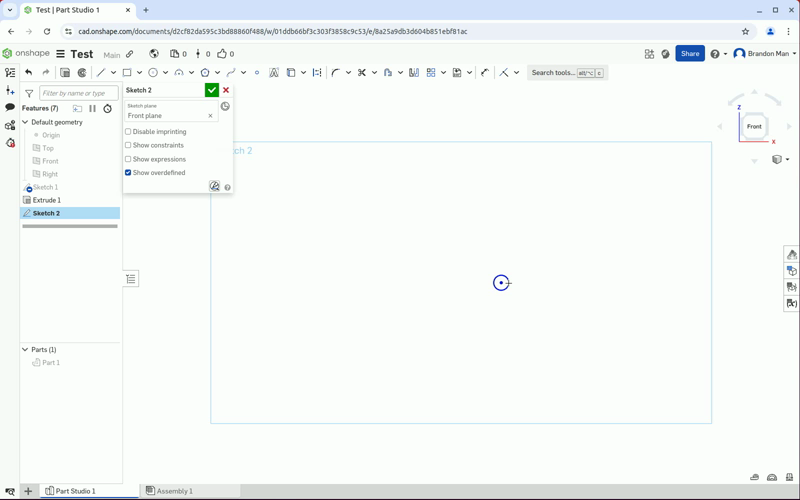
key_down(shift)
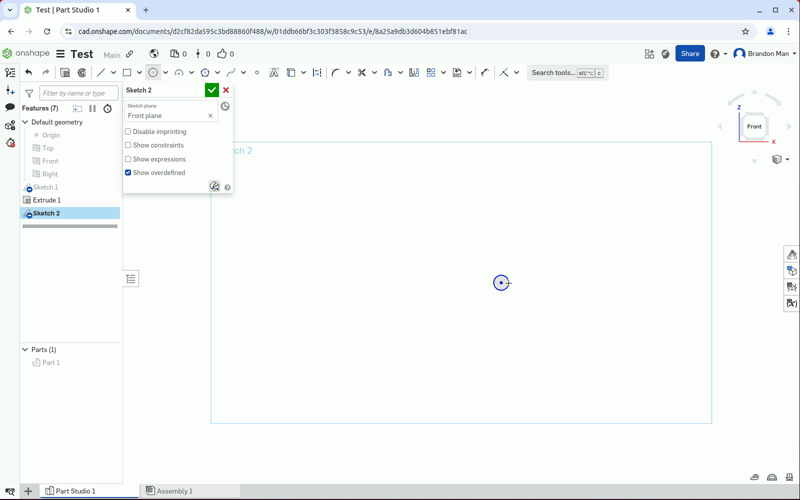
mouse_move(501, 282)
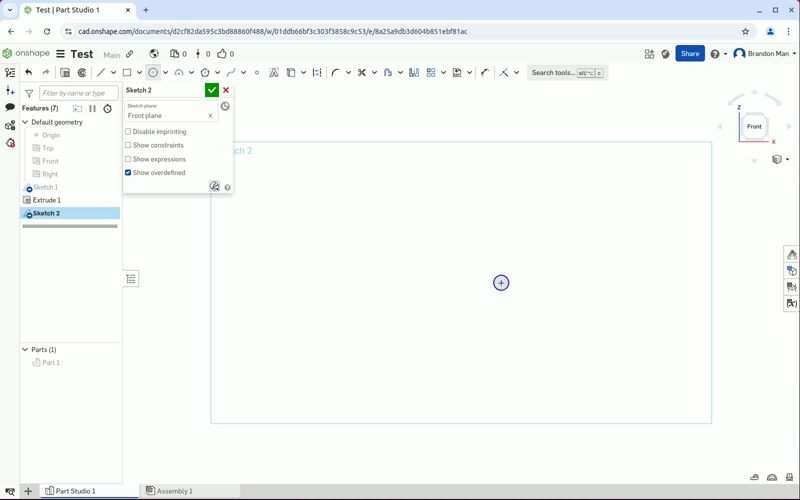
click(501, 282)
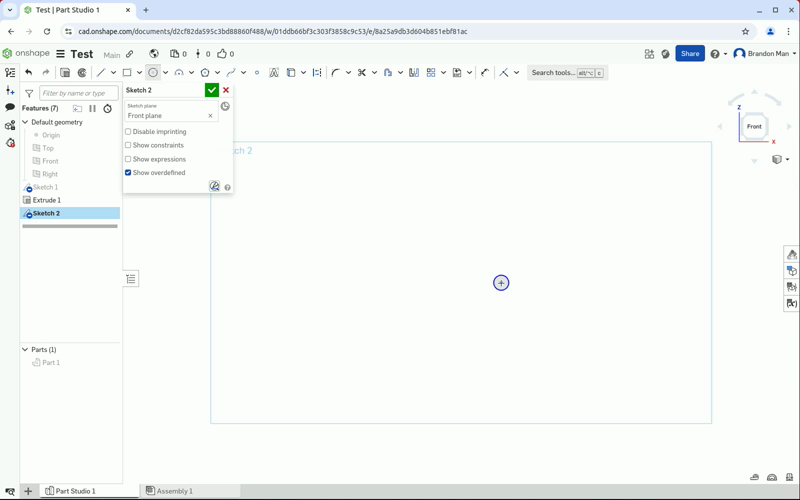
key_up(shift)
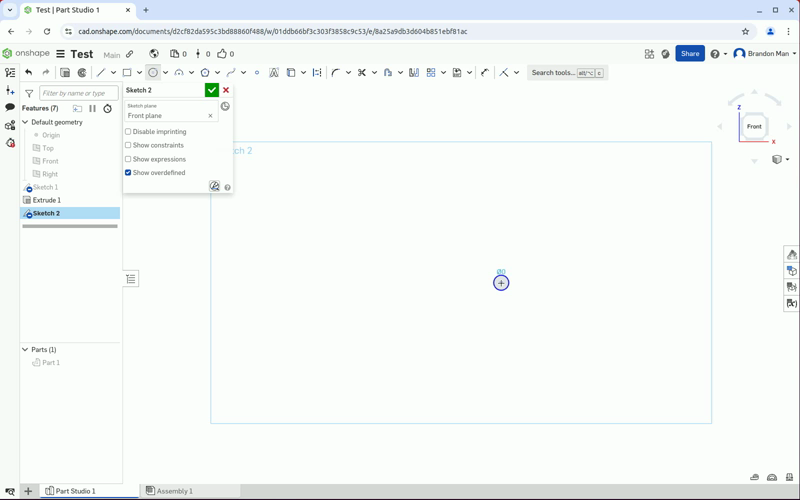
mouse_move(504, 282)
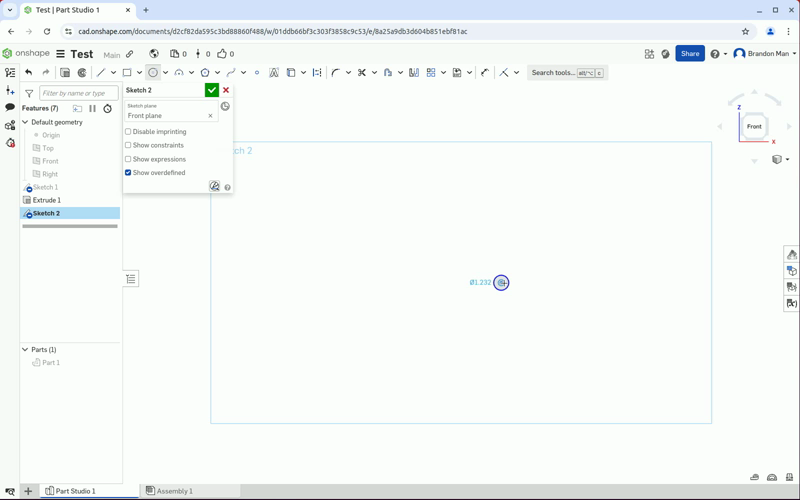
scroll(6)
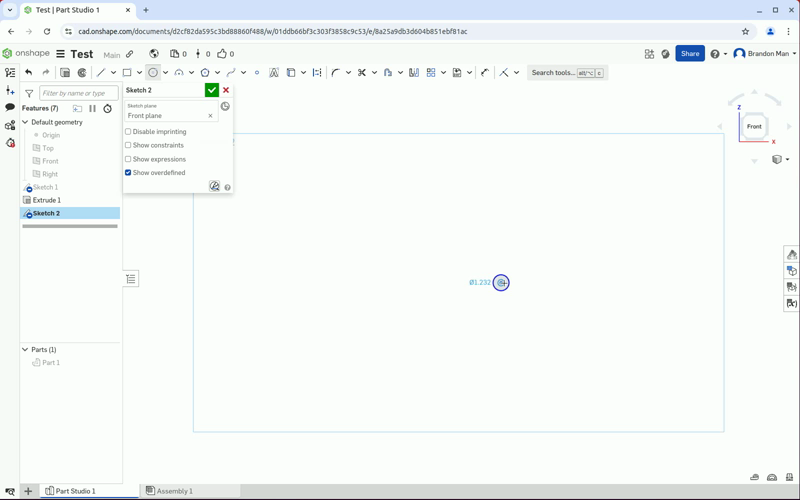
scroll(6)
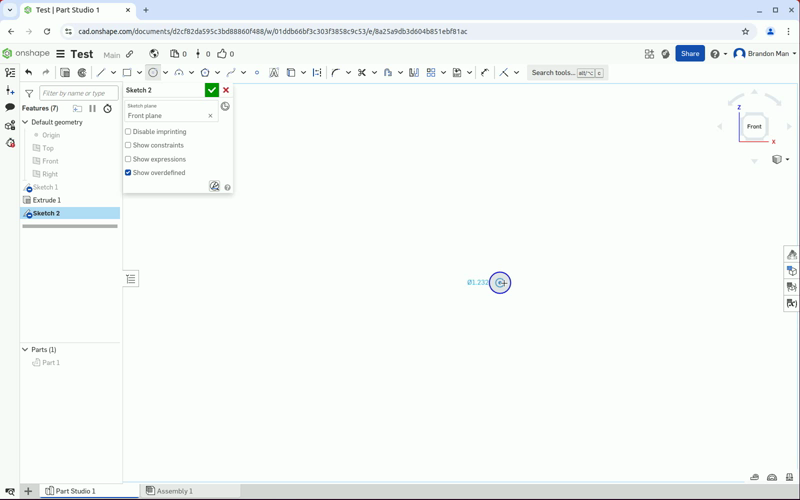
scroll(6)
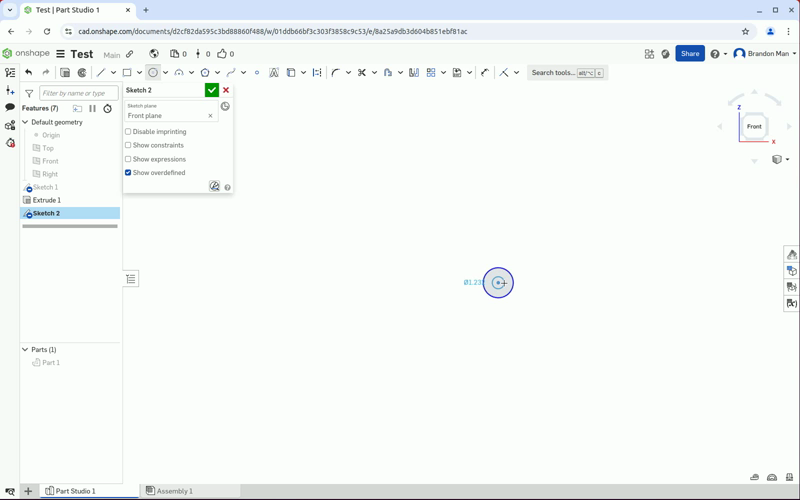
scroll(6)
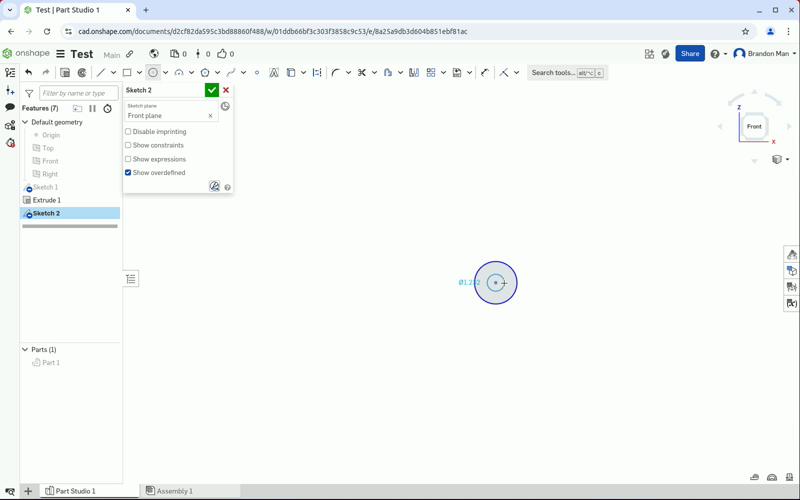
scroll(6)
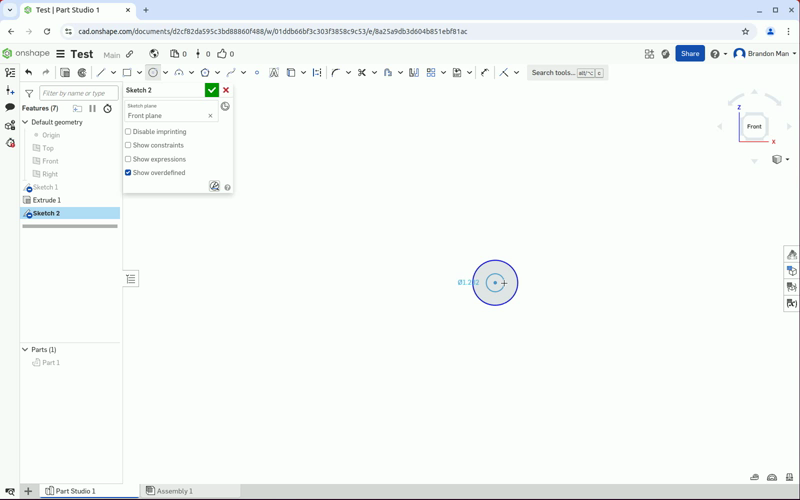
scroll(6)
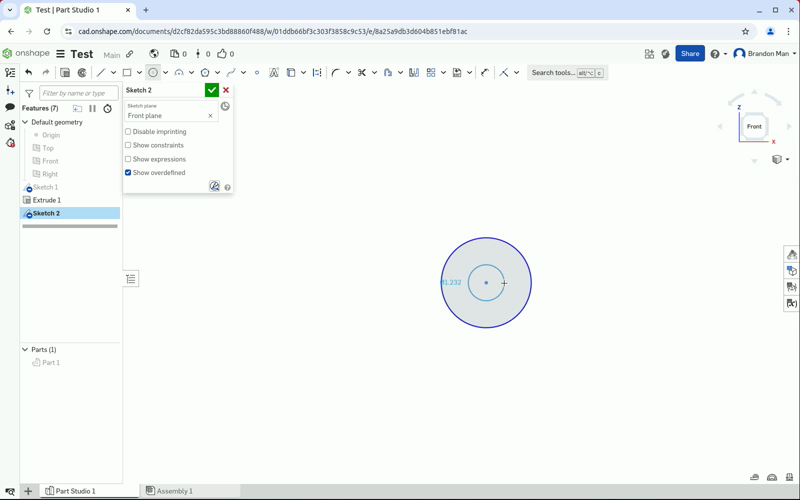
scroll(6)
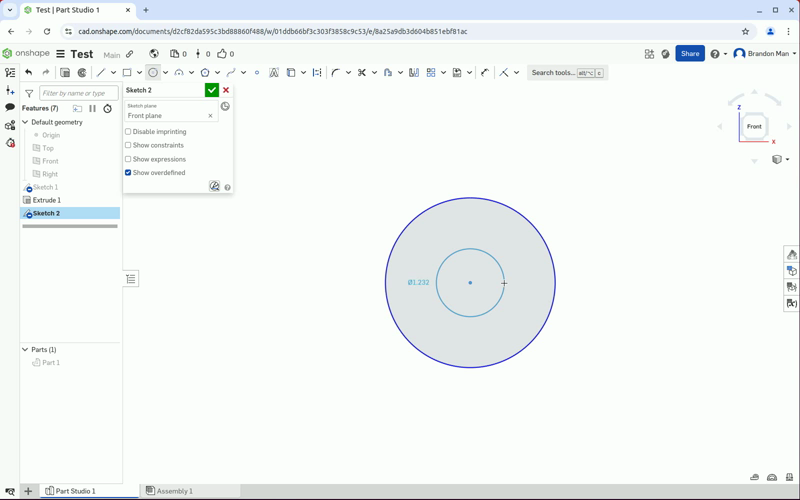
click(504, 282)
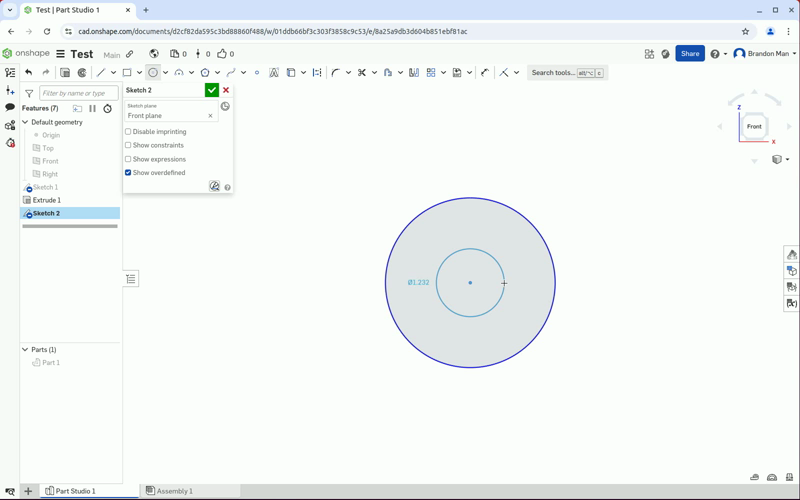
scroll(-6)
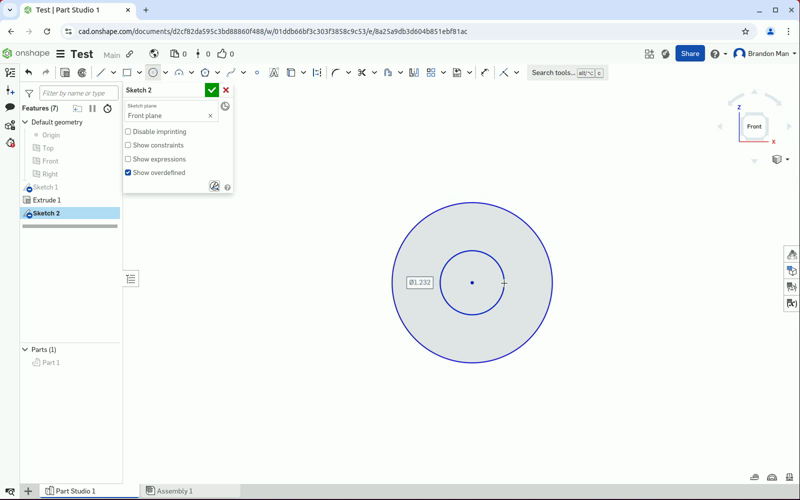
scroll(-6)
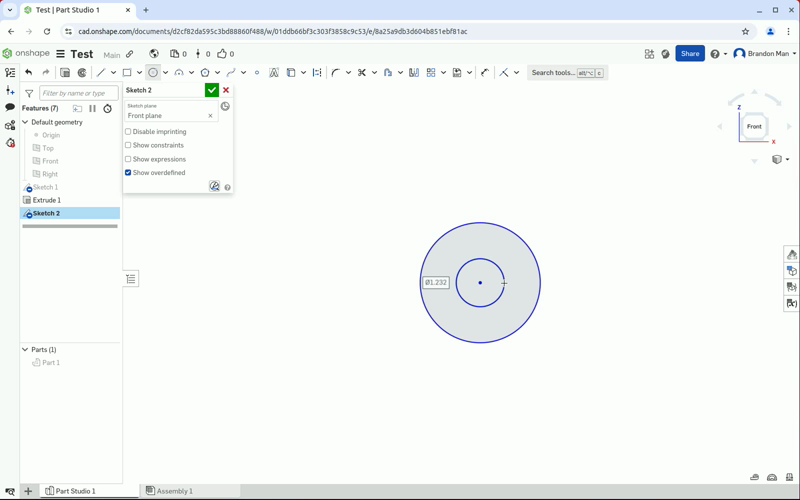
scroll(-6)
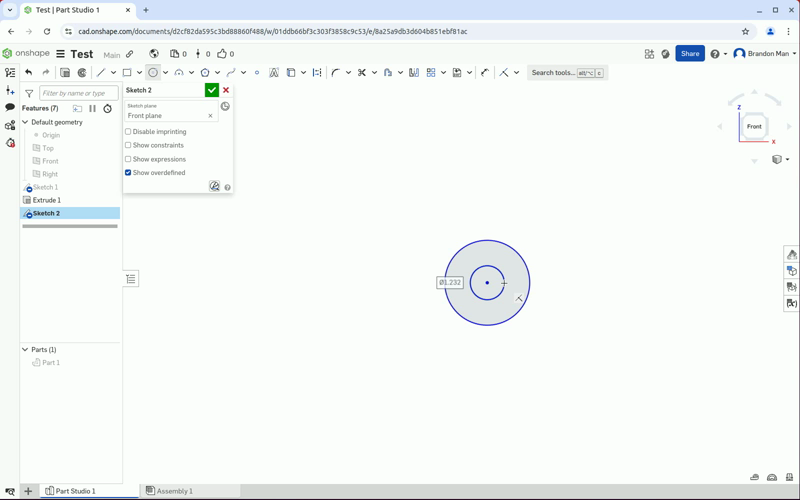
scroll(-6)
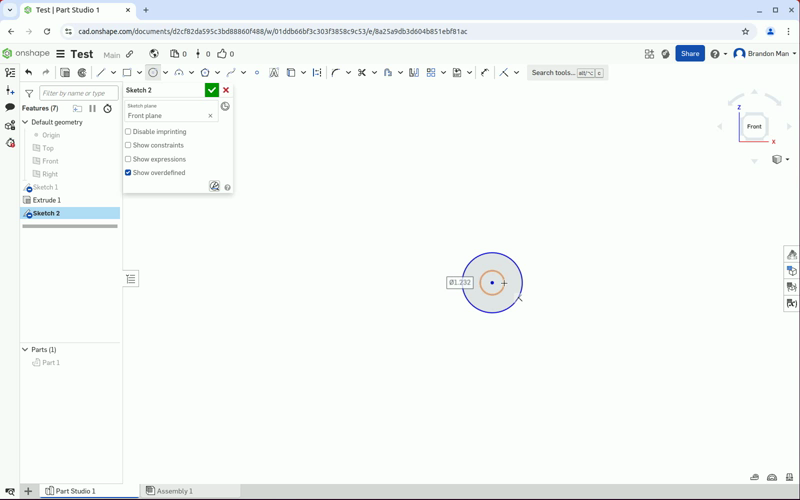
scroll(-6)
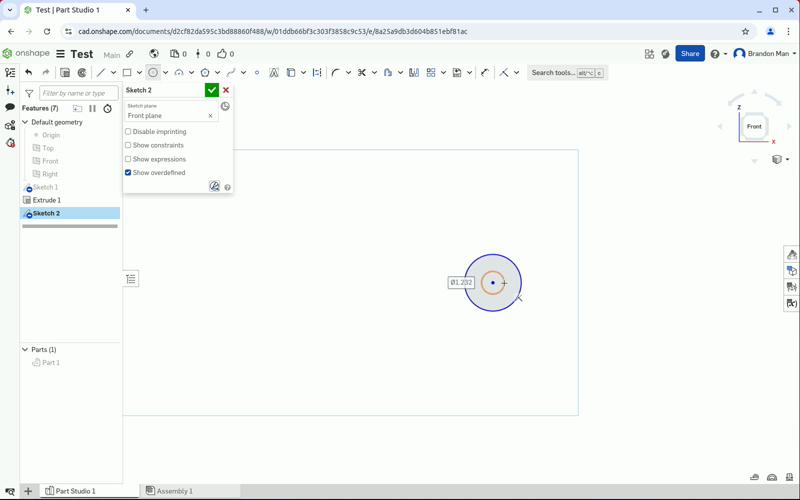
scroll(-6)
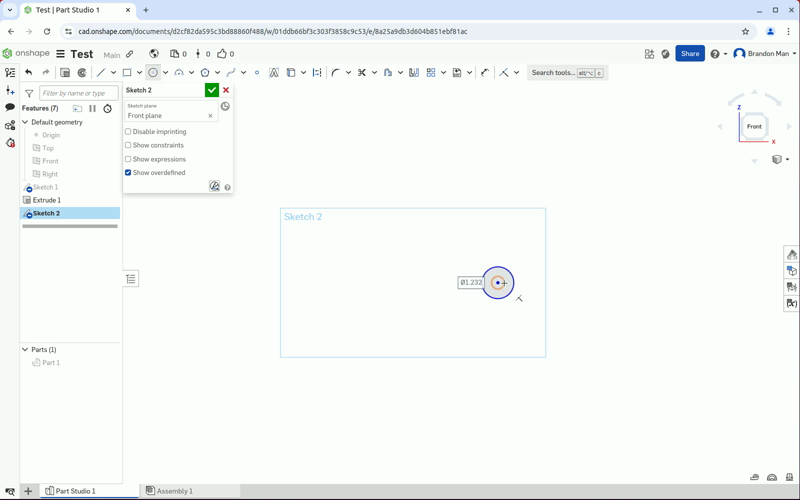
scroll(-6)
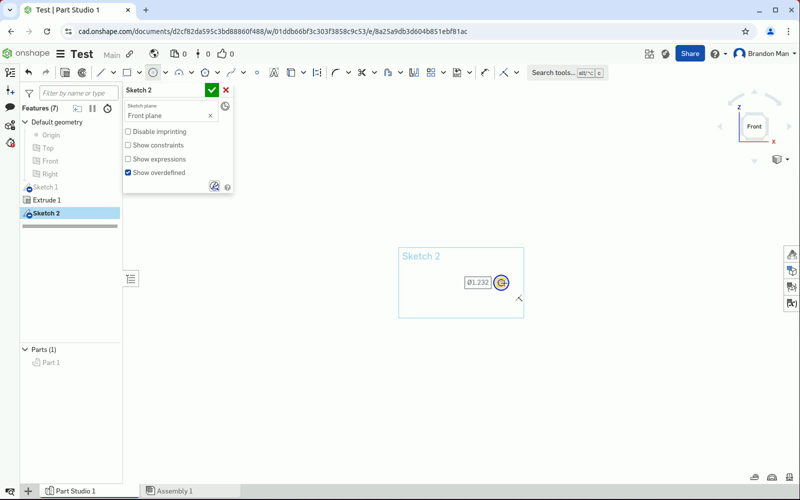
key(esc)
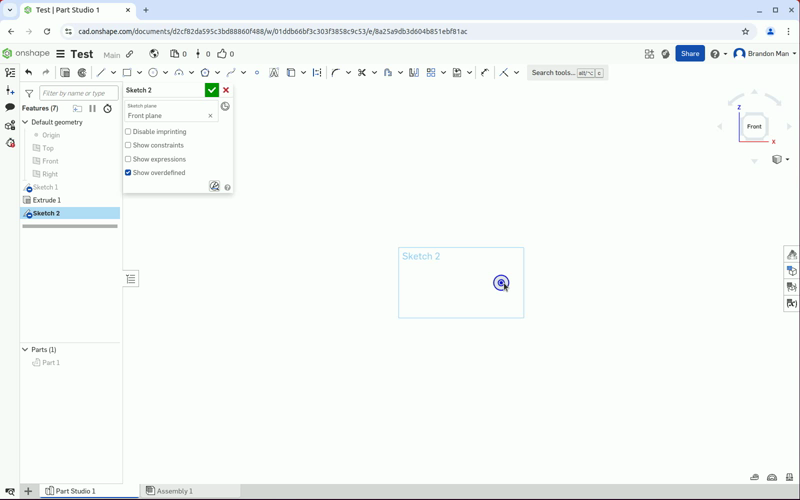
mouse_move(504, 278)
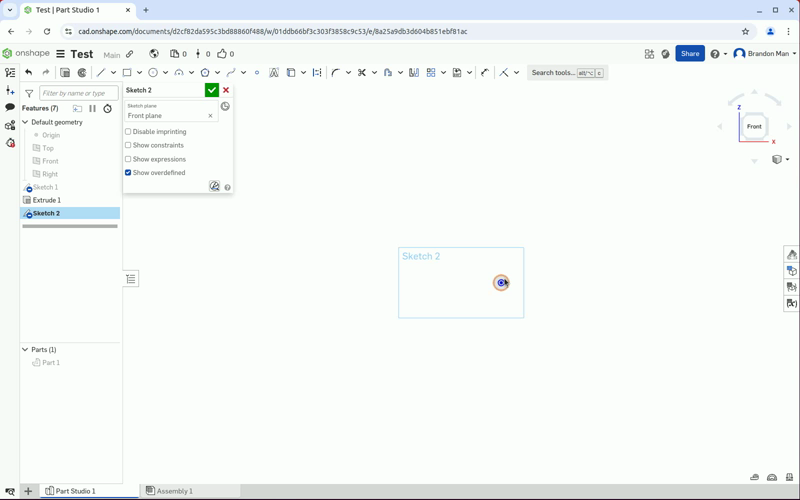
scroll(6)
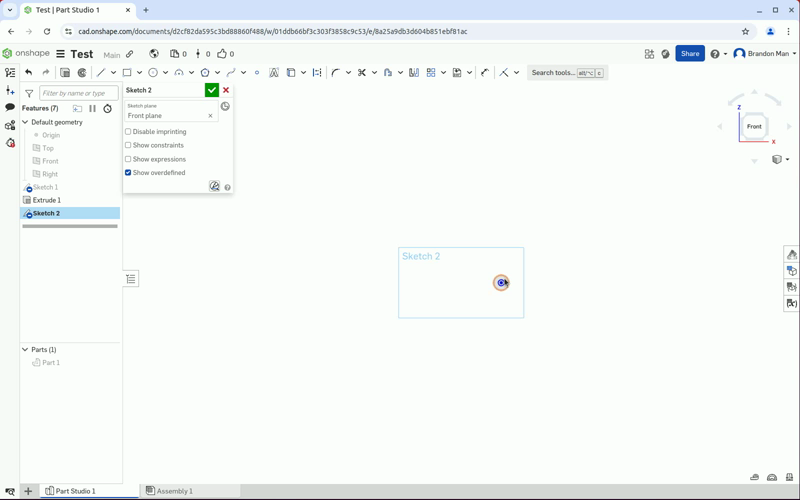
scroll(6)
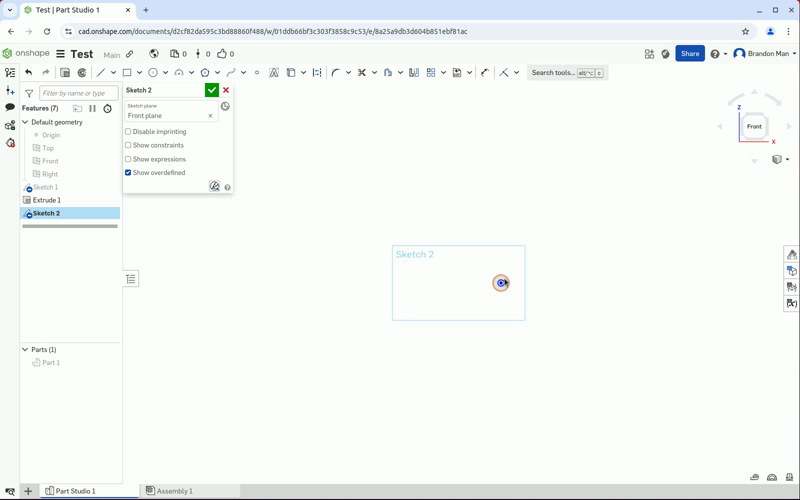
scroll(6)
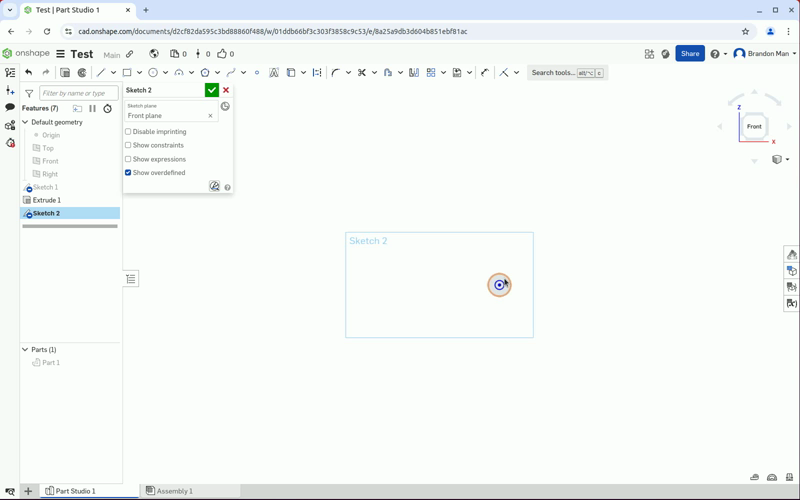
scroll(6)
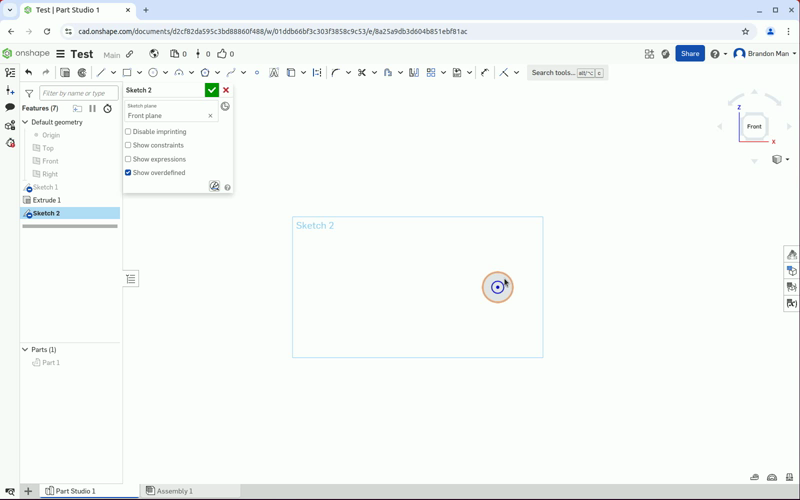
scroll(6)
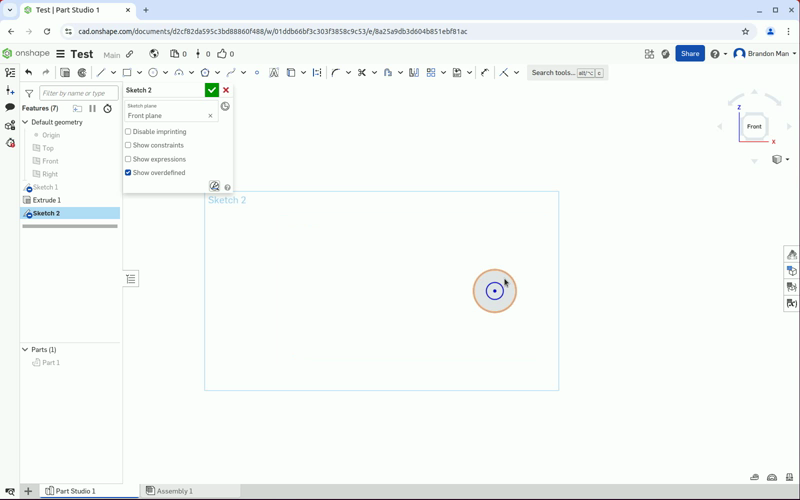
scroll(6)
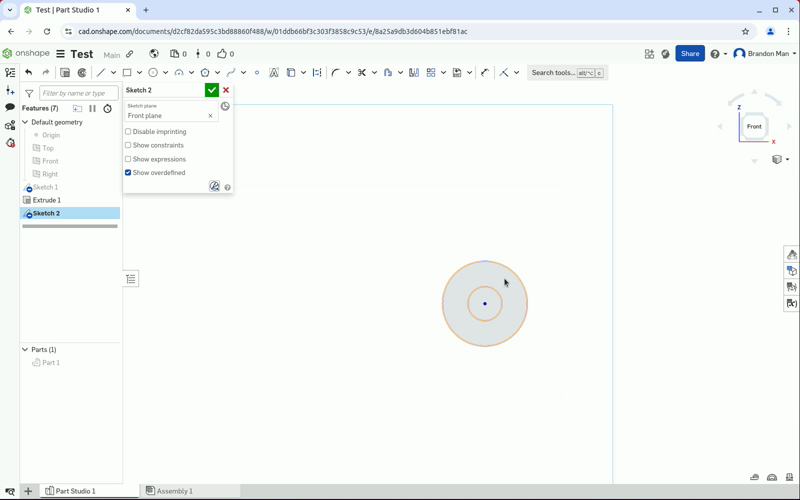
scroll(6)
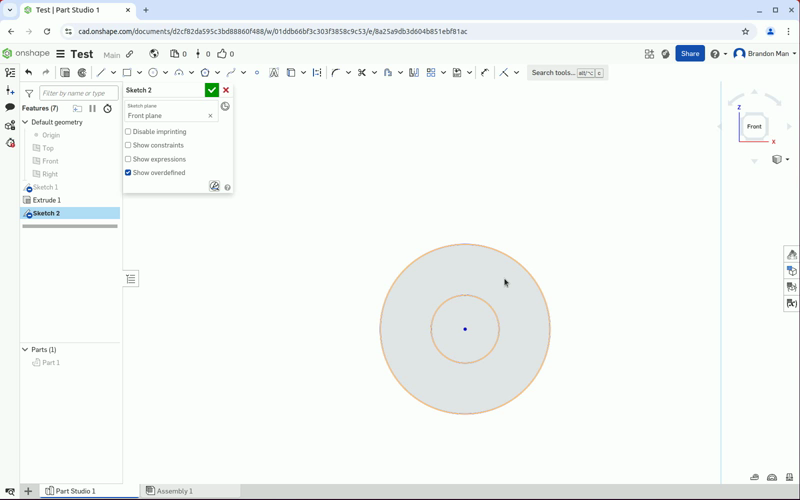
click(504, 278)
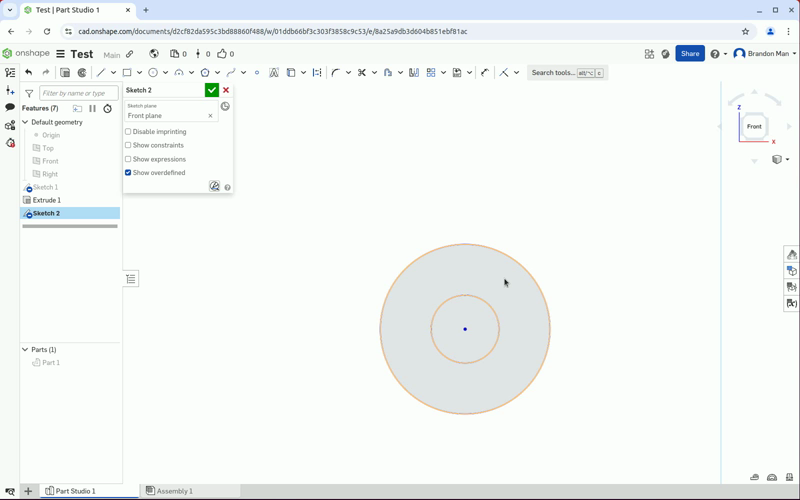
scroll(-6)
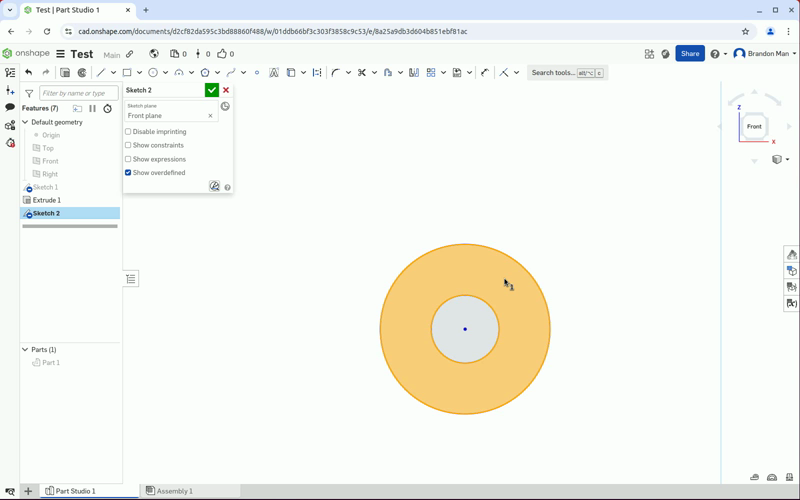
scroll(-6)
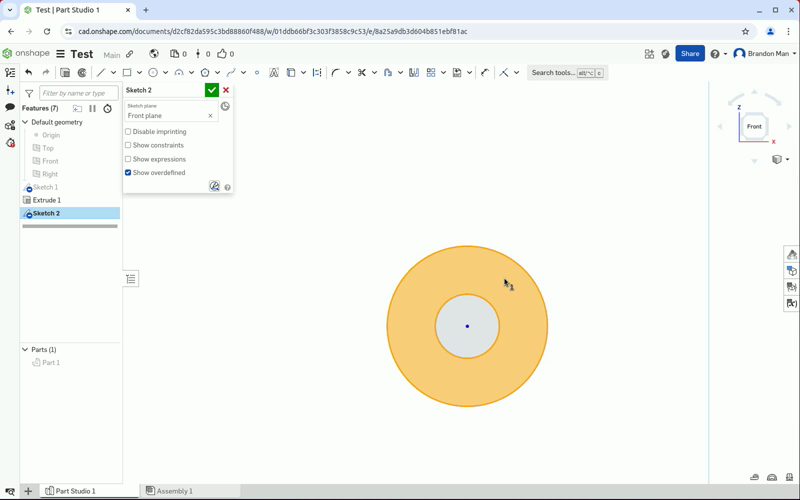
scroll(-6)
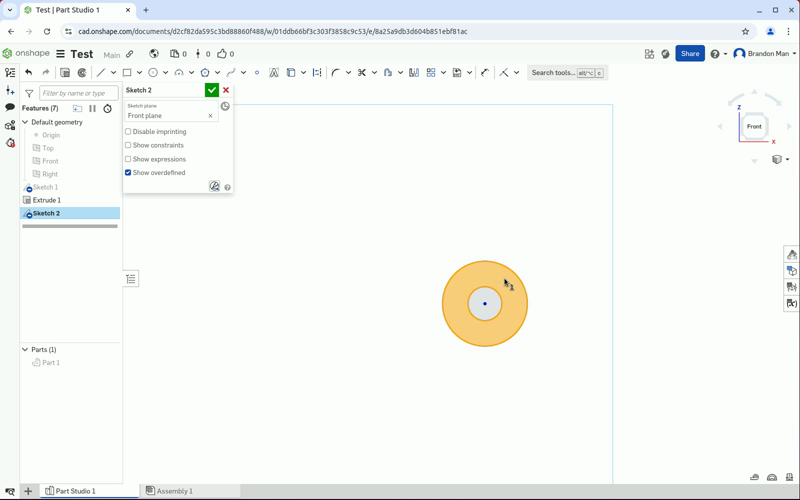
scroll(-6)
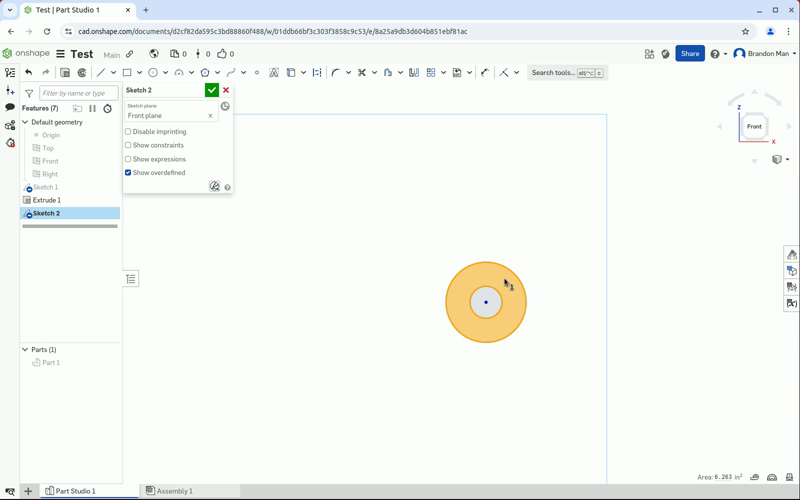
scroll(-6)
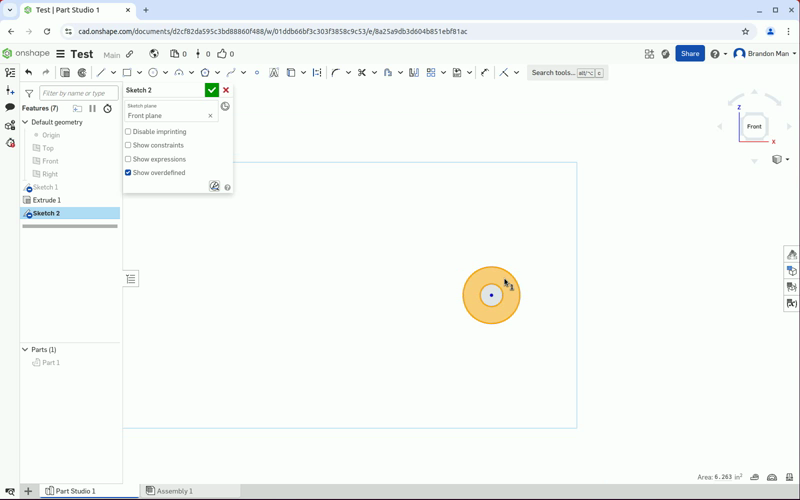
scroll(-6)
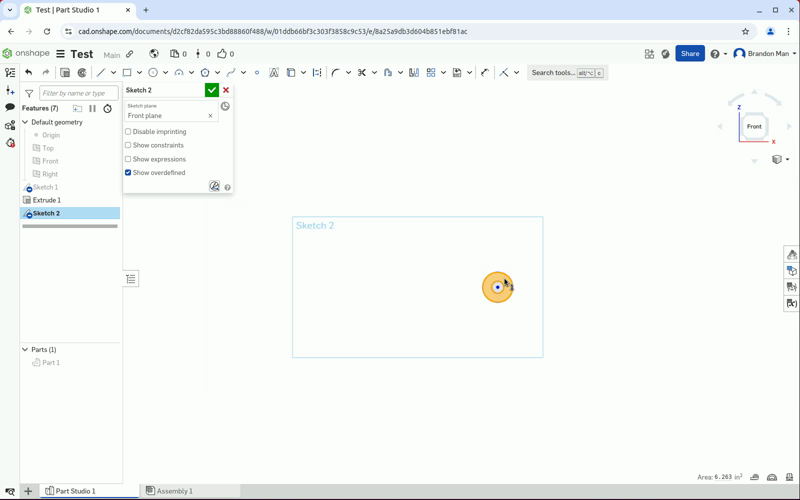
scroll(-6)
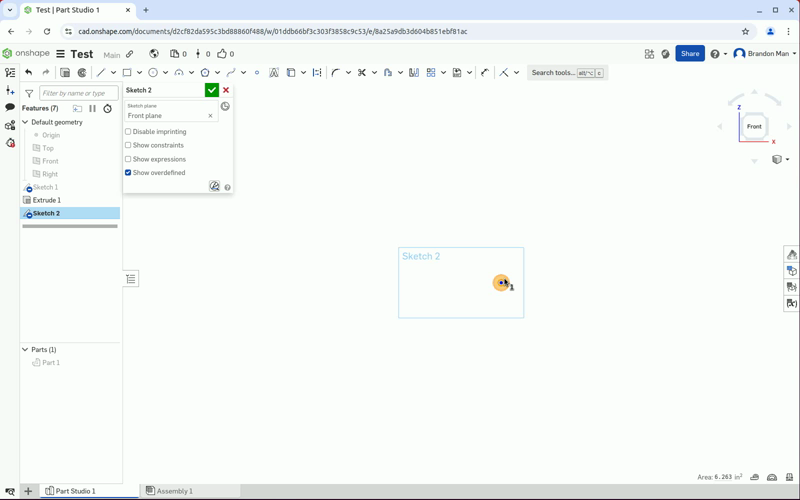
mouse_move(73, 352)
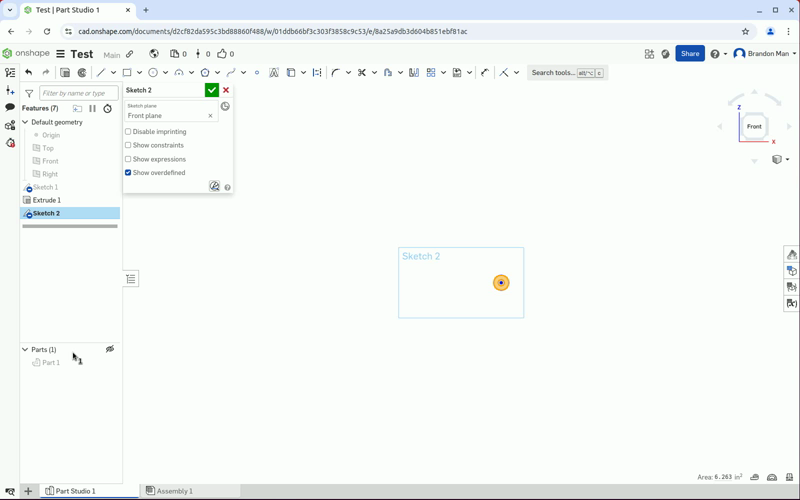
key(shift+y)
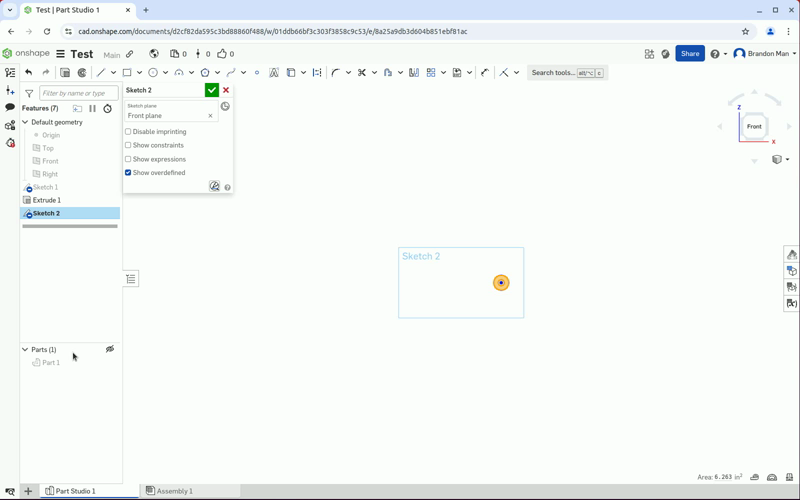
key(shift+e)
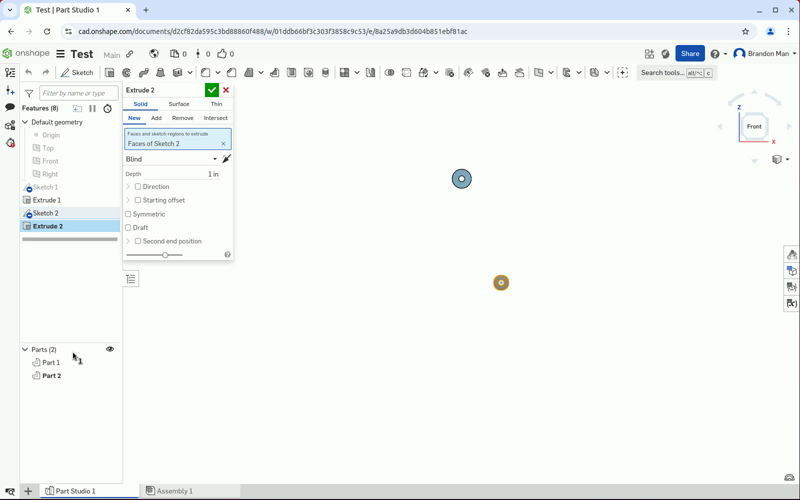
mouse_move(143, 106)
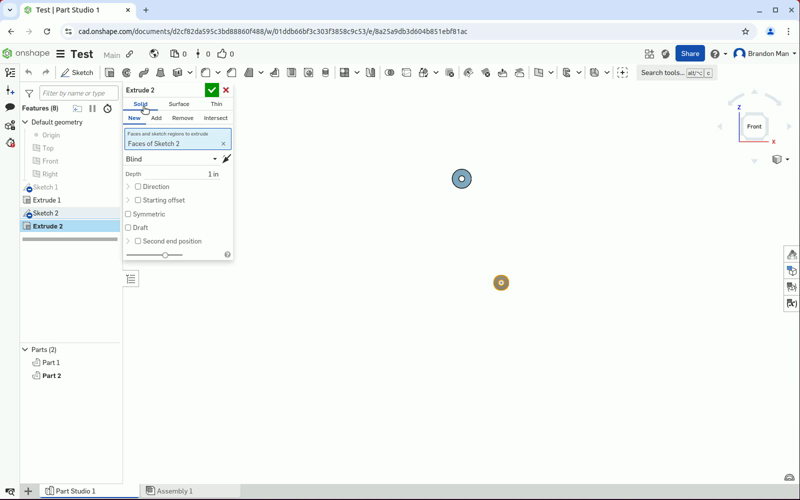
click(143, 106)
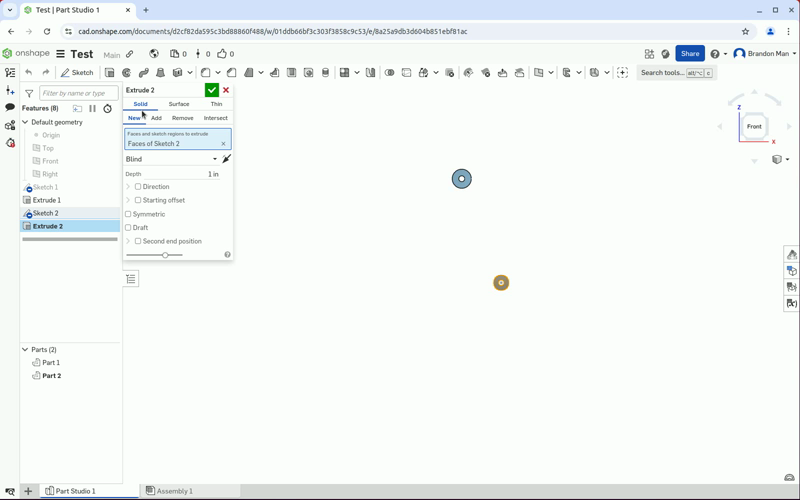
mouse_move(137, 120)
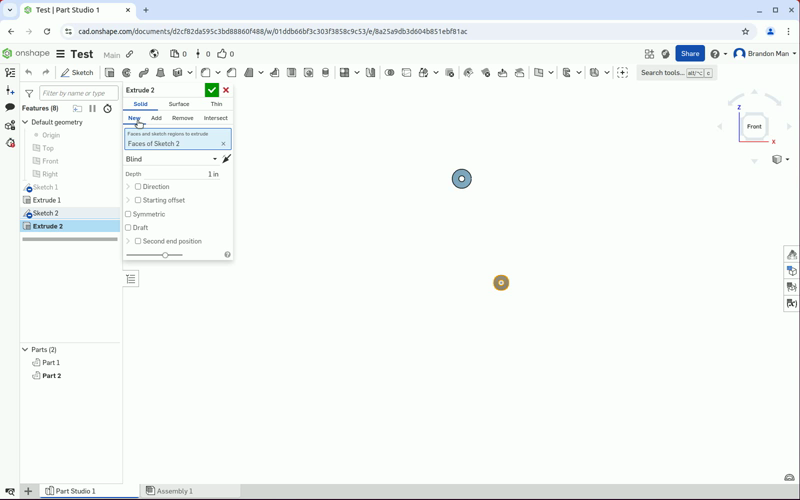
click(137, 120)
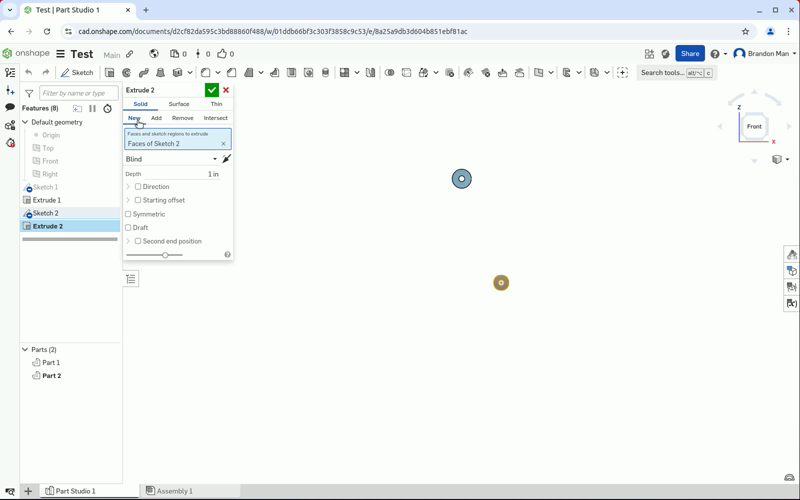
key(tab, 4)
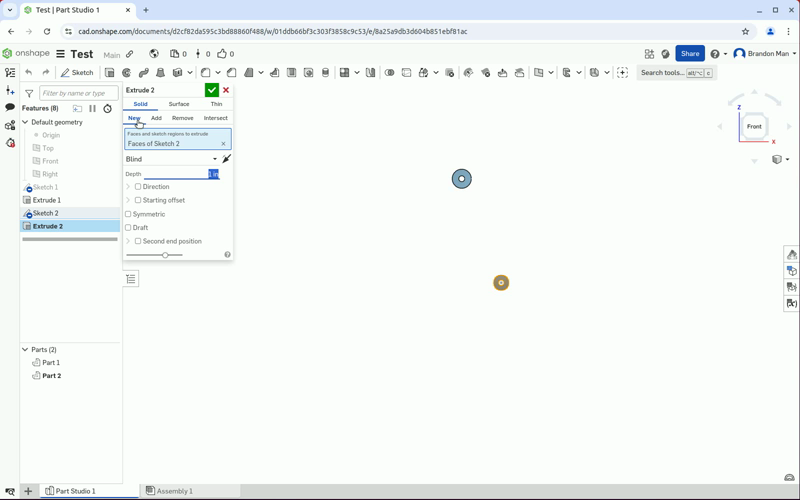
text(0.481)
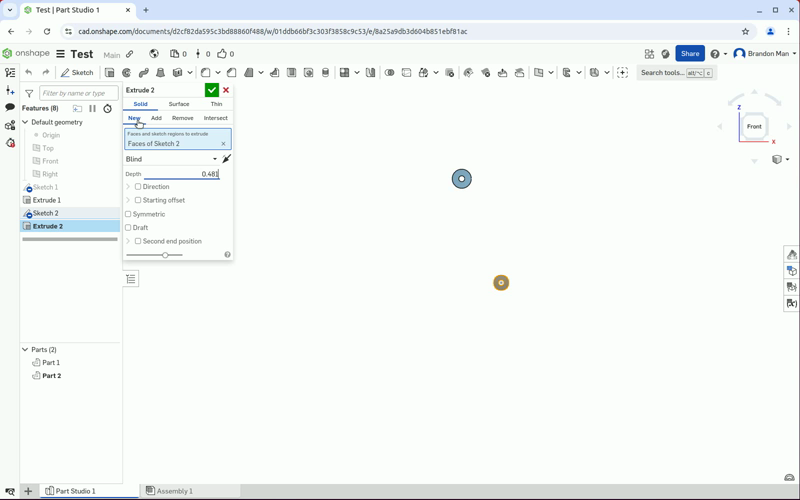
key(enter)
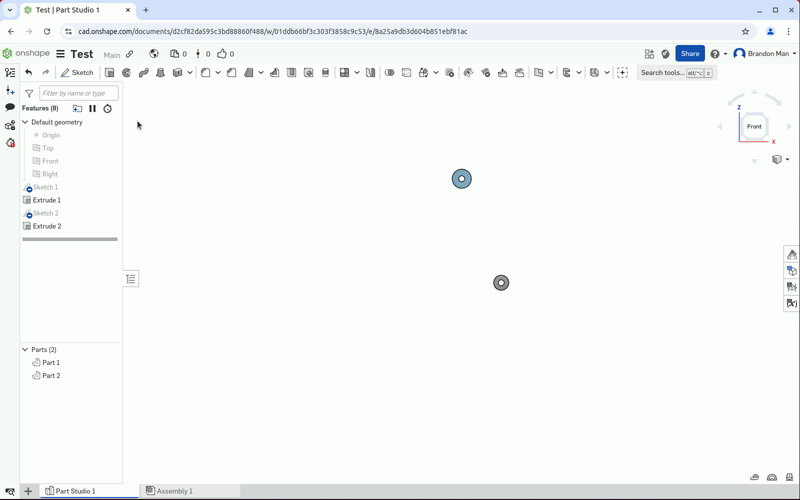
key(shift+h)
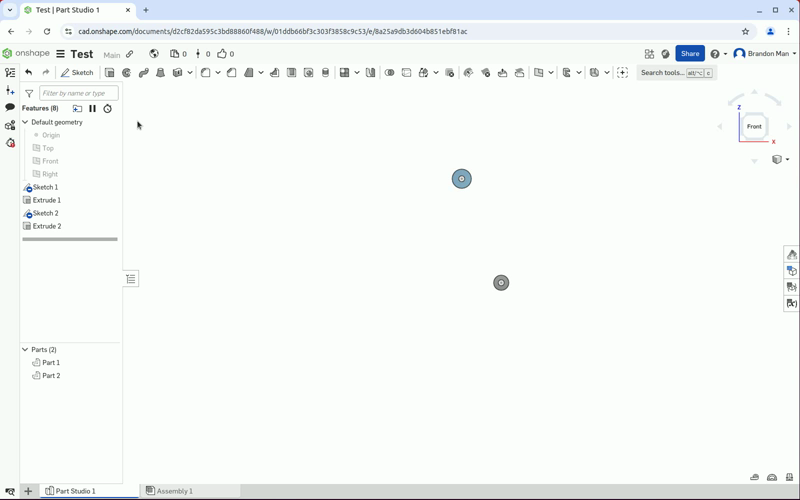
key(shift+h)
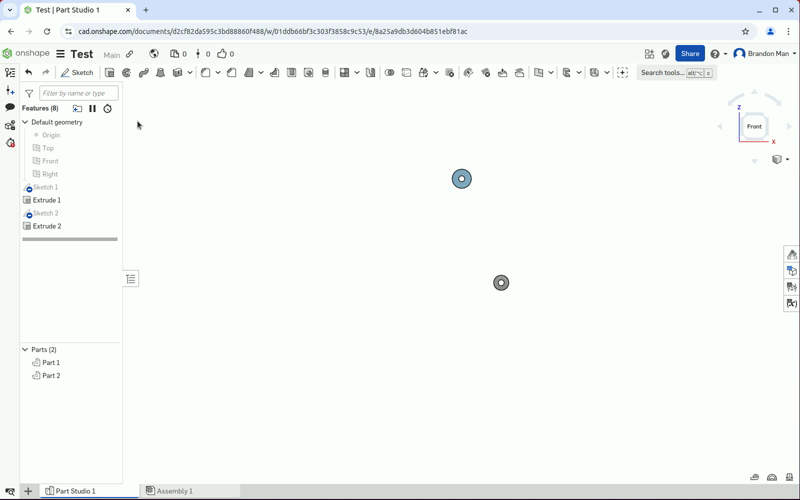
mouse_move(73, 189)
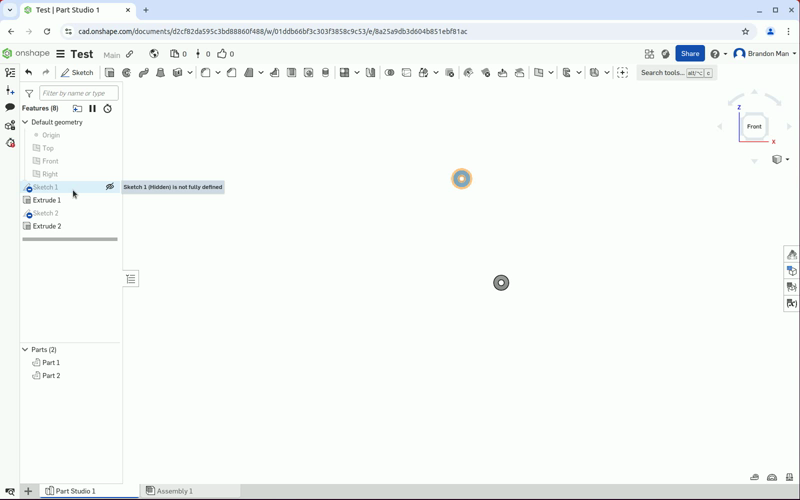
click(73, 189)
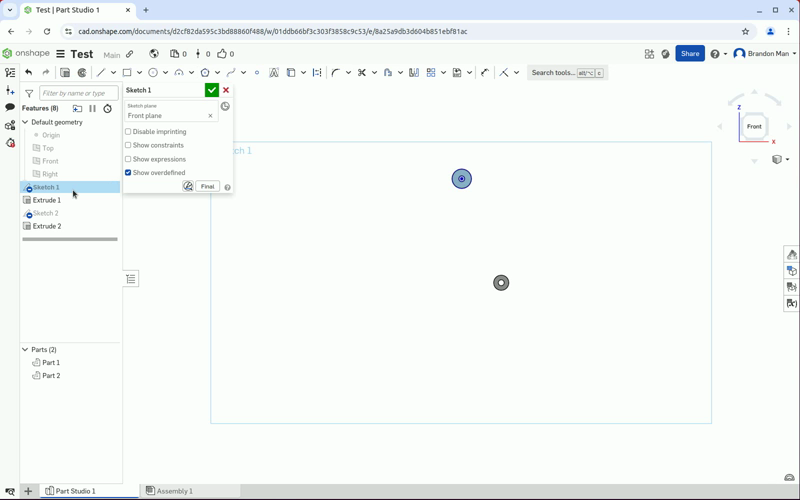
mouse_move(229, 92)
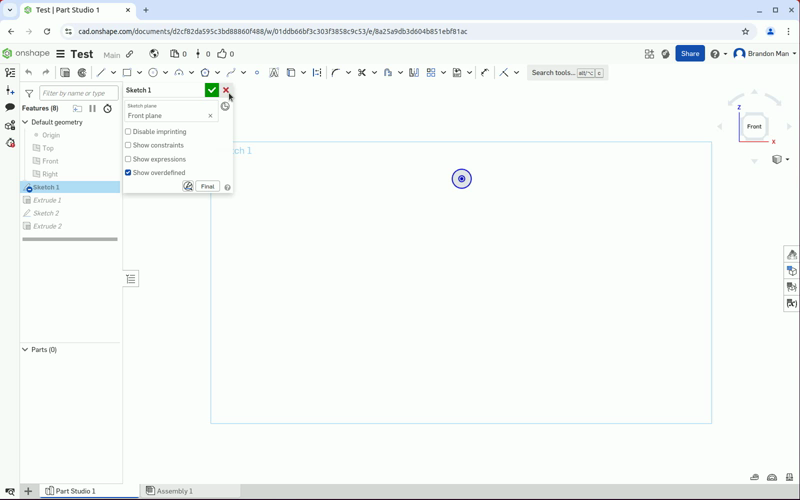
click(229, 92)
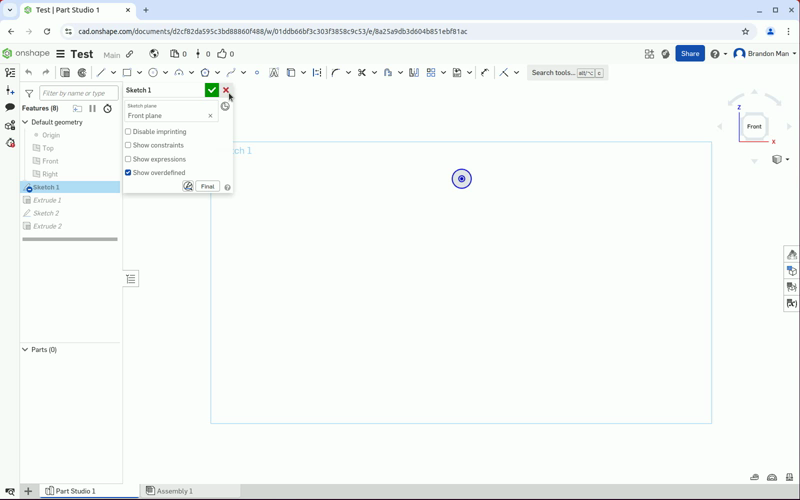
key(shift+s)
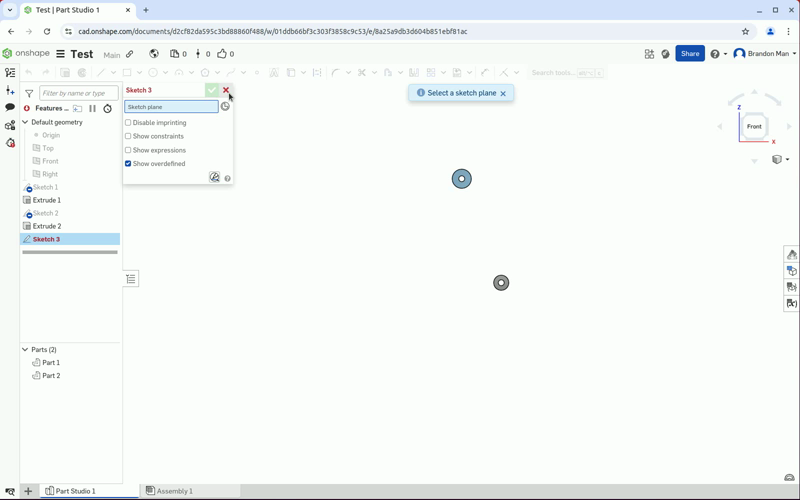
mouse_move(73, 163)
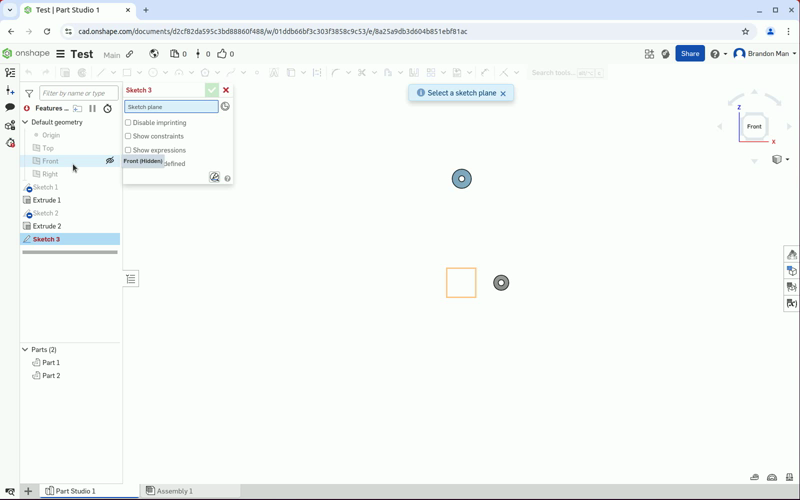
click(73, 163)
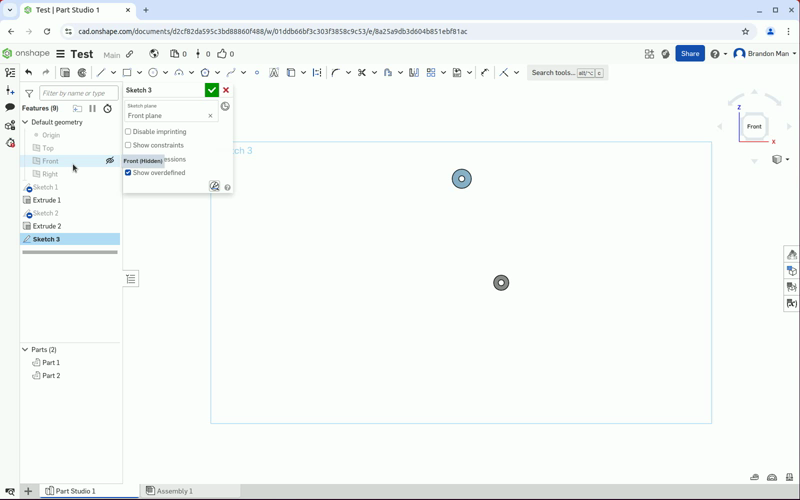
mouse_move(73, 352)
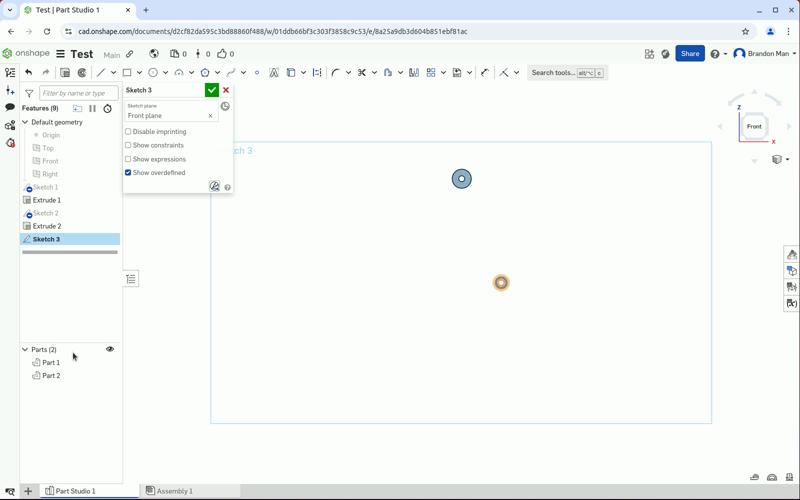
key(y)
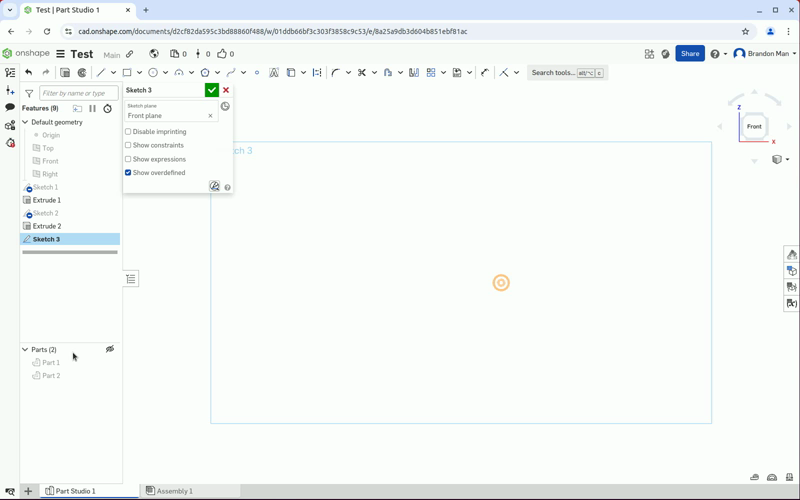
key(c)
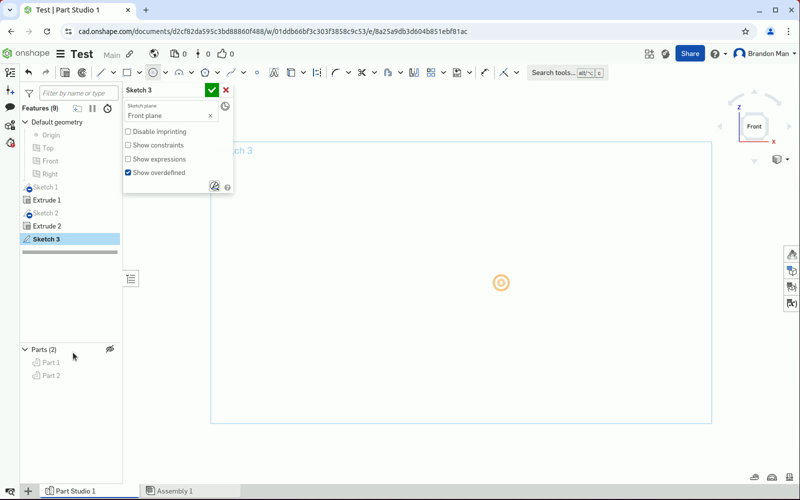
key_down(shift)
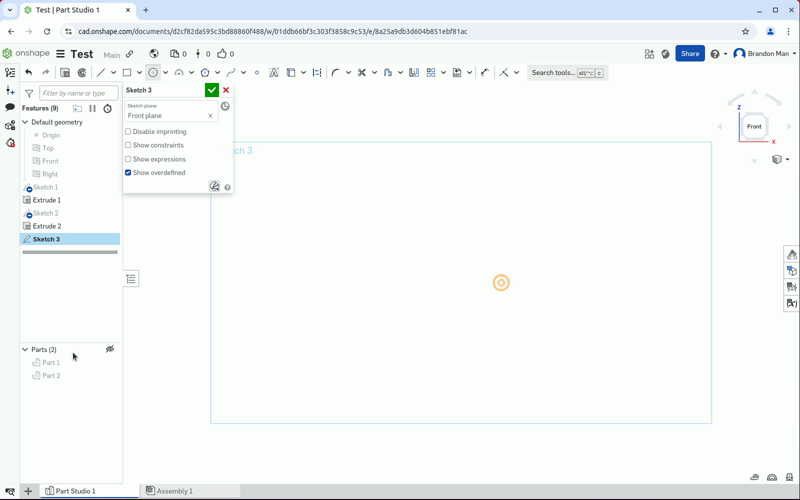
mouse_move(461, 282)
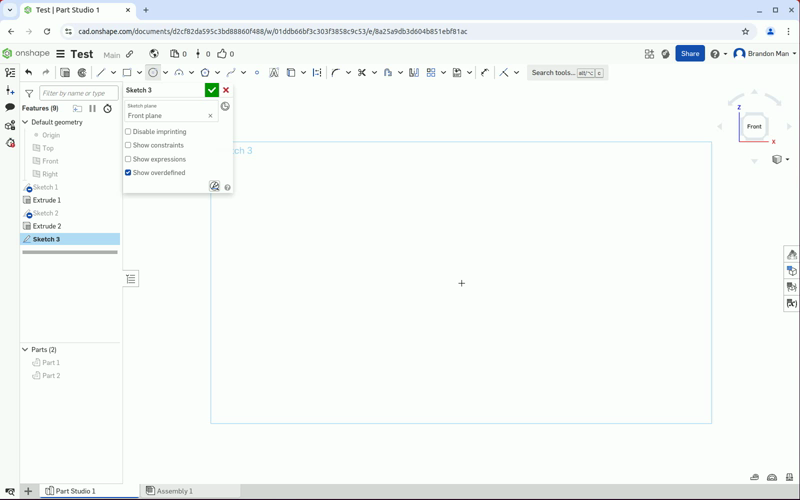
click(461, 282)
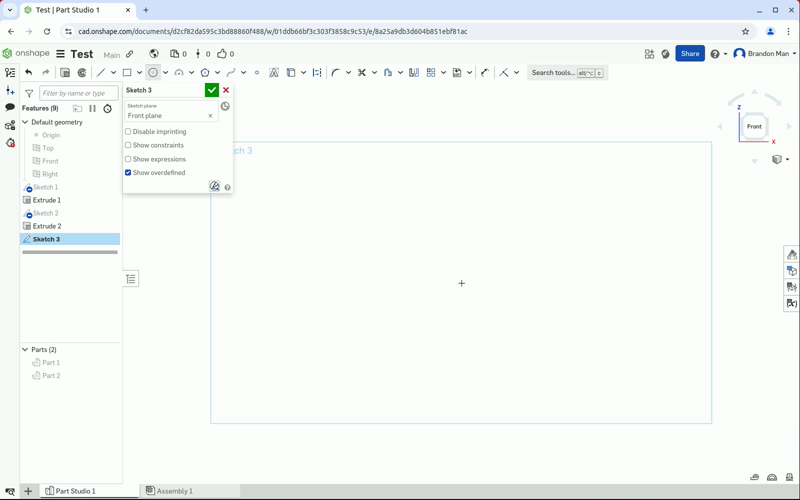
key_up(shift)
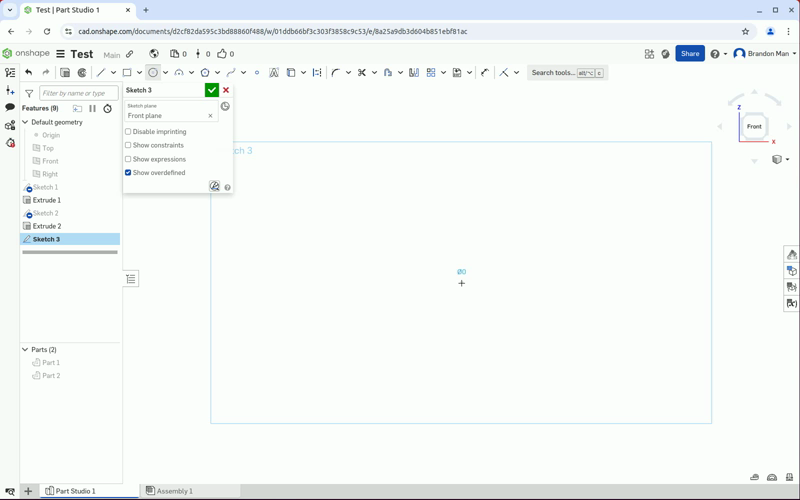
mouse_move(471, 282)
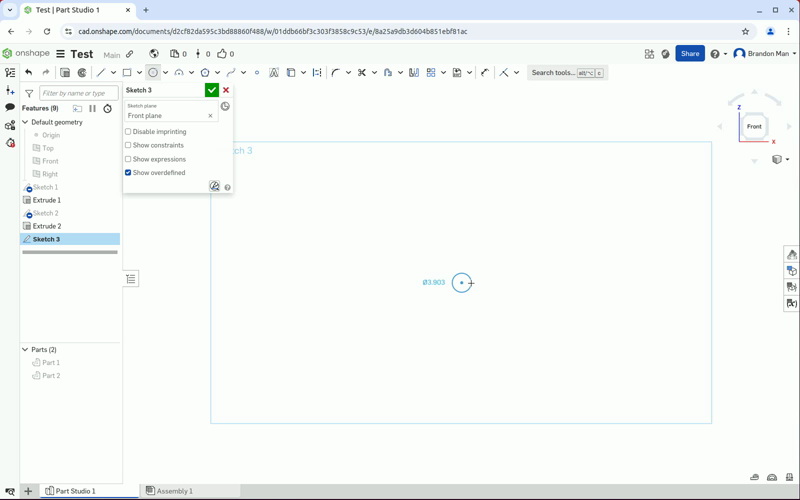
click(471, 282)
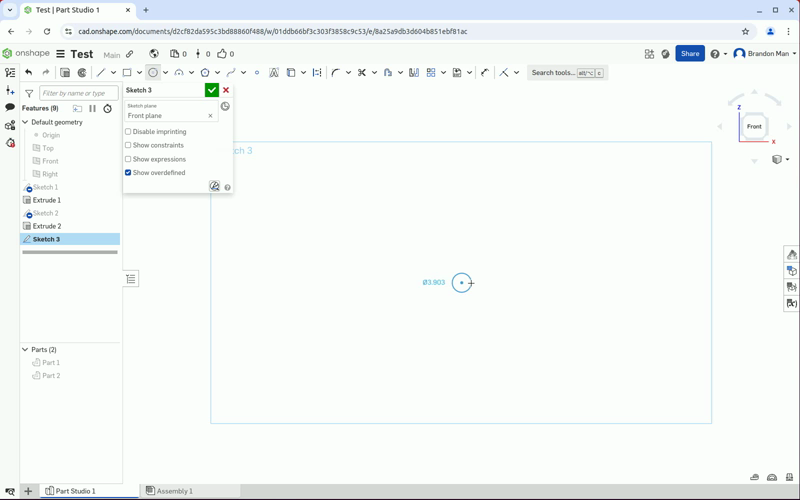
key(esc)
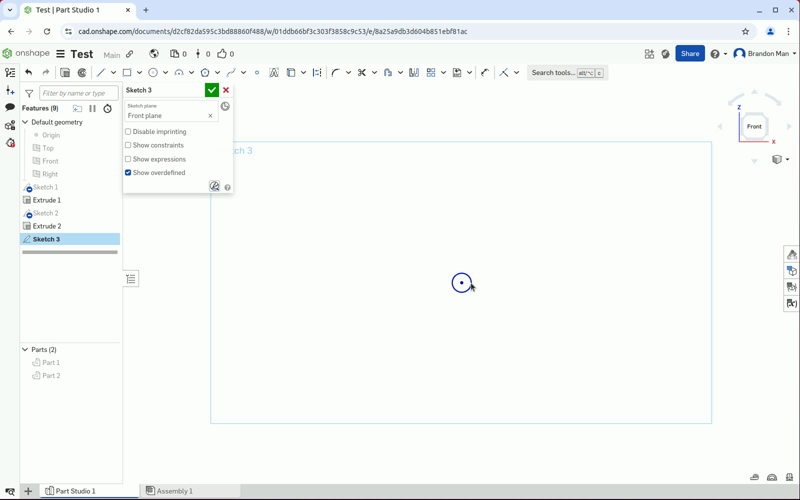
key(c)
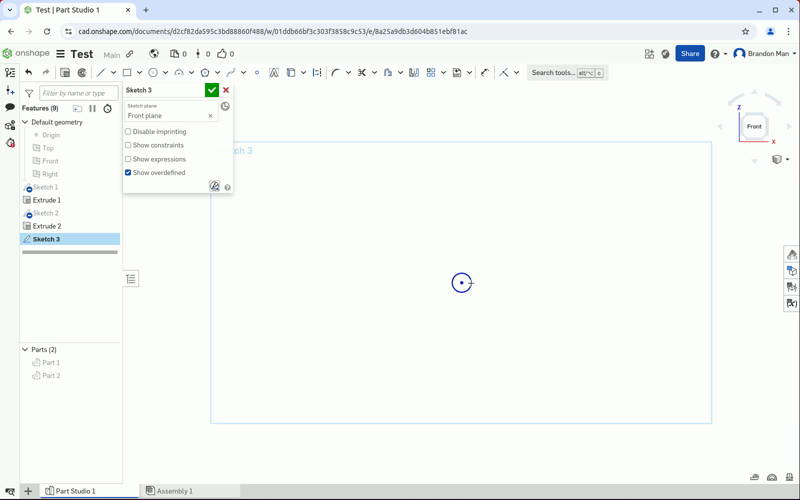
key_down(shift)
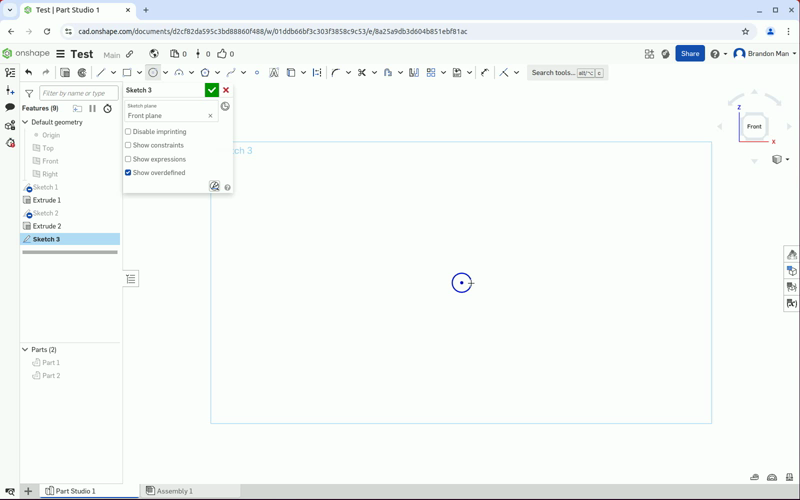
mouse_move(461, 282)
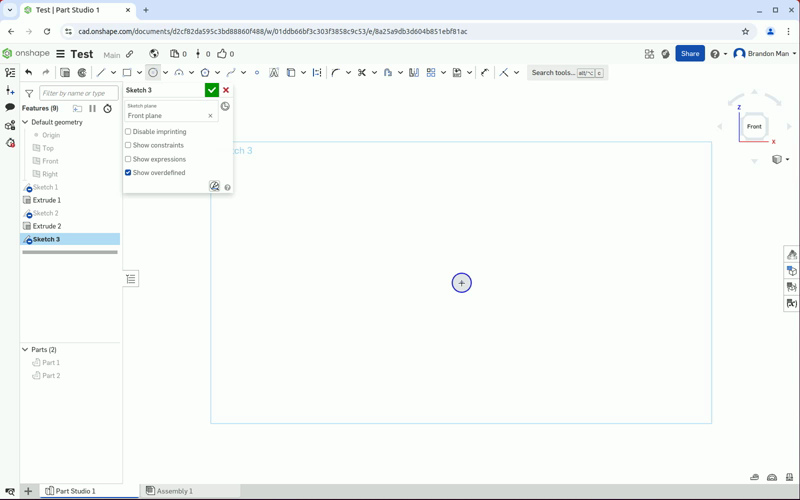
click(461, 282)
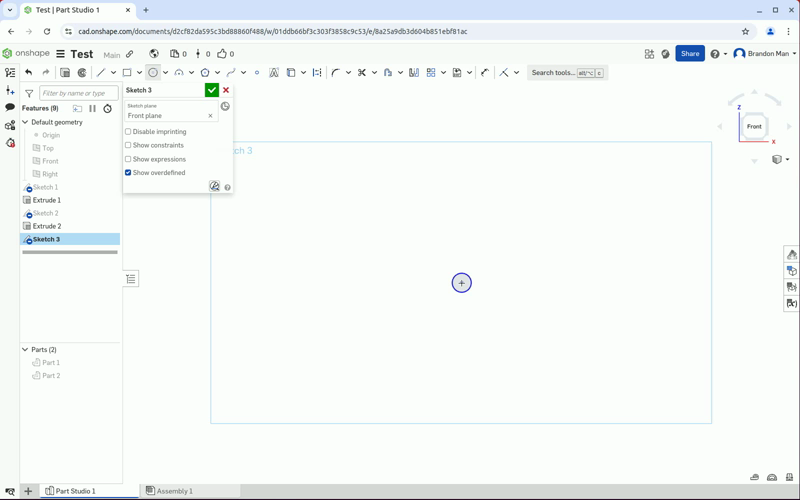
key_up(shift)
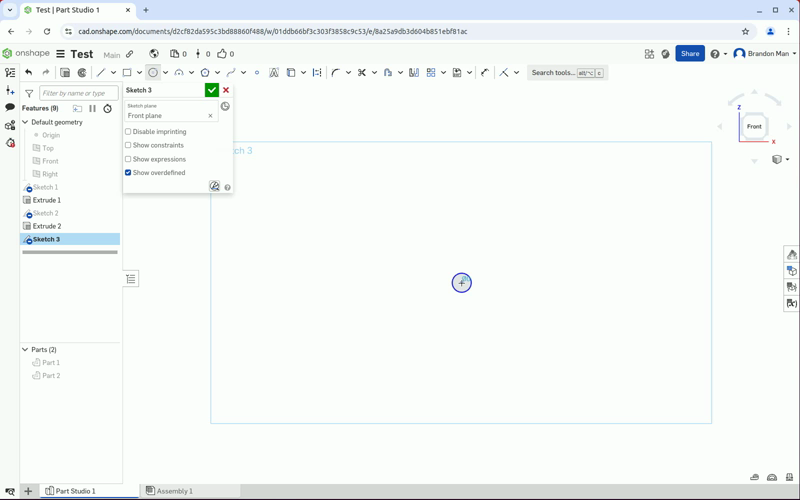
mouse_move(464, 282)
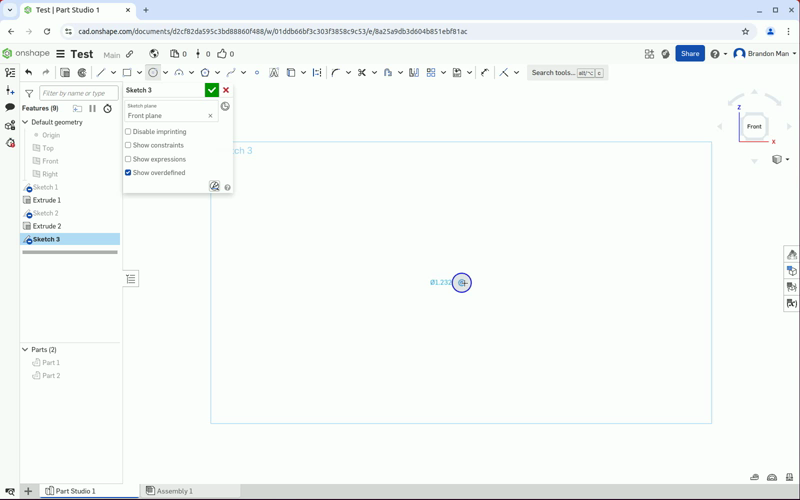
scroll(6)
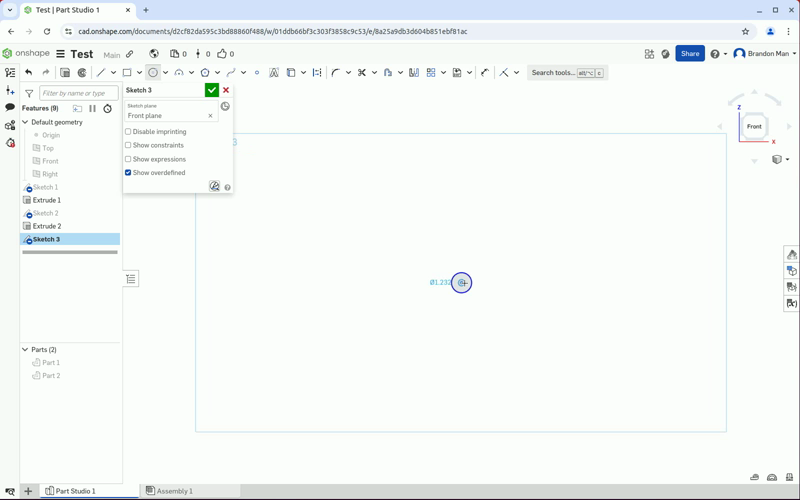
scroll(6)
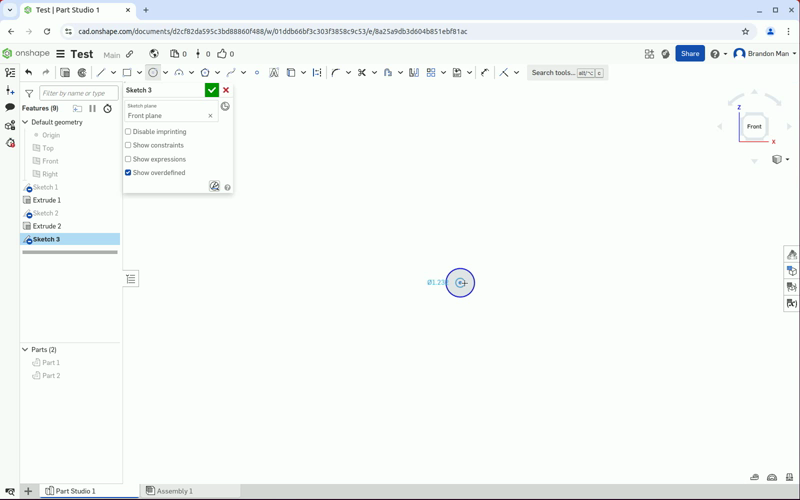
scroll(6)
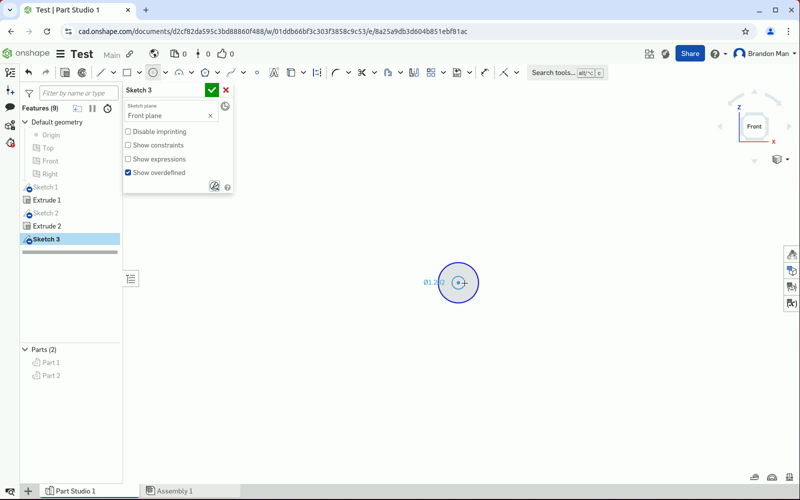
scroll(6)
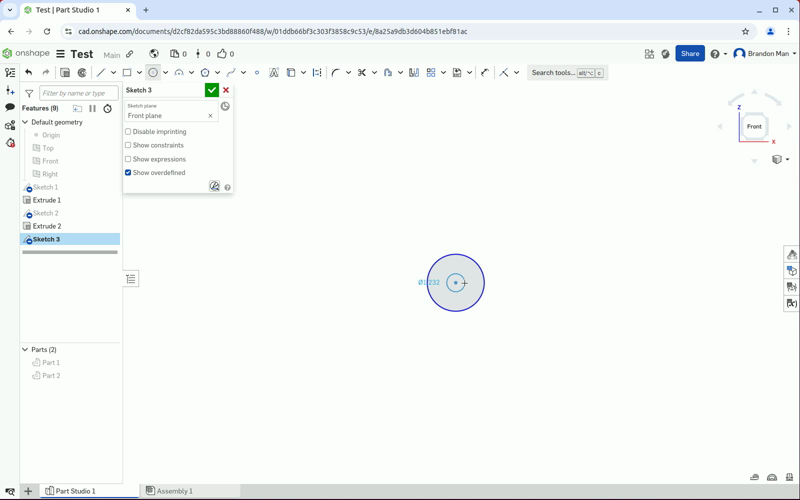
scroll(6)
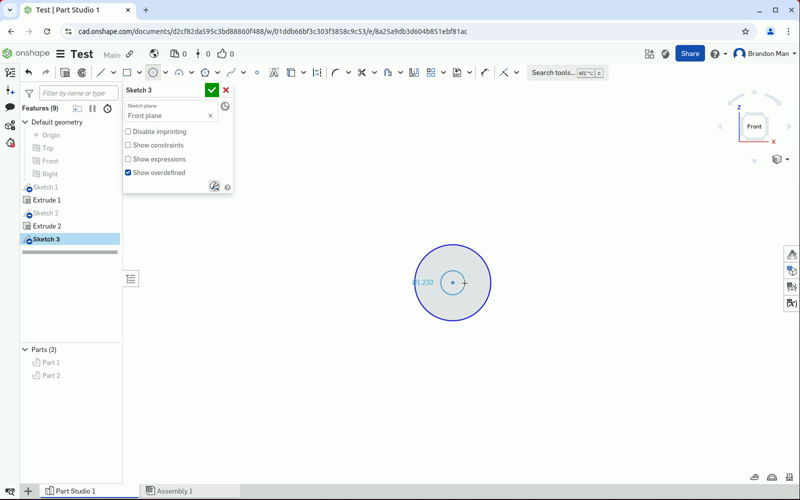
scroll(6)
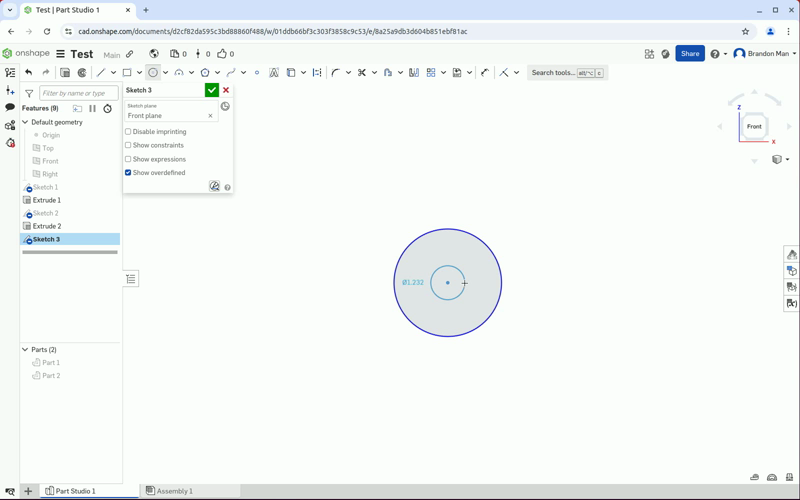
scroll(6)
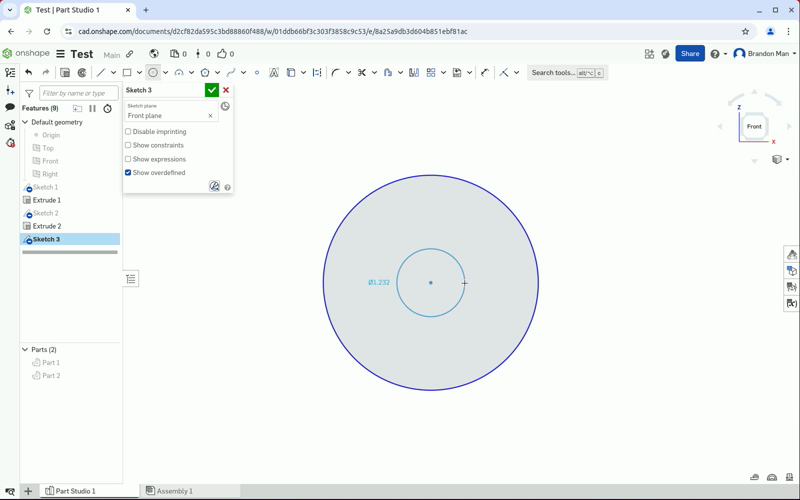
click(464, 282)
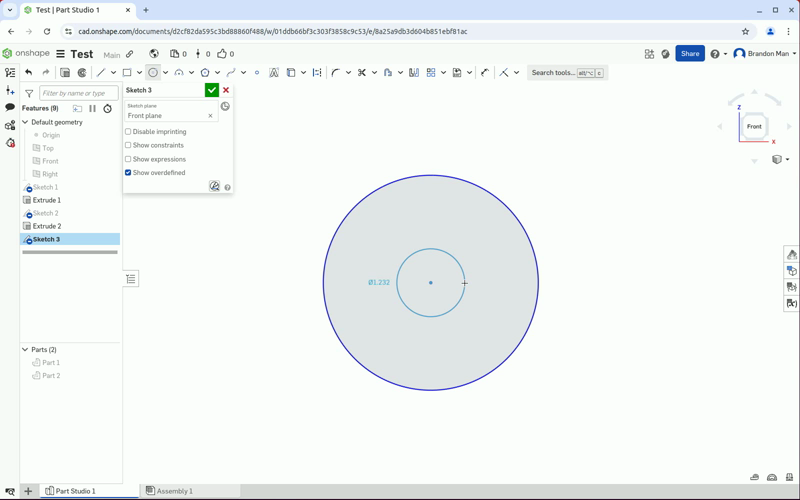
scroll(-6)
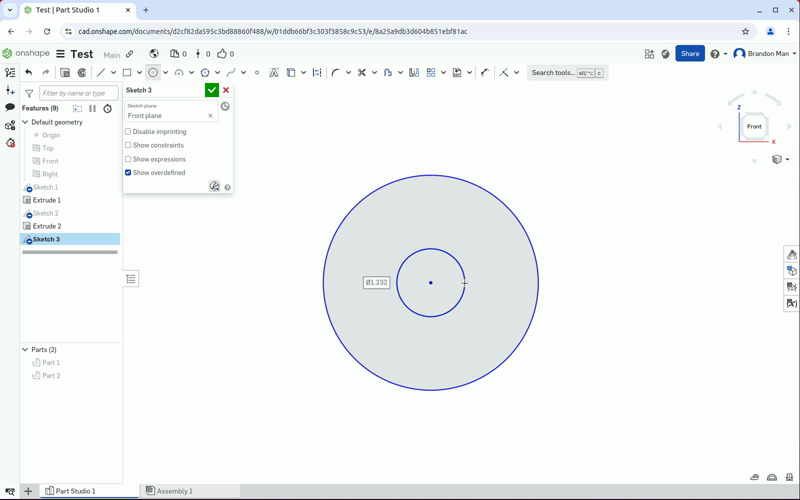
scroll(-6)
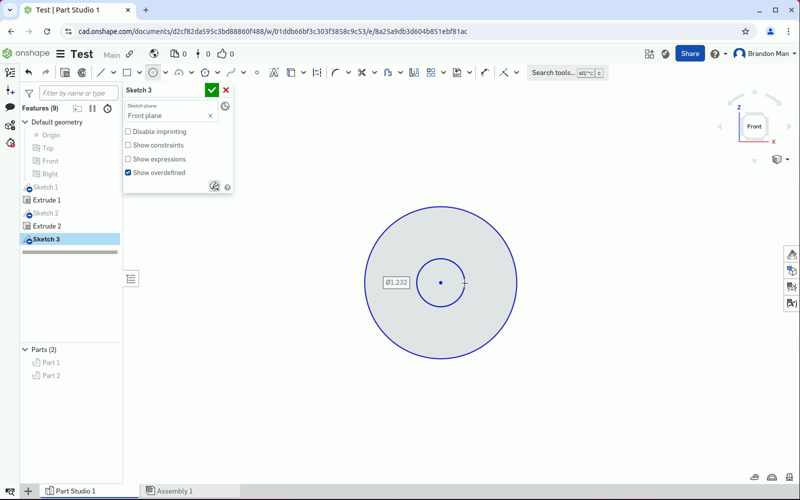
scroll(-6)
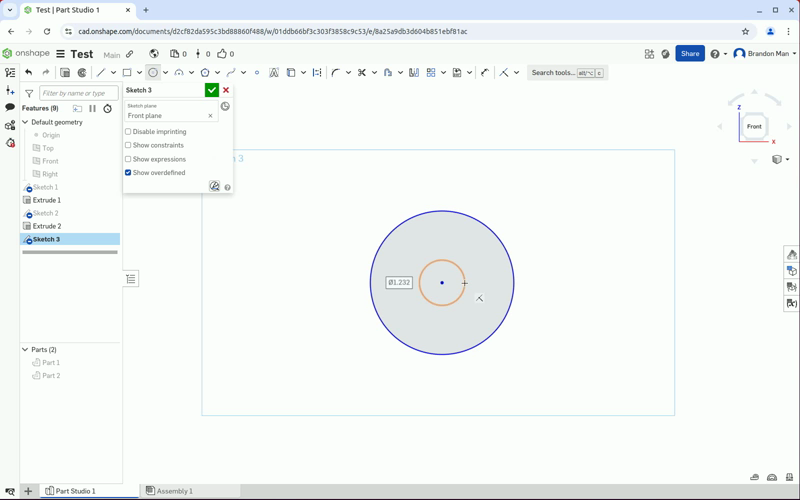
scroll(-6)
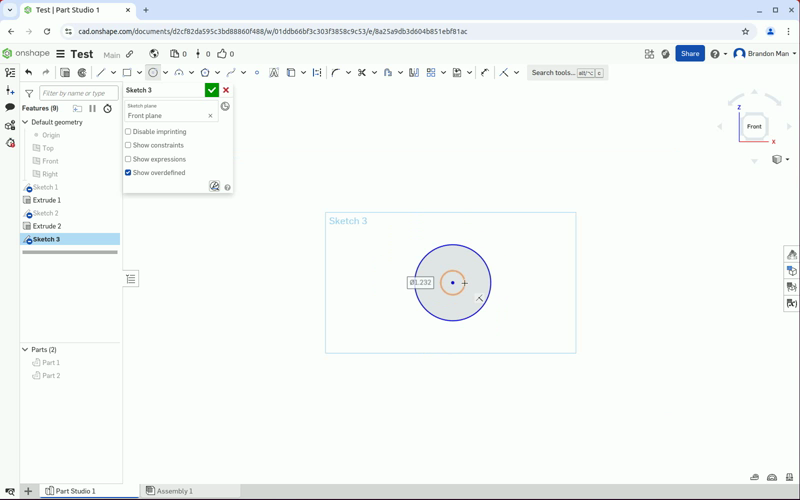
scroll(-6)
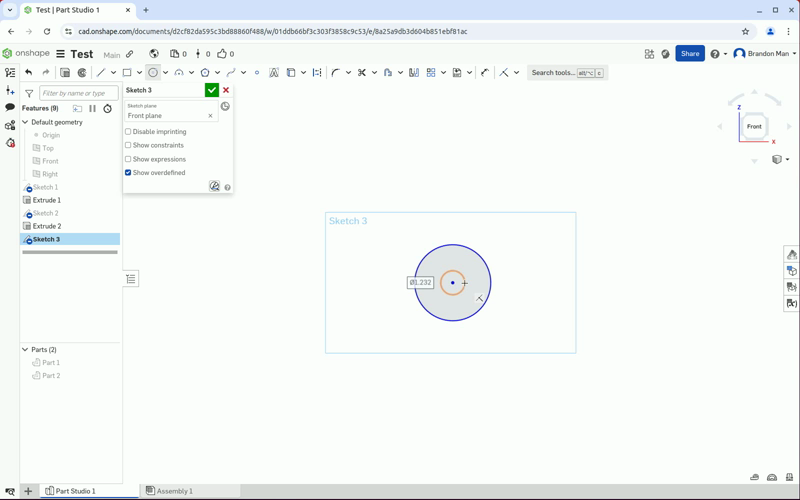
scroll(-6)
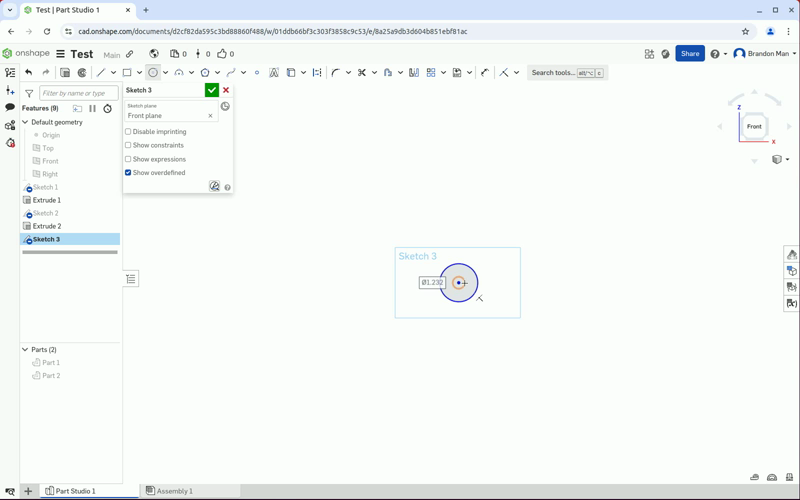
scroll(-6)
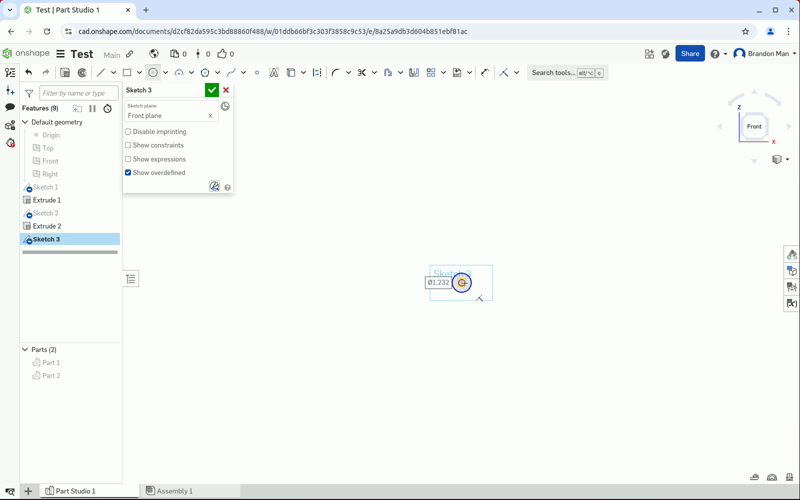
key(esc)
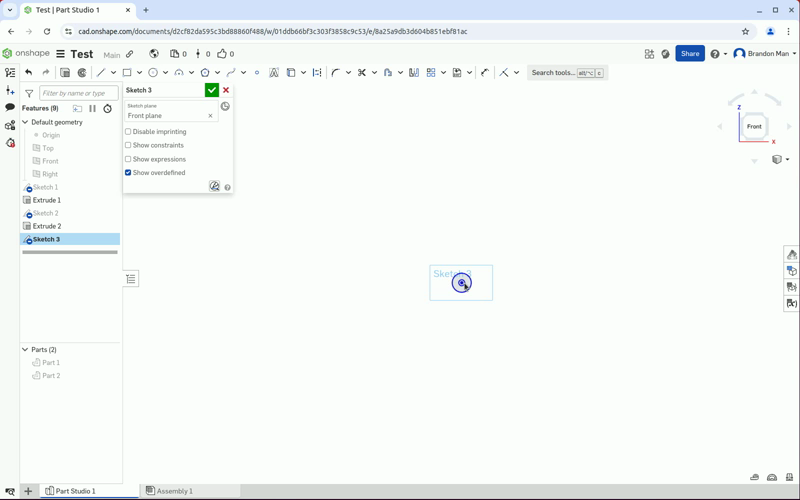
mouse_move(465, 278)
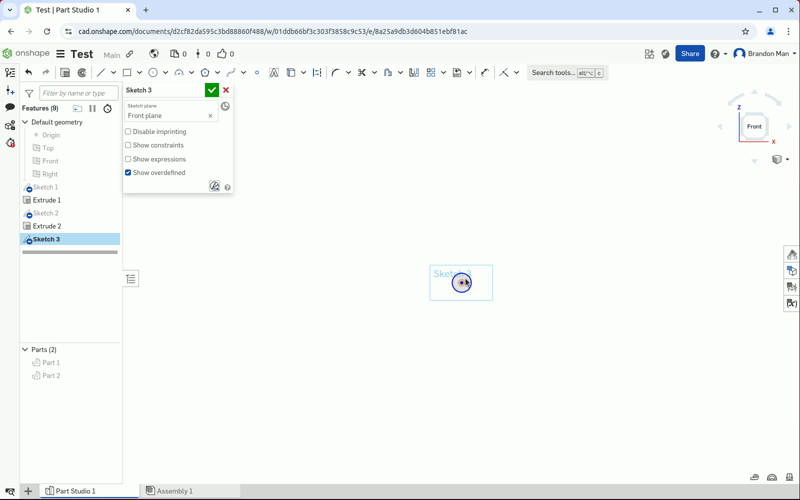
scroll(6)
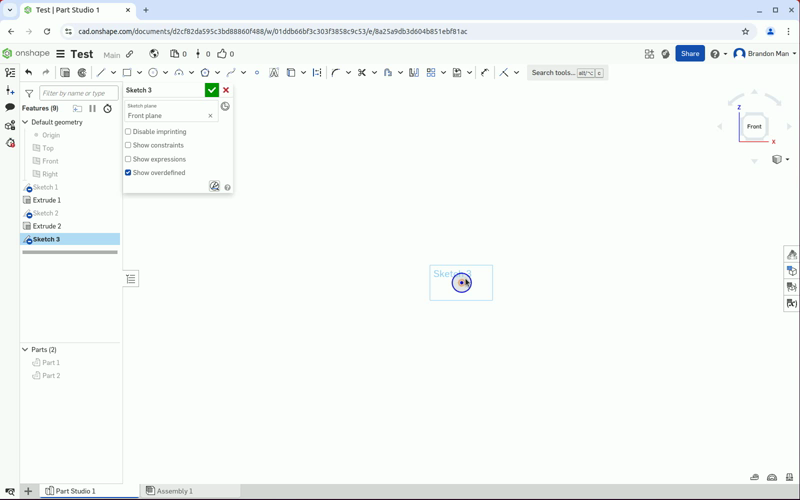
scroll(6)
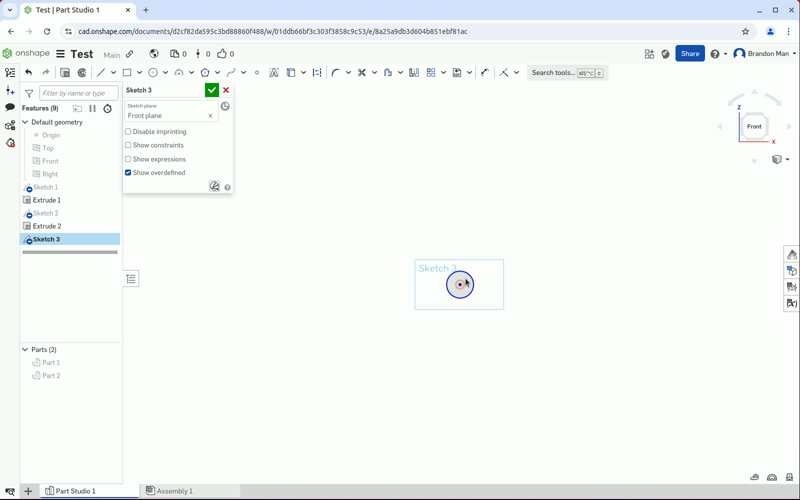
scroll(6)
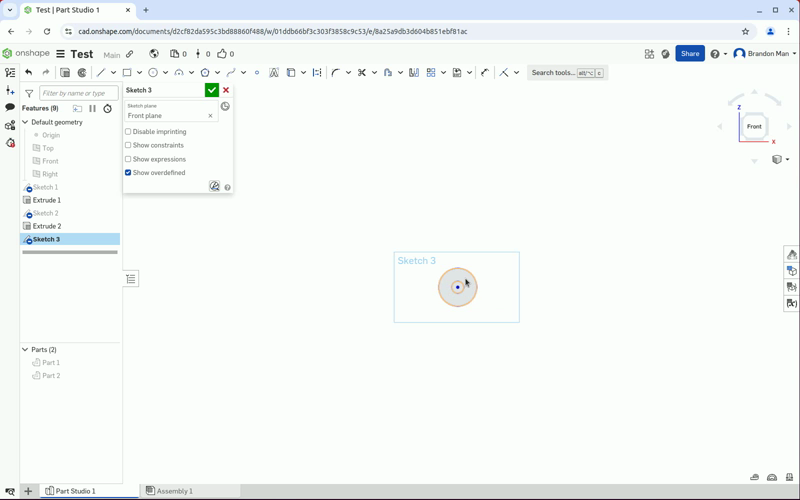
scroll(6)
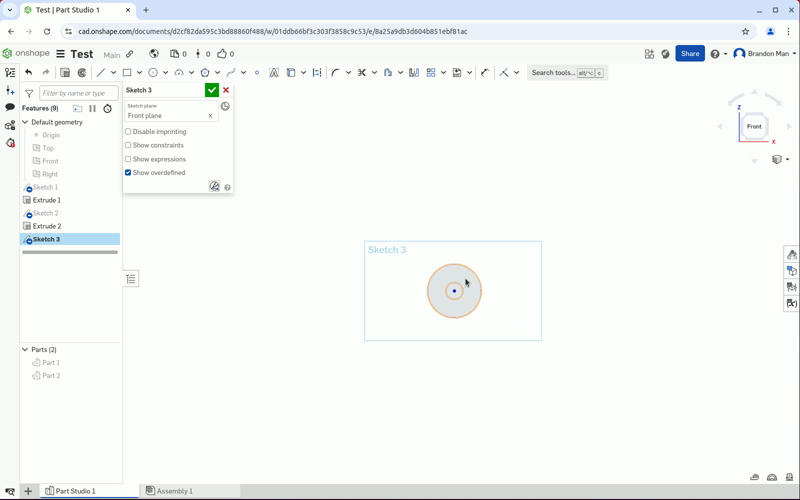
scroll(6)
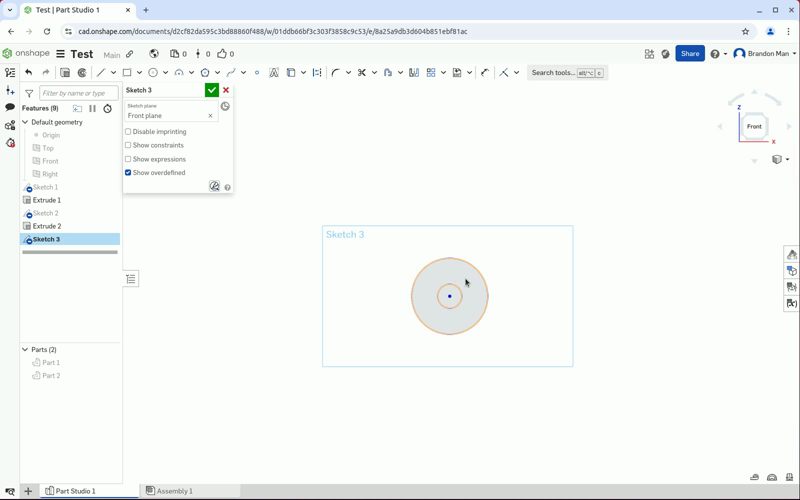
scroll(6)
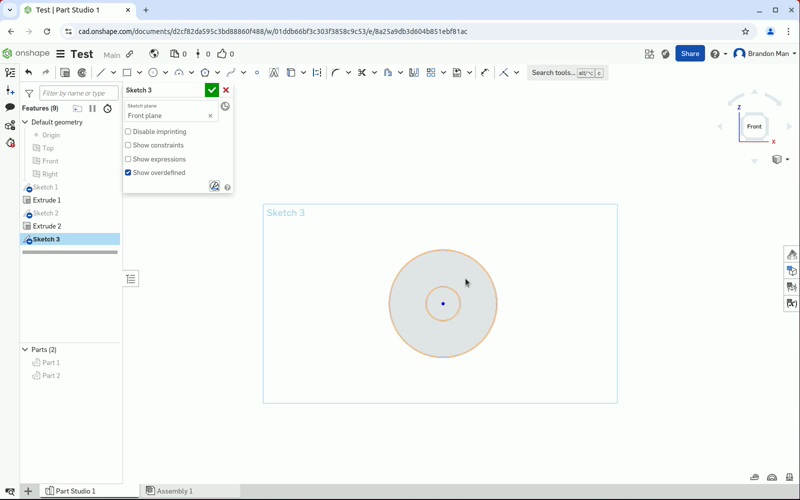
scroll(6)
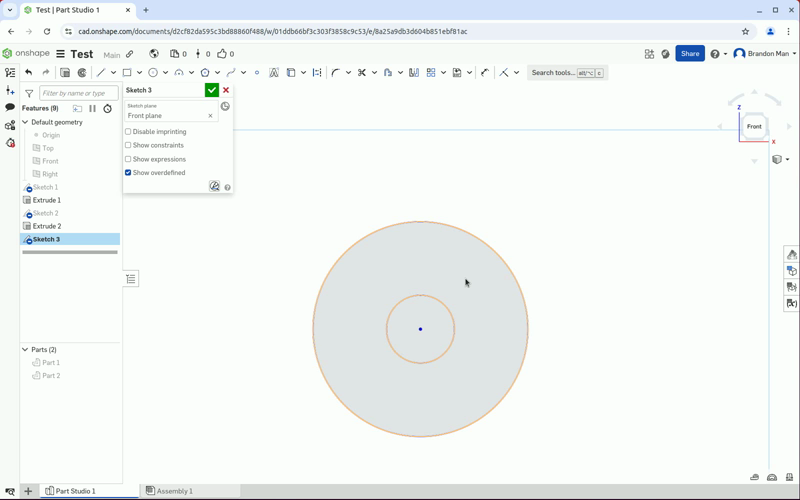
click(465, 278)
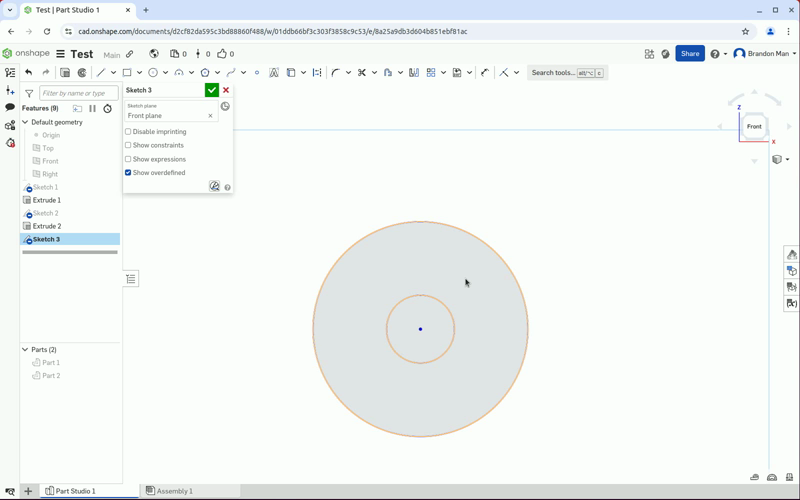
scroll(-6)
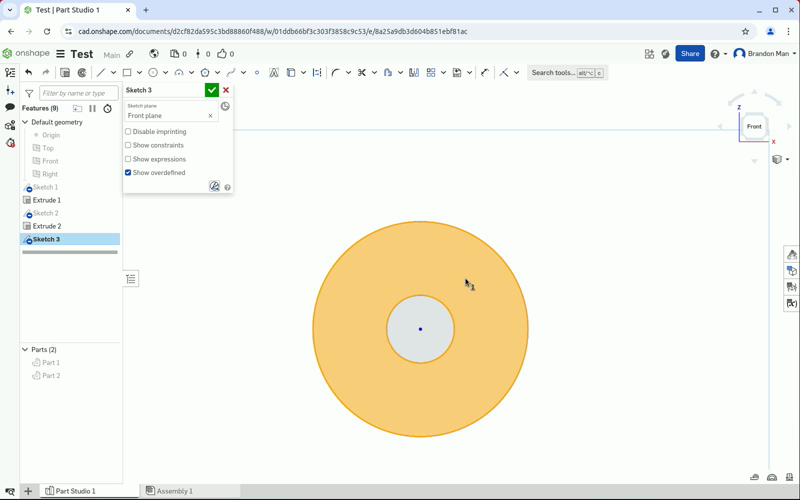
scroll(-6)
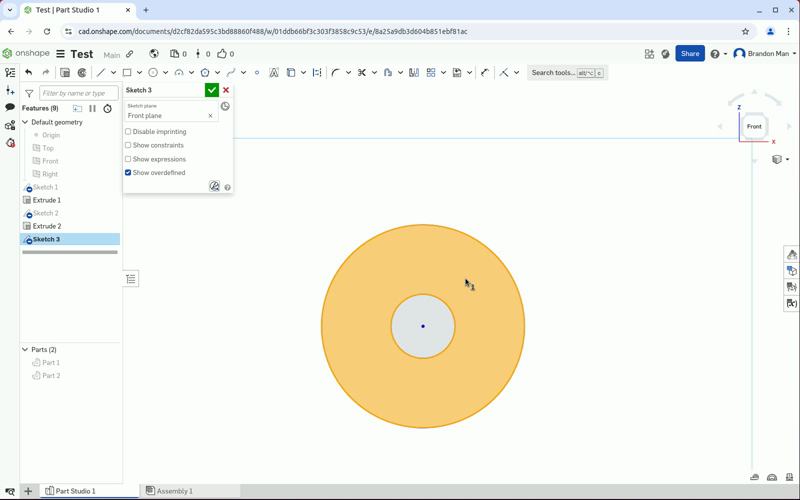
scroll(-6)
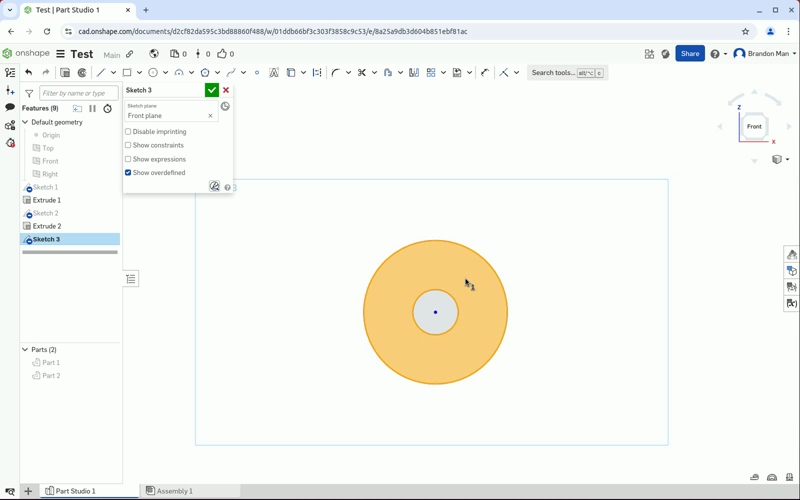
scroll(-6)
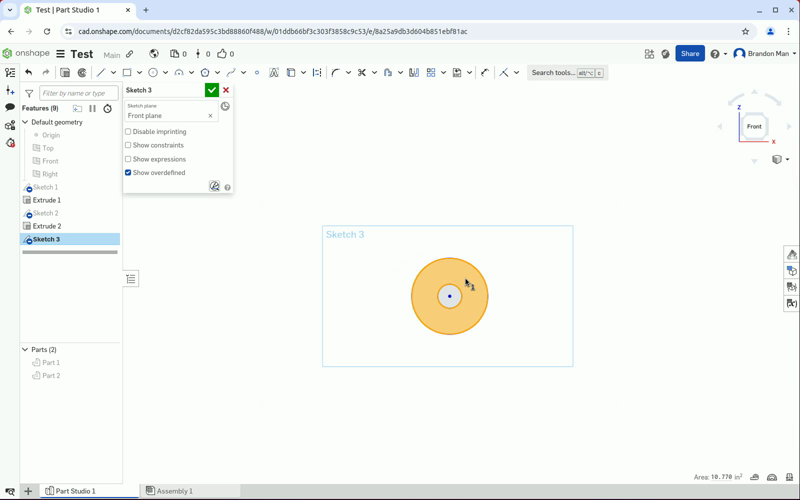
scroll(-6)
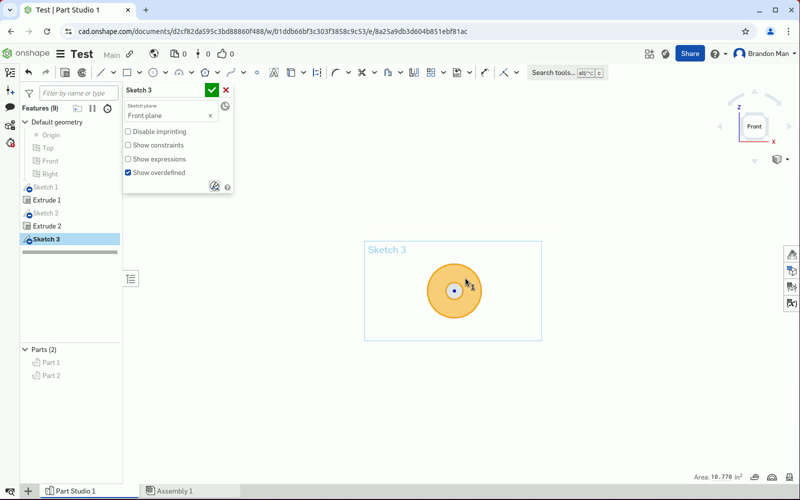
scroll(-6)
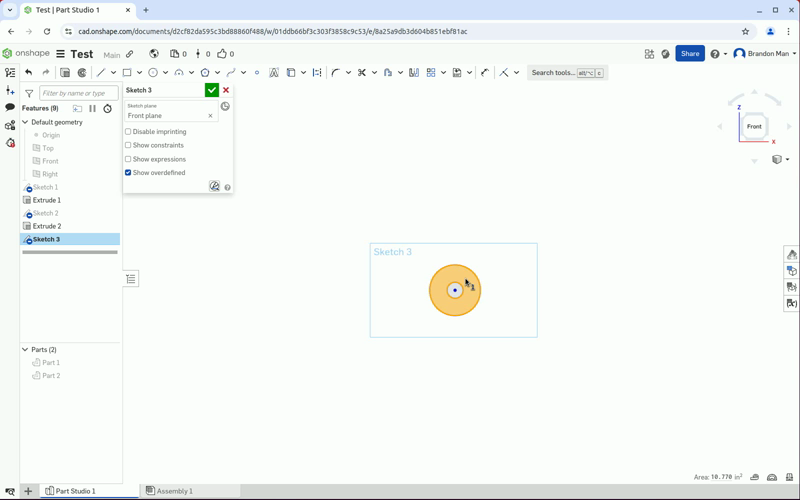
scroll(-6)
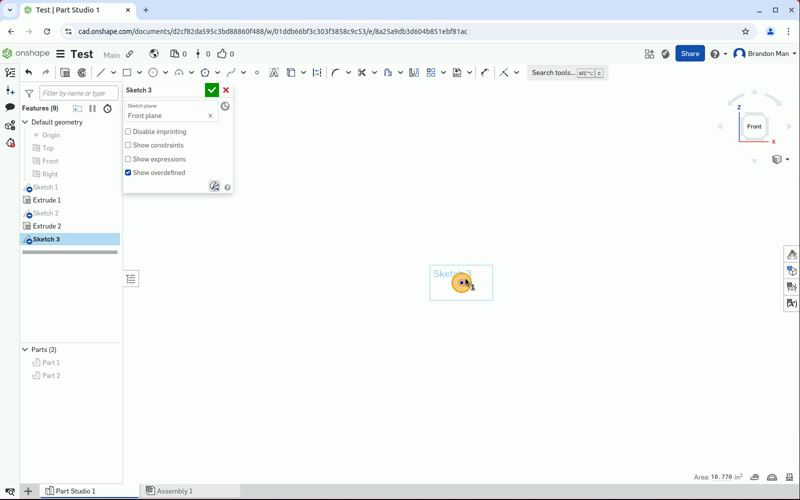
mouse_move(73, 352)
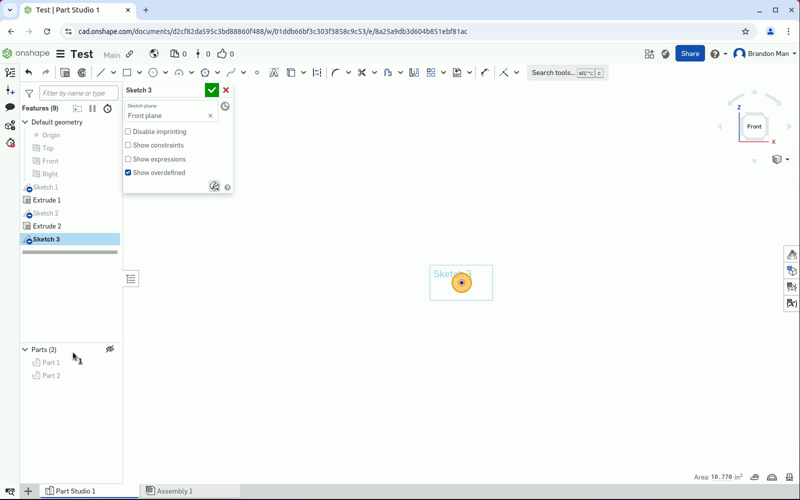
key(shift+y)
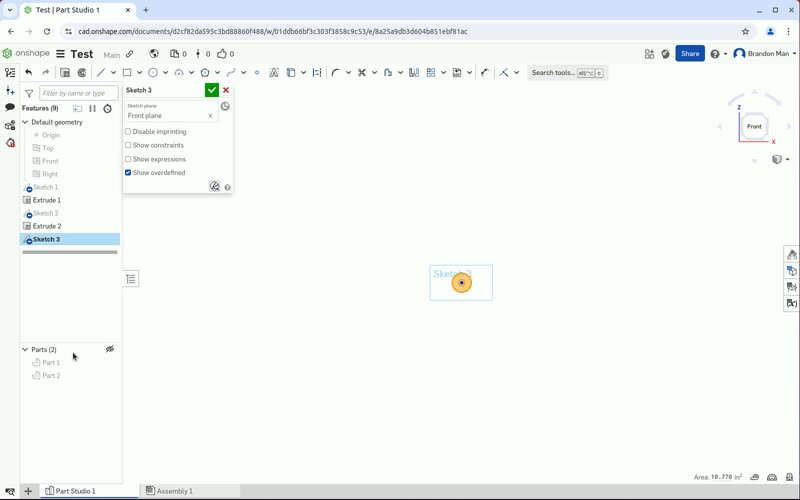
key(shift+e)
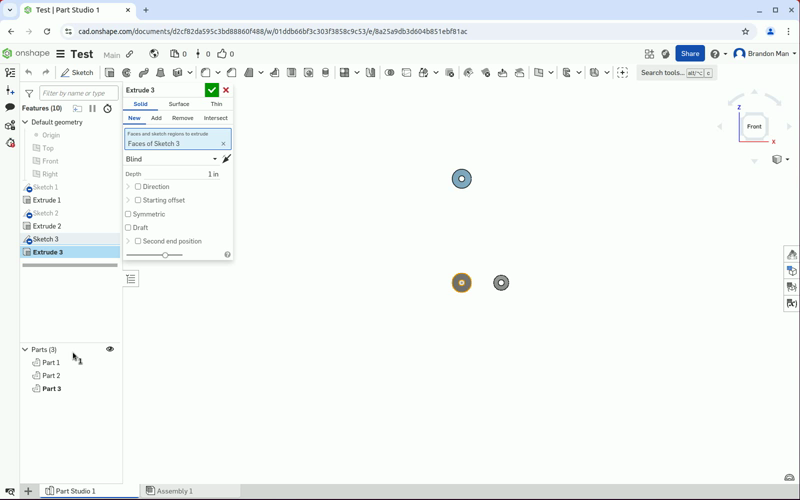
mouse_move(143, 106)
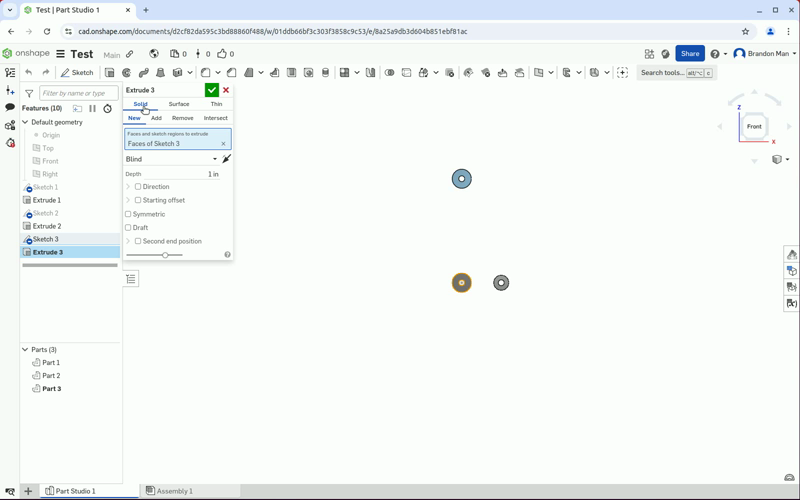
click(143, 106)
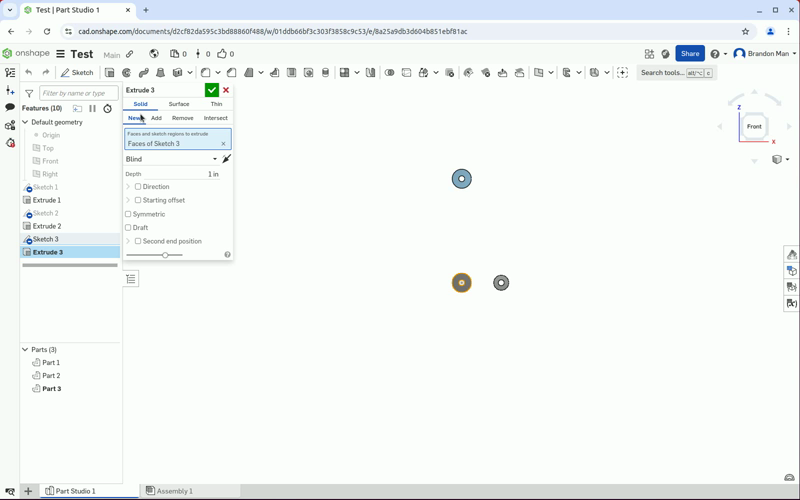
mouse_move(137, 120)
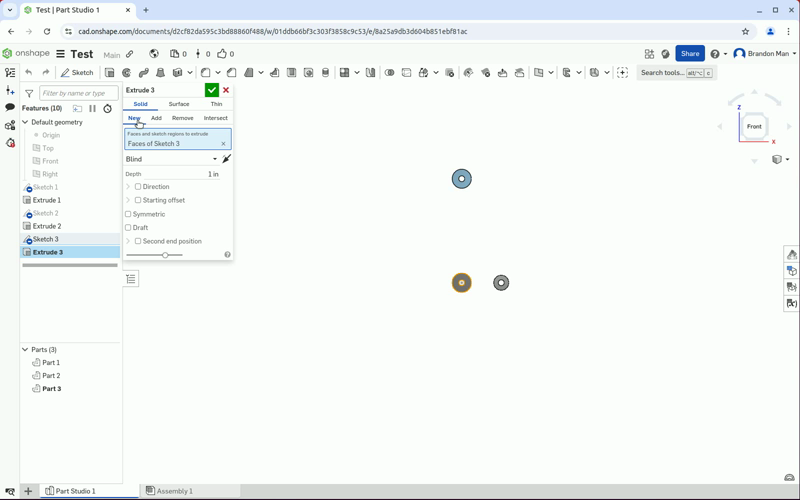
click(137, 120)
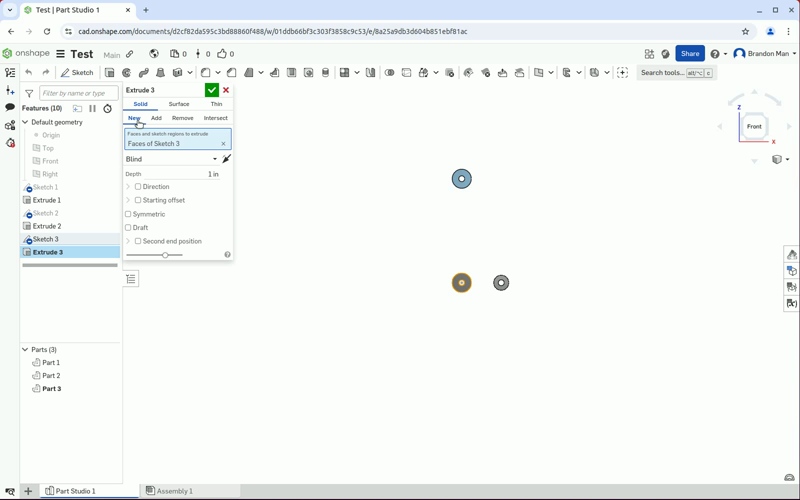
key(tab, 4)
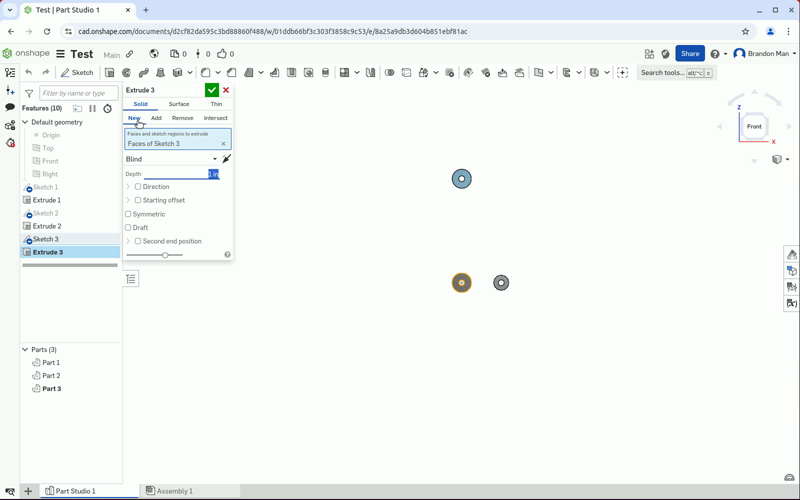
text(0.481)
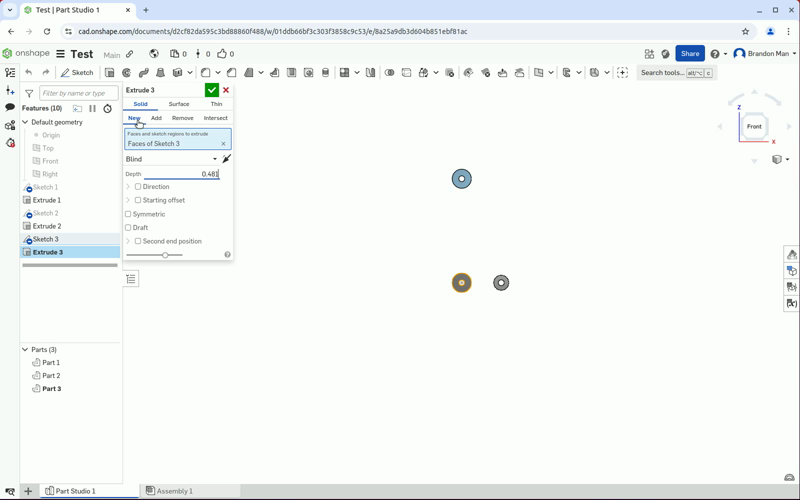
key(enter)
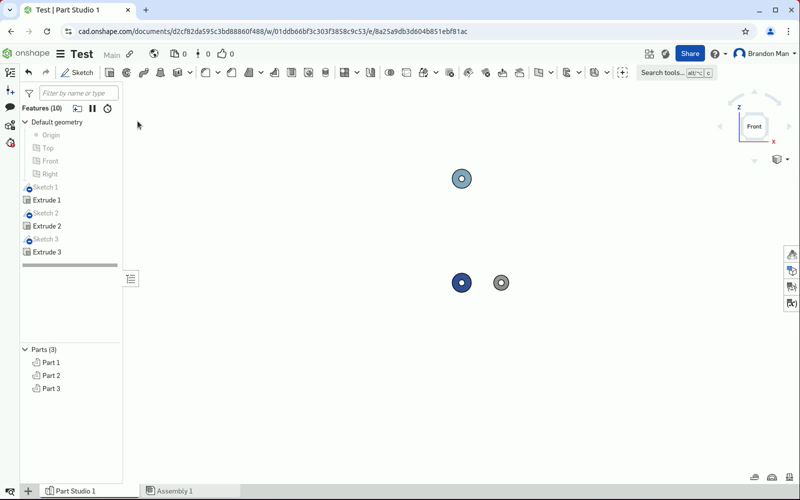
key(shift+h)
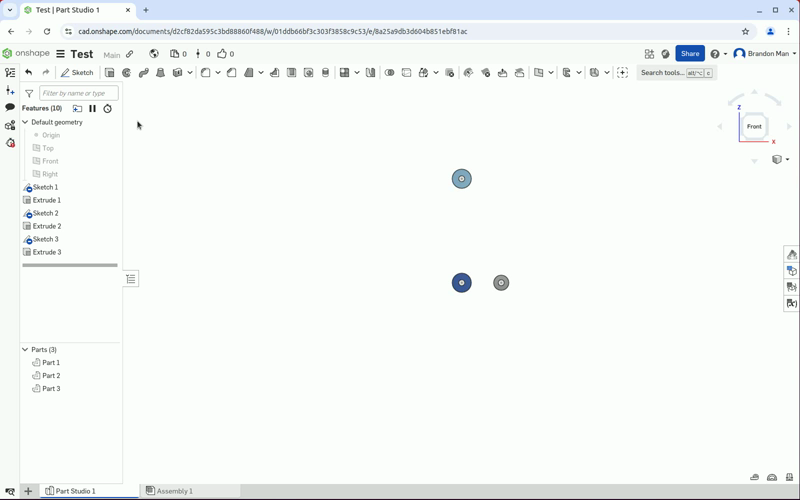
key(shift+h)
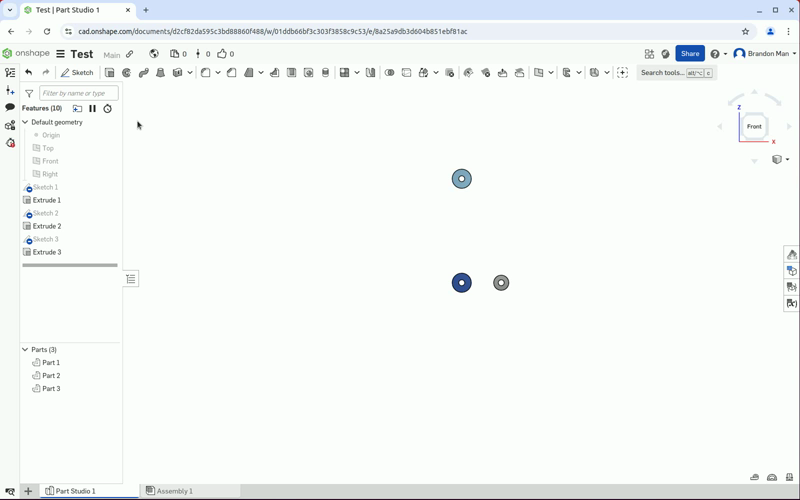
mouse_move(73, 189)
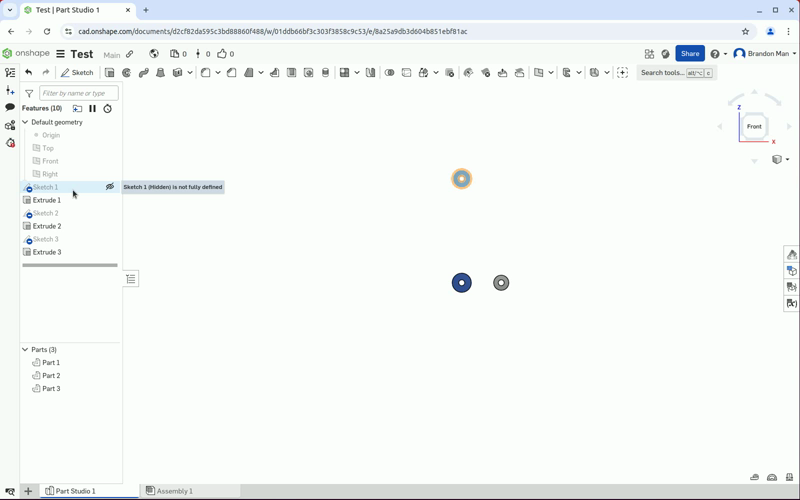
click(73, 189)
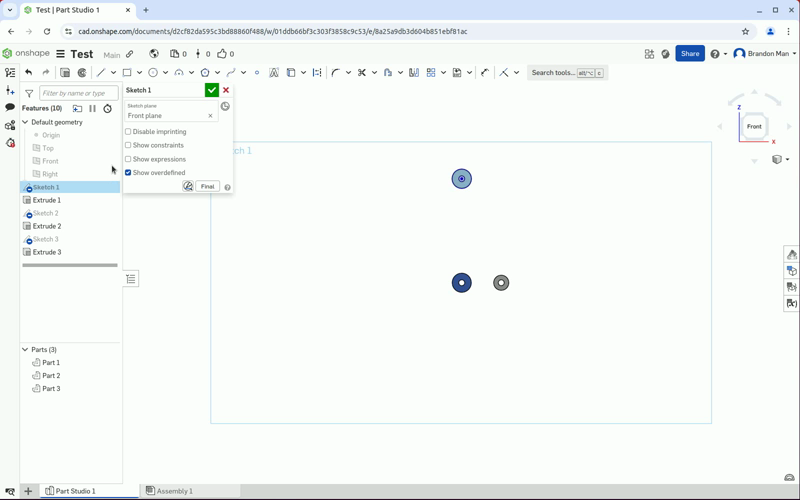
mouse_move(229, 92)
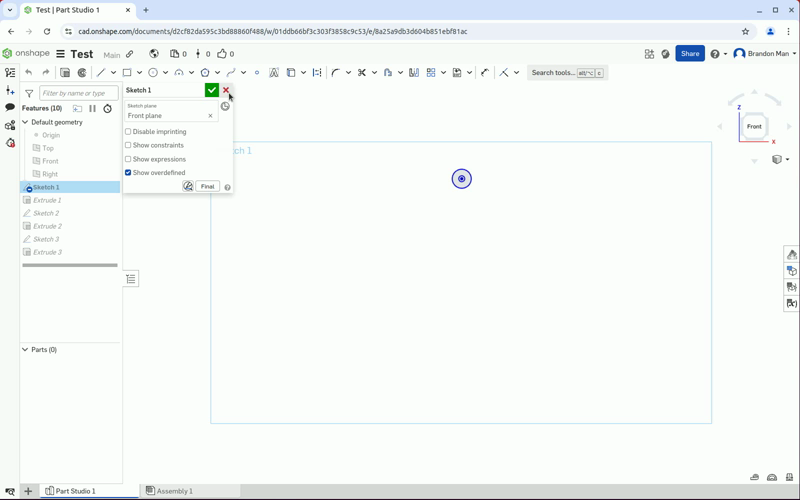
click(229, 92)
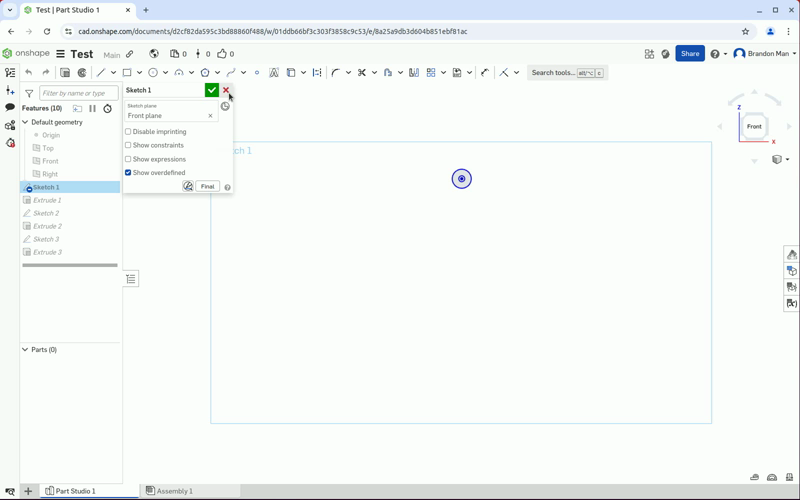
key(shift+s)
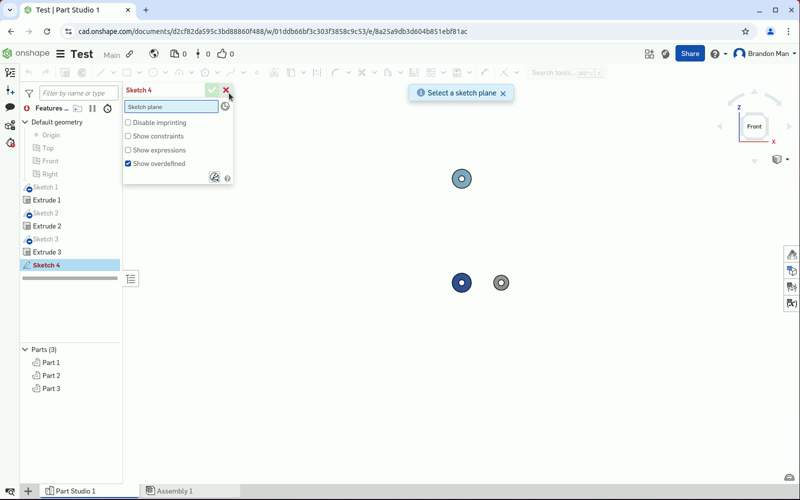
mouse_move(73, 163)
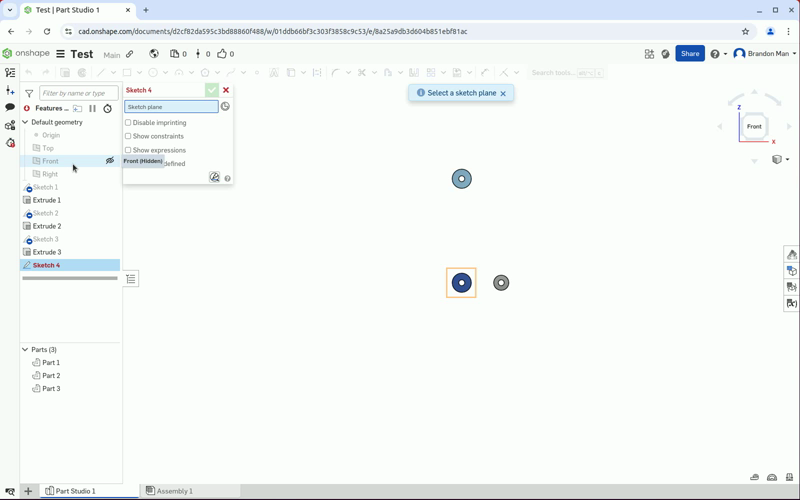
click(73, 163)
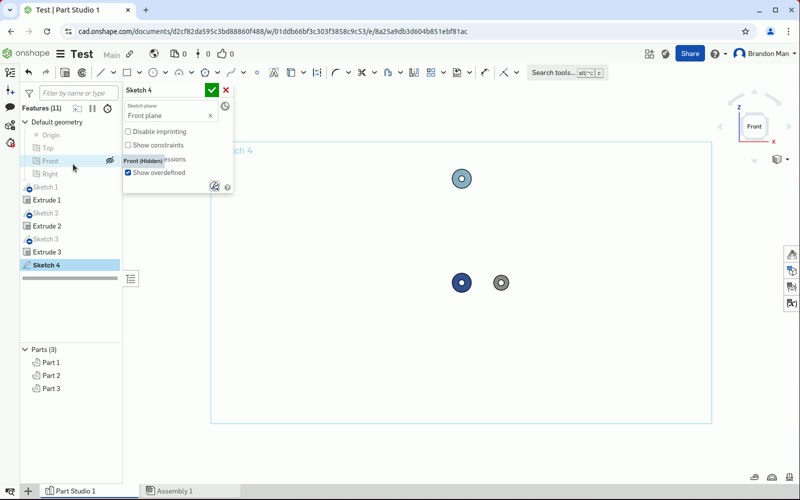
mouse_move(73, 352)
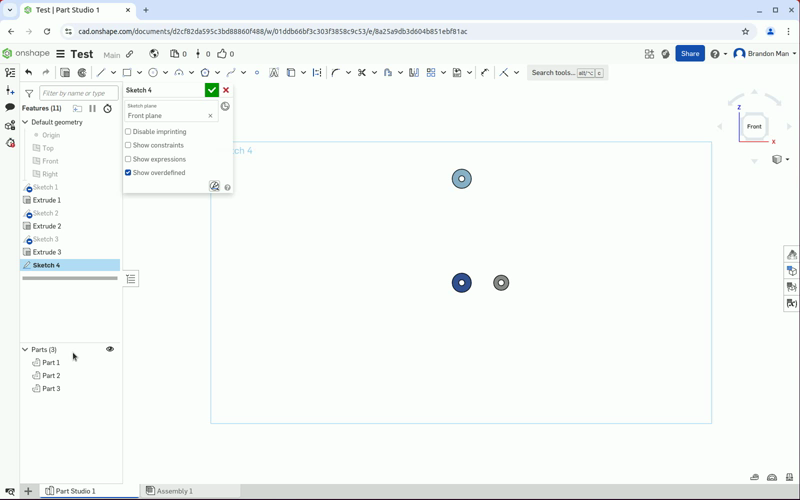
key(y)
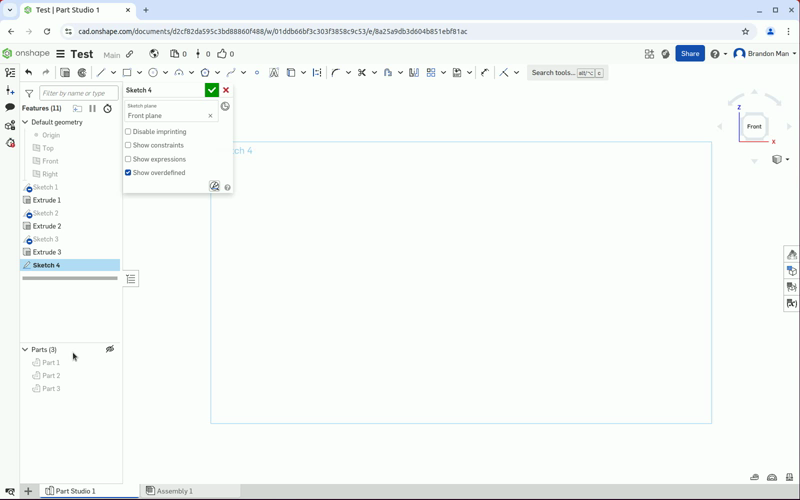
key(a)
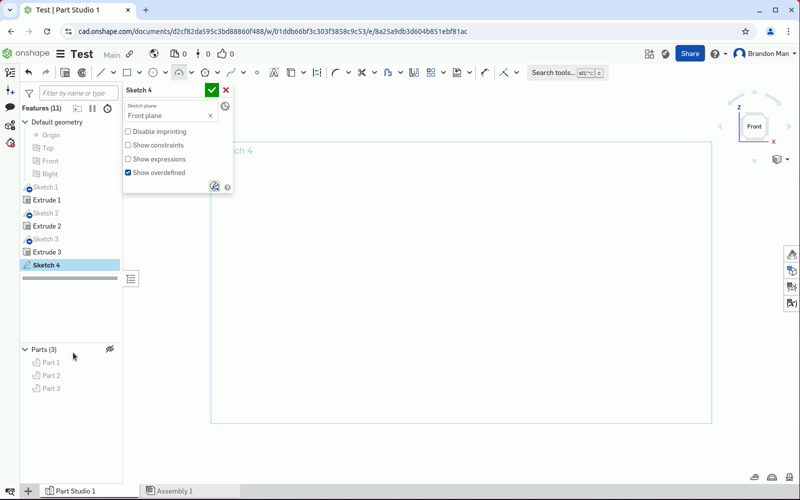
key_down(shift)
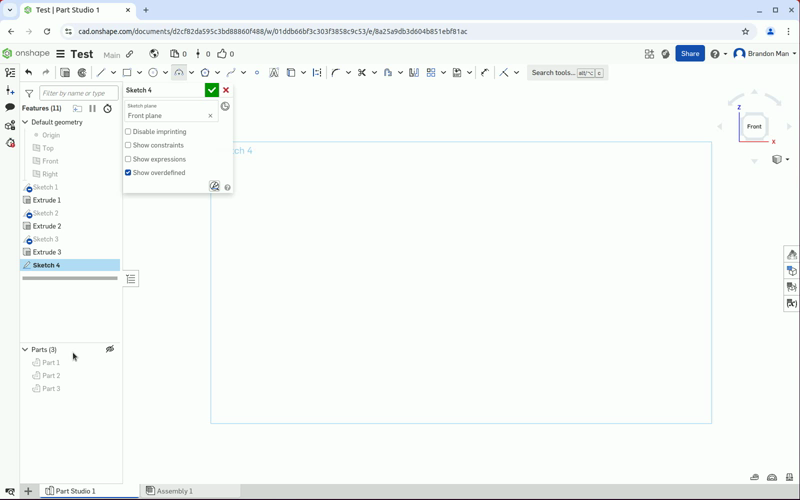
mouse_move(446, 223)
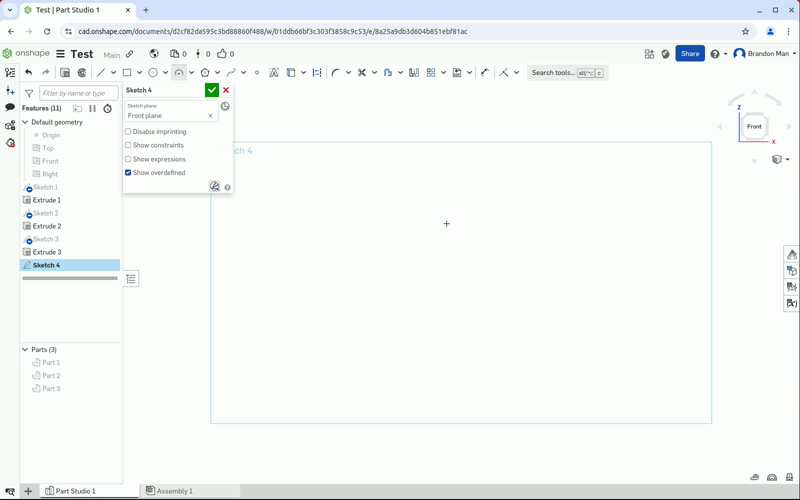
click(446, 223)
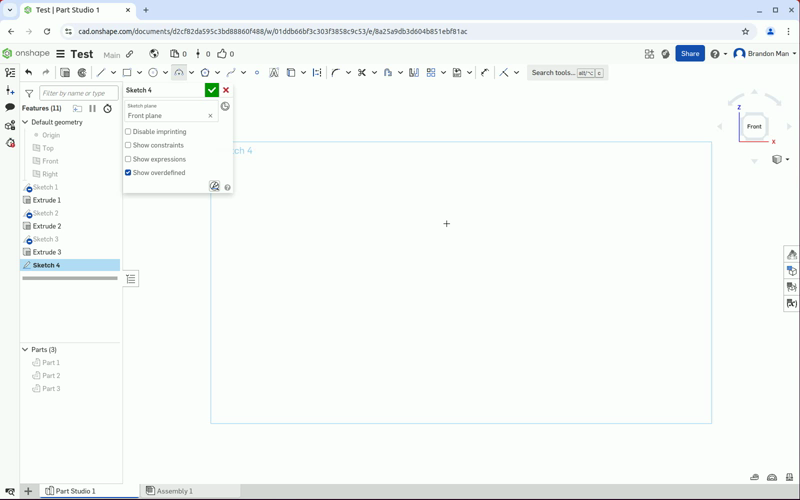
key_up(shift)
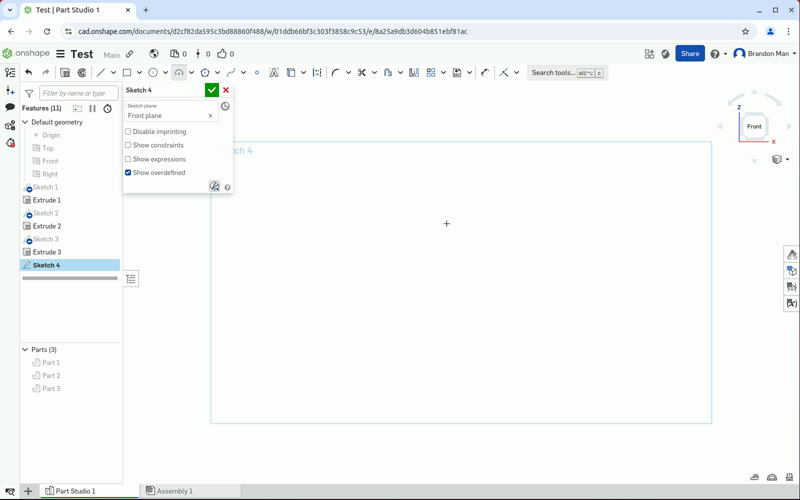
key_down(shift)
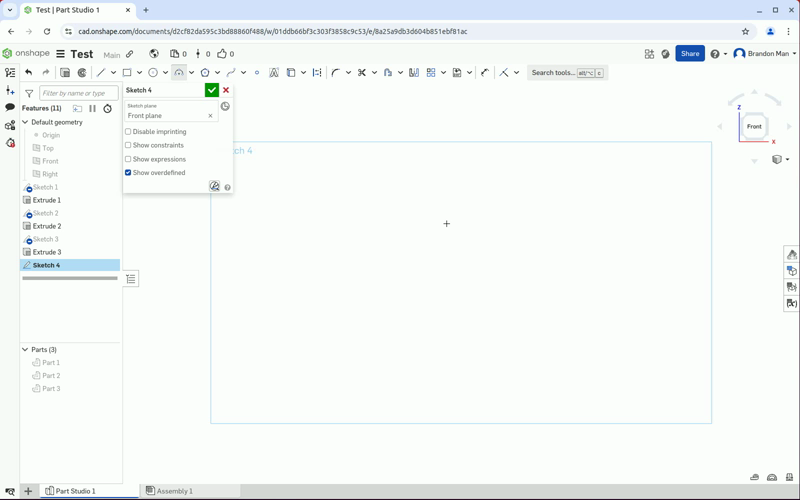
mouse_move(476, 223)
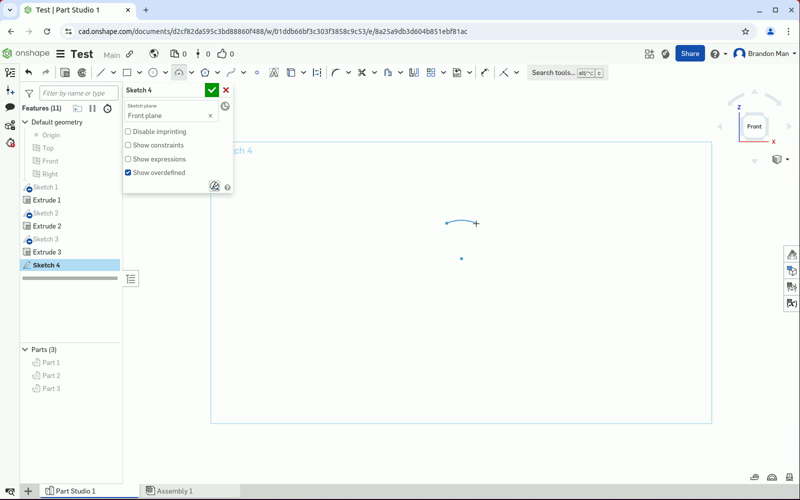
click(476, 223)
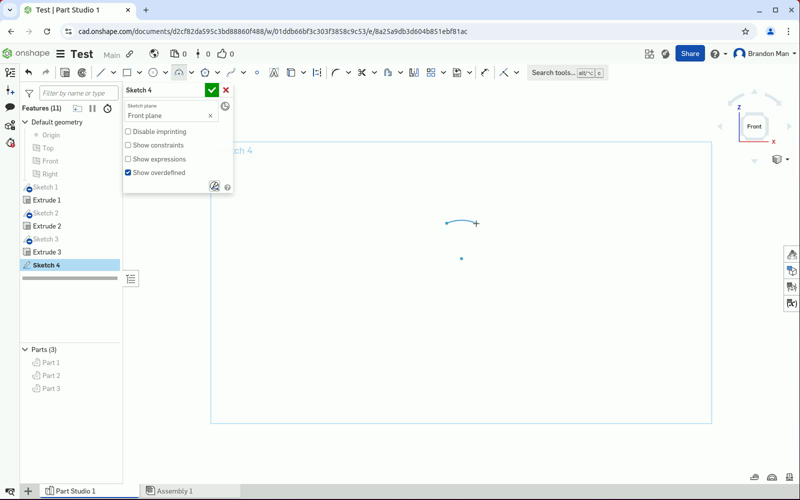
mouse_move(461, 210)
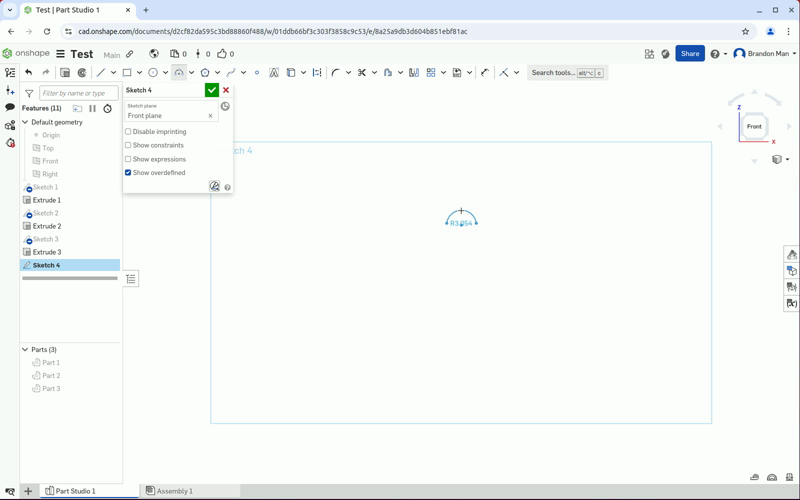
click(461, 210)
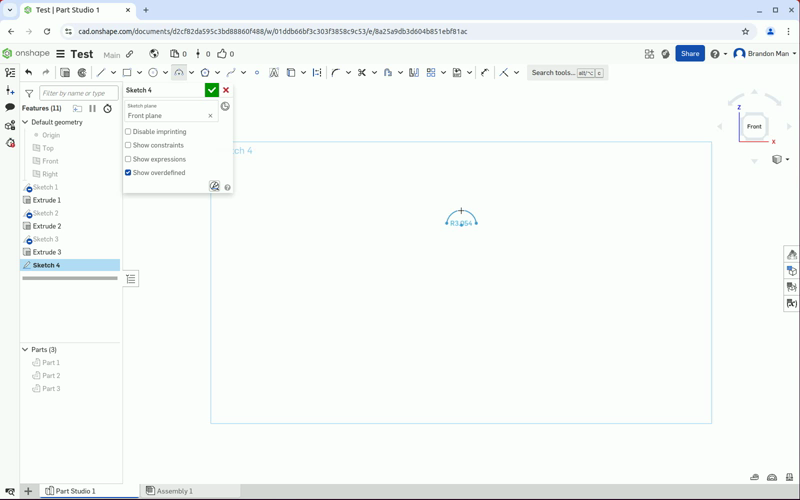
key_up(shift)
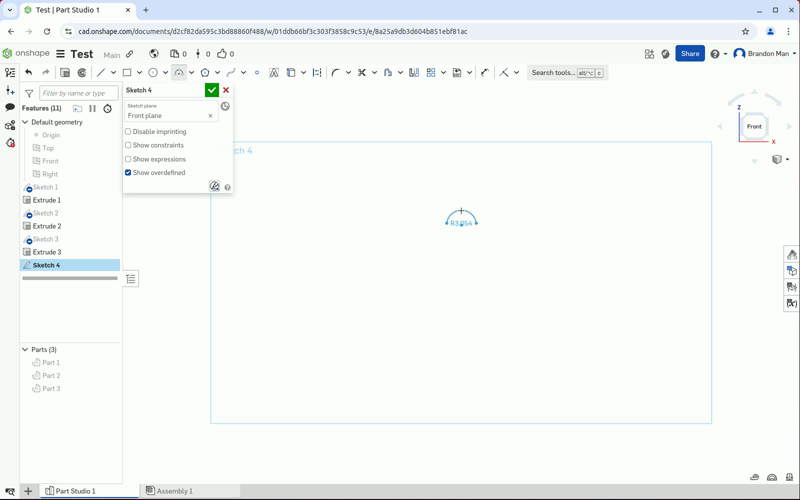
key(esc)
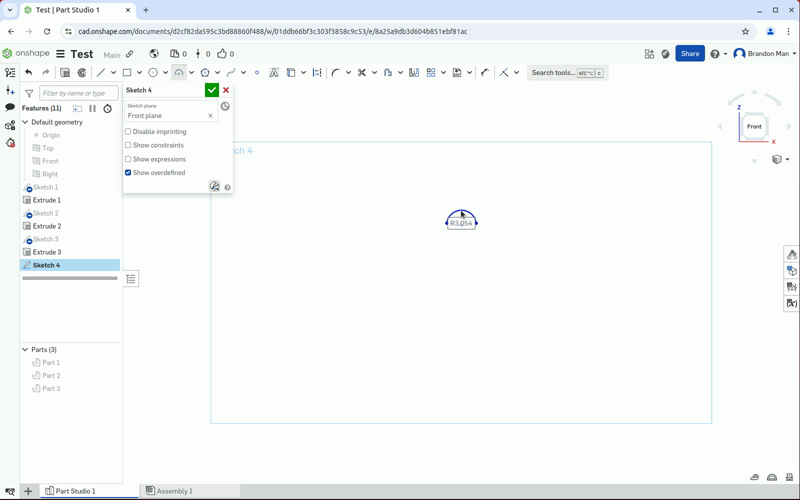
key(l)
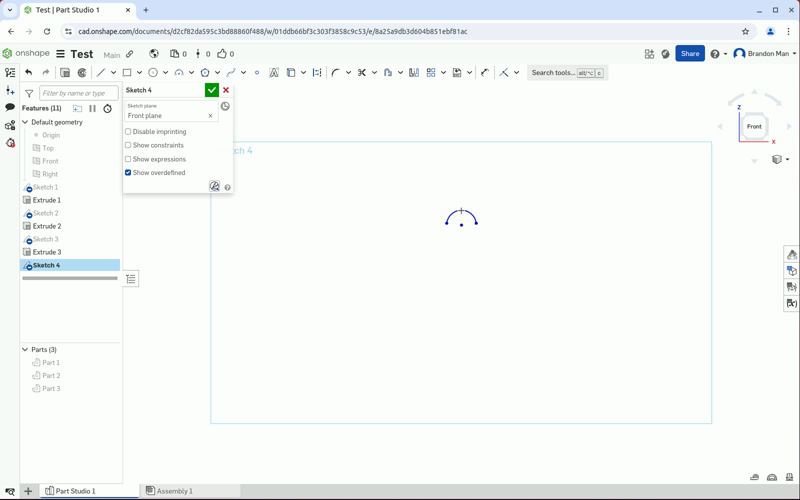
mouse_move(476, 223)
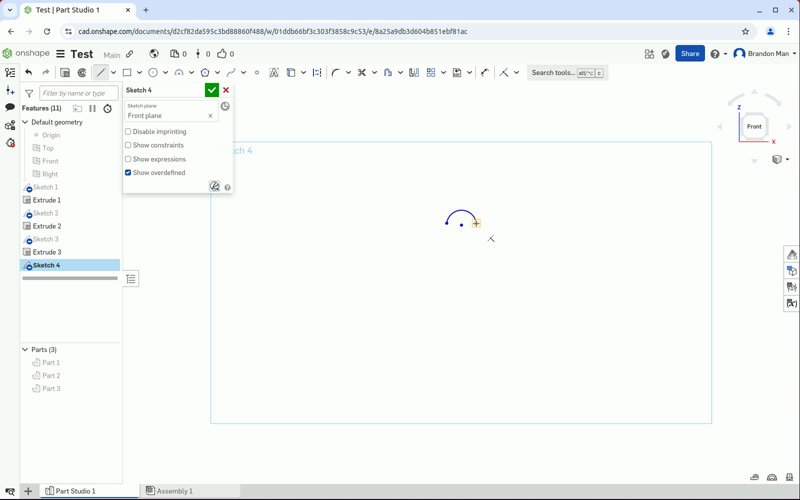
click(476, 223)
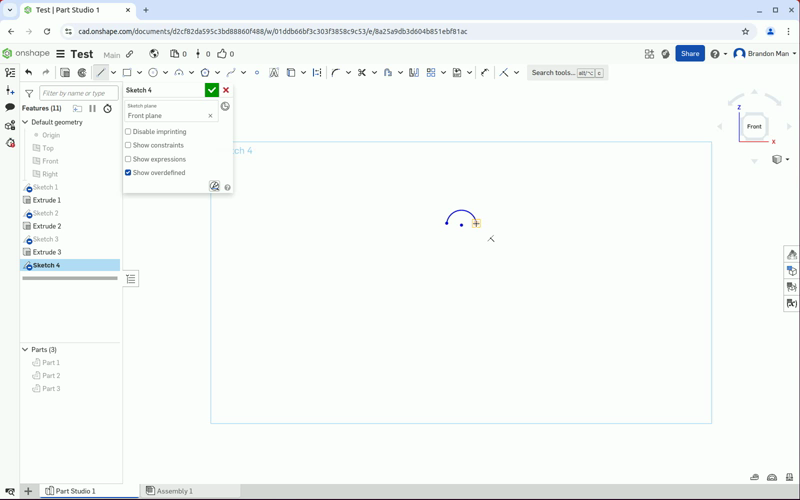
key_down(shift)
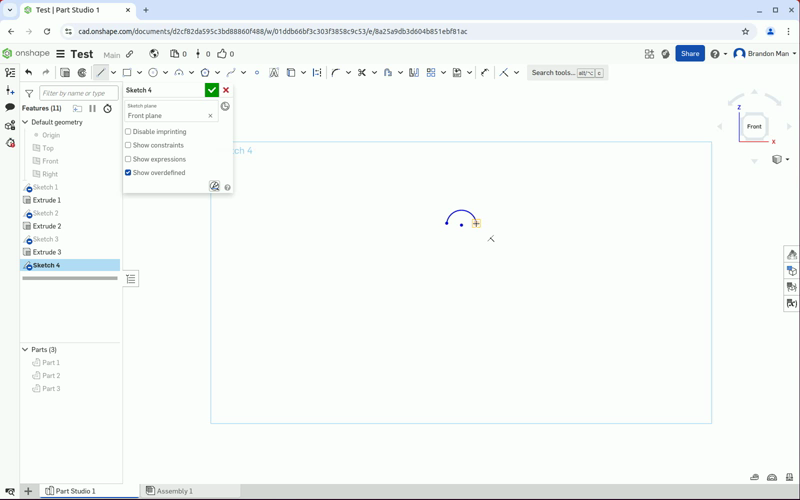
mouse_move(506, 223)
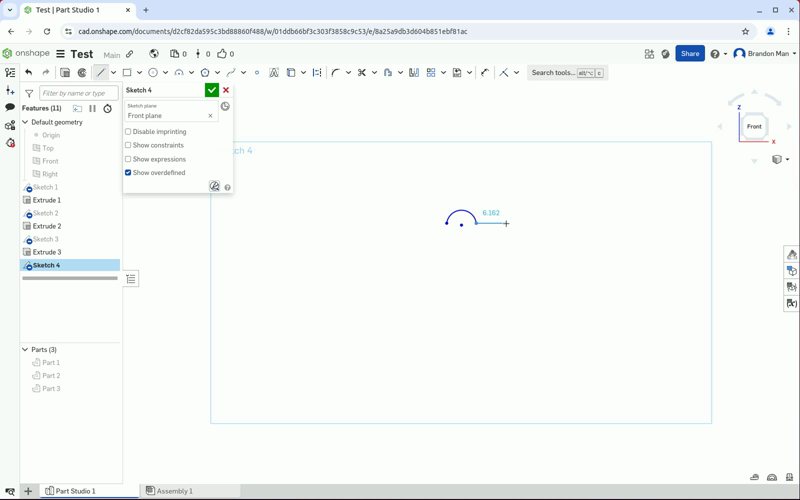
mouse_move(470, 176)
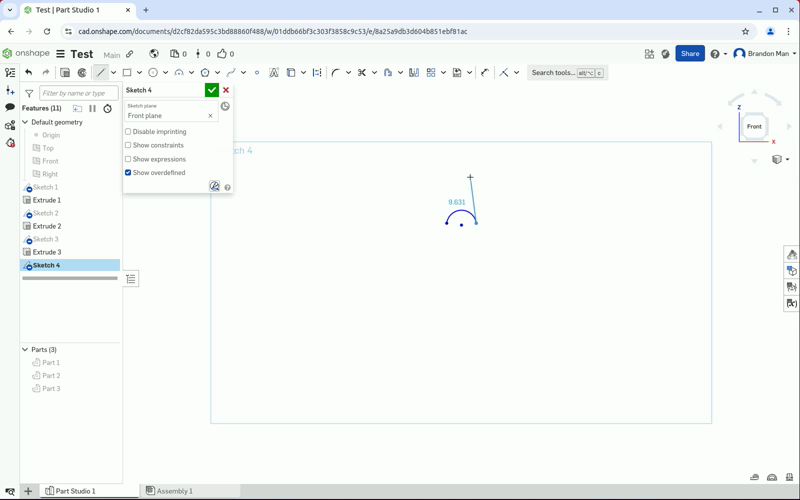
click(470, 176)
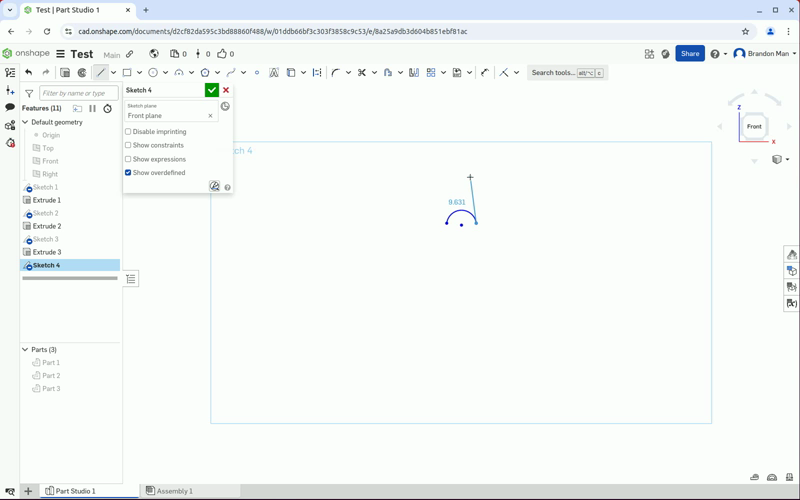
key_up(shift)
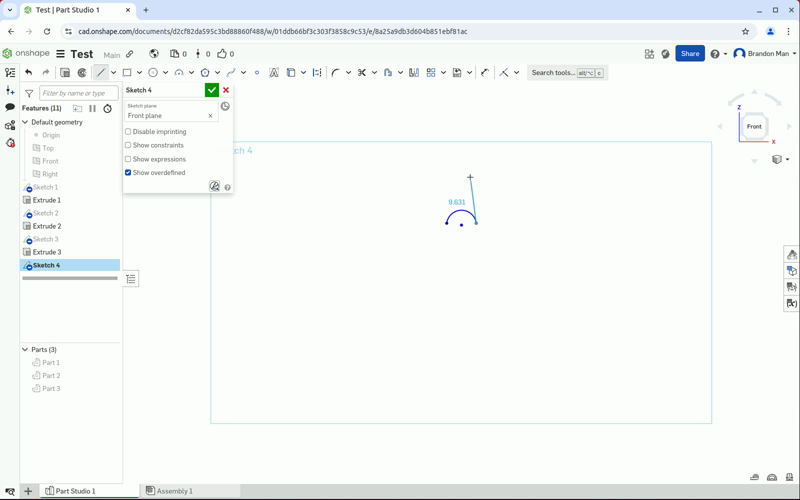
key(esc)
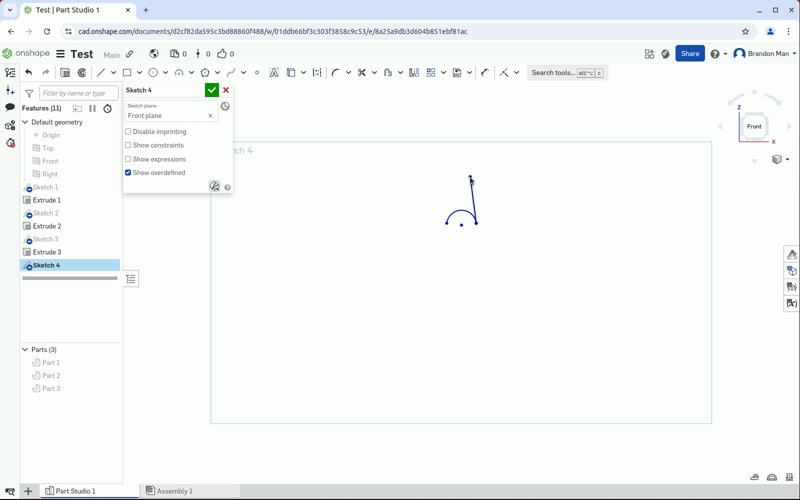
key(a)
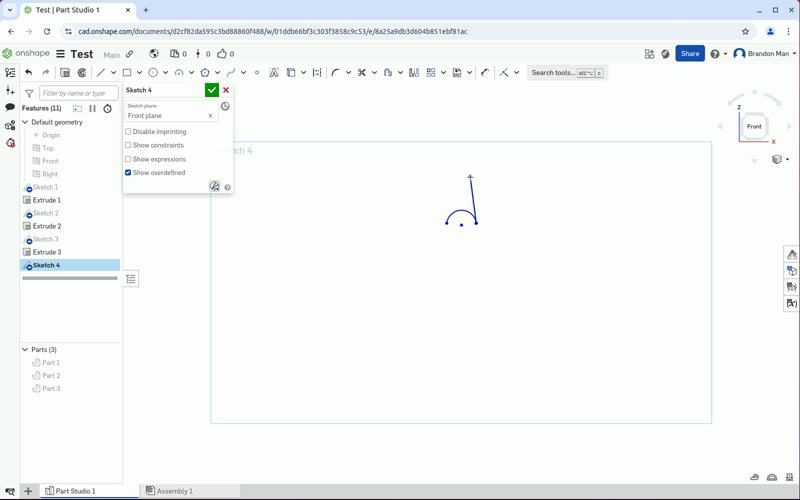
mouse_move(470, 176)
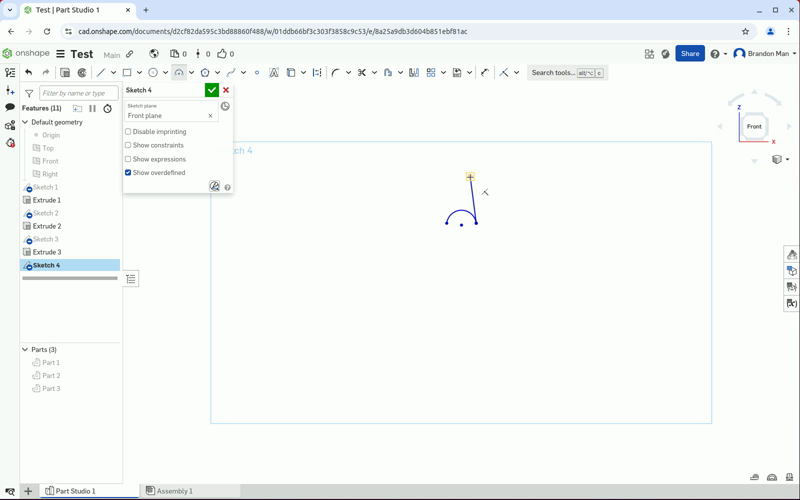
click(470, 176)
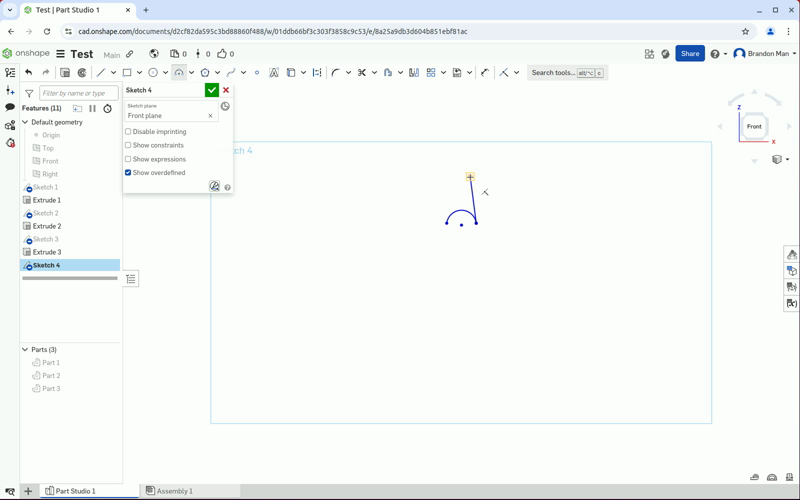
key_down(shift)
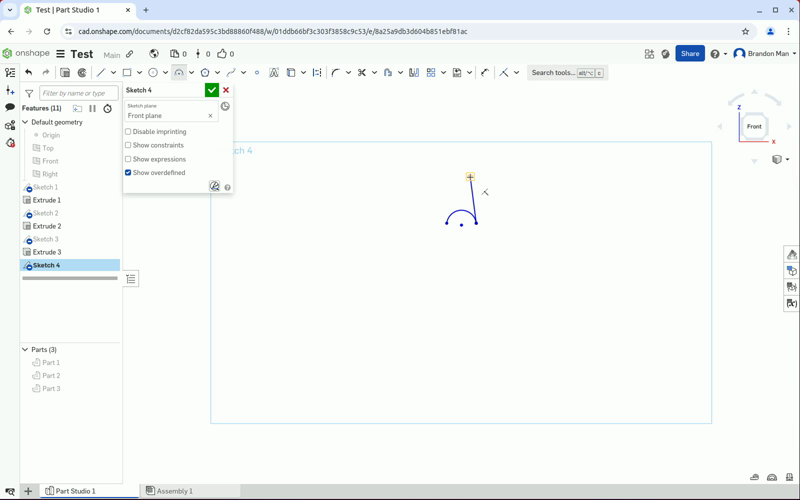
mouse_move(452, 176)
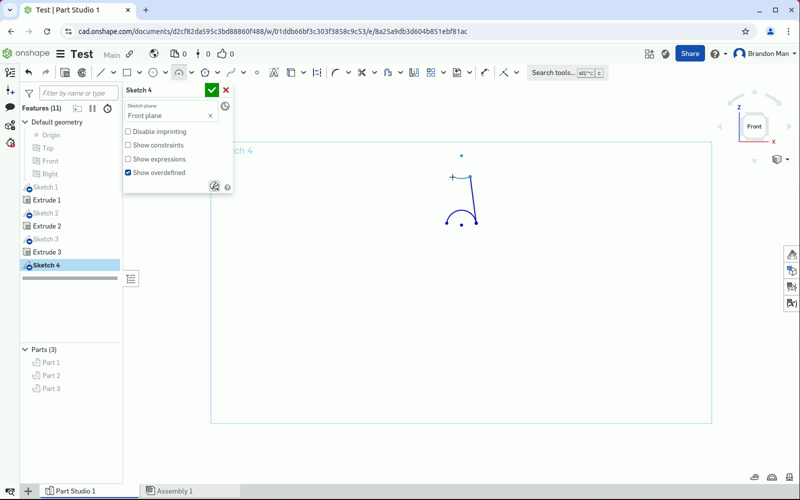
click(452, 176)
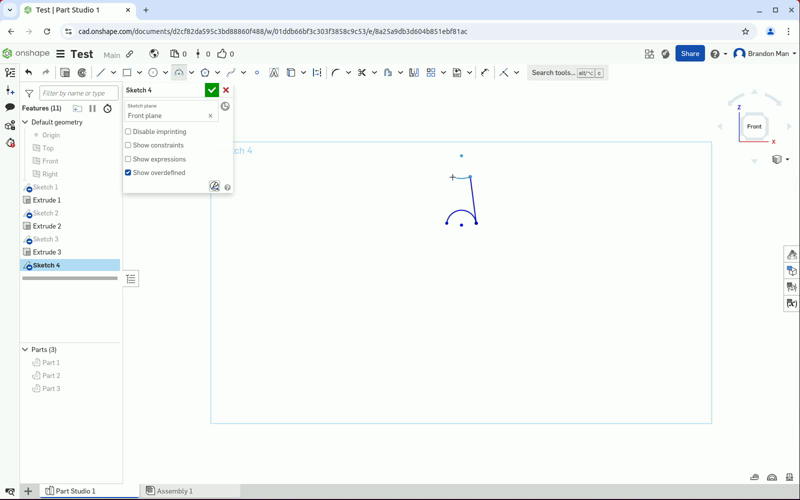
mouse_move(461, 186)
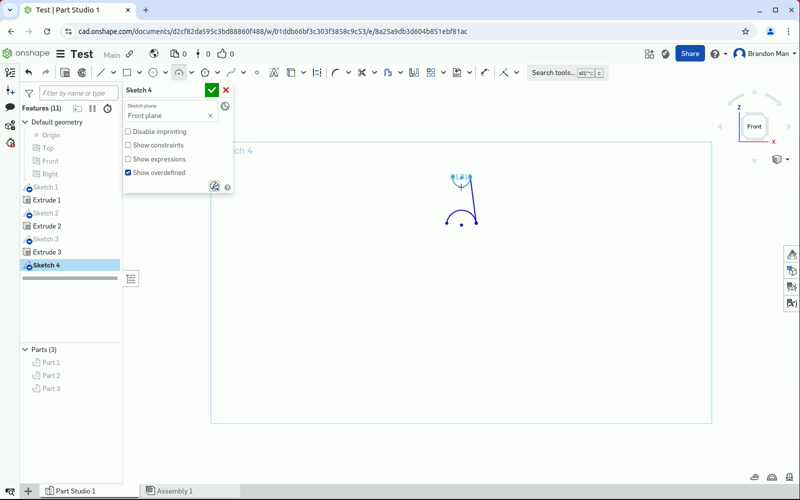
click(461, 186)
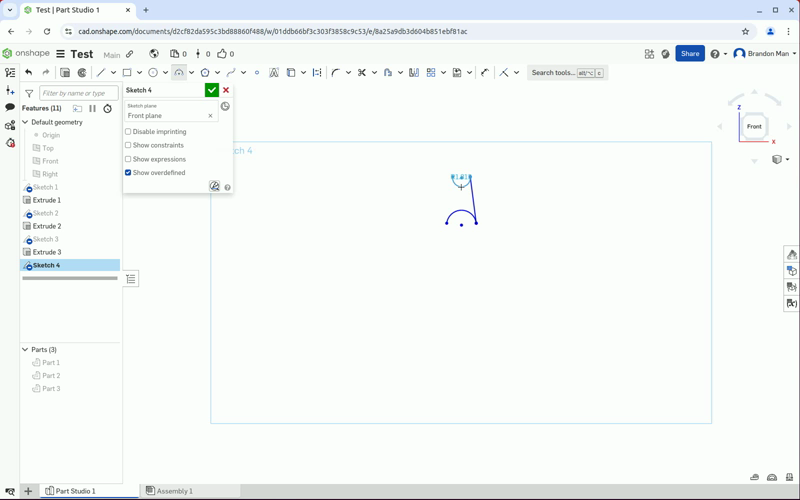
key_up(shift)
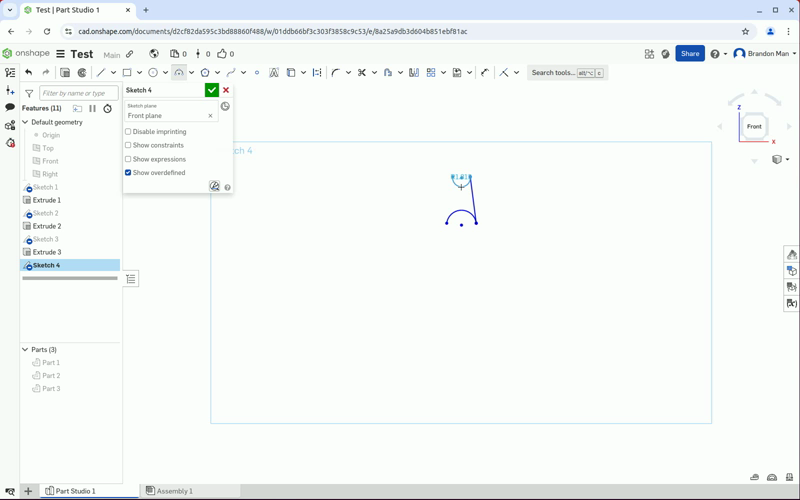
key(esc)
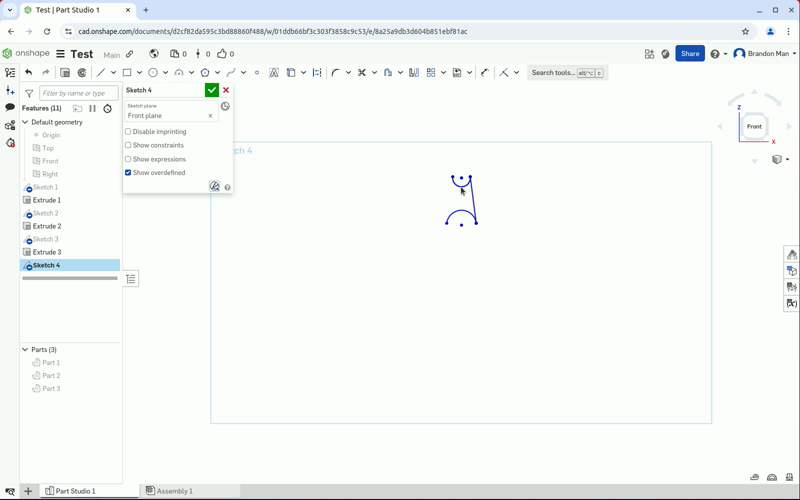
key(l)
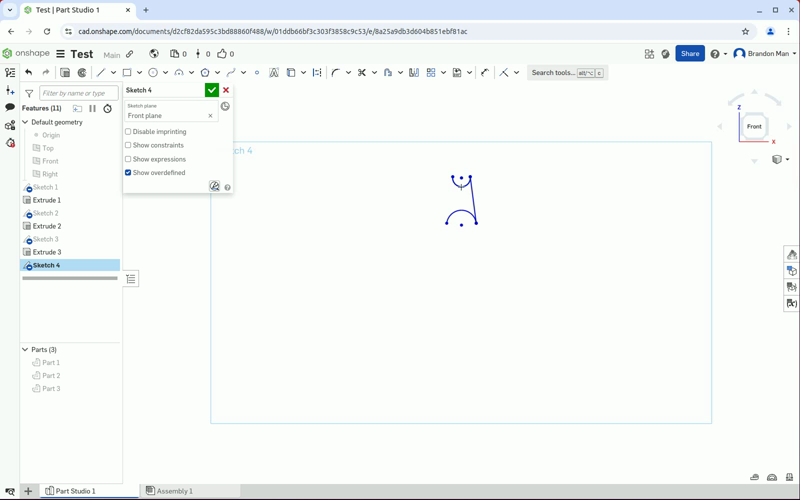
mouse_move(452, 176)
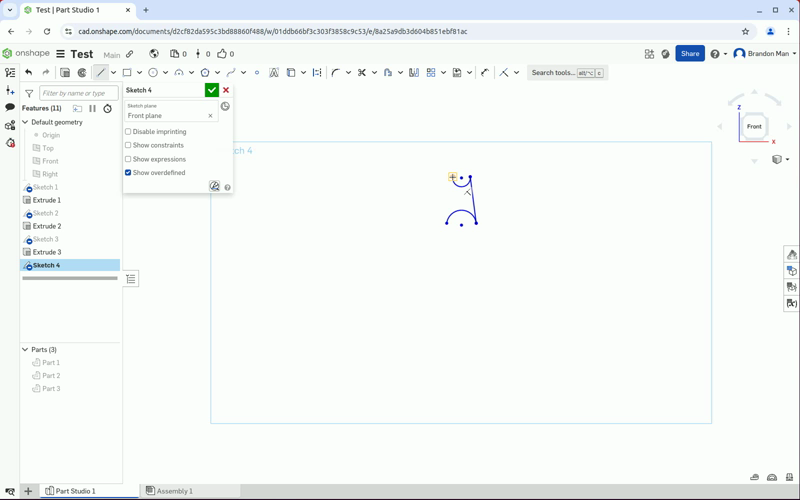
click(452, 176)
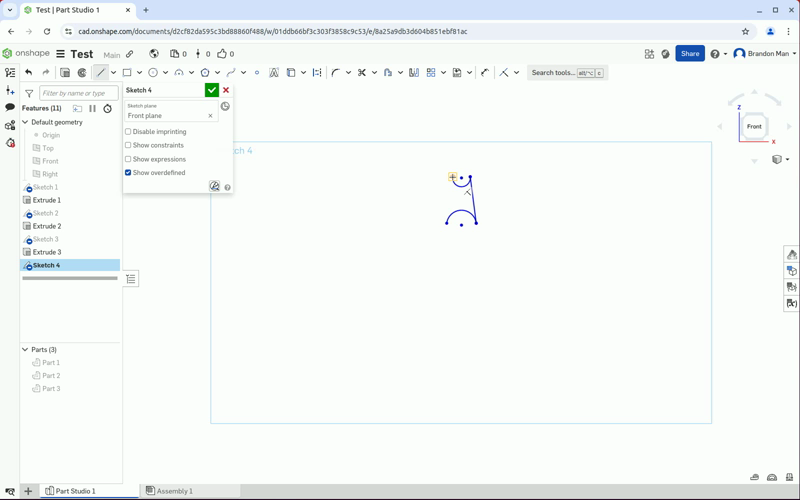
mouse_move(482, 176)
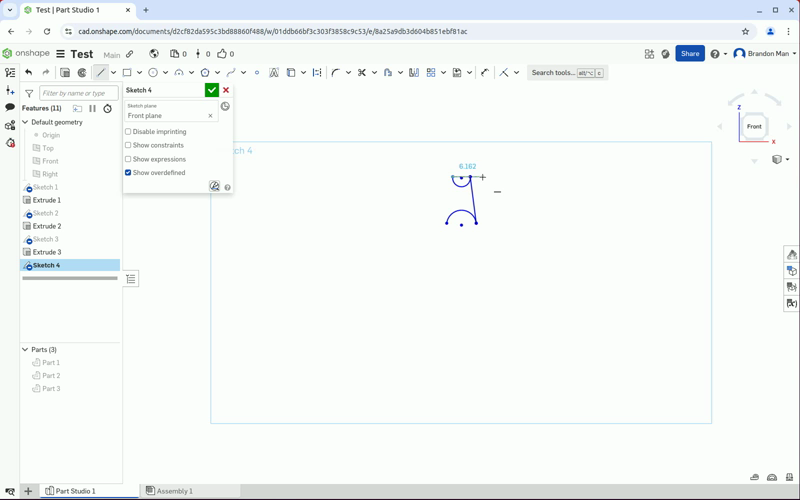
key_down(shift)
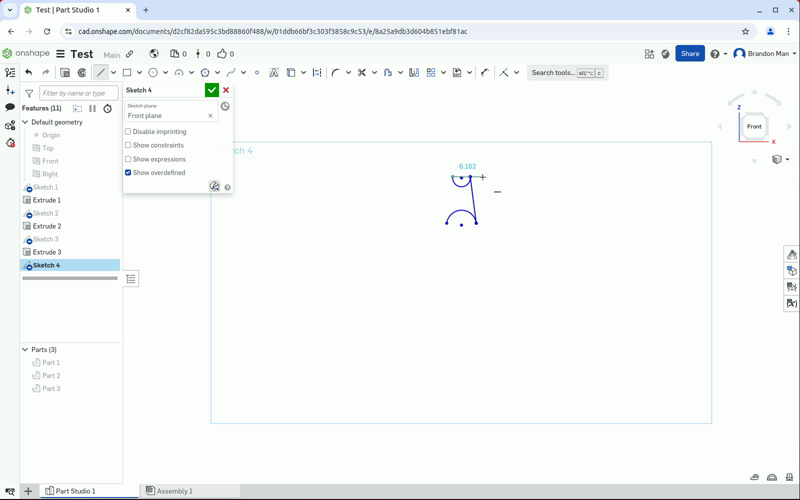
mouse_move(446, 223)
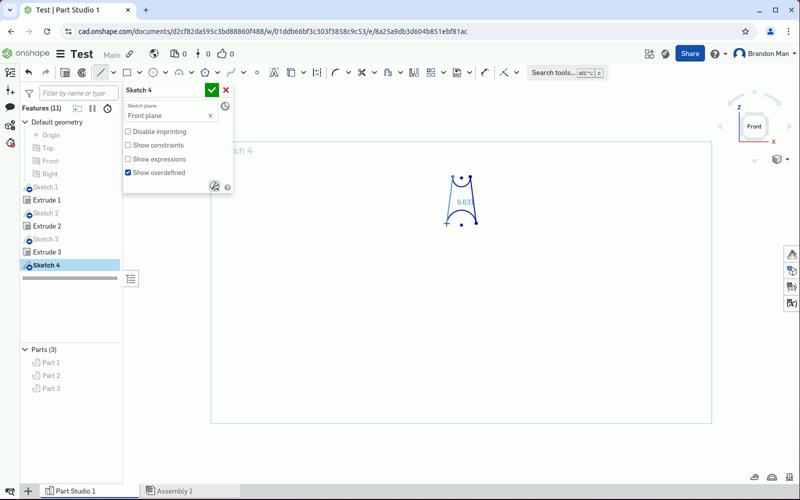
key_up(shift)
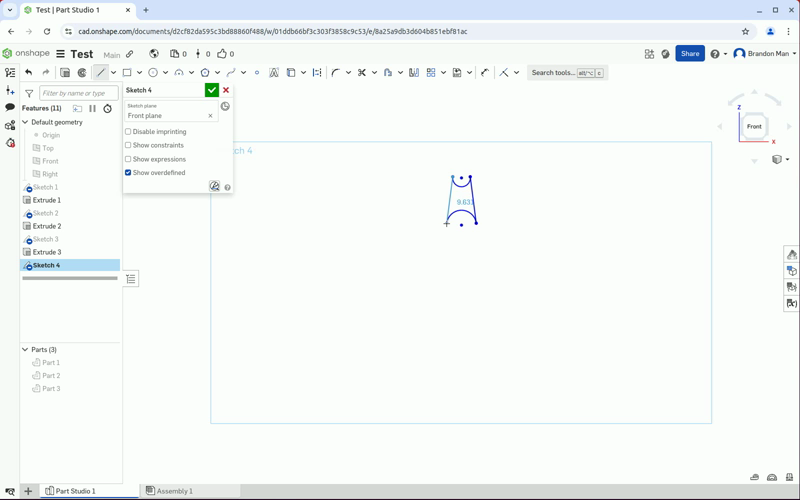
click(446, 223)
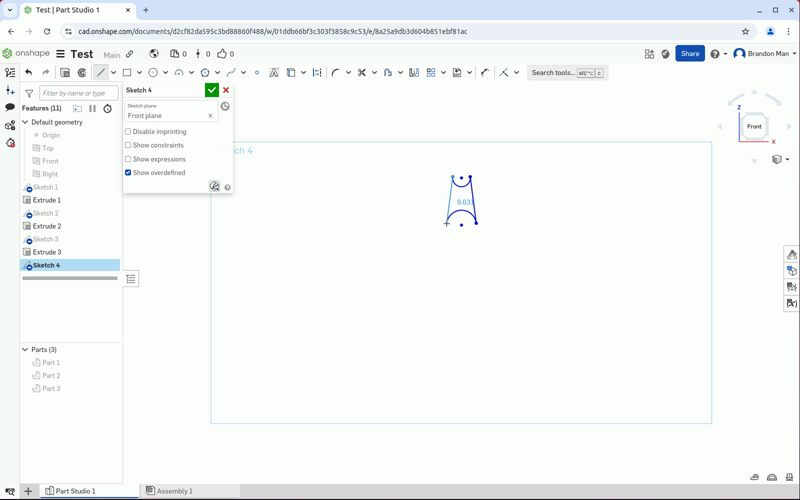
key(esc)
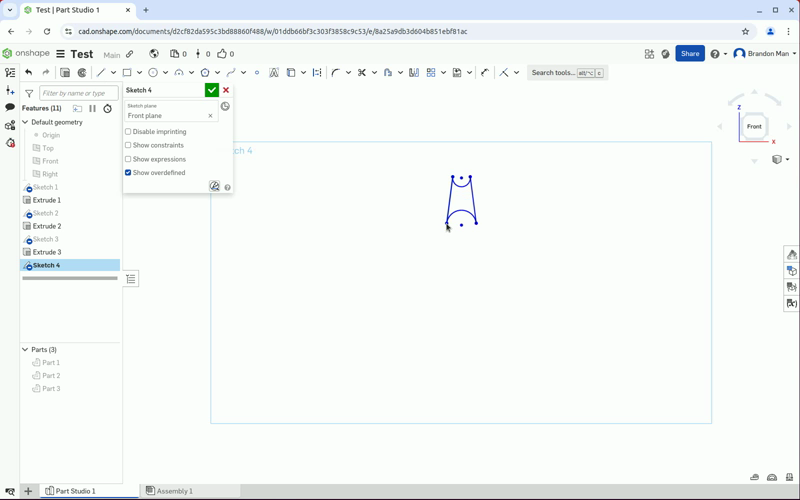
key(c)
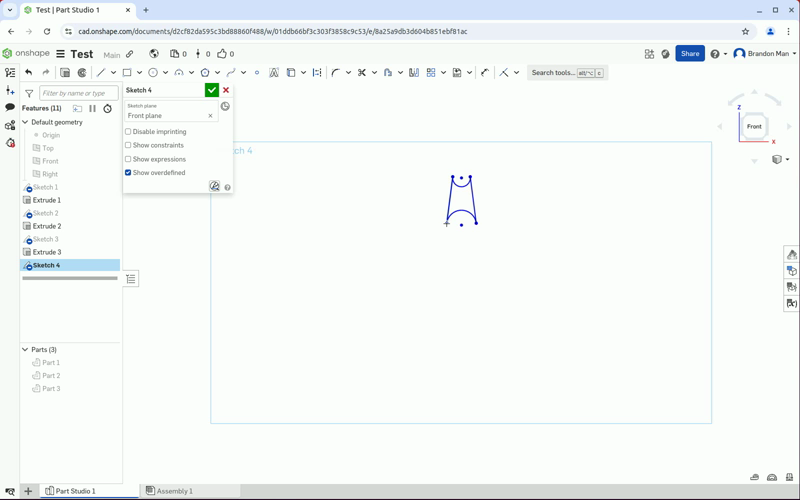
key_down(shift)
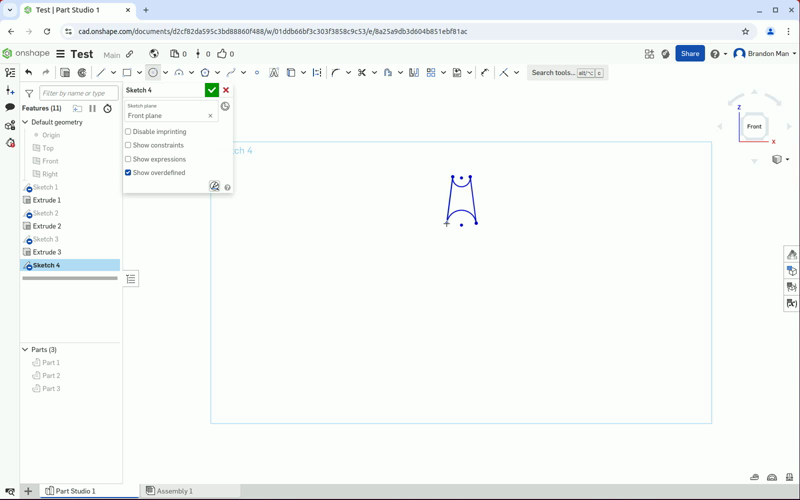
mouse_move(458, 191)
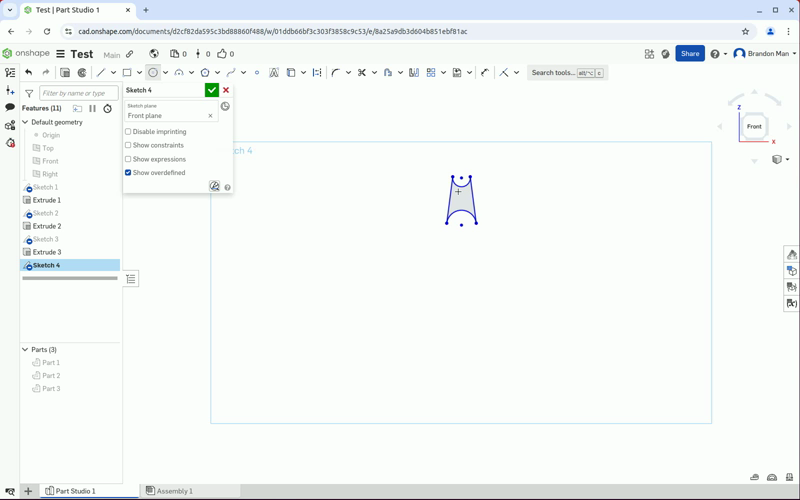
click(458, 191)
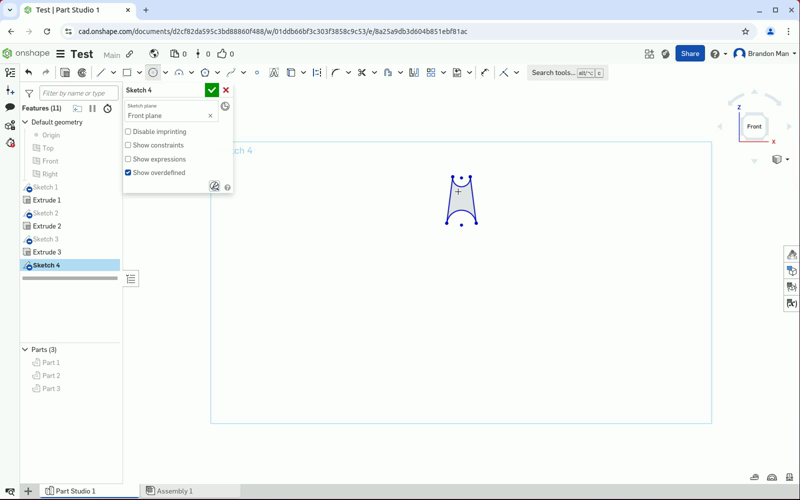
key_up(shift)
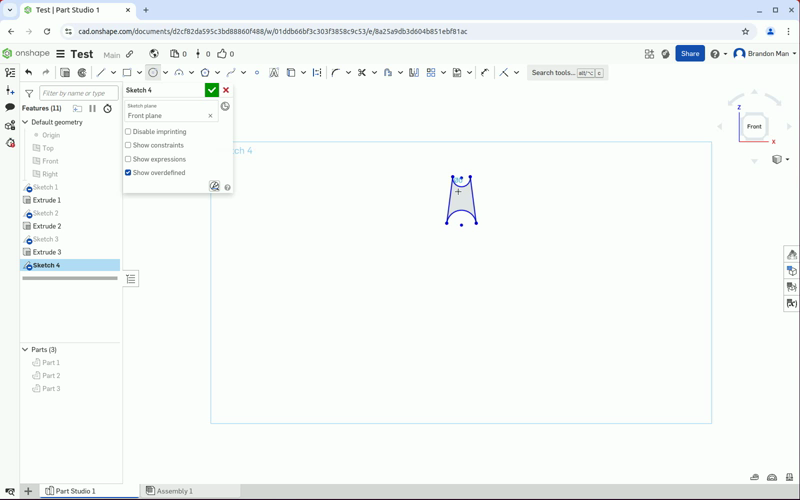
mouse_move(461, 191)
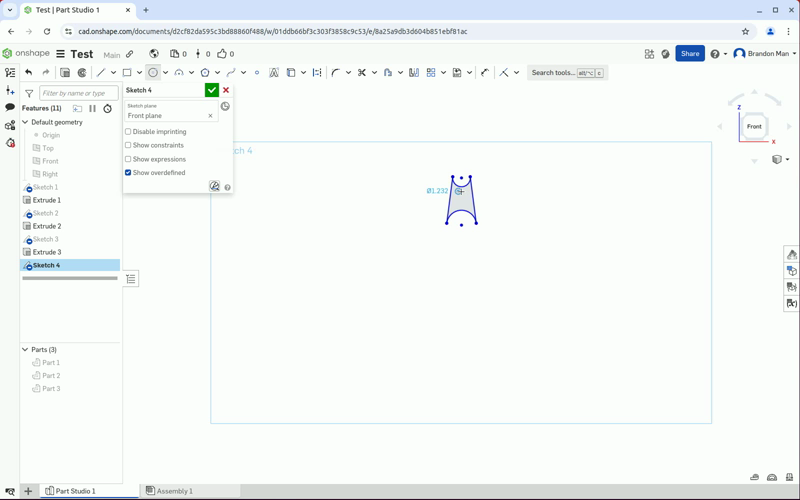
scroll(6)
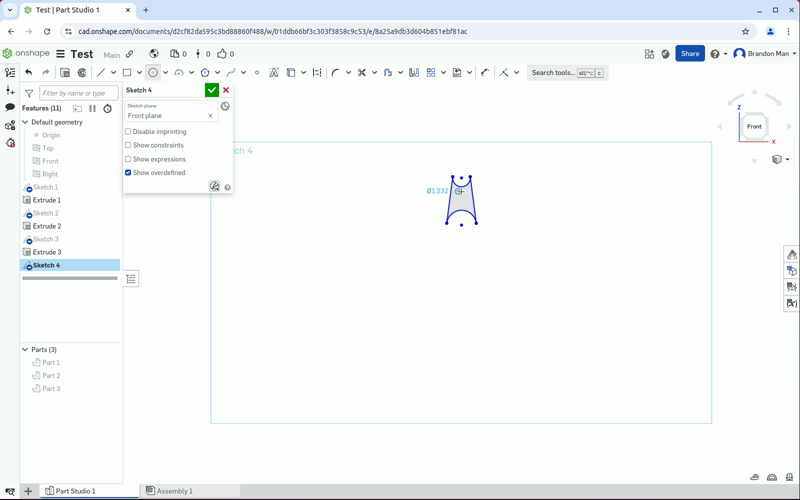
scroll(6)
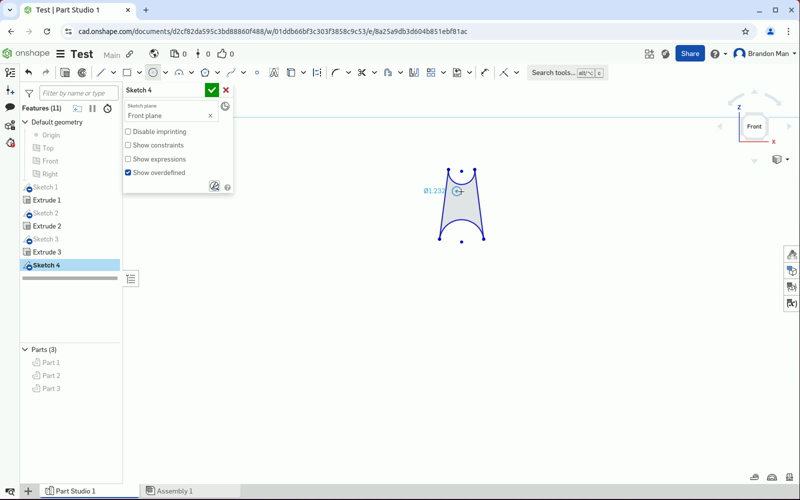
scroll(6)
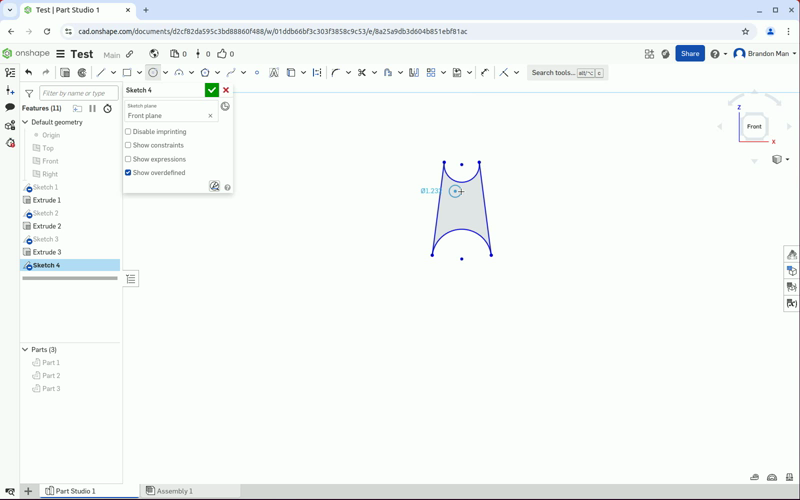
scroll(6)
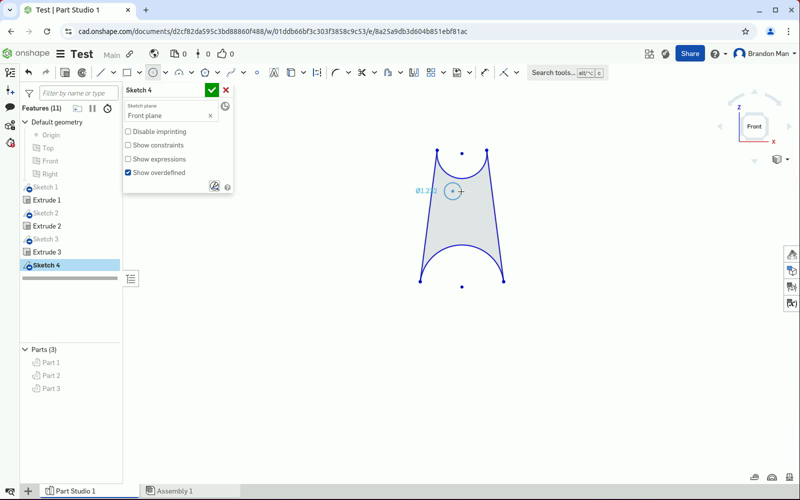
scroll(6)
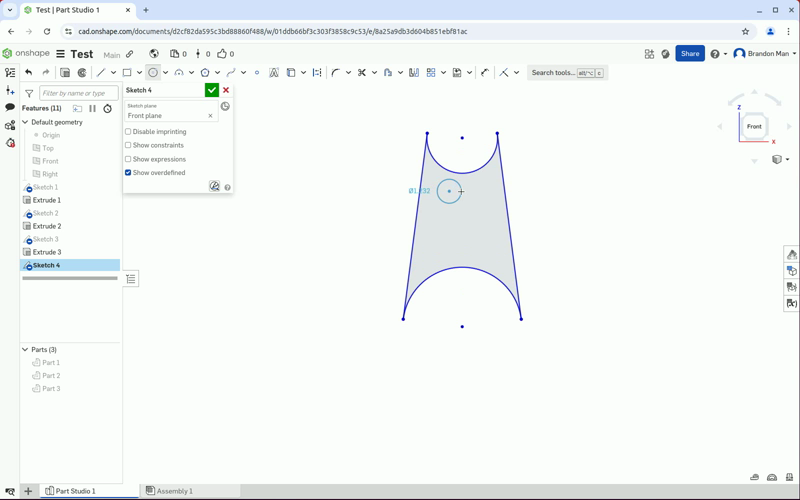
scroll(6)
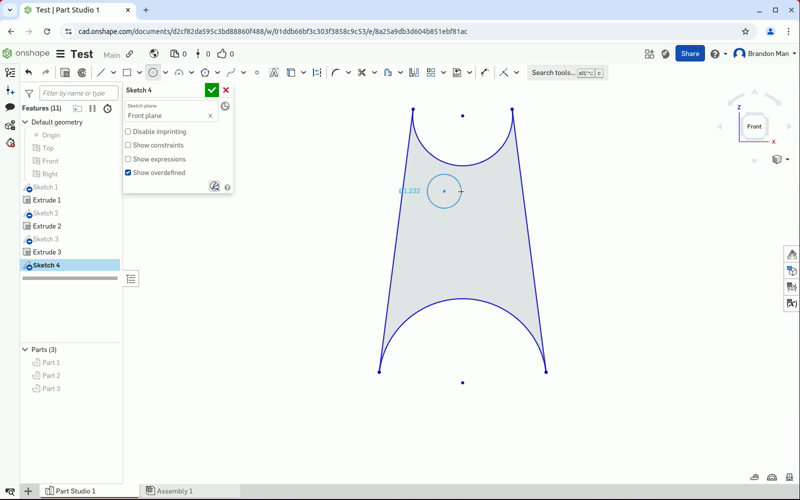
scroll(6)
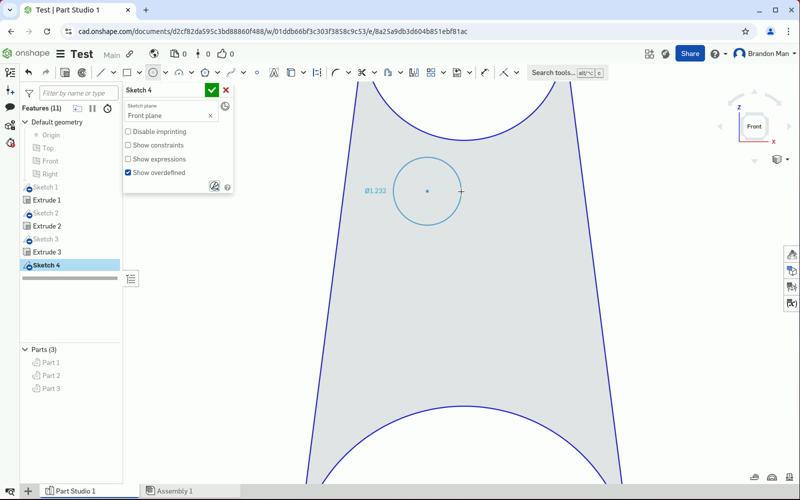
click(461, 191)
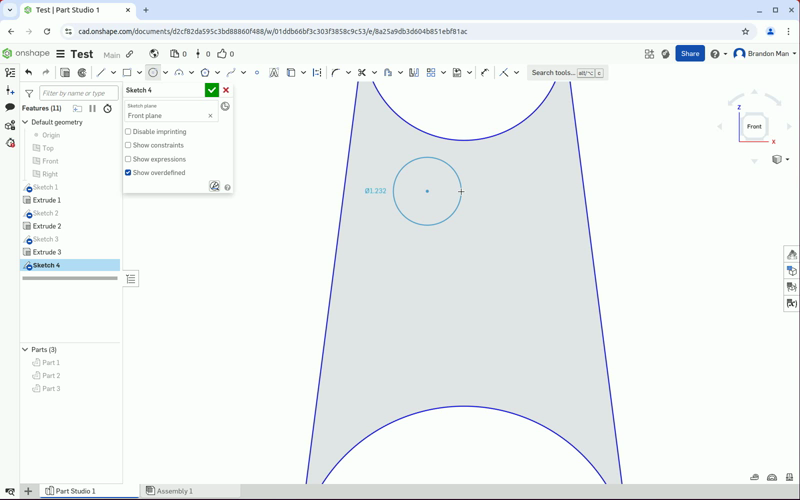
scroll(-6)
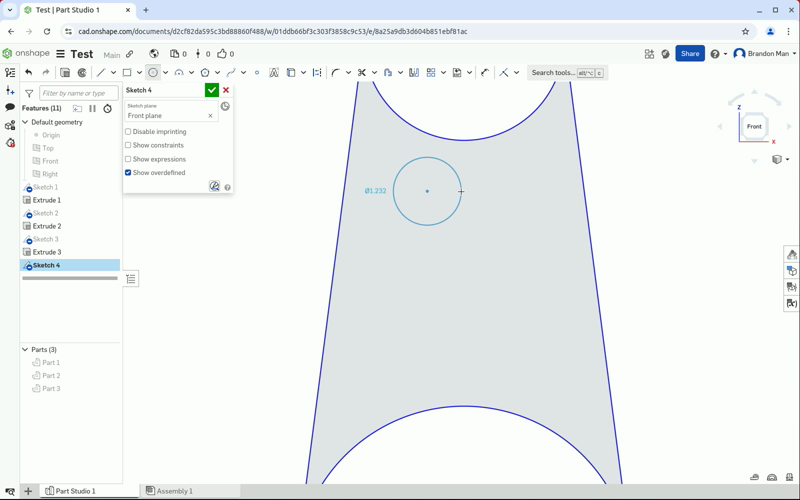
scroll(-6)
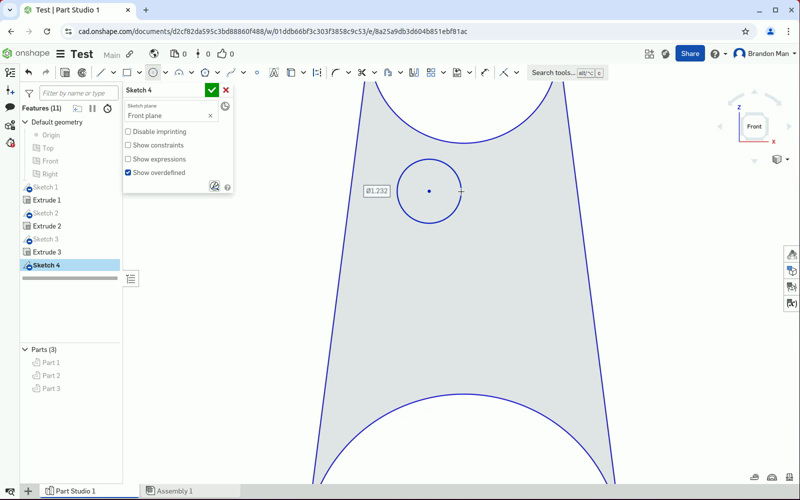
scroll(-6)
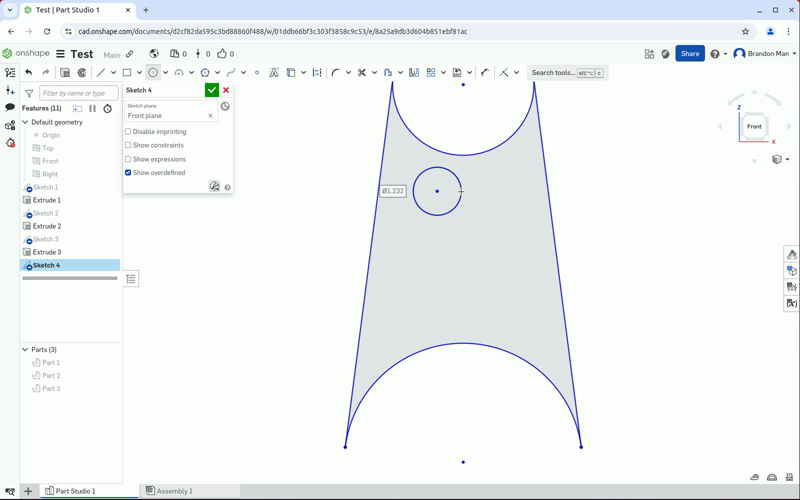
scroll(-6)
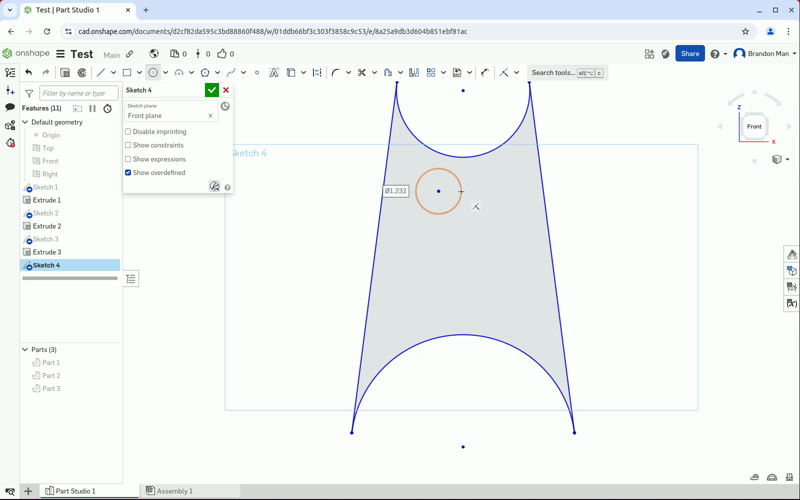
scroll(-6)
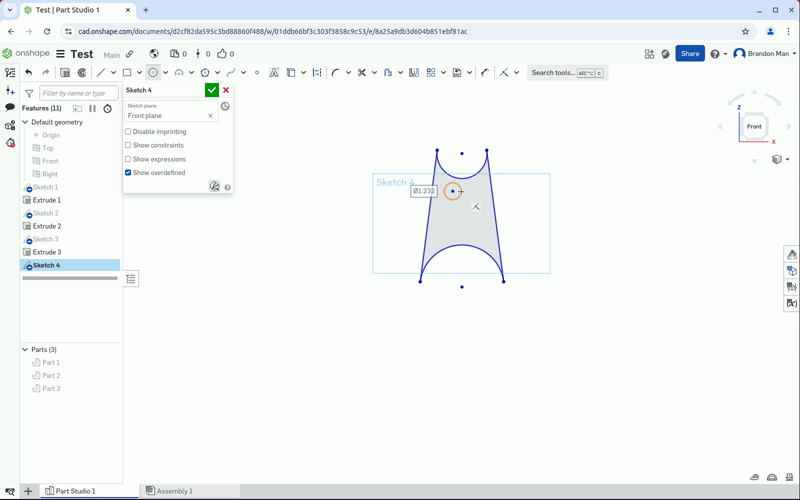
scroll(-6)
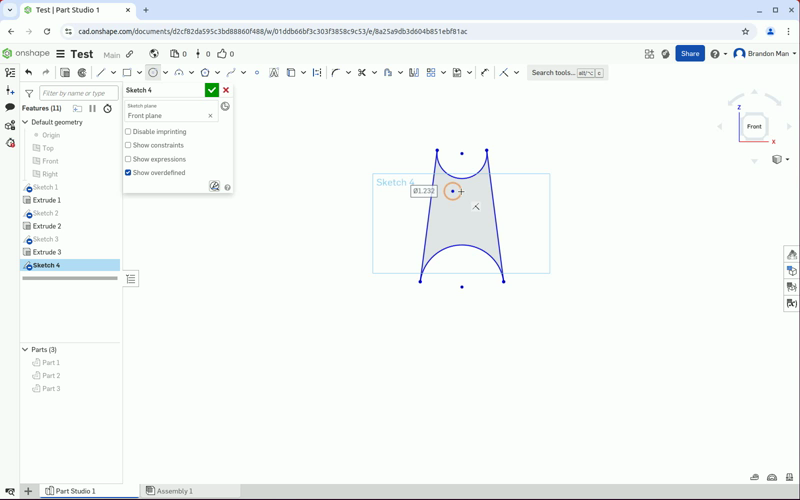
scroll(-6)
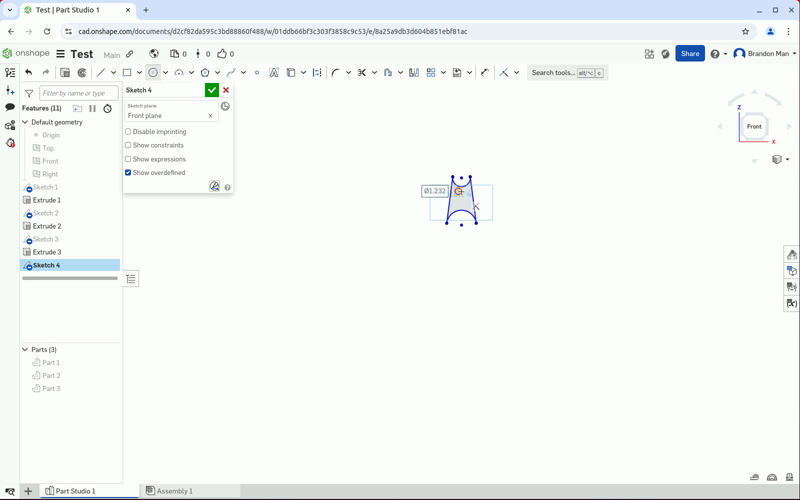
key(esc)
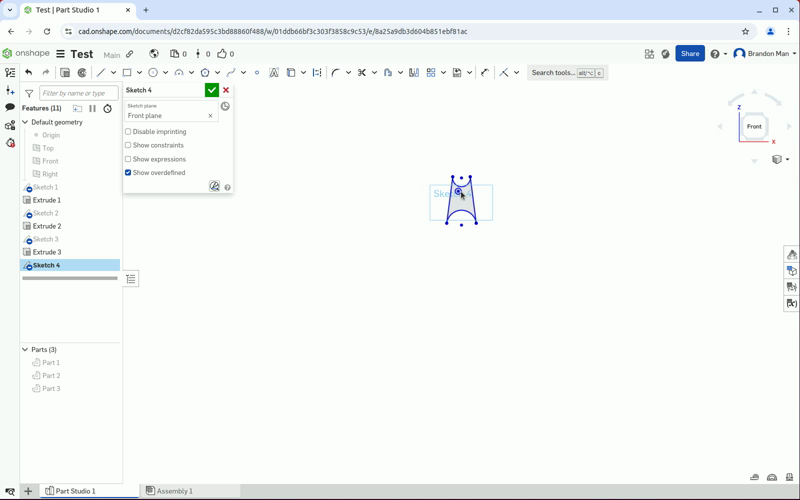
mouse_move(468, 198)
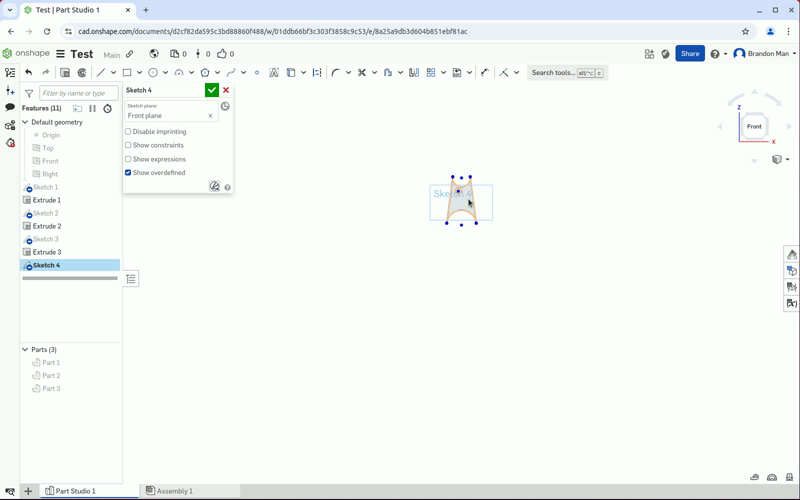
scroll(6)
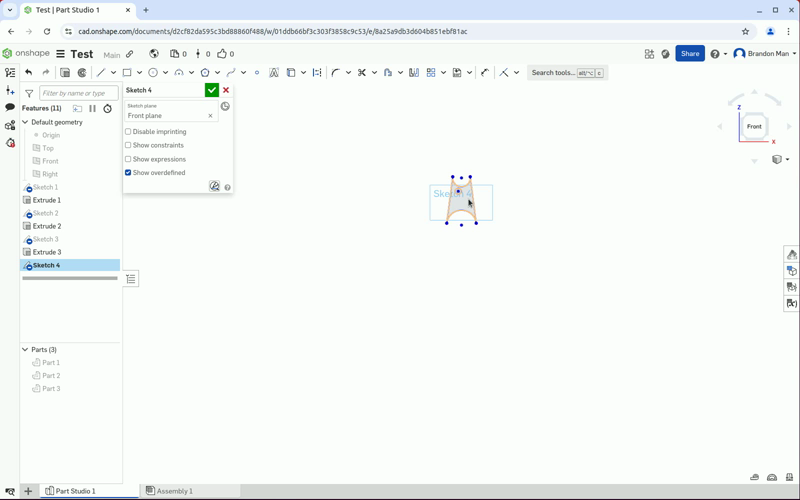
scroll(6)
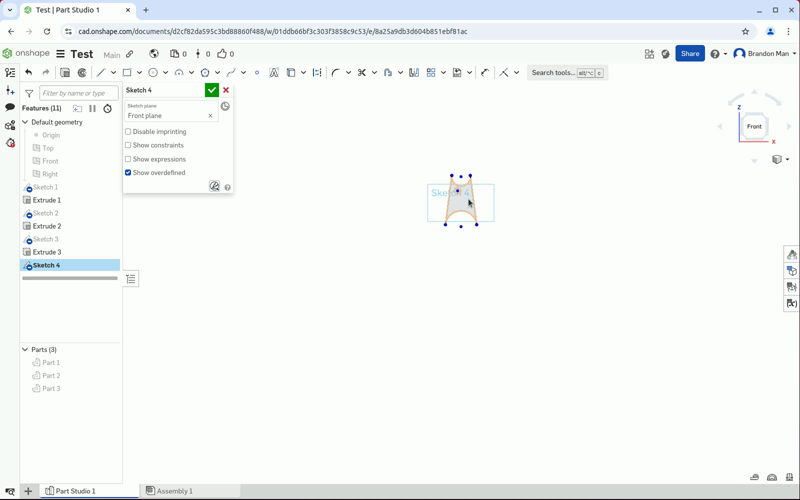
scroll(6)
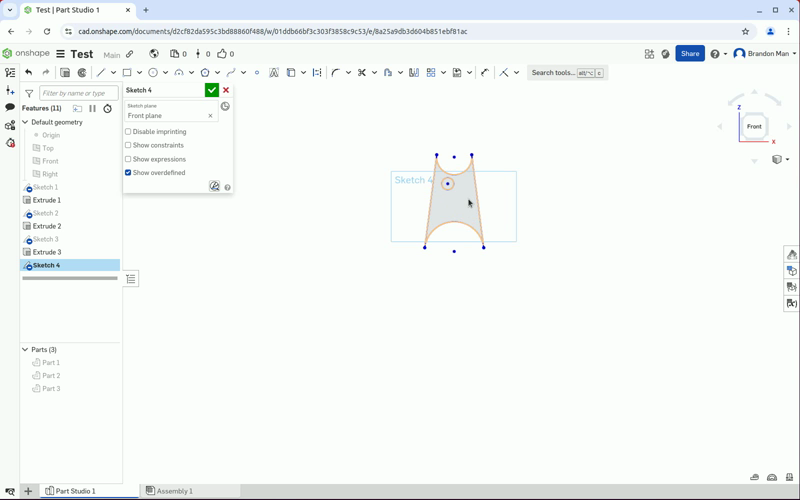
scroll(6)
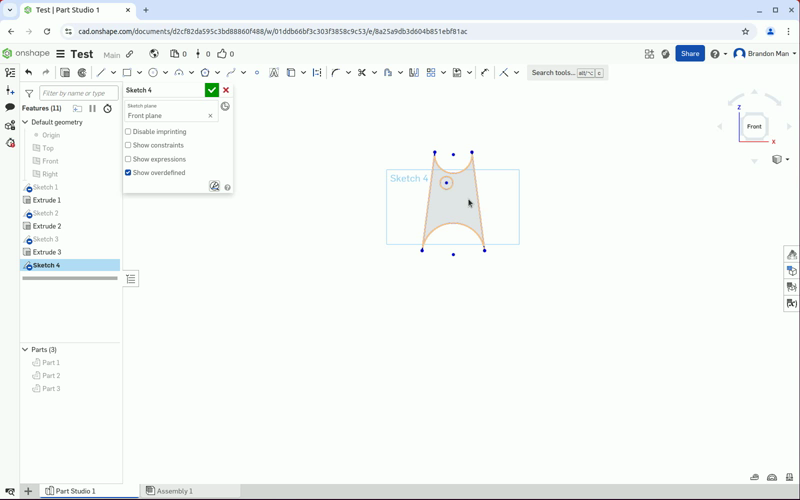
scroll(6)
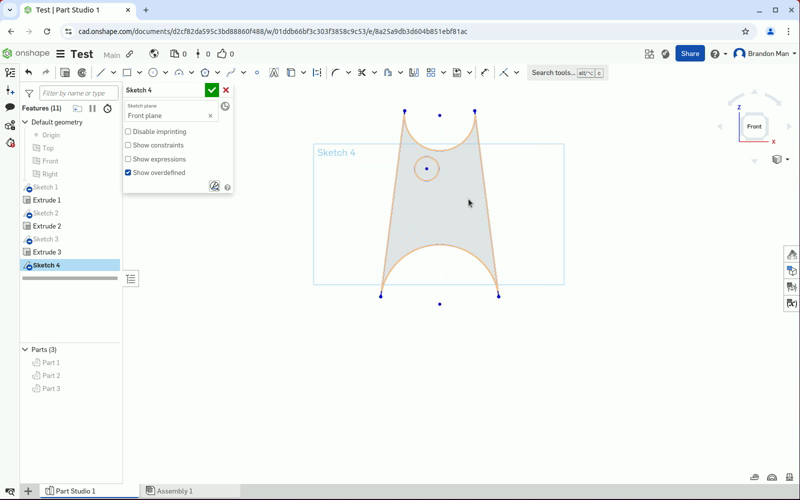
scroll(6)
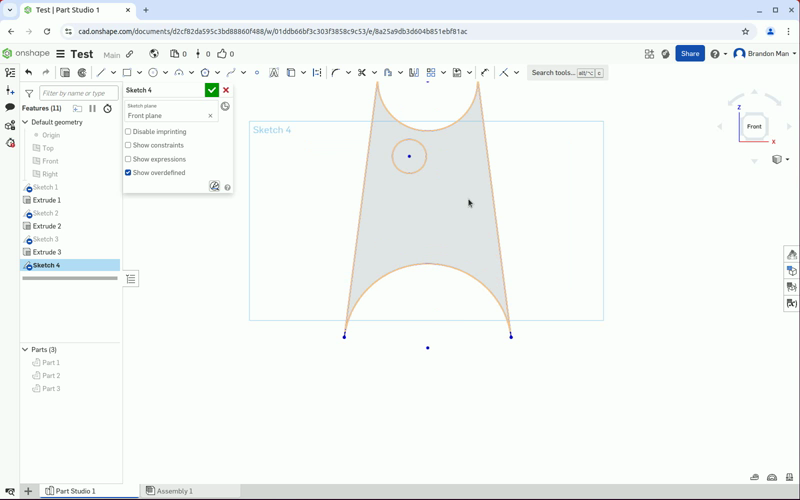
scroll(6)
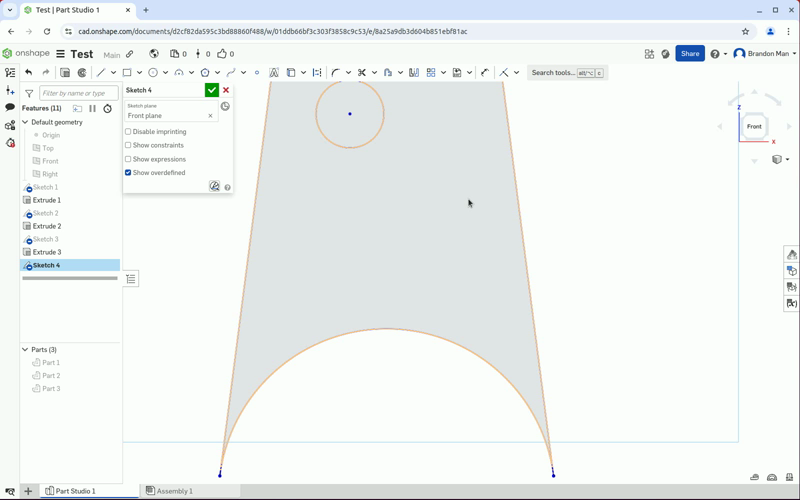
click(468, 198)
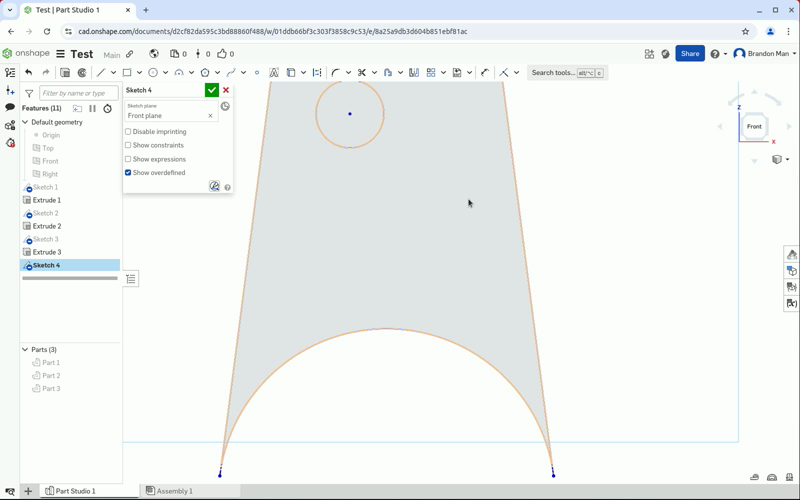
scroll(-6)
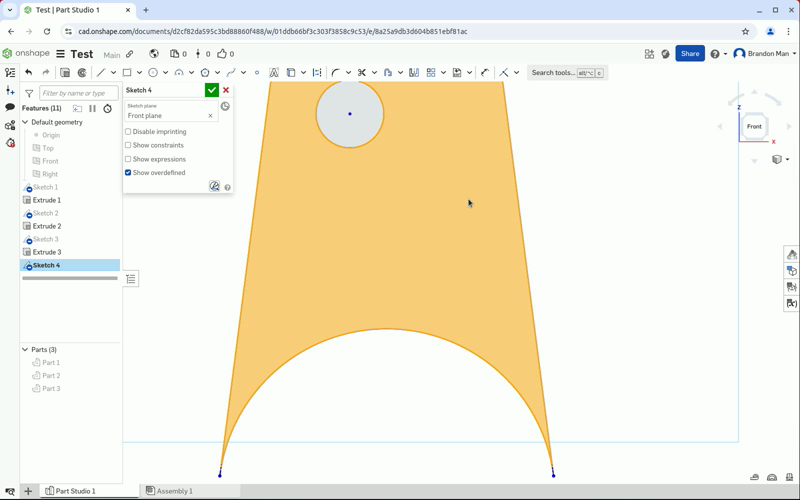
scroll(-6)
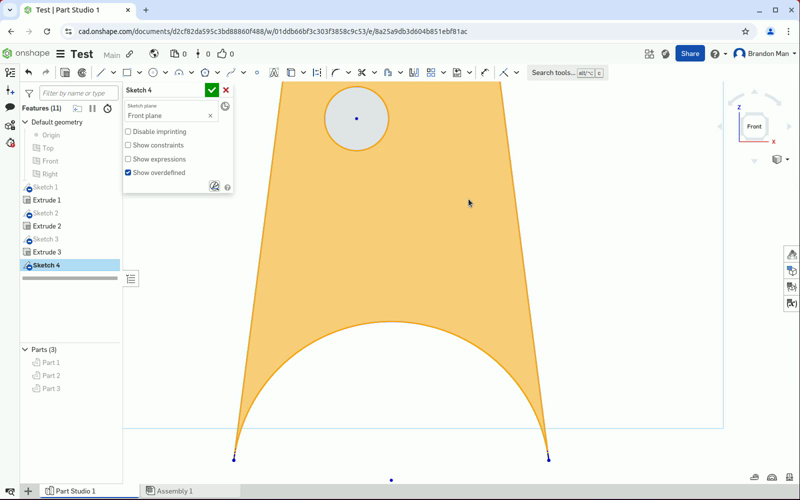
scroll(-6)
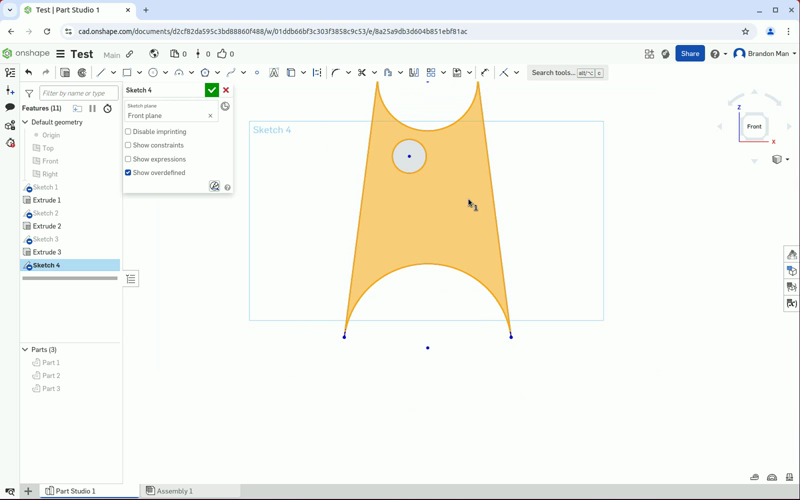
scroll(-6)
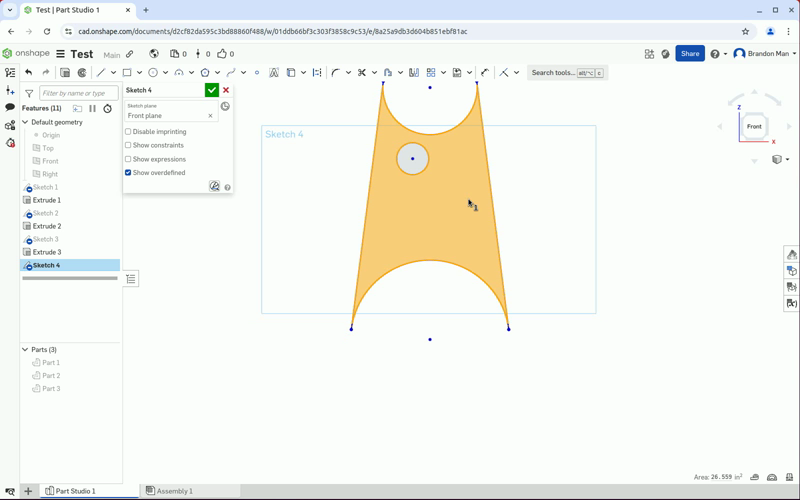
scroll(-6)
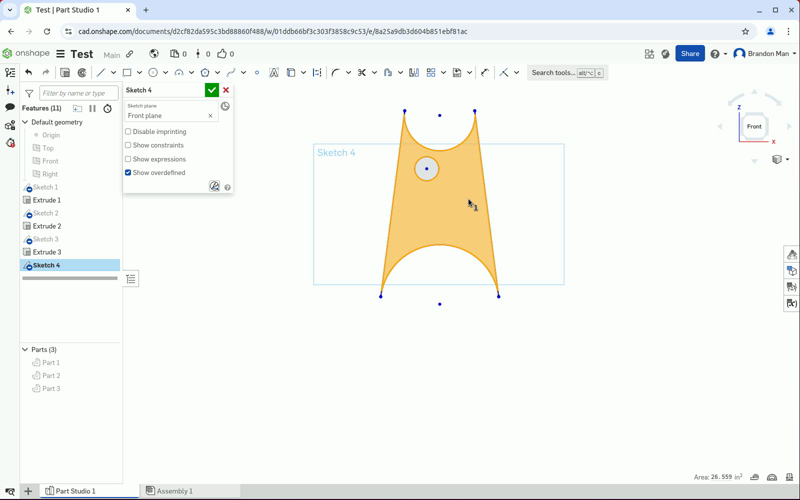
scroll(-6)
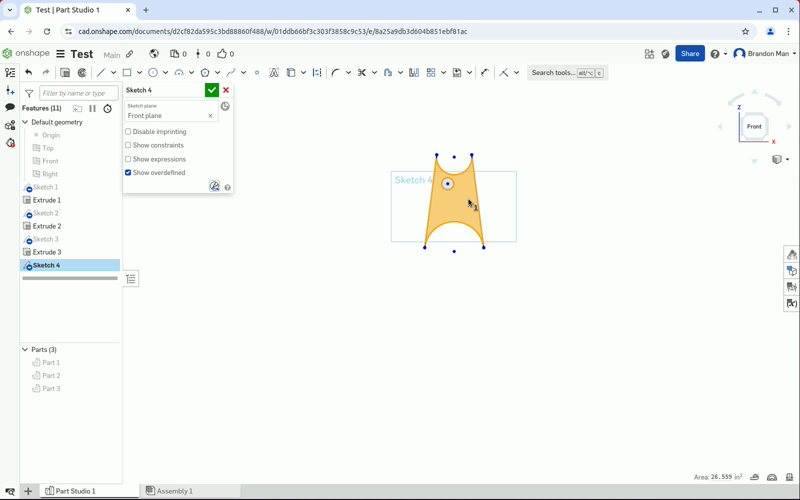
scroll(-6)
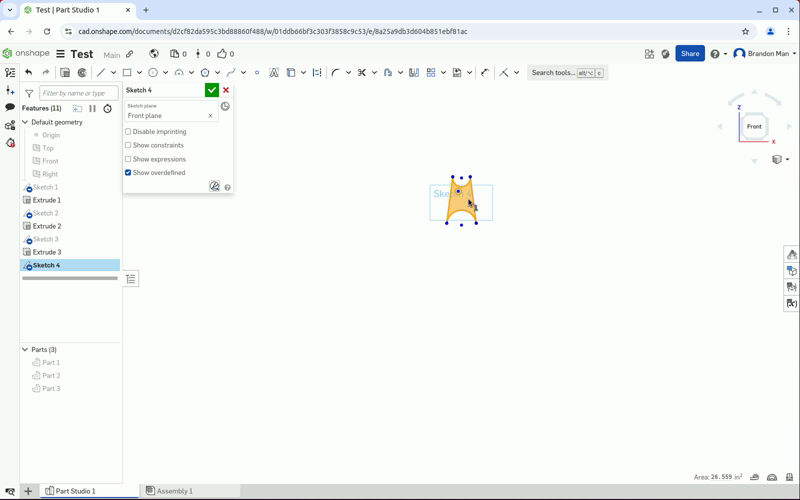
mouse_move(73, 352)
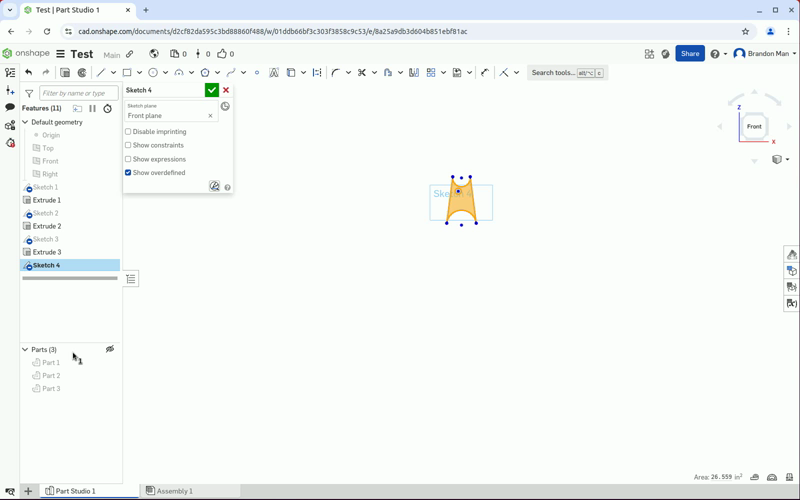
key(shift+y)
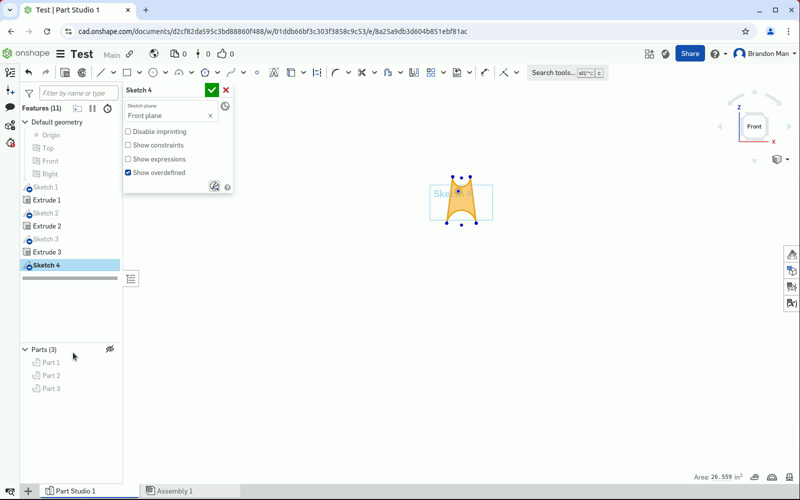
key(shift+e)
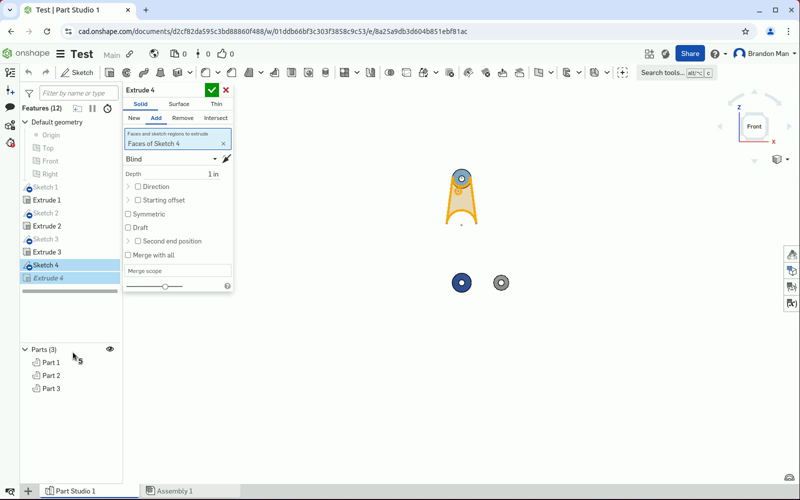
mouse_move(143, 106)
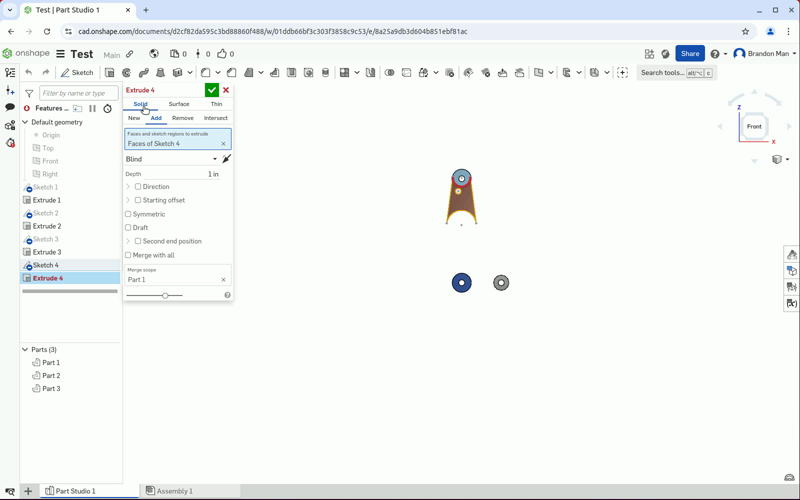
click(143, 106)
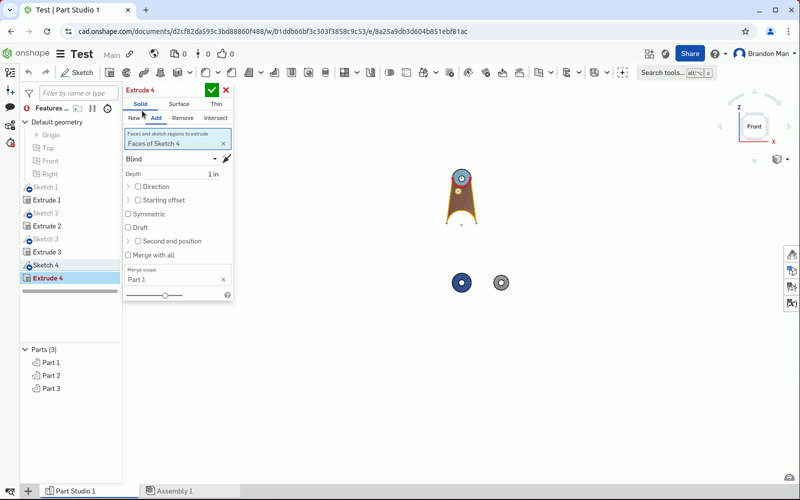
mouse_move(137, 120)
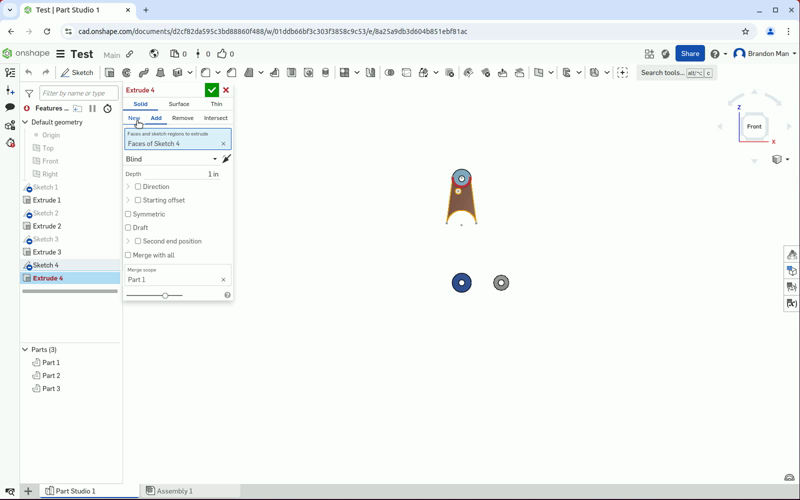
click(137, 120)
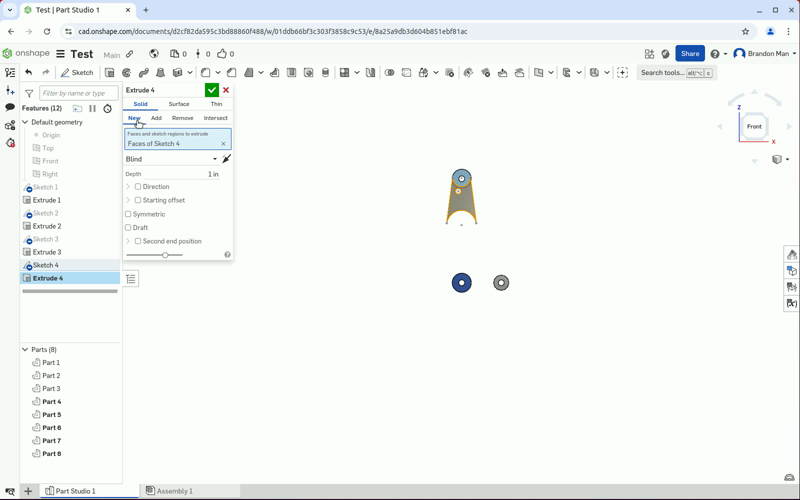
key(tab, 4)
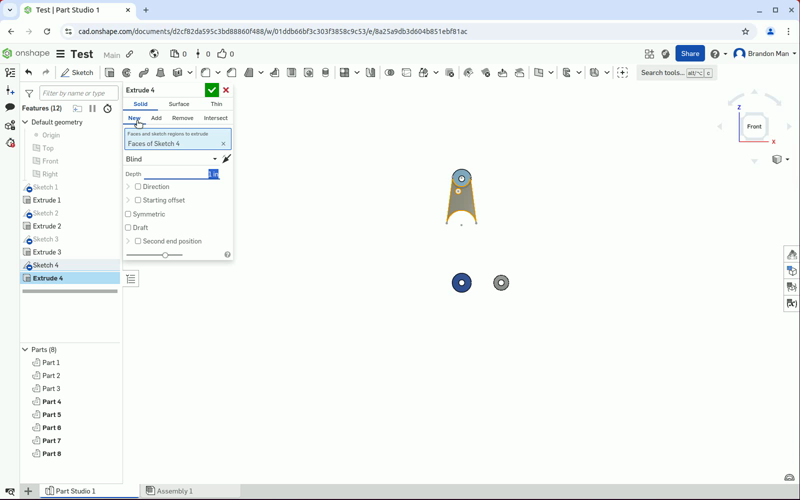
text(0.481)
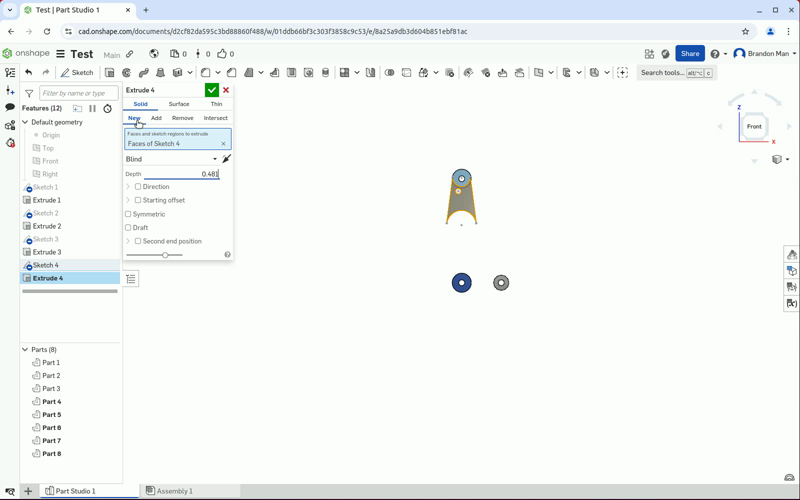
key(enter)
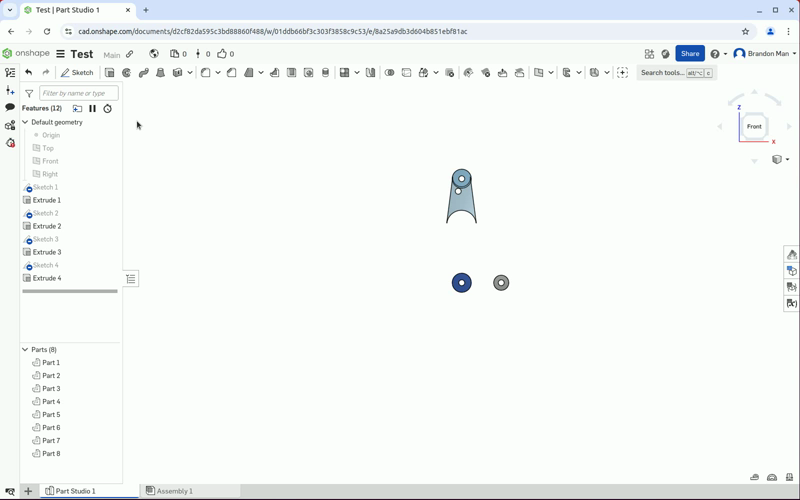
key(shift+h)
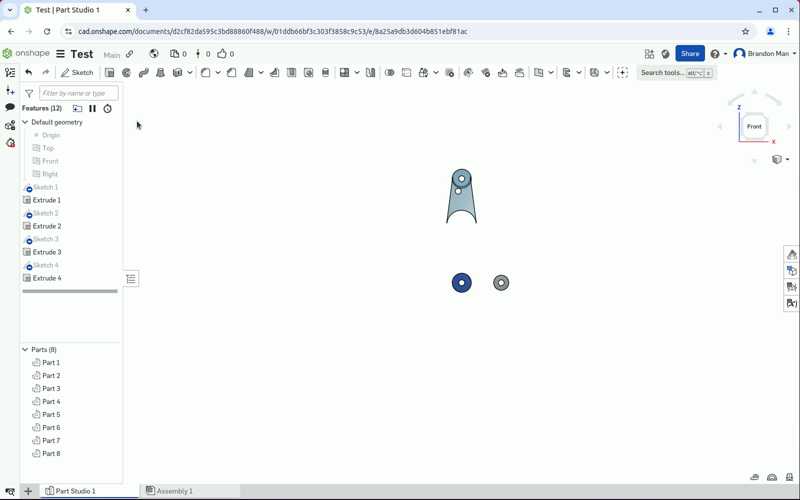
key(shift+h)
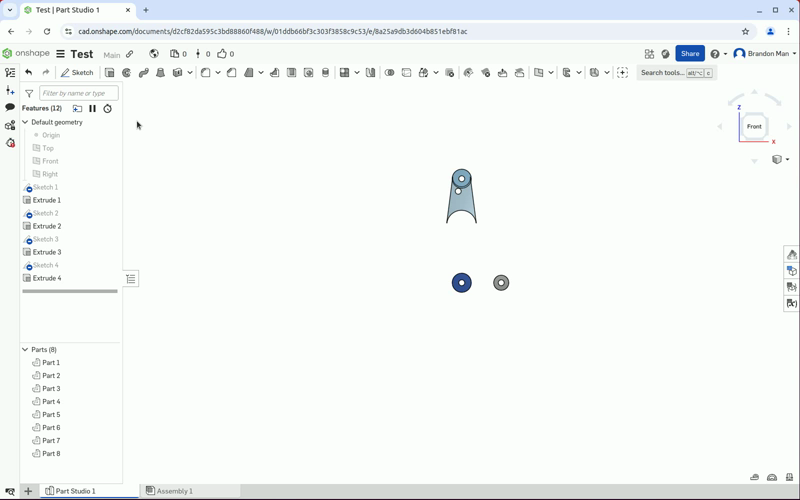
mouse_move(73, 189)
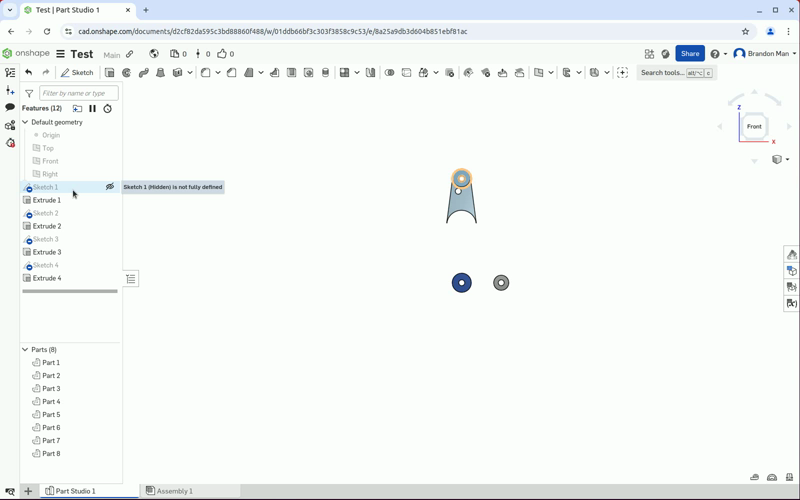
click(73, 189)
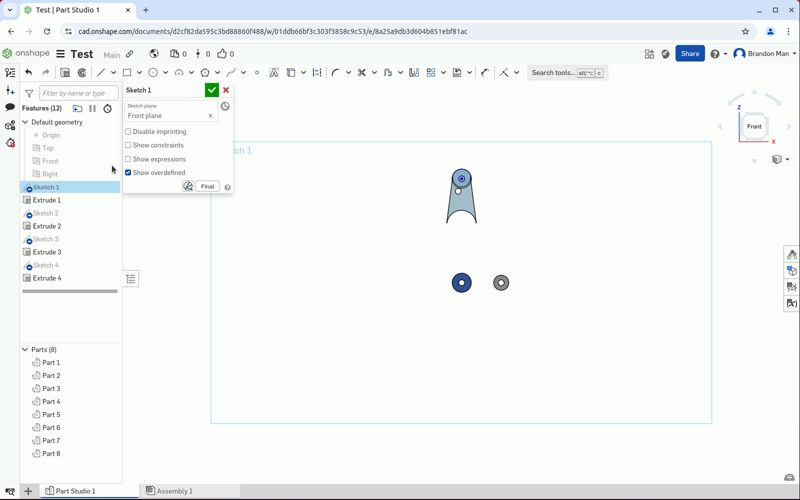
mouse_move(229, 92)
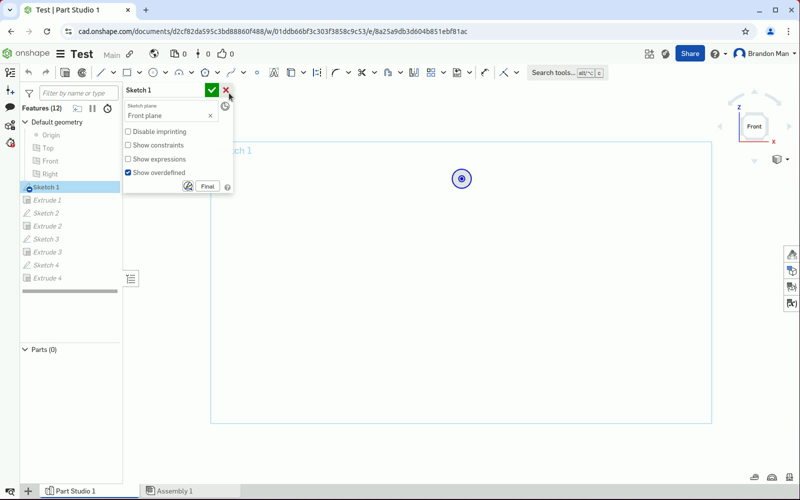
click(229, 92)
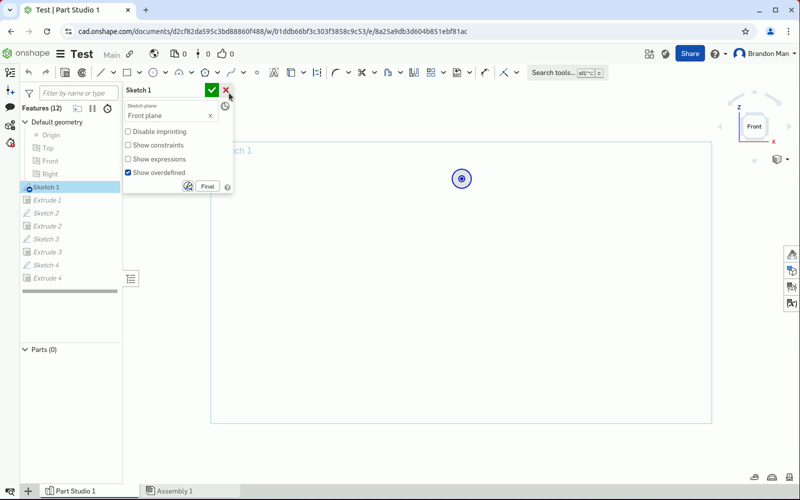
key(shift+s)
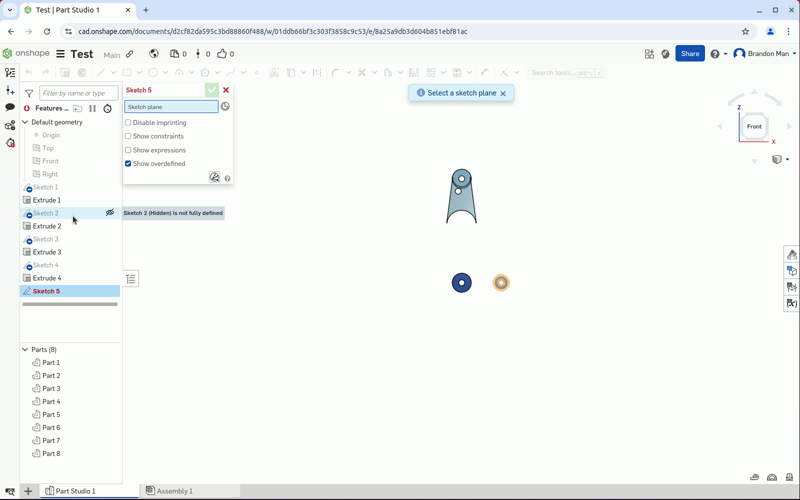
scroll(3)
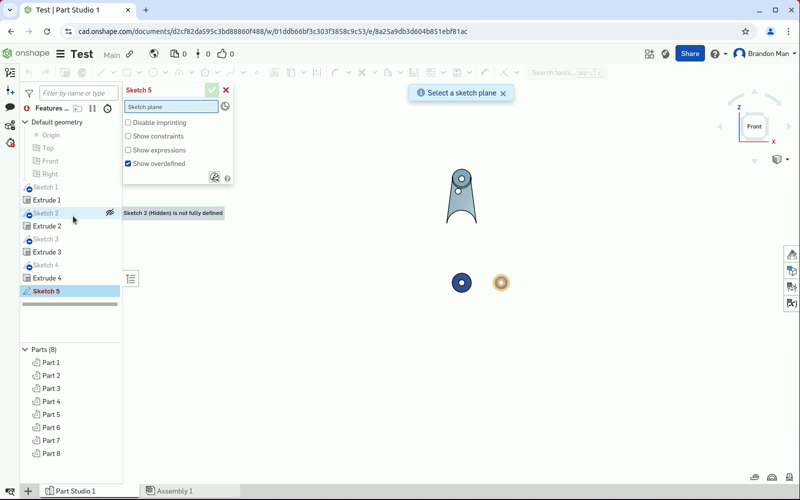
mouse_move(73, 163)
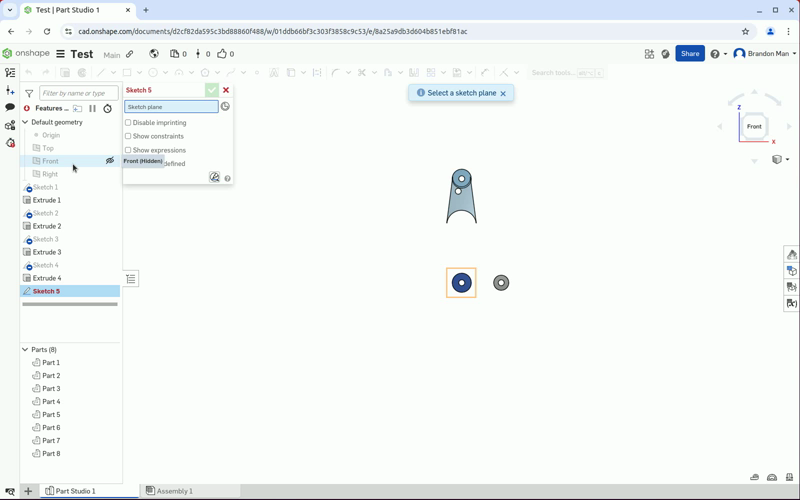
click(73, 163)
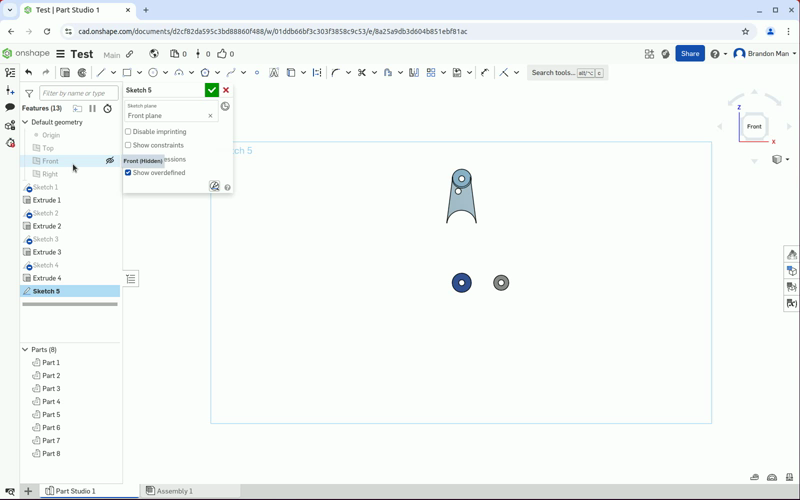
mouse_move(73, 352)
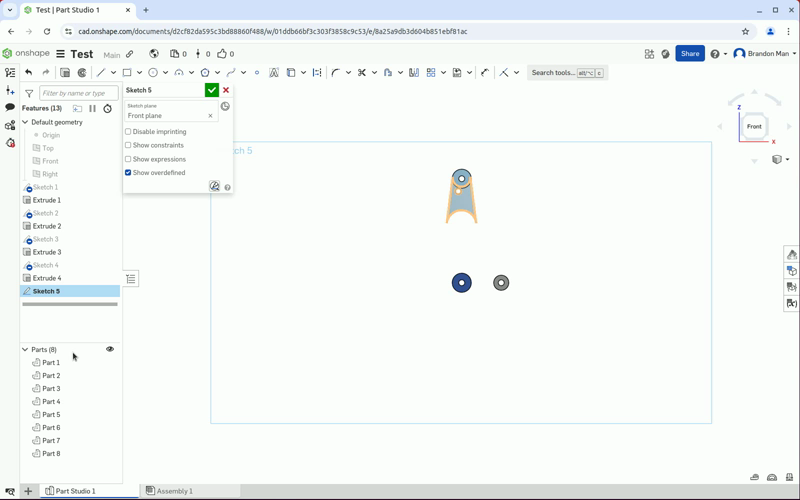
key(y)
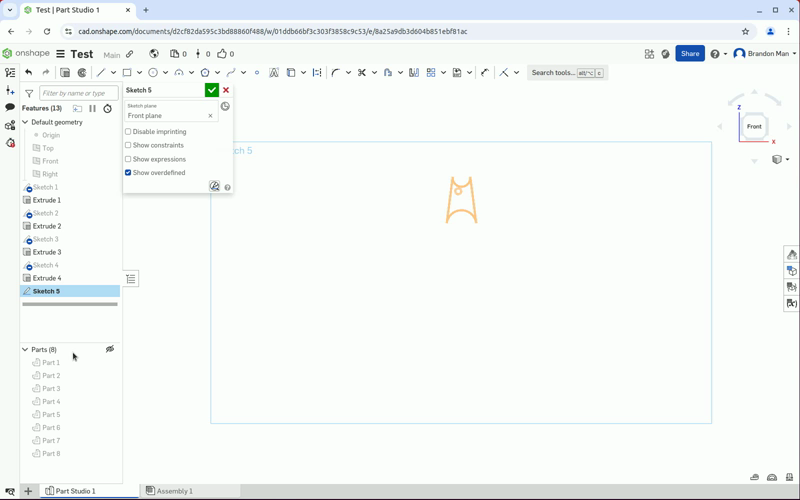
key(c)
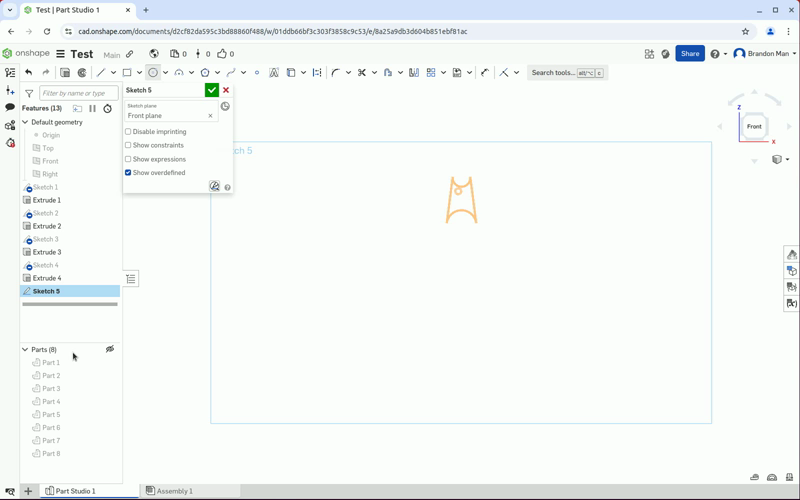
key_down(shift)
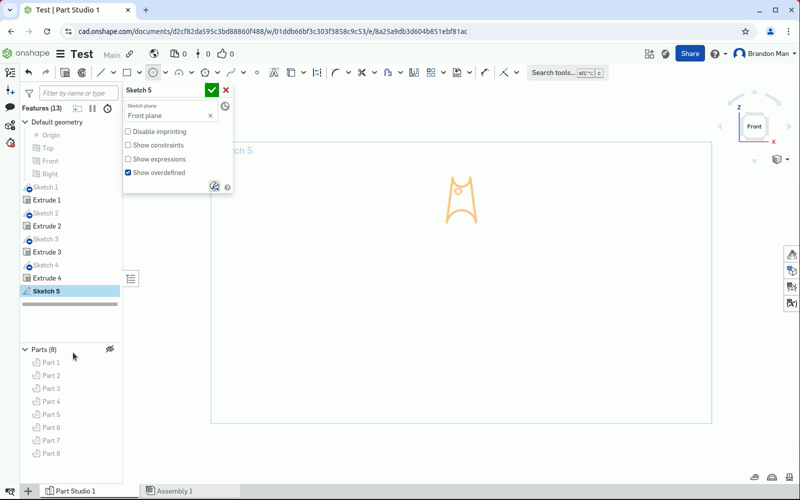
mouse_move(461, 225)
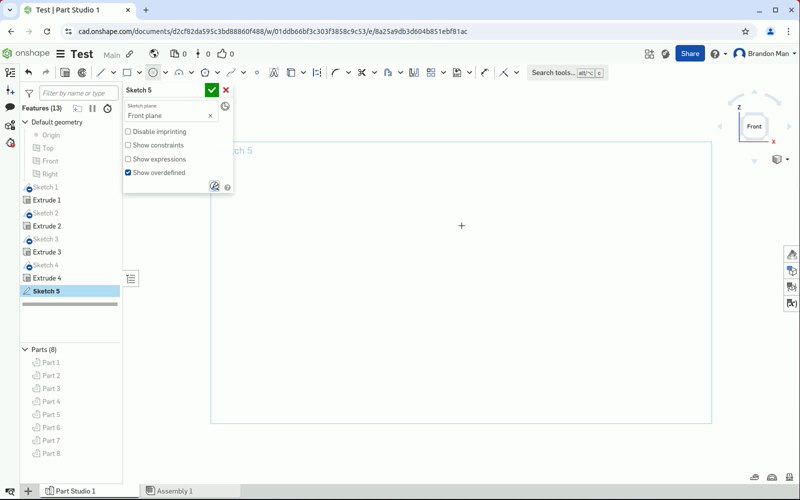
click(461, 225)
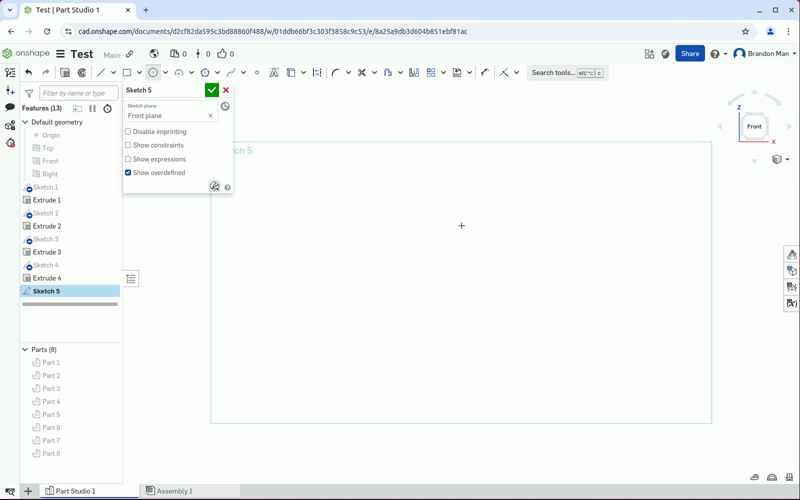
key_up(shift)
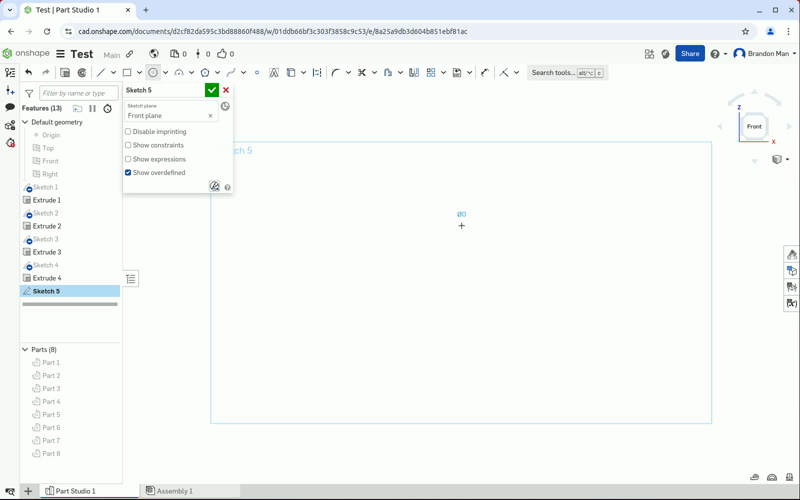
mouse_move(477, 225)
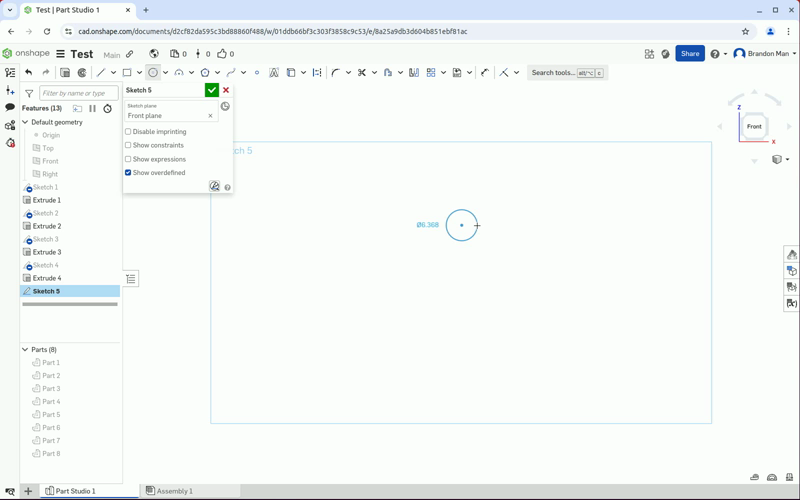
click(477, 225)
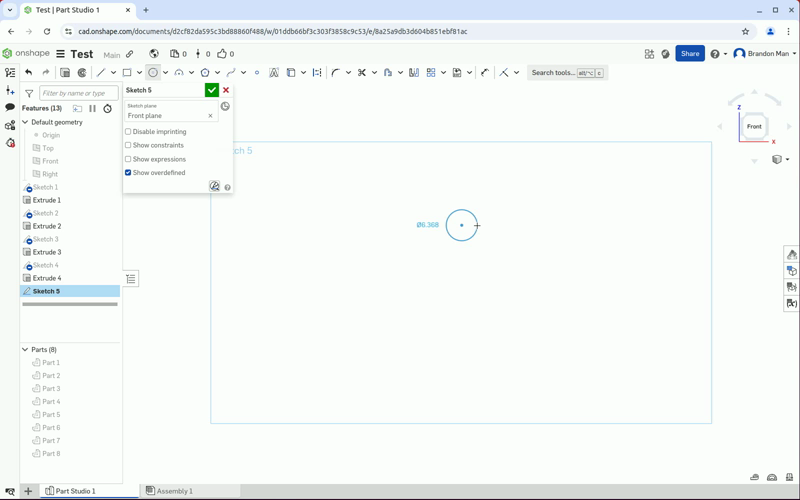
key(esc)
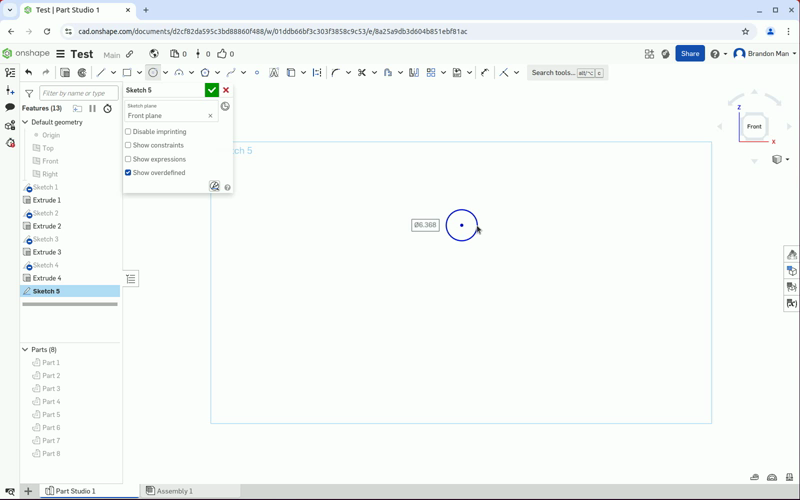
key(c)
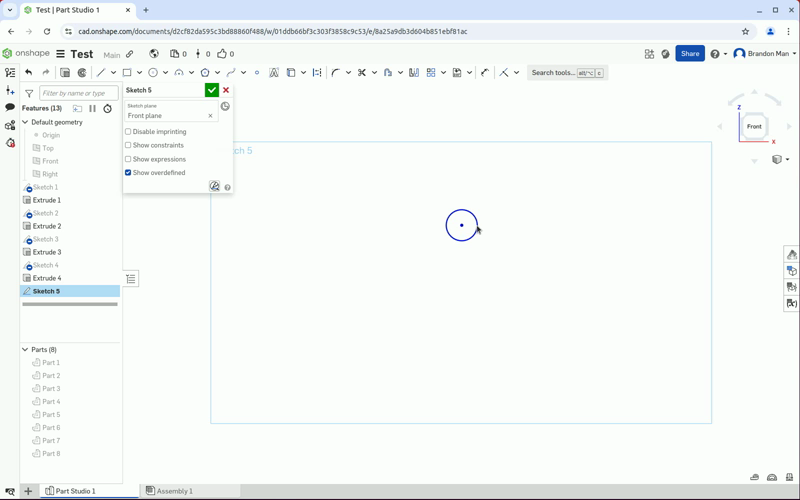
key_down(shift)
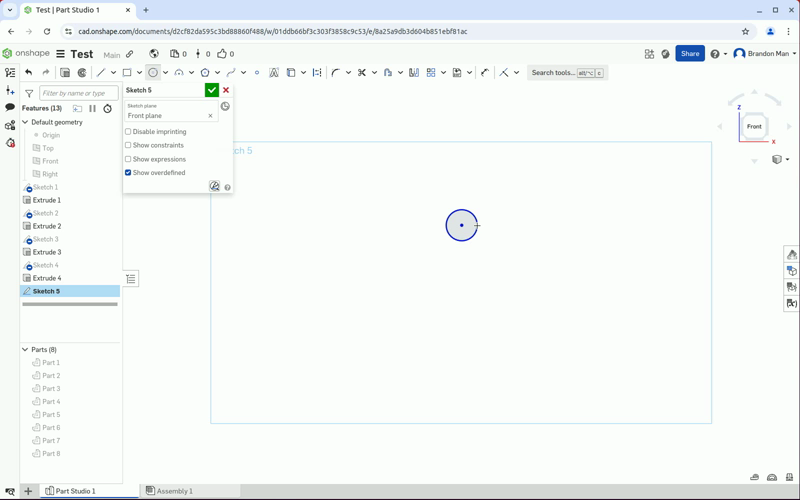
mouse_move(461, 225)
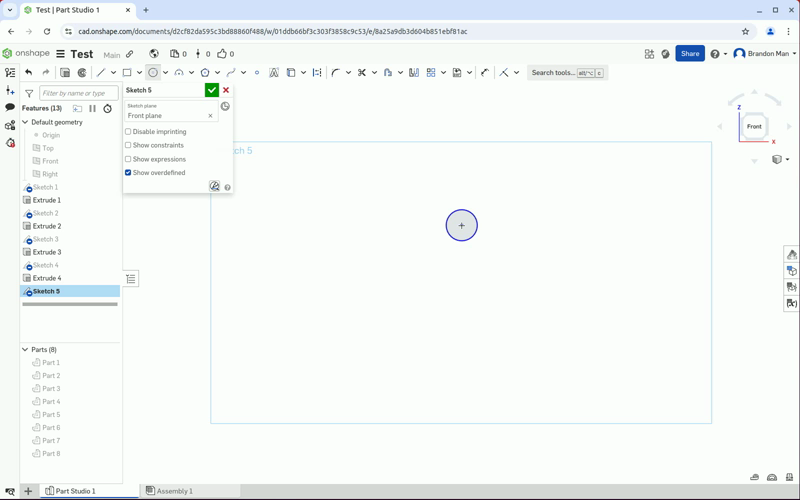
click(461, 225)
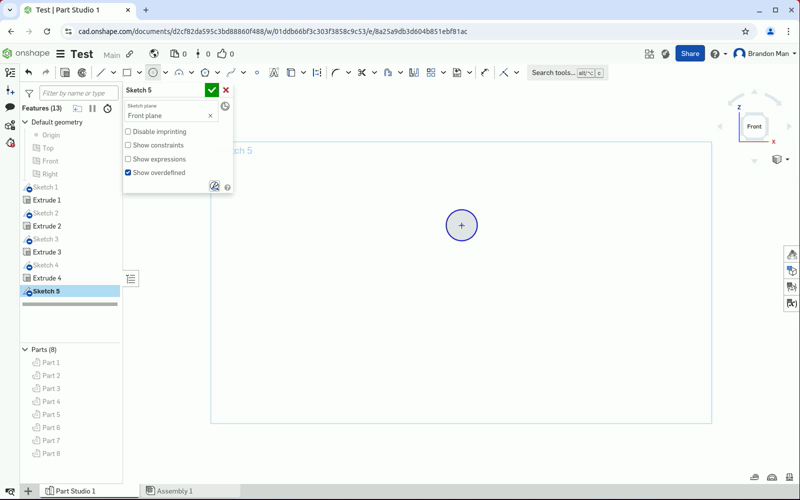
key_up(shift)
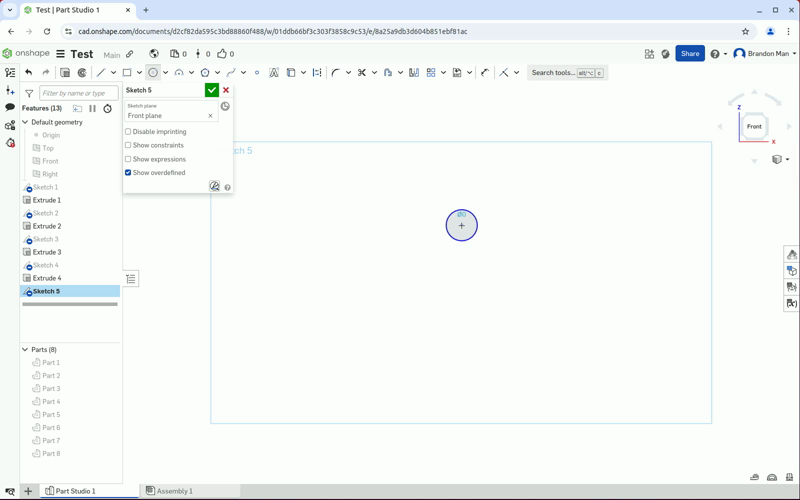
mouse_move(465, 225)
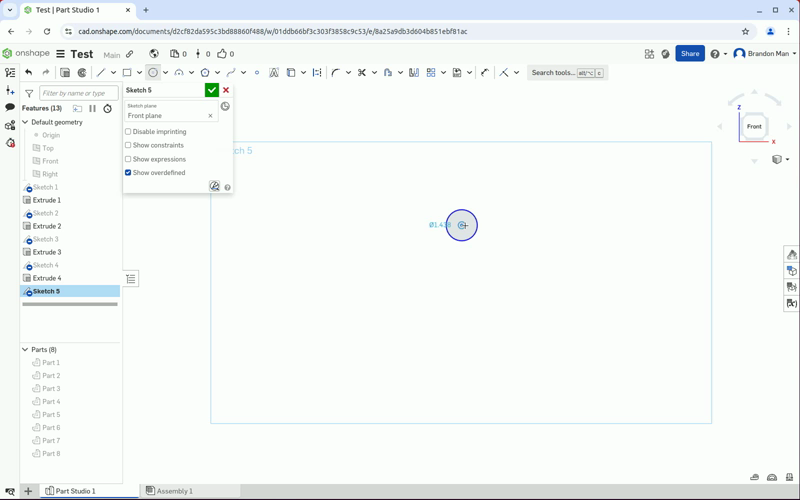
scroll(6)
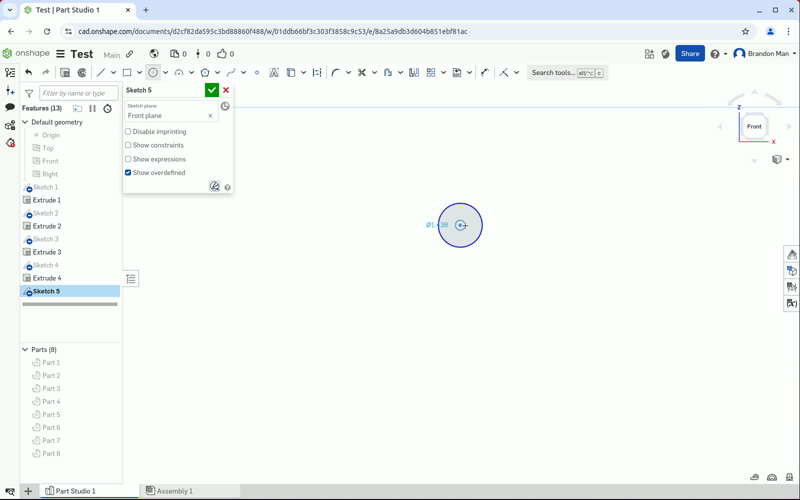
scroll(6)
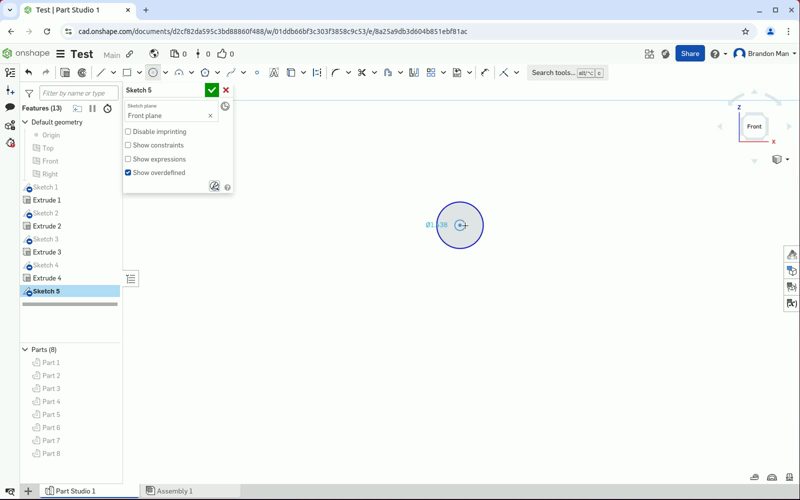
scroll(6)
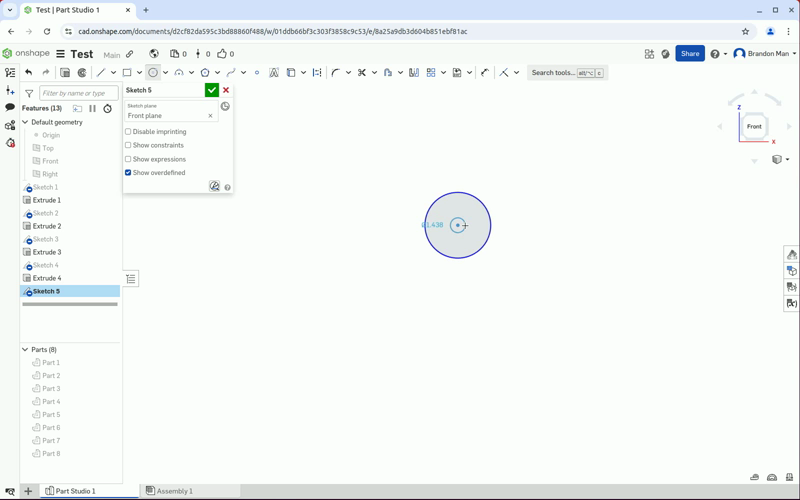
scroll(6)
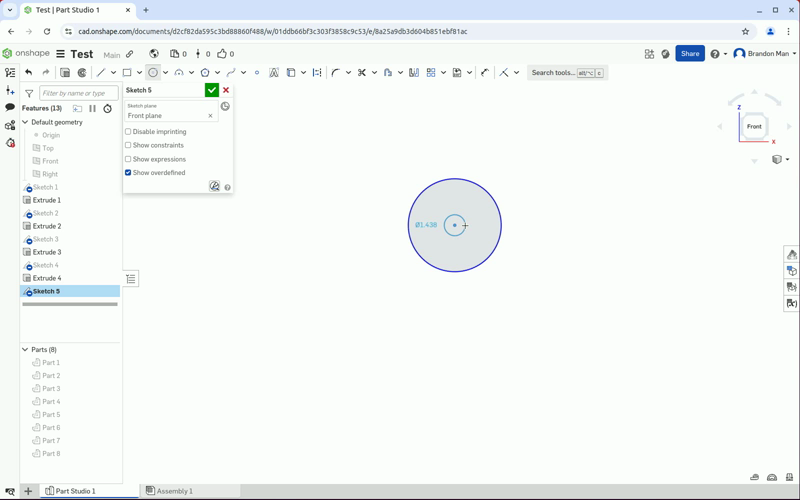
scroll(6)
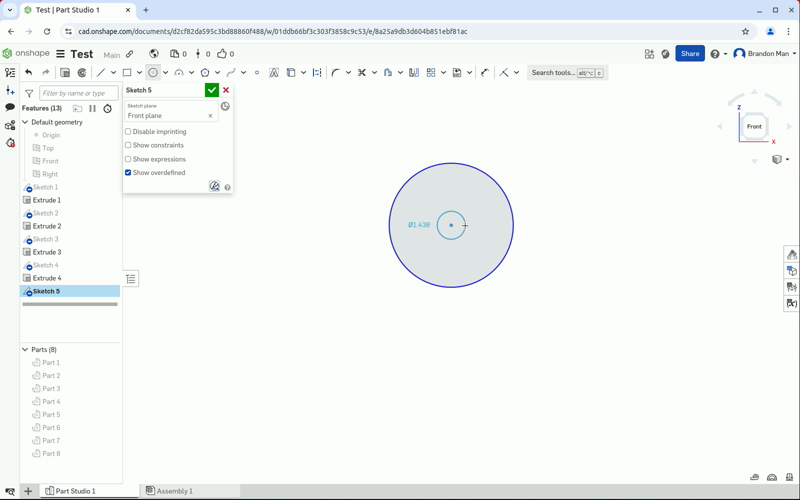
scroll(6)
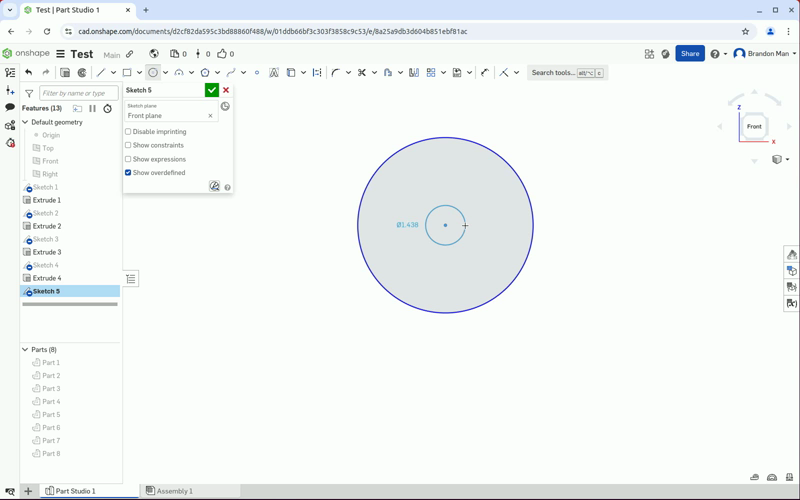
scroll(6)
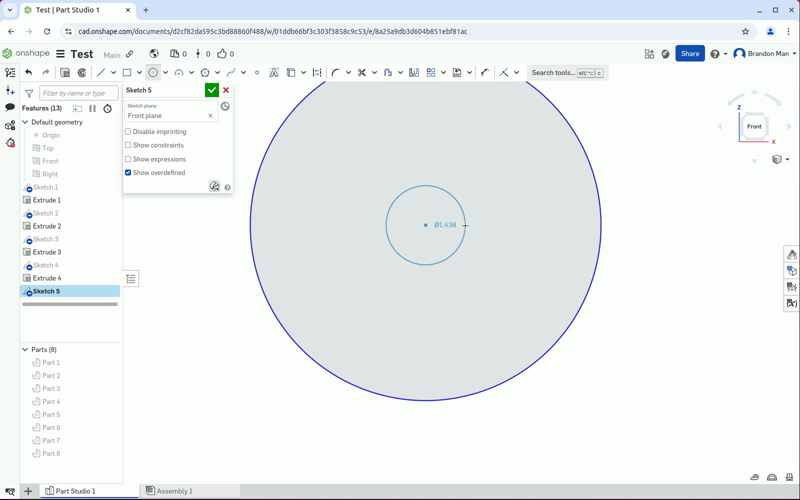
click(465, 225)
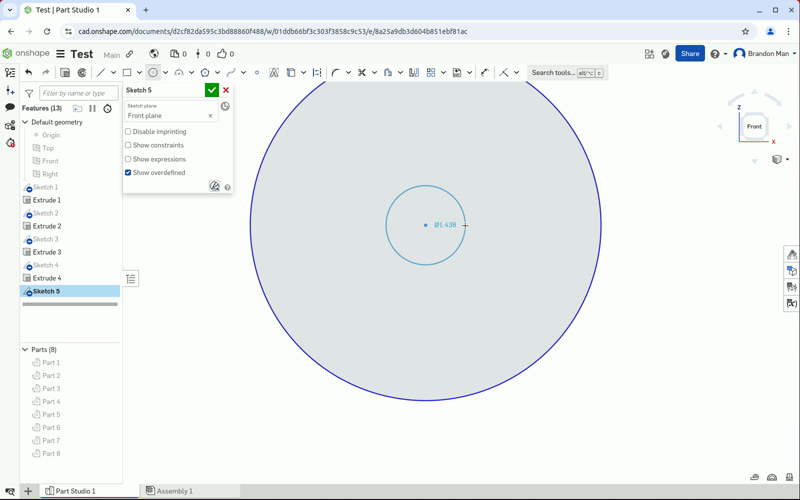
scroll(-6)
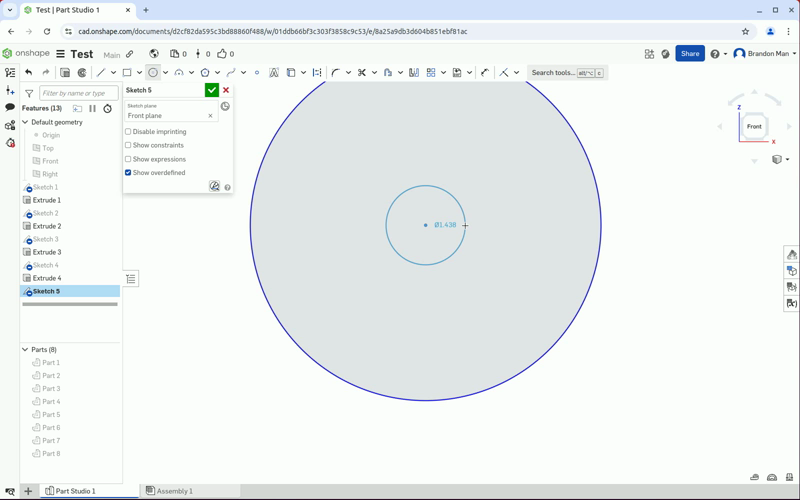
scroll(-6)
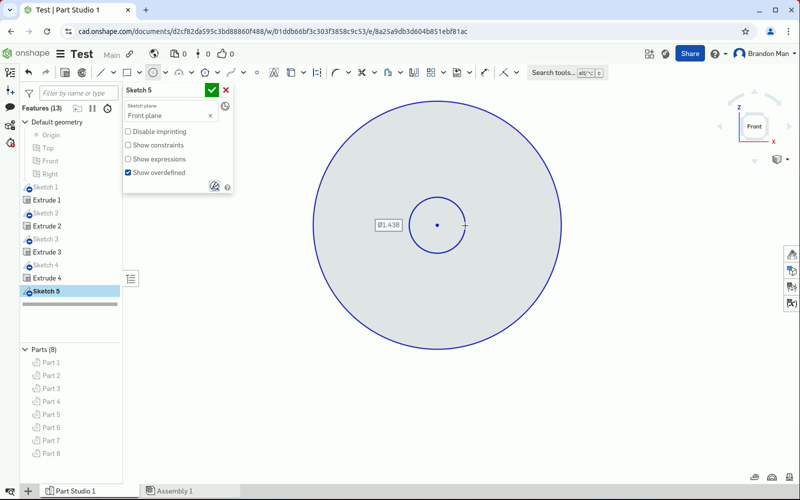
scroll(-6)
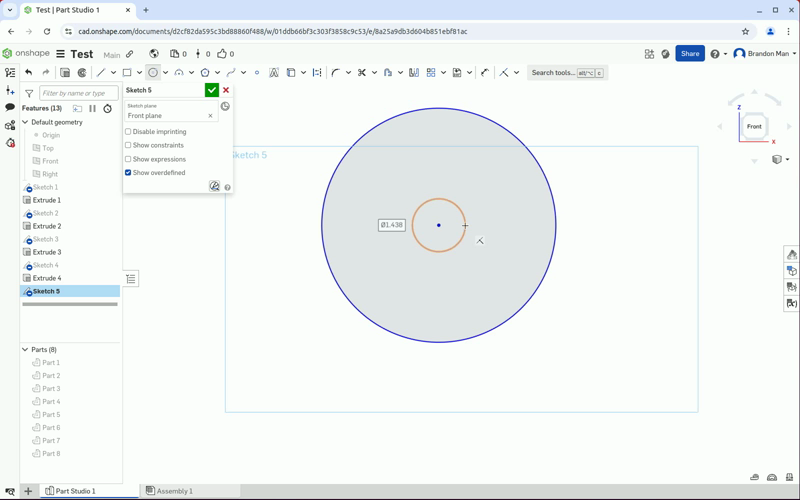
scroll(-6)
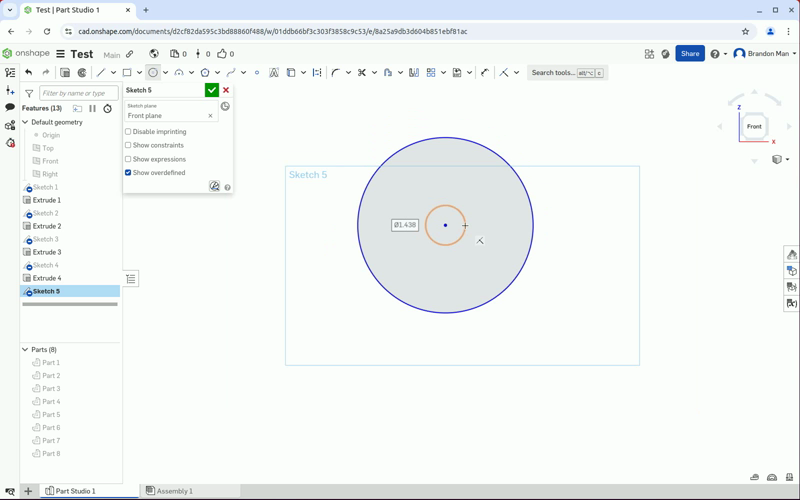
scroll(-6)
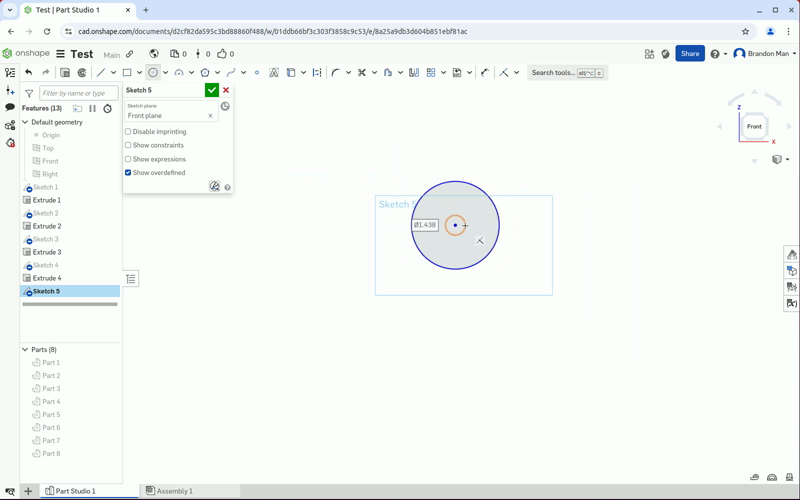
scroll(-6)
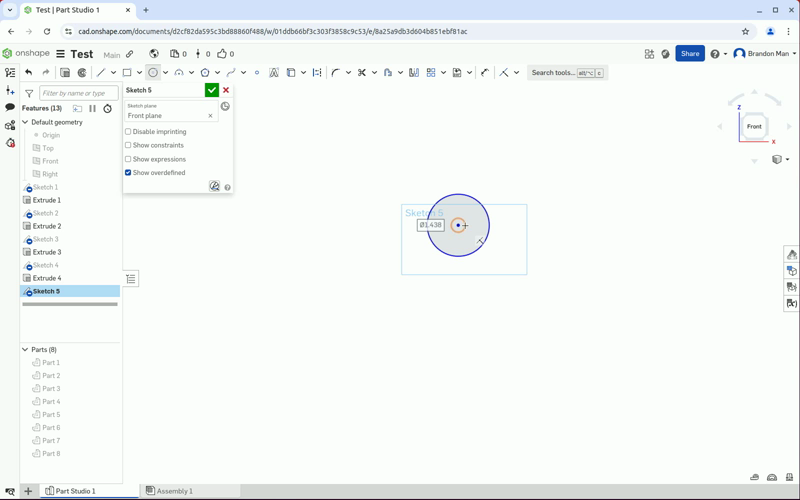
scroll(-6)
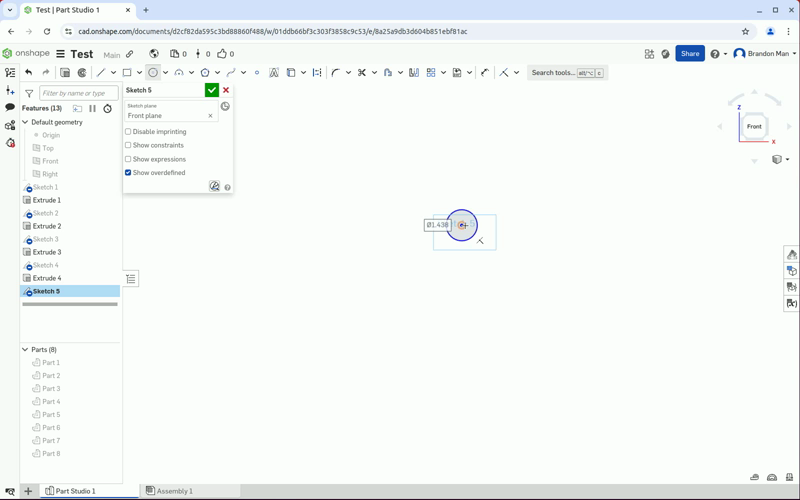
key(esc)
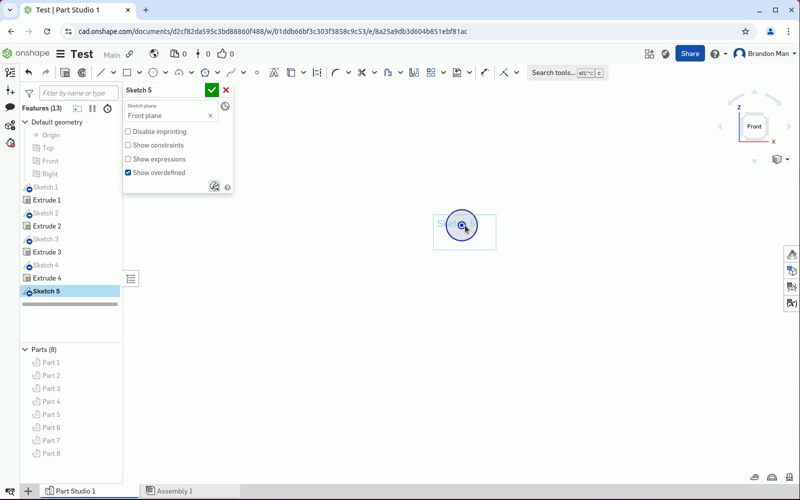
mouse_move(455, 223)
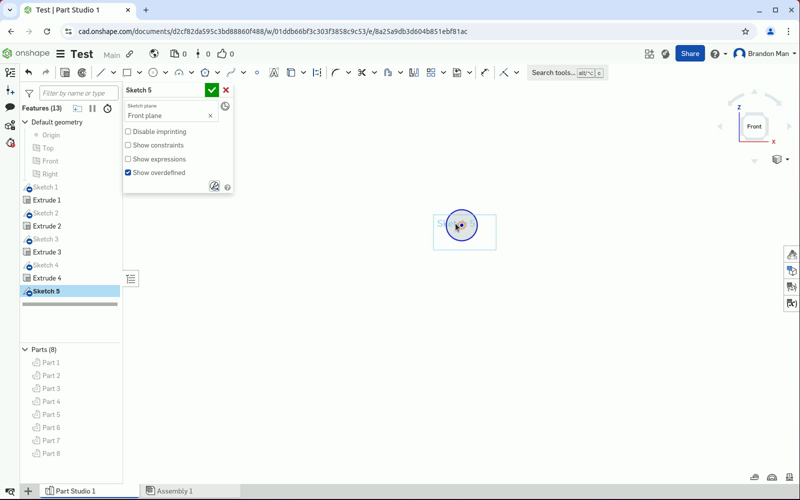
scroll(6)
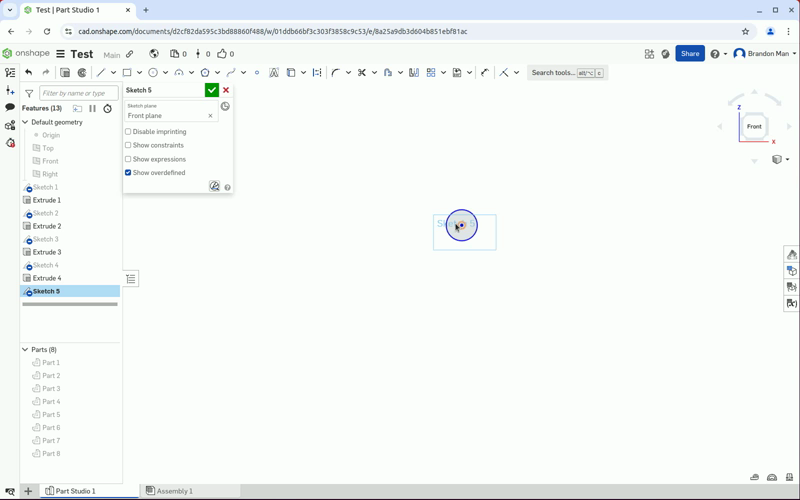
scroll(6)
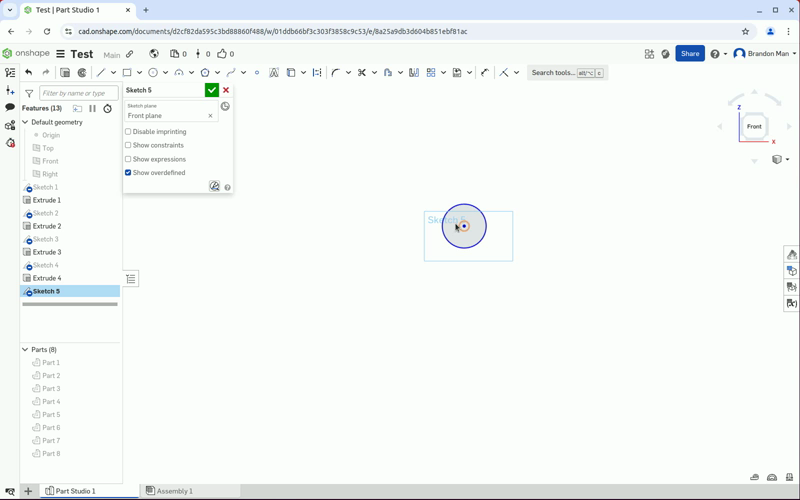
scroll(6)
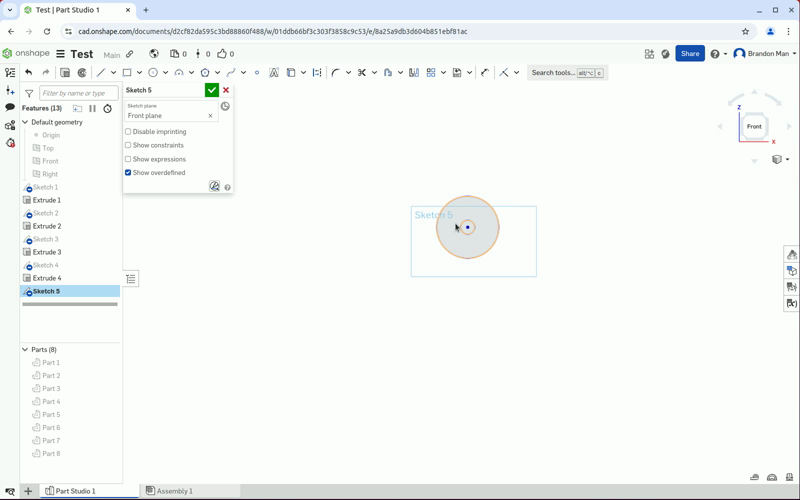
scroll(6)
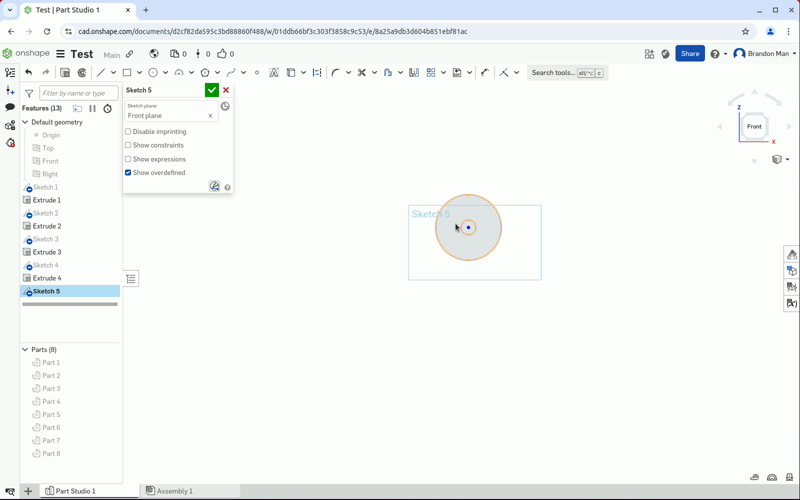
scroll(6)
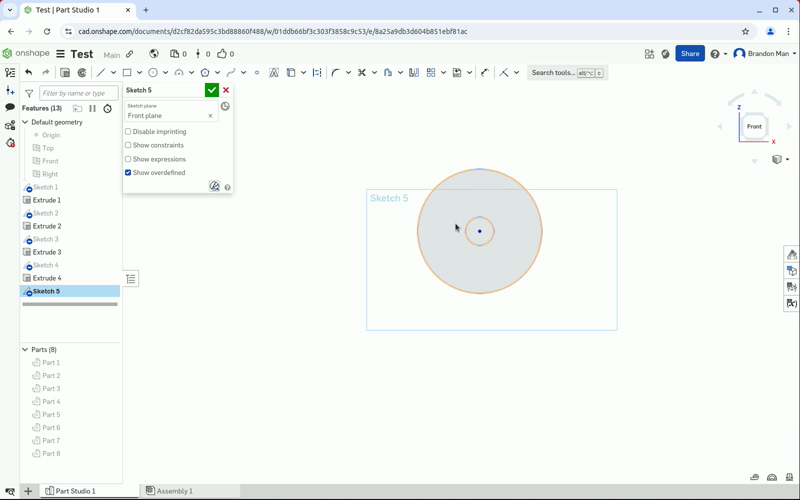
scroll(6)
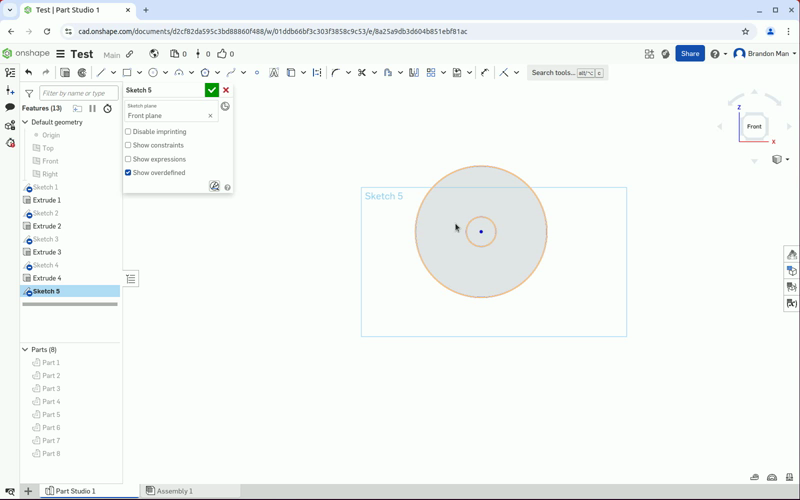
scroll(6)
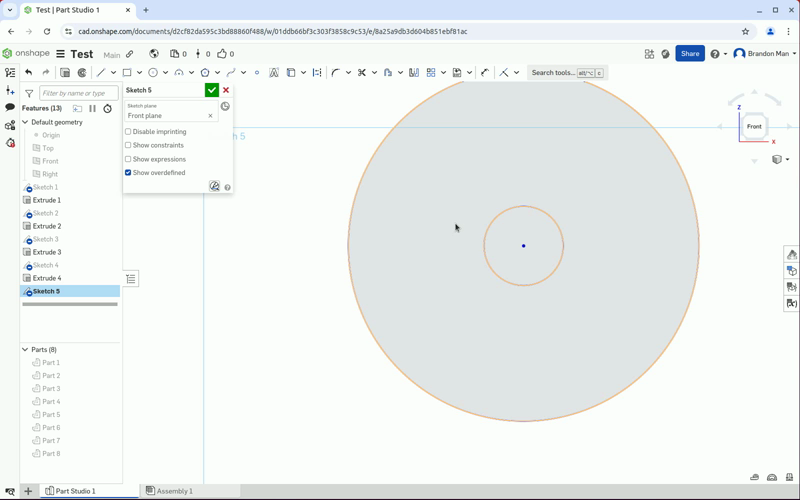
click(455, 223)
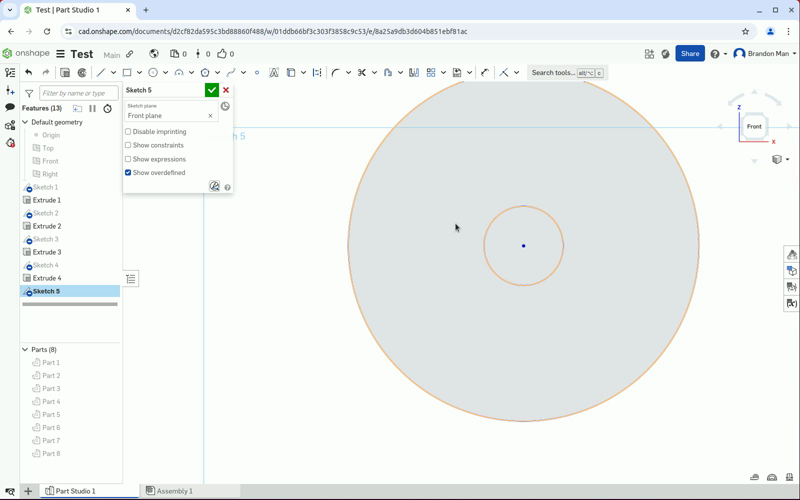
scroll(-6)
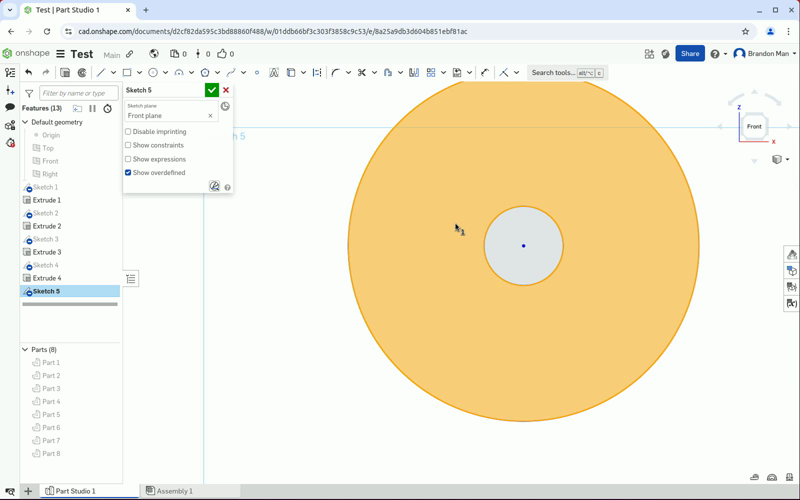
scroll(-6)
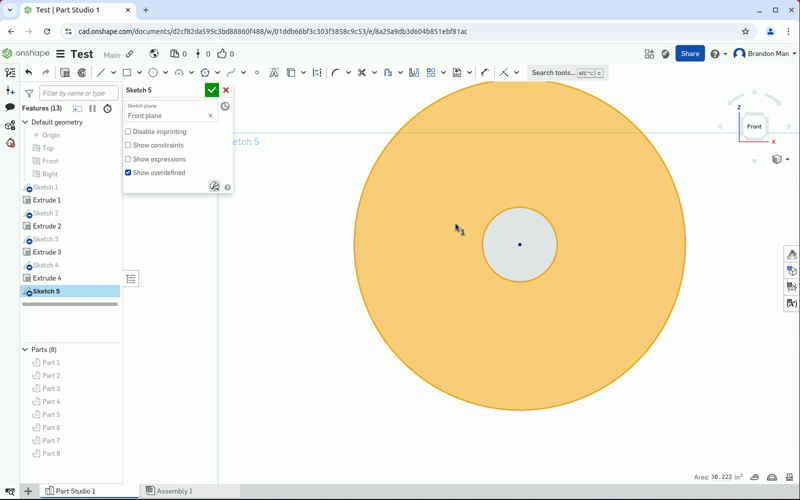
scroll(-6)
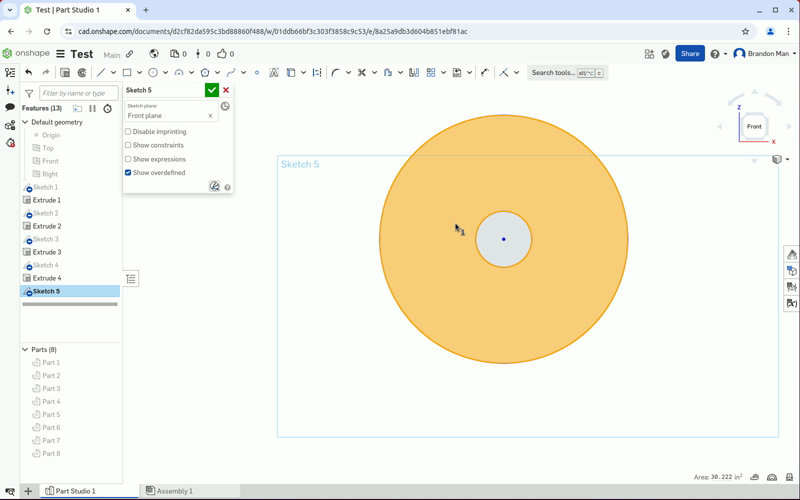
scroll(-6)
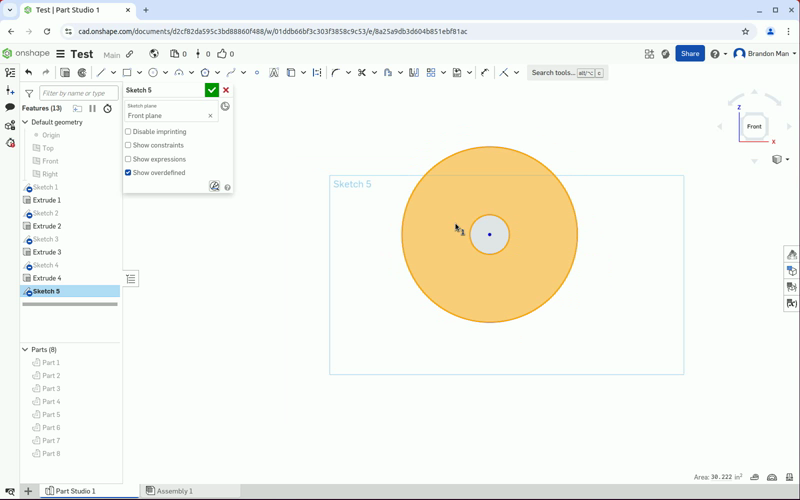
scroll(-6)
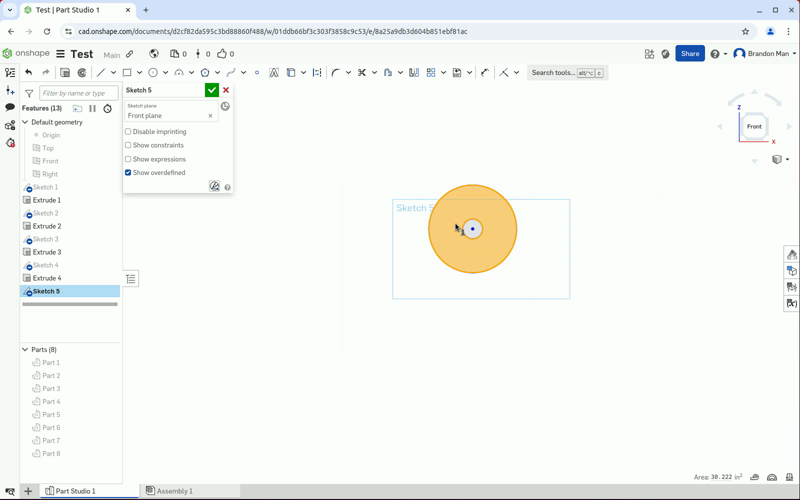
scroll(-6)
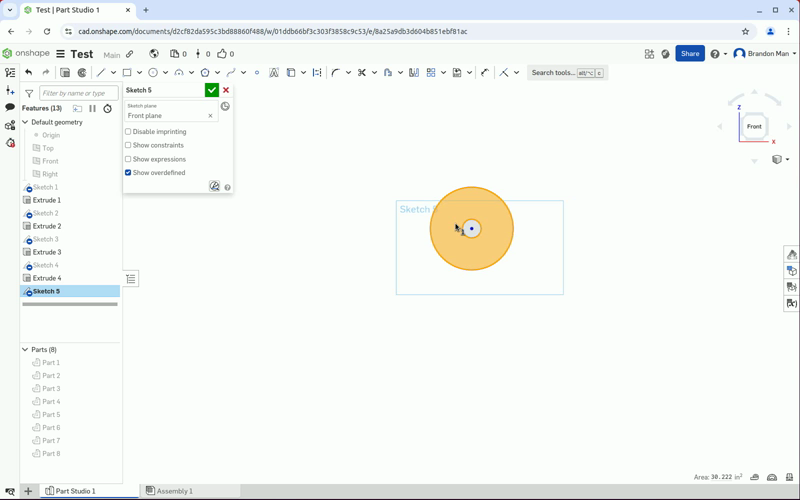
scroll(-6)
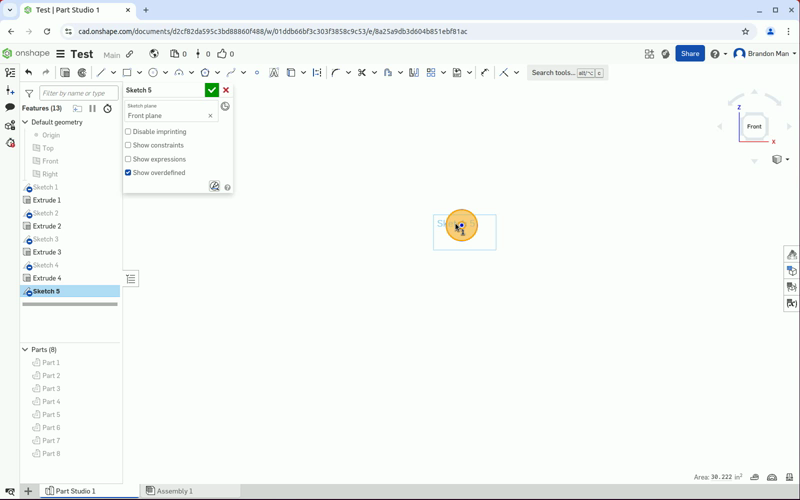
mouse_move(73, 352)
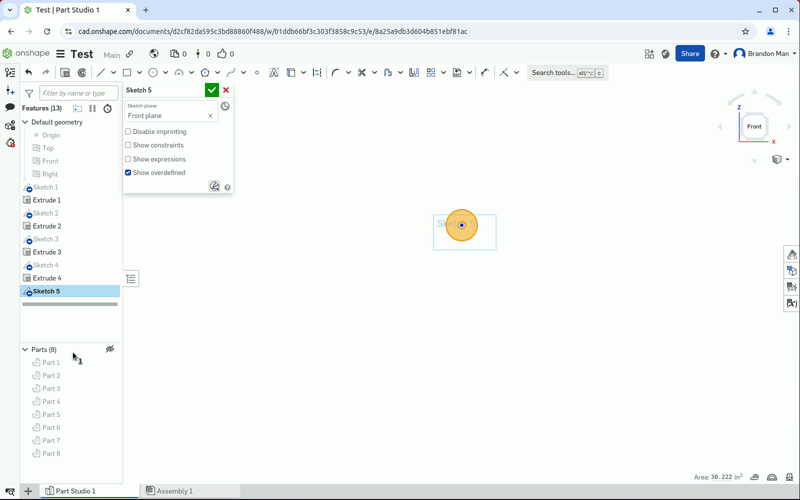
key(shift+y)
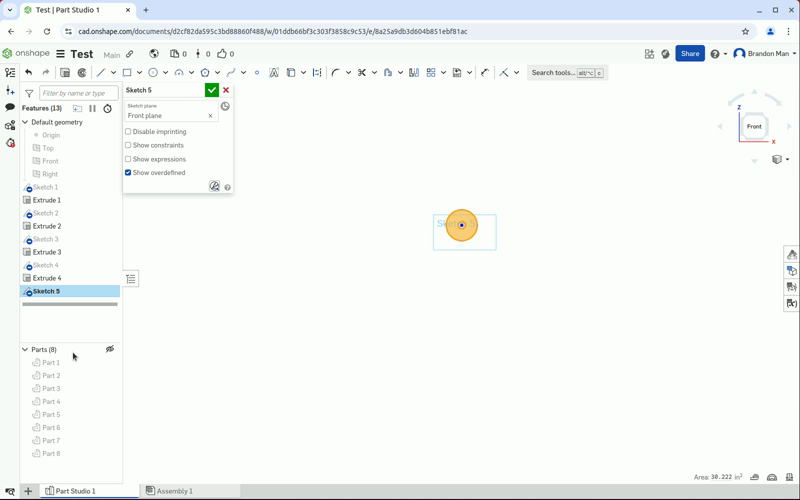
key(shift+e)
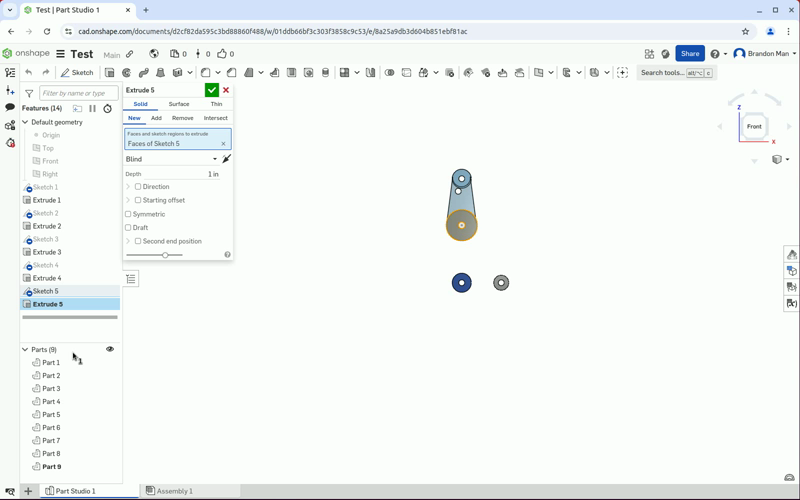
mouse_move(143, 106)
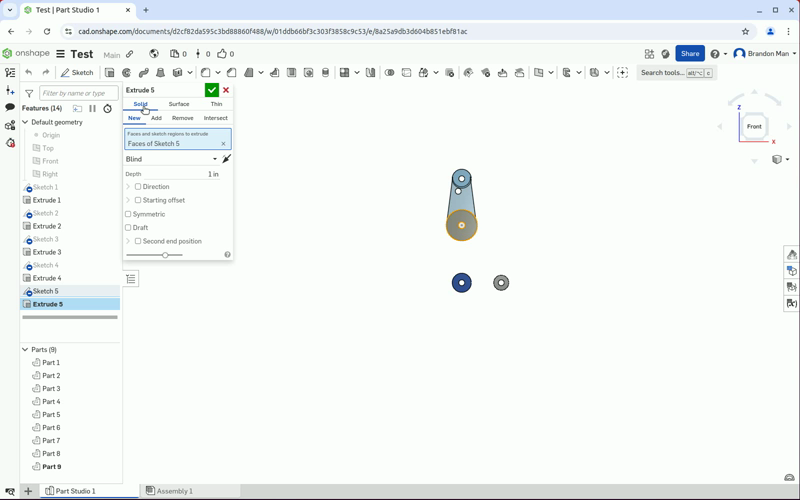
click(143, 106)
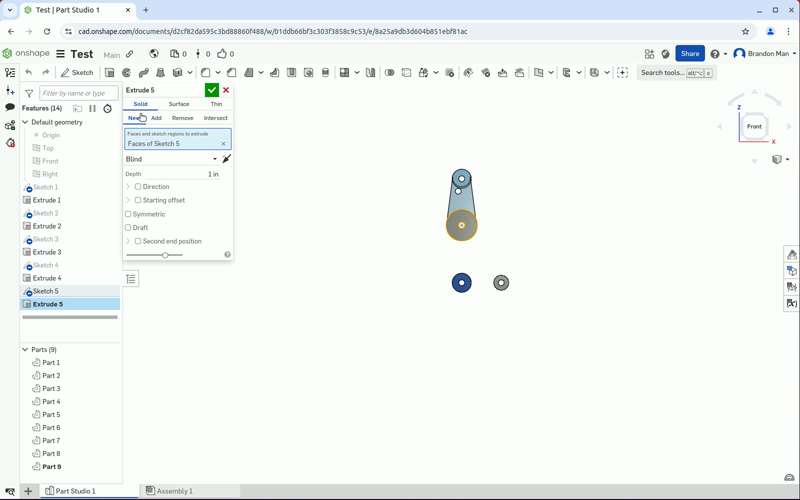
mouse_move(137, 120)
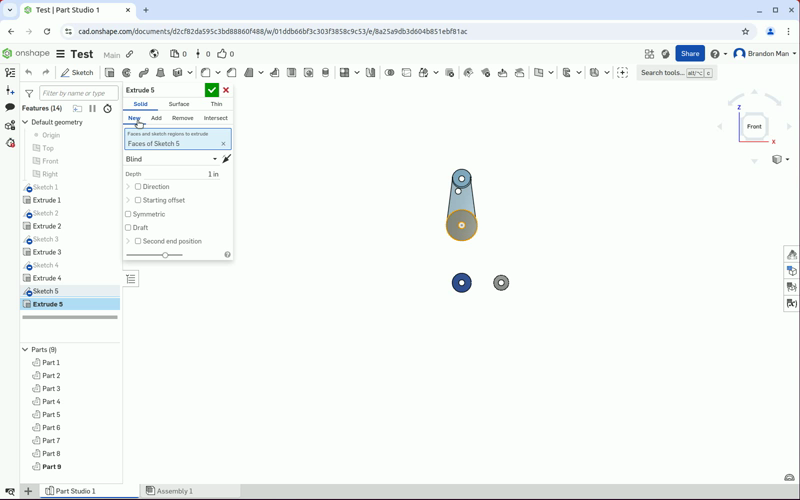
click(137, 120)
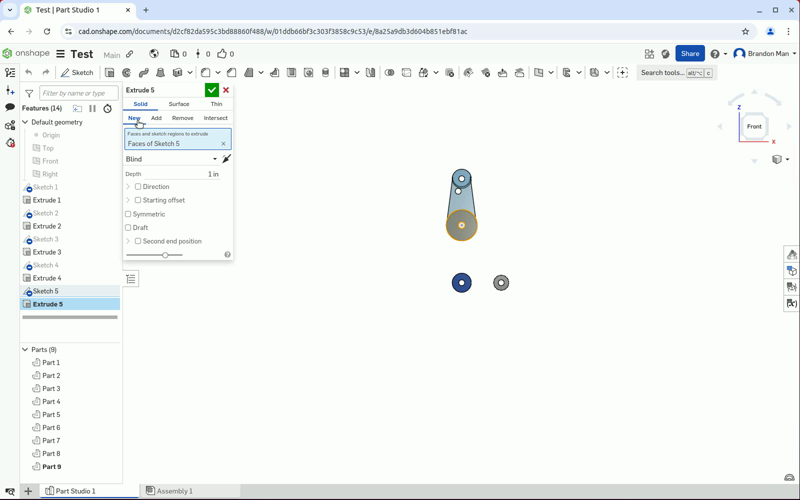
key(tab, 4)
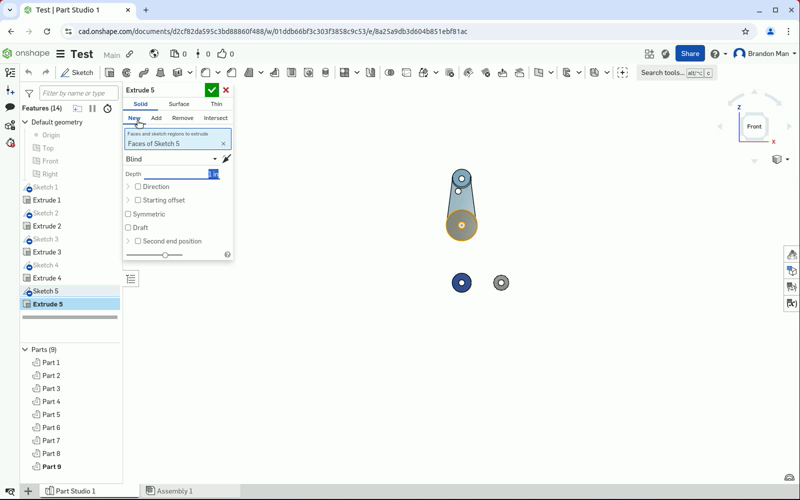
text(0.481)
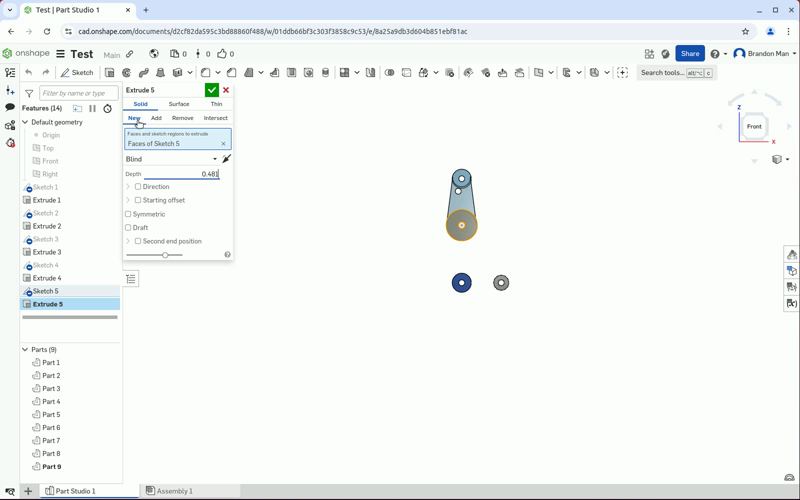
key(enter)
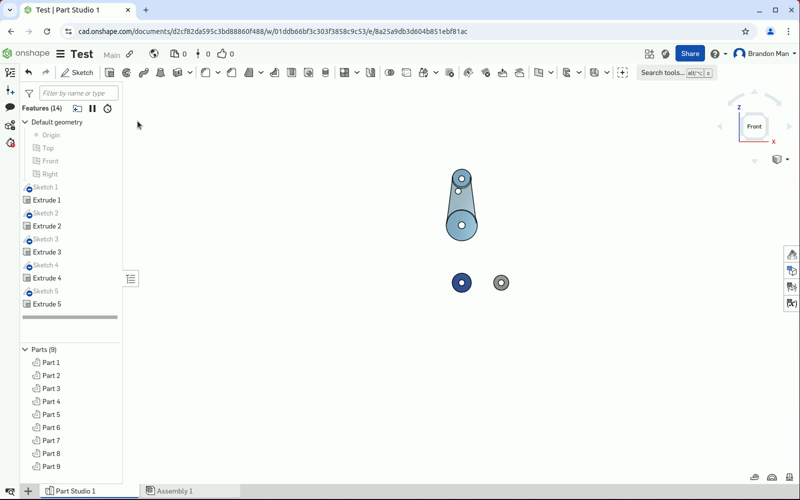
key(shift+h)
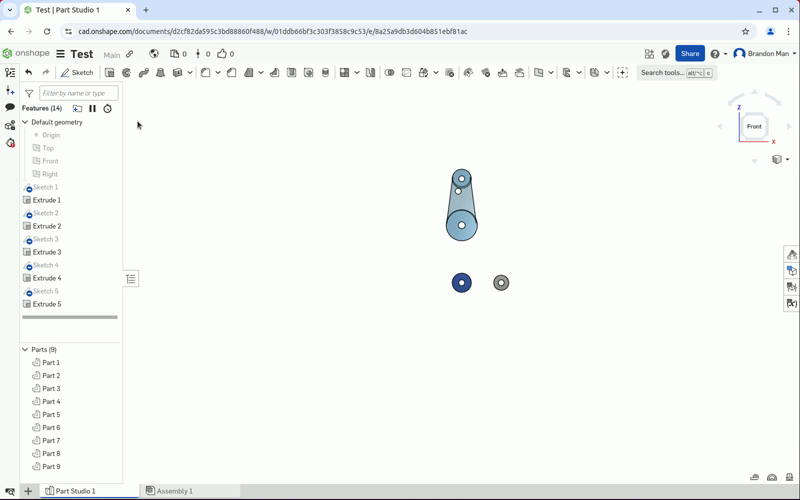
key(shift+h)
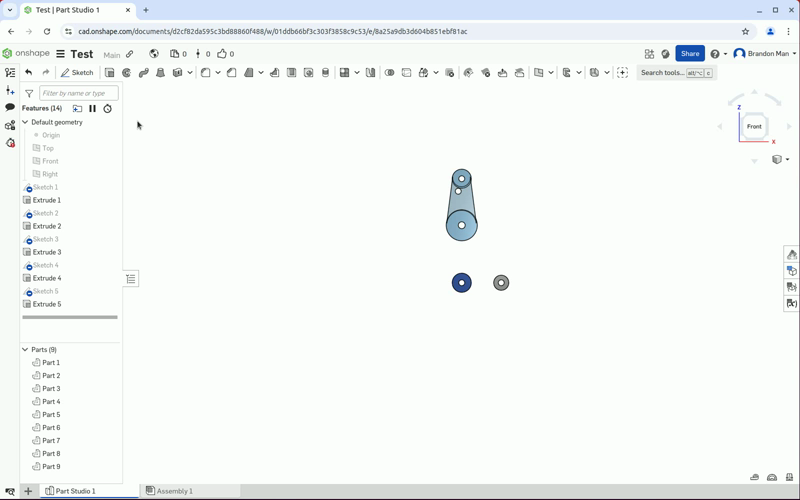
mouse_move(73, 189)
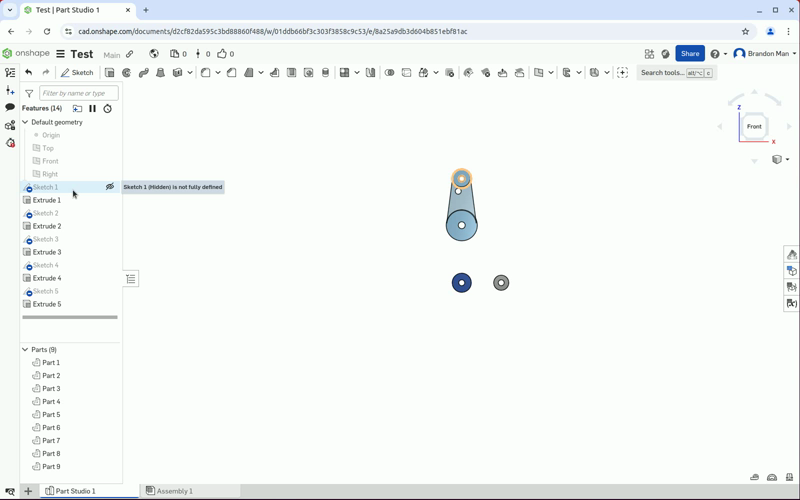
click(73, 189)
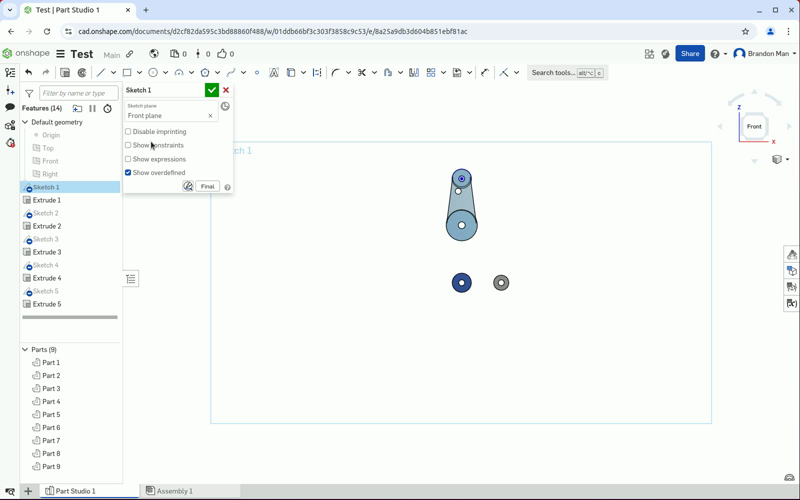
mouse_move(229, 92)
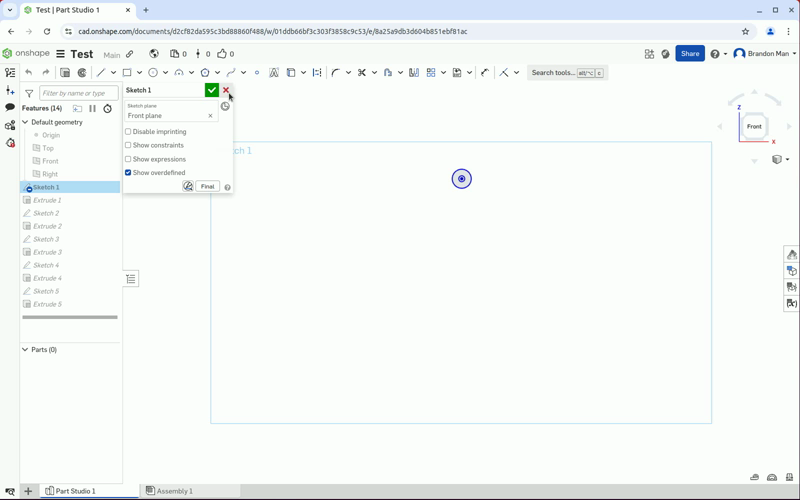
click(229, 92)
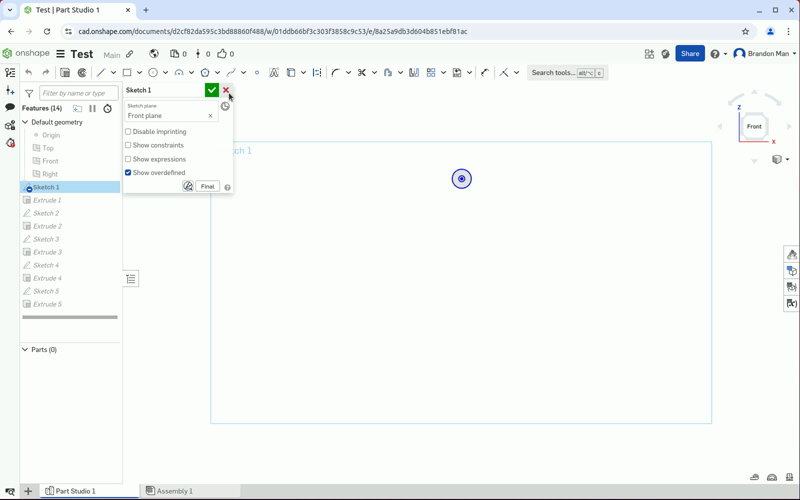
key(shift+s)
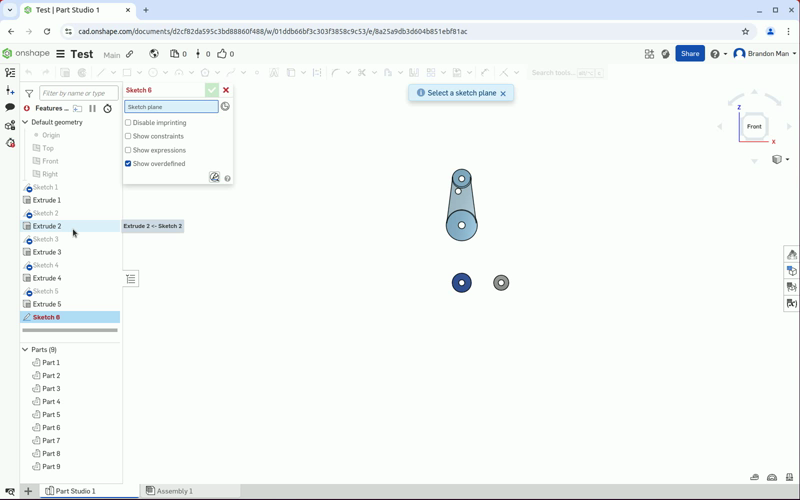
scroll(3)
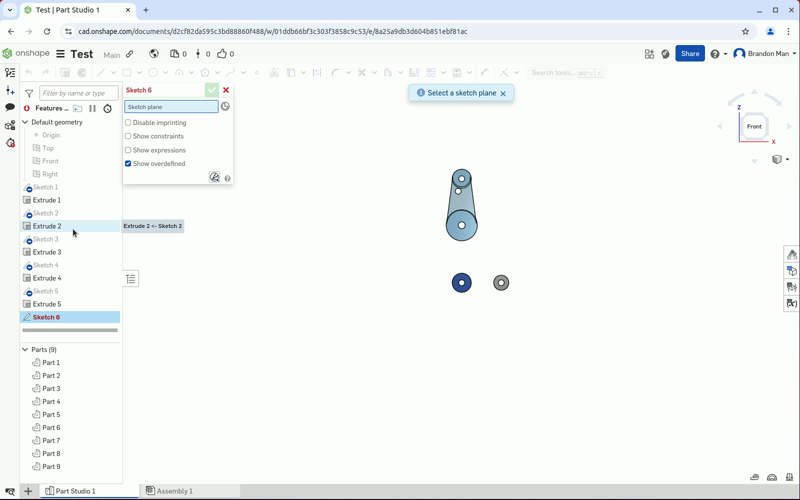
mouse_move(73, 163)
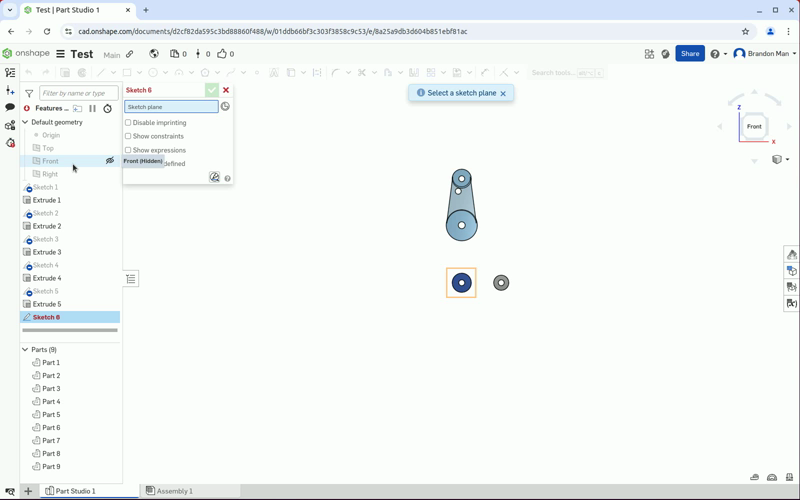
click(73, 163)
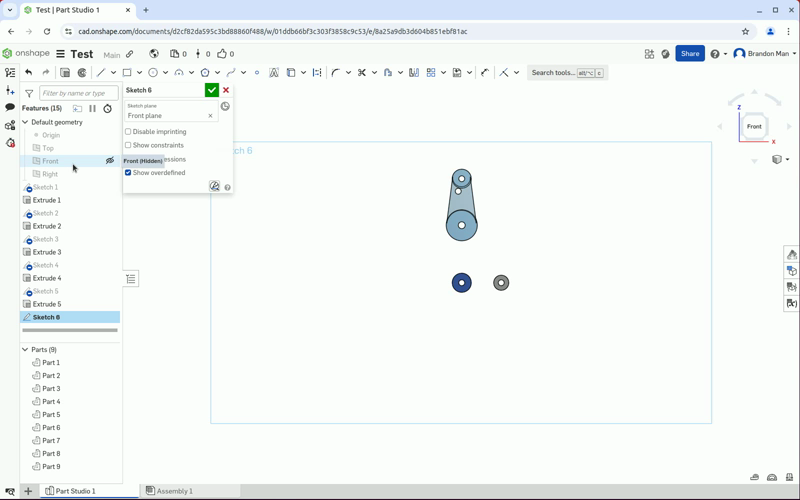
mouse_move(73, 352)
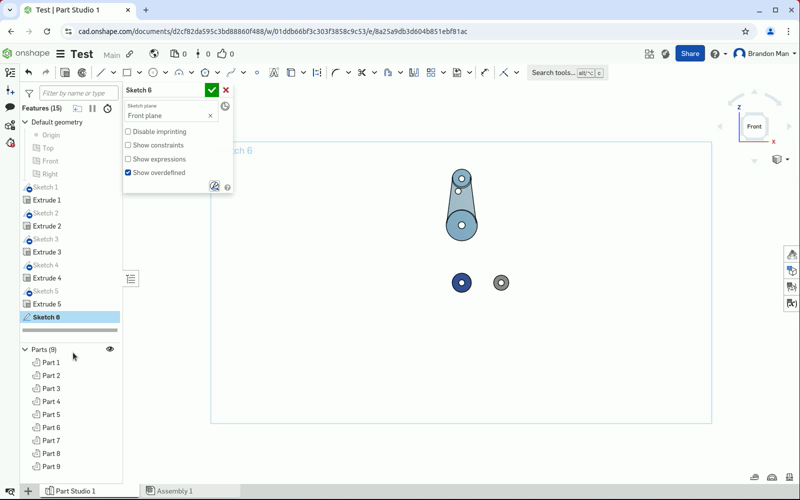
key(y)
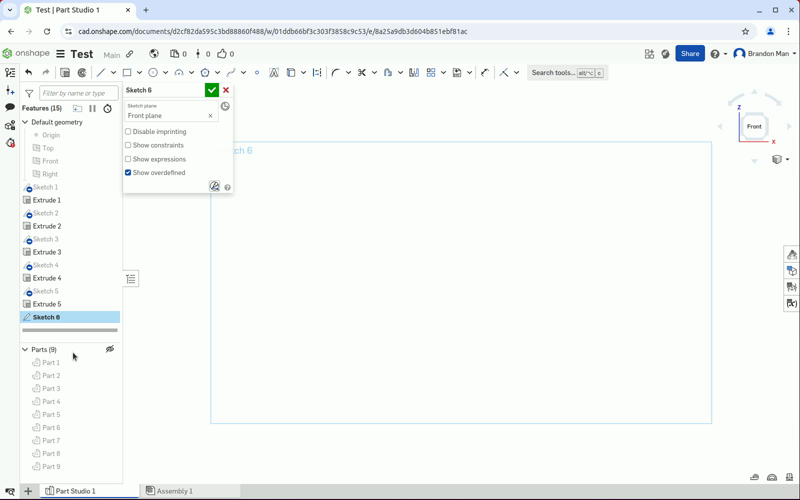
key(l)
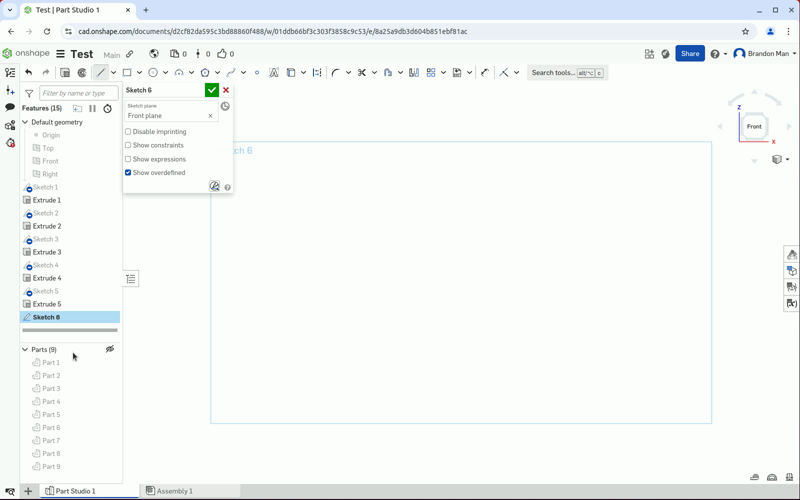
key_down(shift)
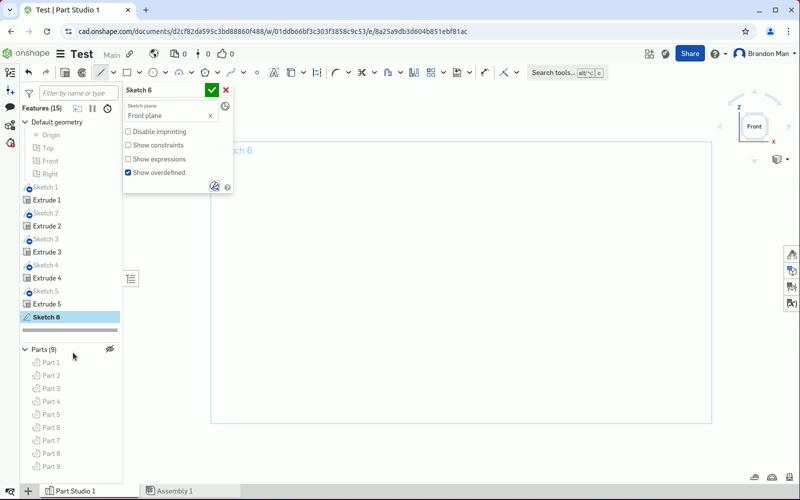
mouse_move(446, 226)
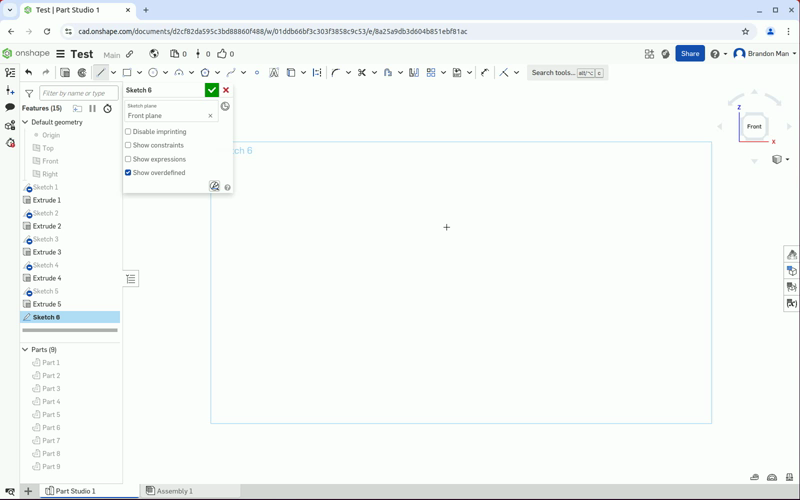
click(446, 226)
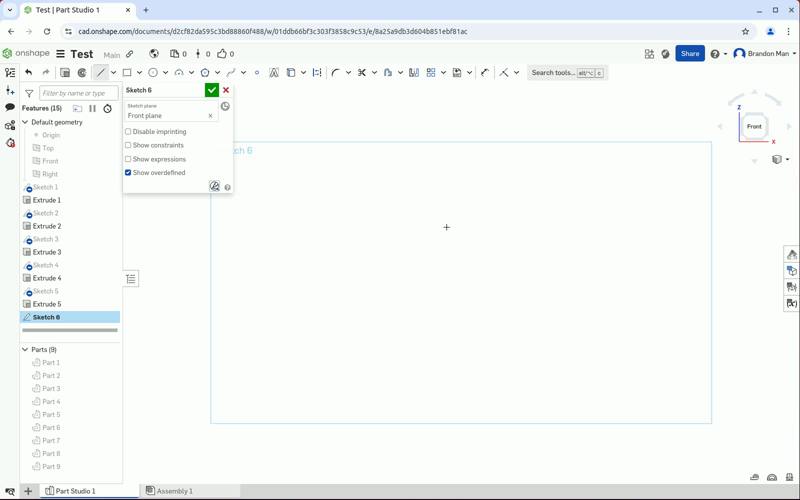
key_up(shift)
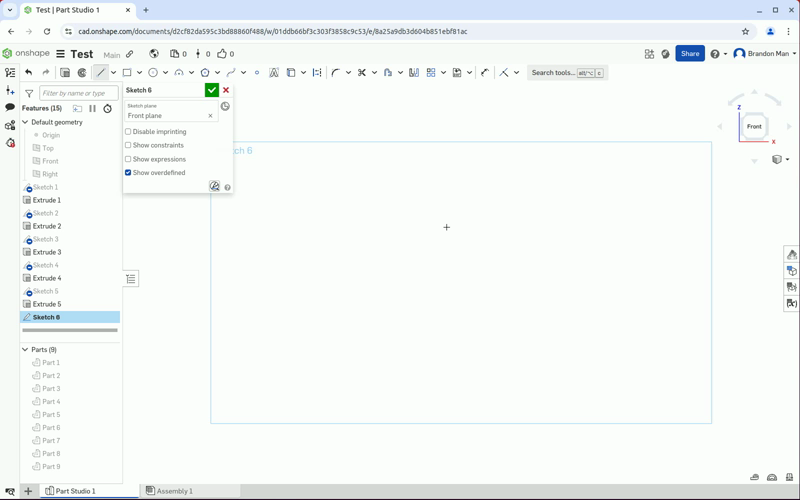
key_down(shift)
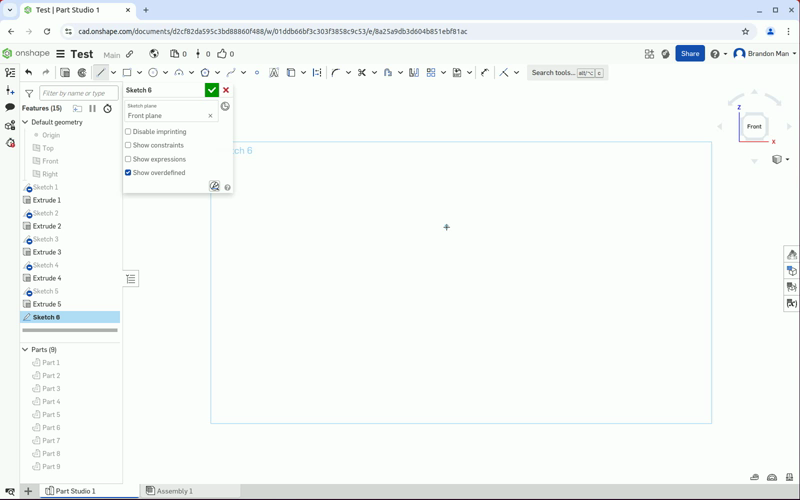
mouse_move(476, 226)
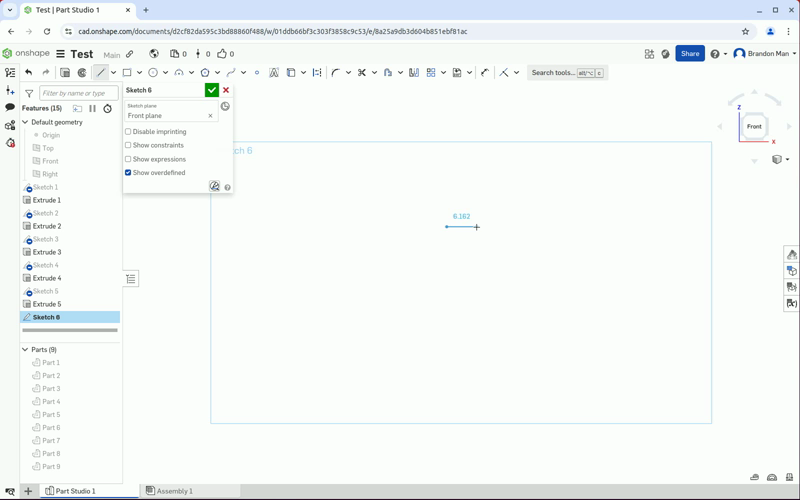
mouse_move(452, 284)
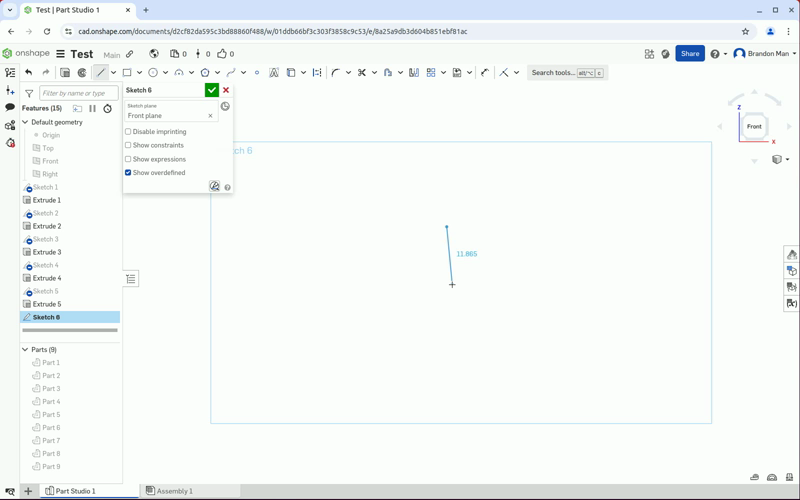
click(452, 284)
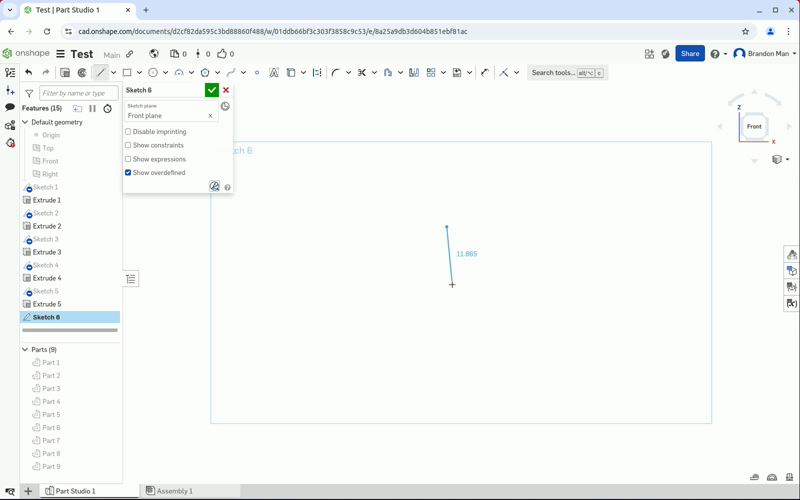
key_up(shift)
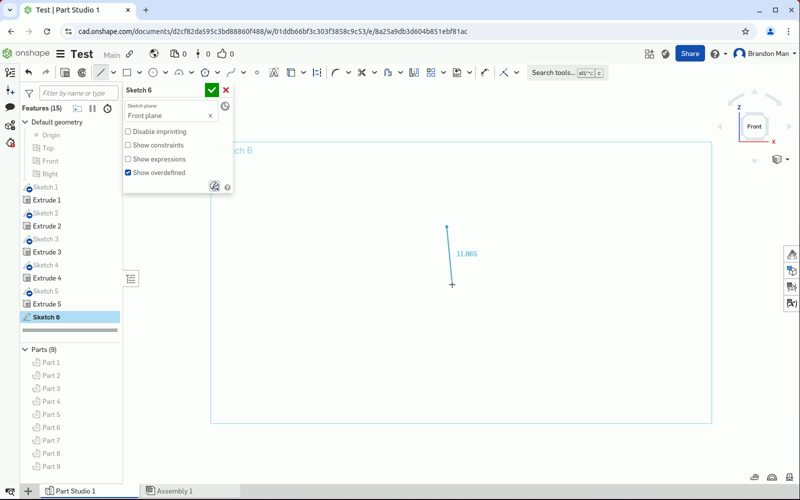
key(esc)
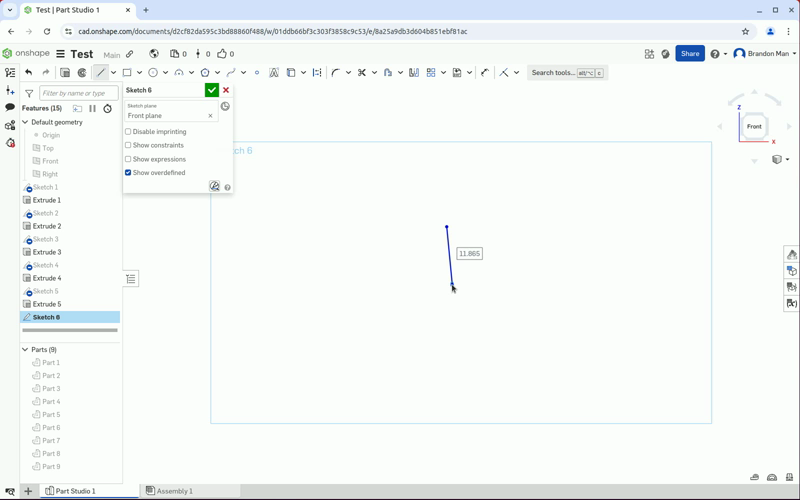
key(a)
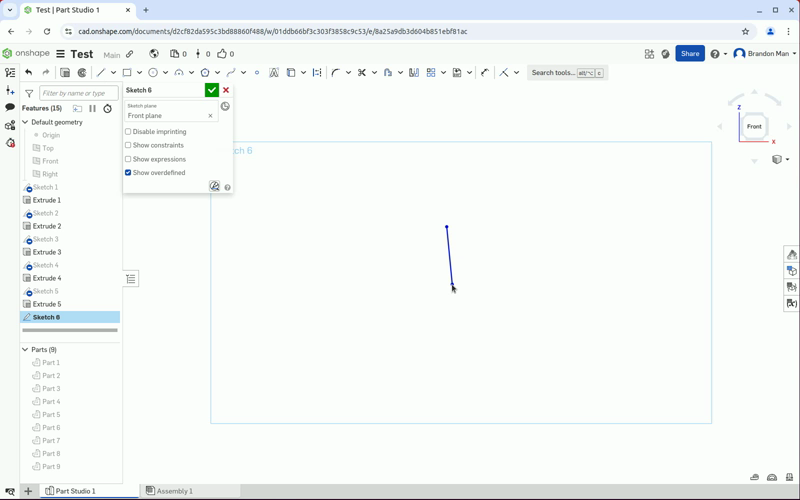
mouse_move(452, 284)
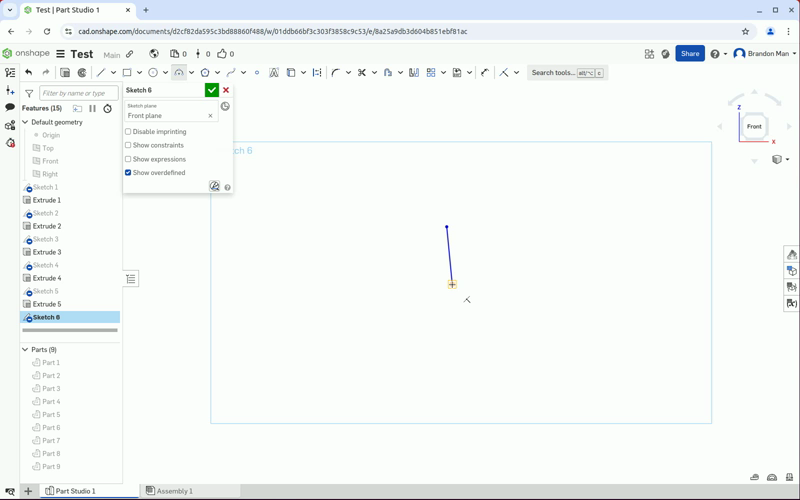
click(452, 284)
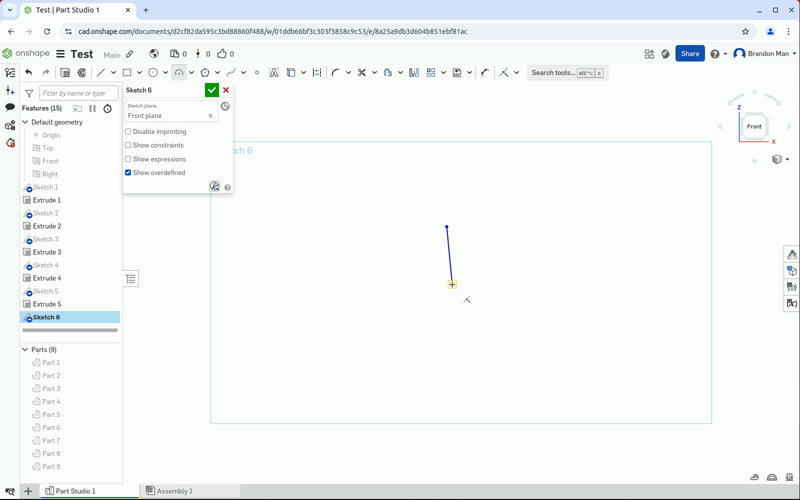
key_down(shift)
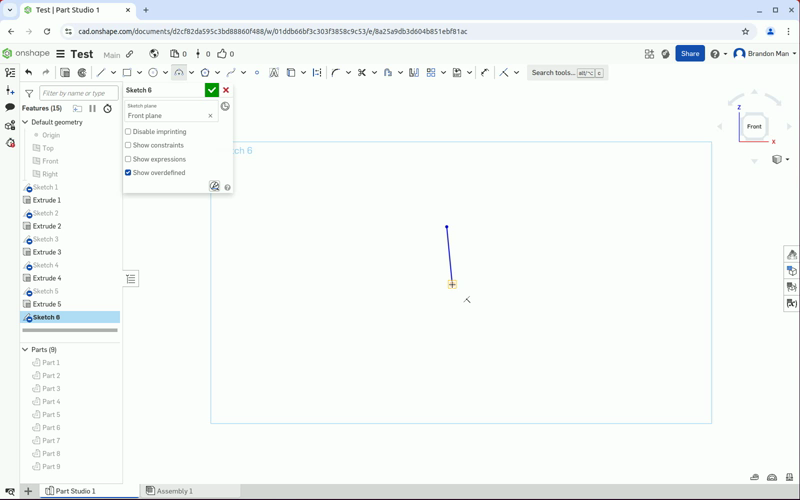
mouse_move(461, 291)
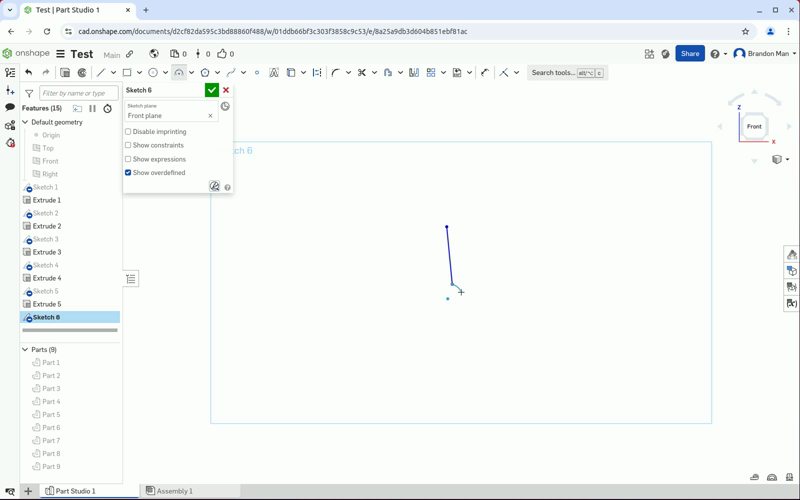
click(461, 291)
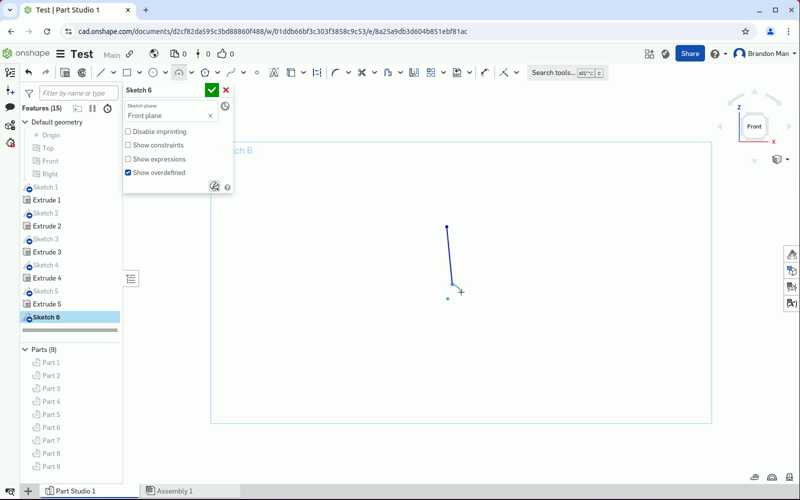
mouse_move(466, 276)
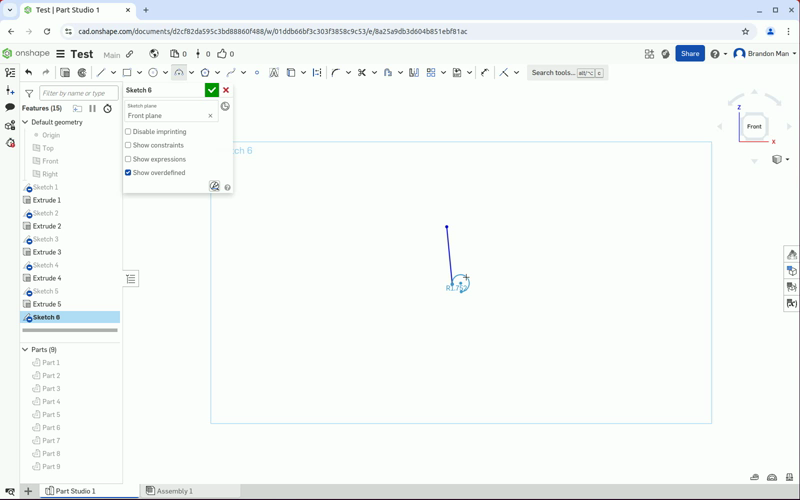
click(466, 276)
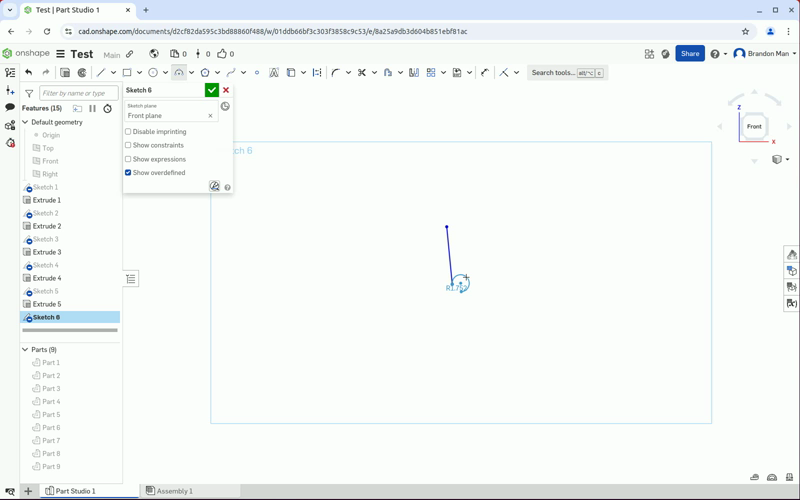
key_up(shift)
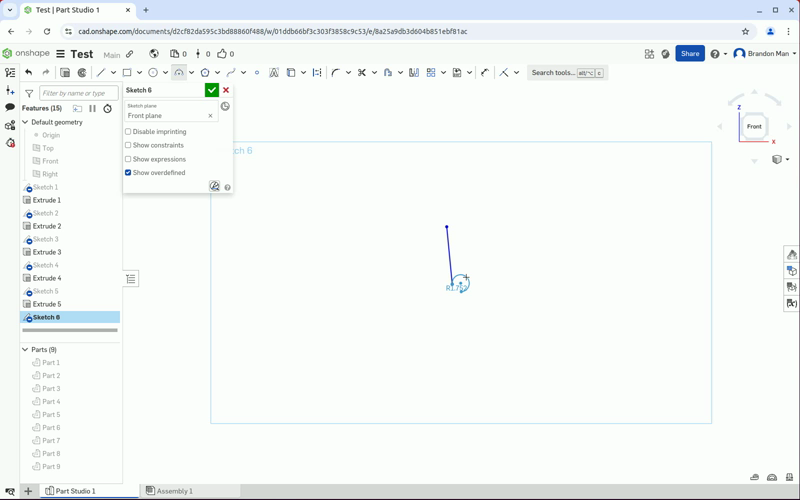
key(esc)
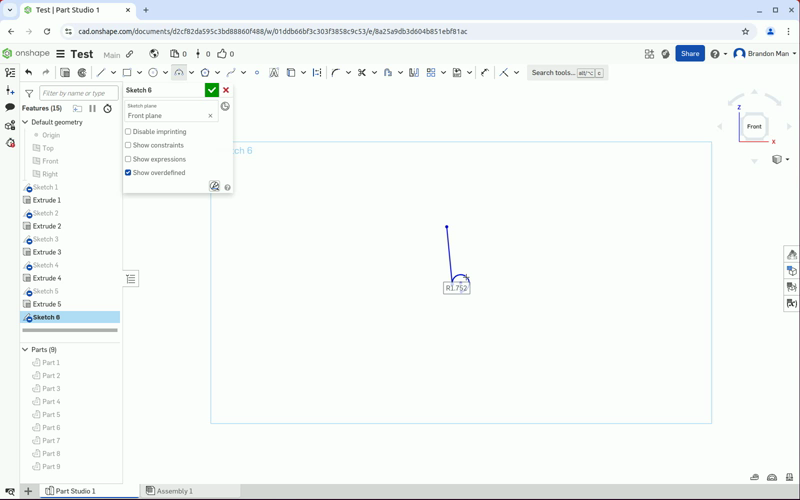
key(l)
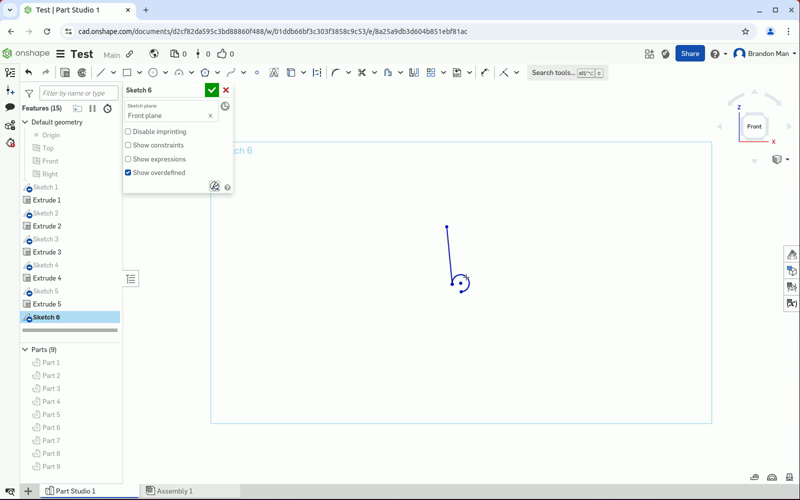
mouse_move(461, 291)
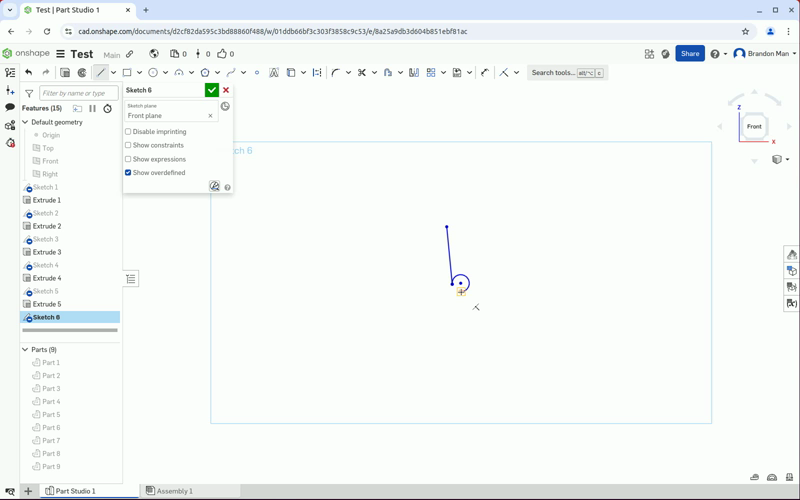
click(461, 291)
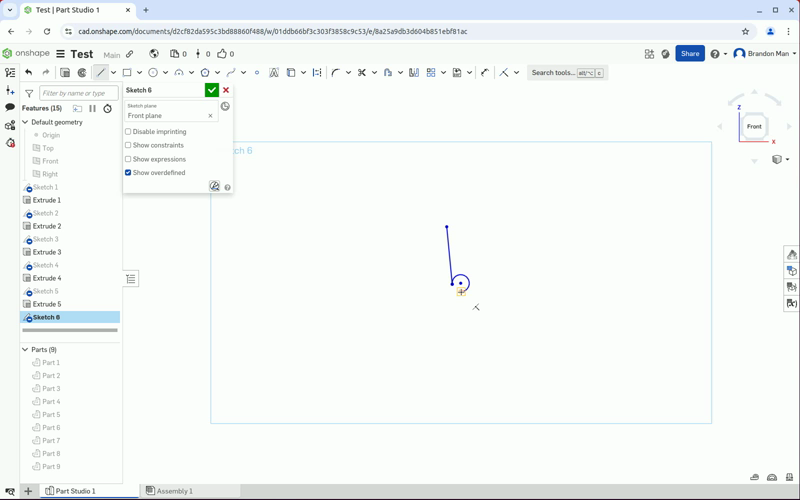
key_down(shift)
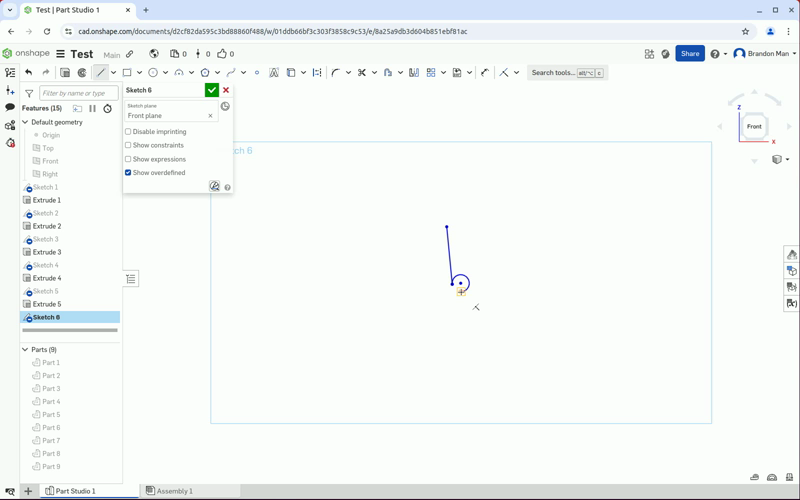
mouse_move(491, 291)
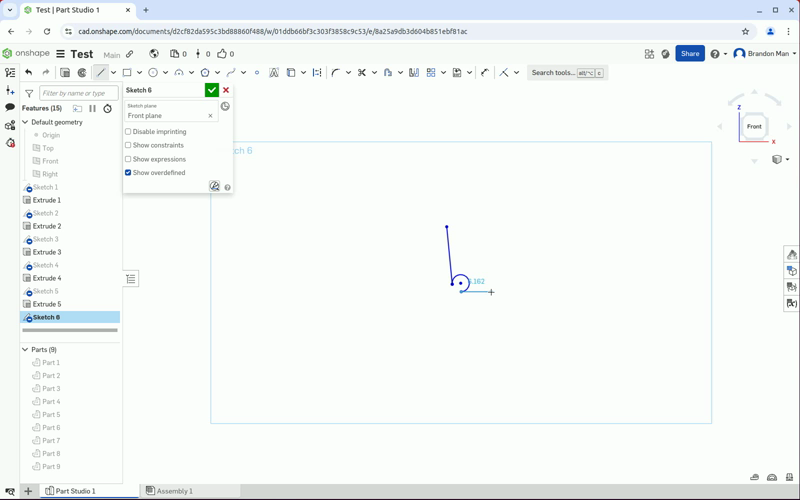
mouse_move(502, 290)
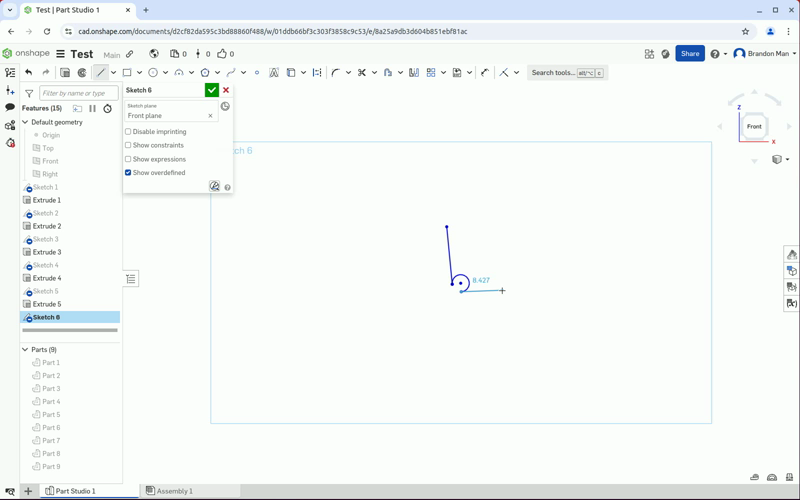
click(502, 290)
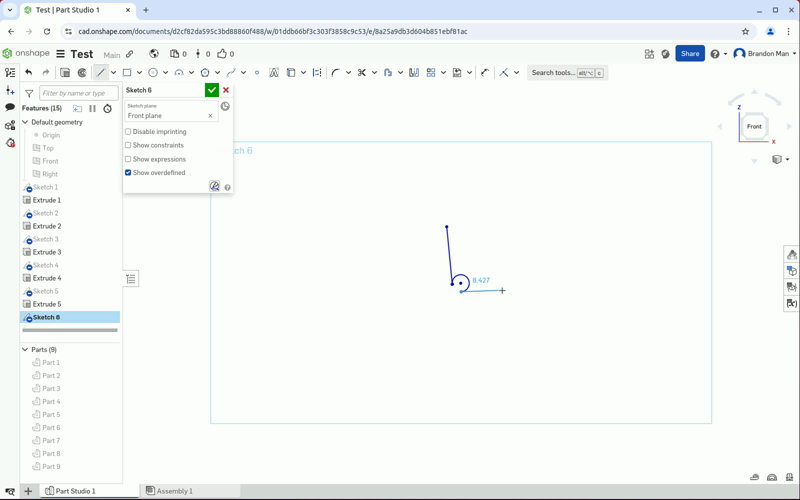
key_up(shift)
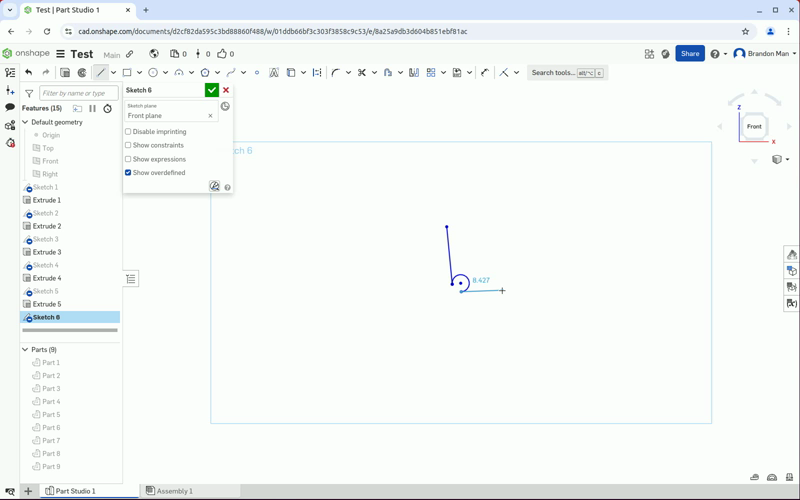
key(esc)
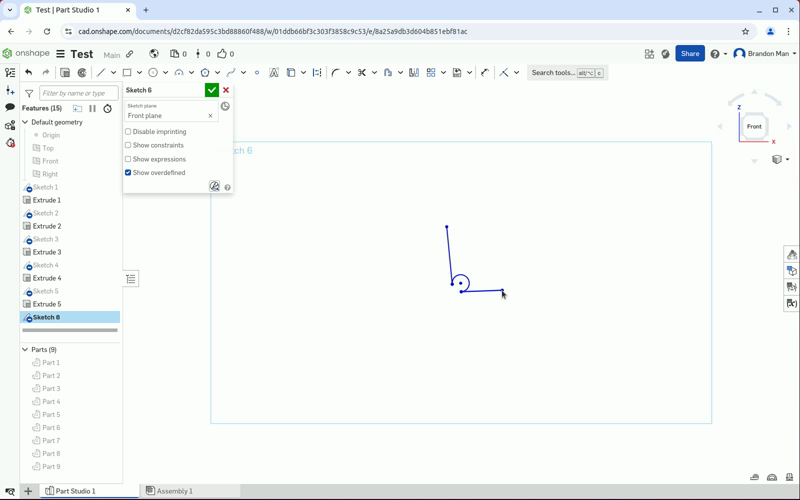
key(a)
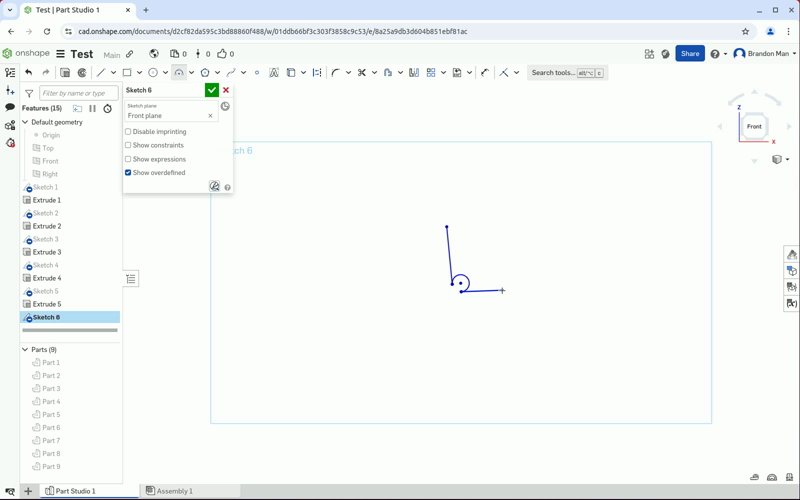
mouse_move(502, 290)
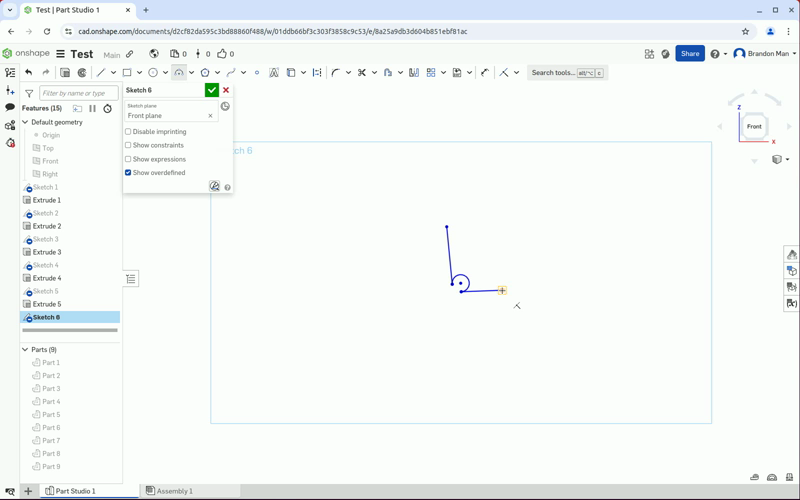
click(502, 290)
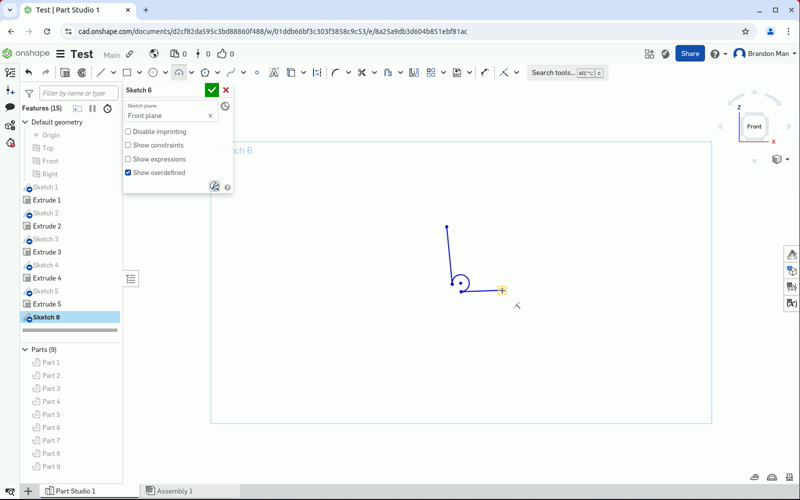
key_down(shift)
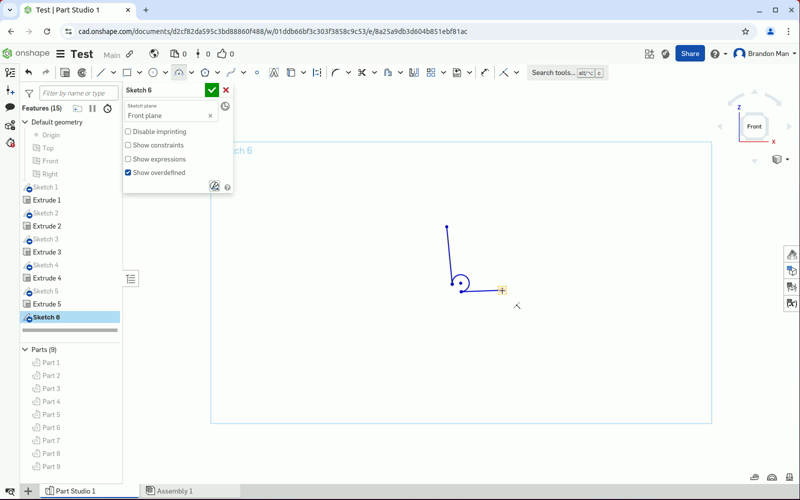
mouse_move(502, 276)
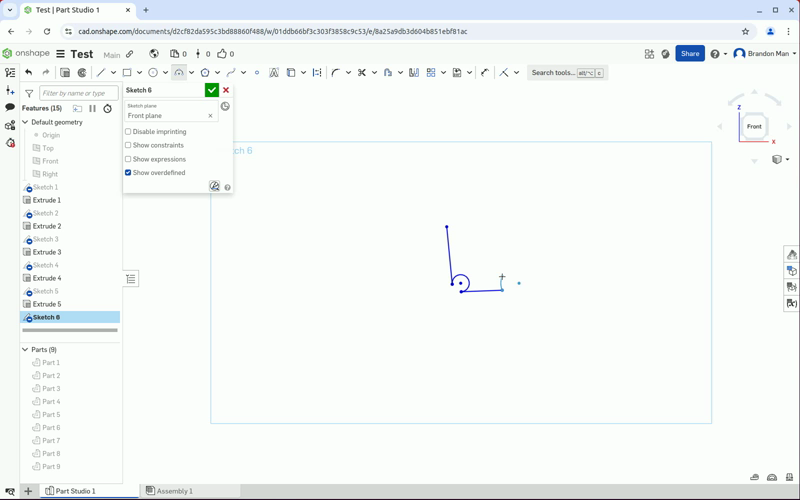
click(502, 276)
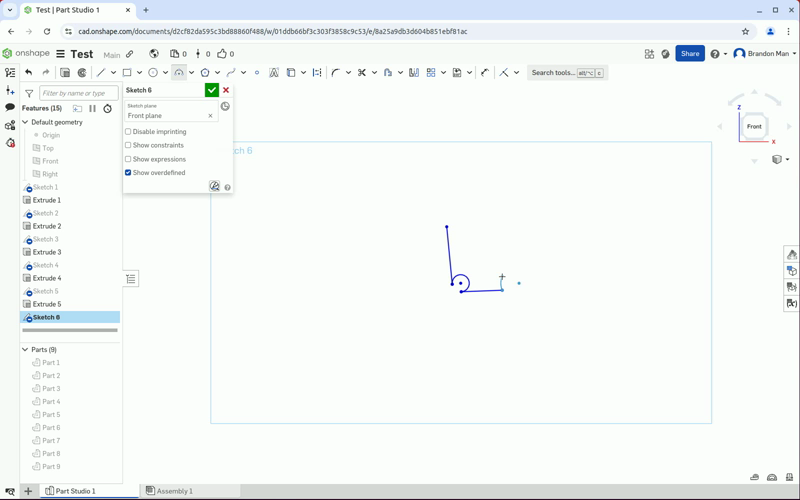
mouse_move(494, 282)
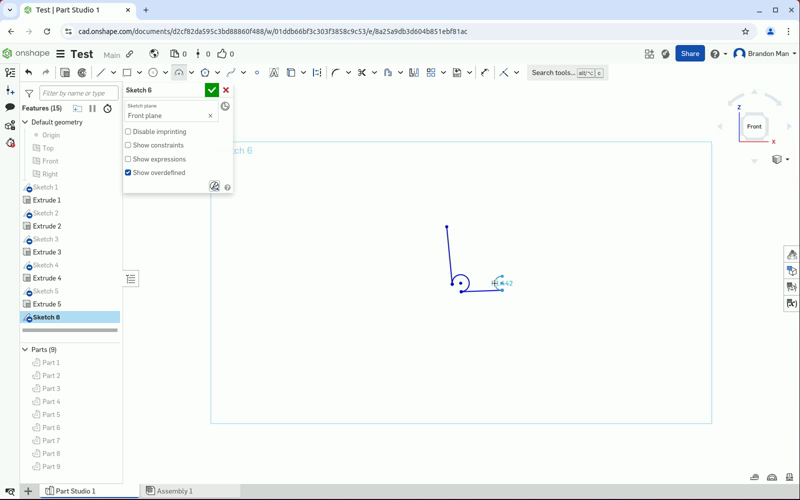
click(494, 282)
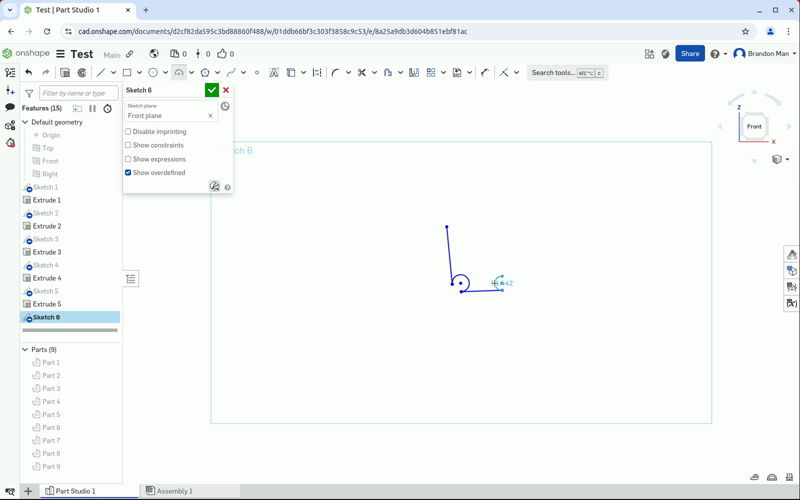
key_up(shift)
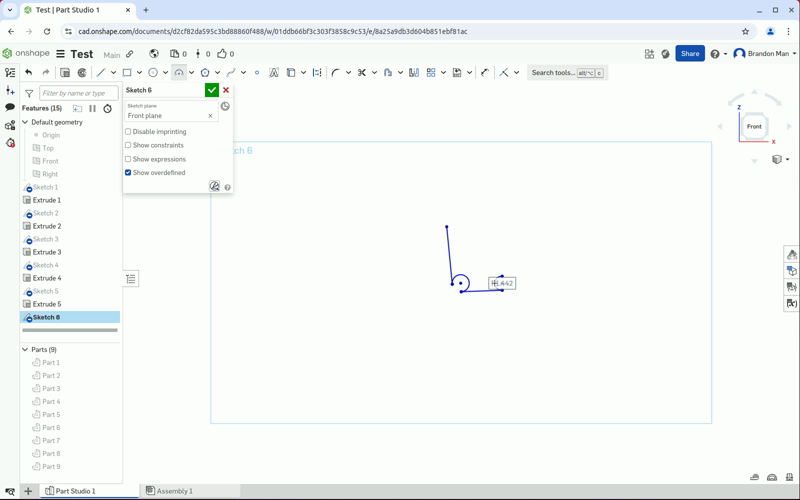
key(esc)
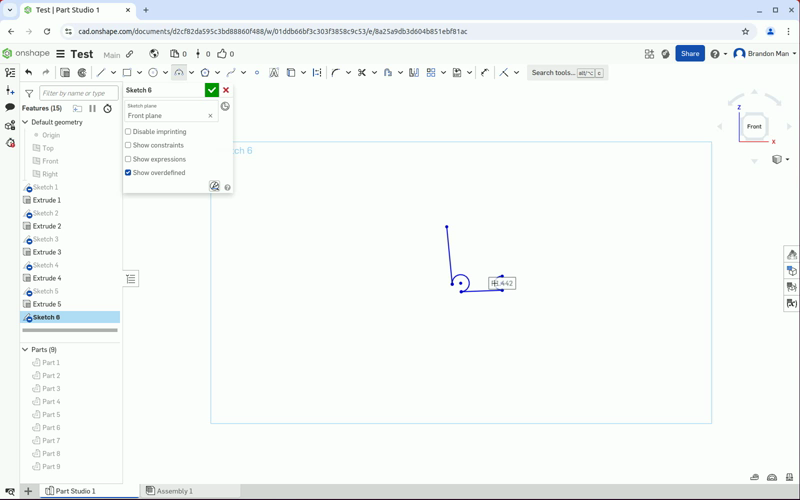
key(l)
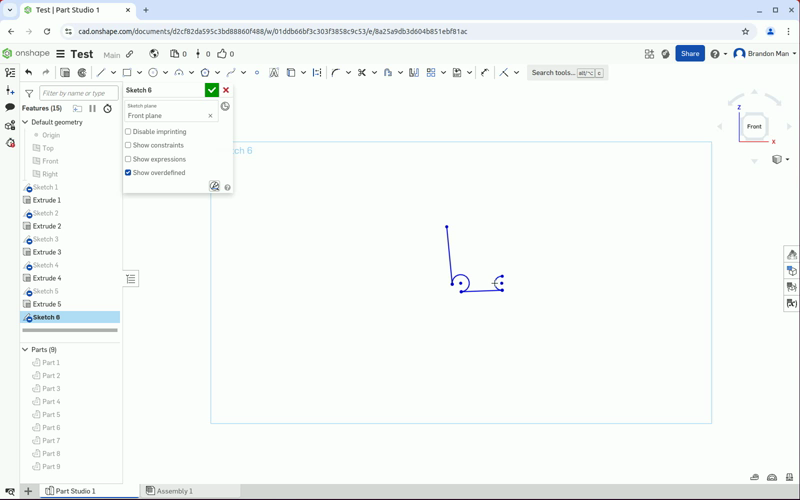
mouse_move(502, 276)
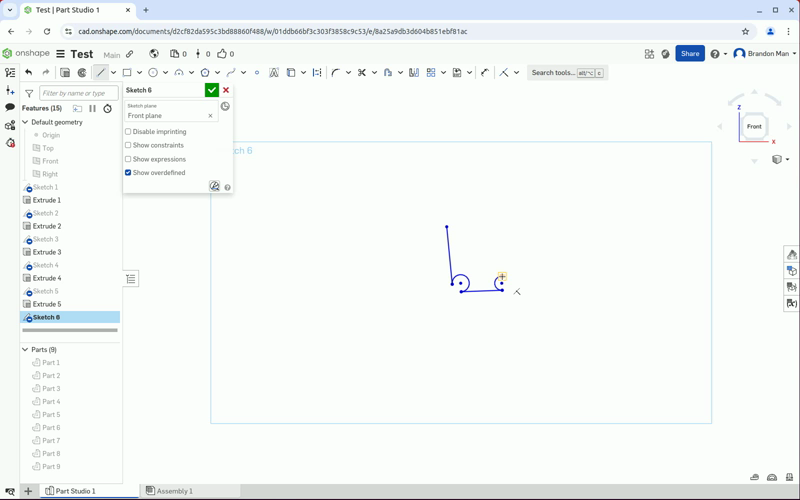
click(502, 276)
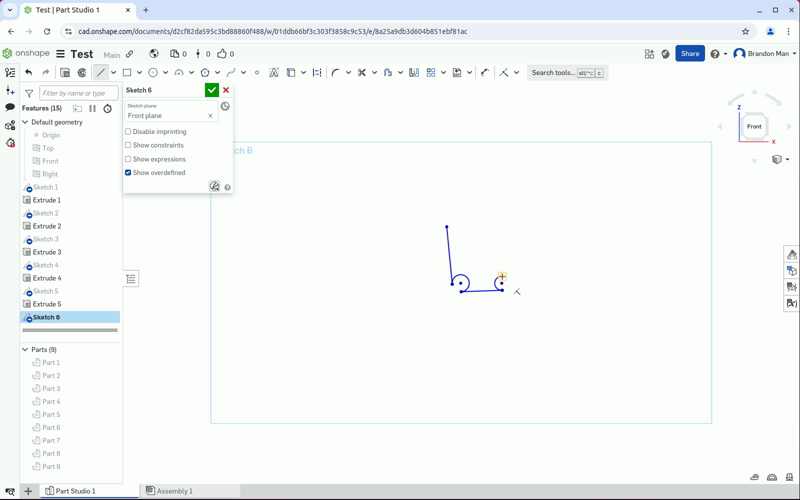
key_down(shift)
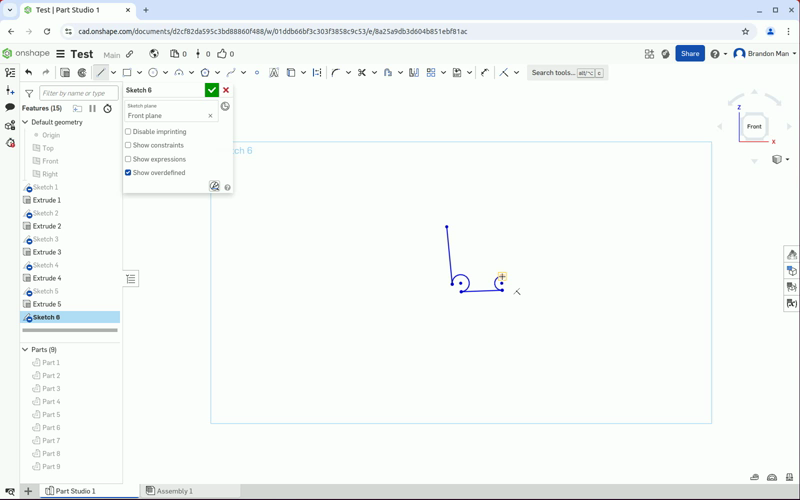
mouse_move(532, 276)
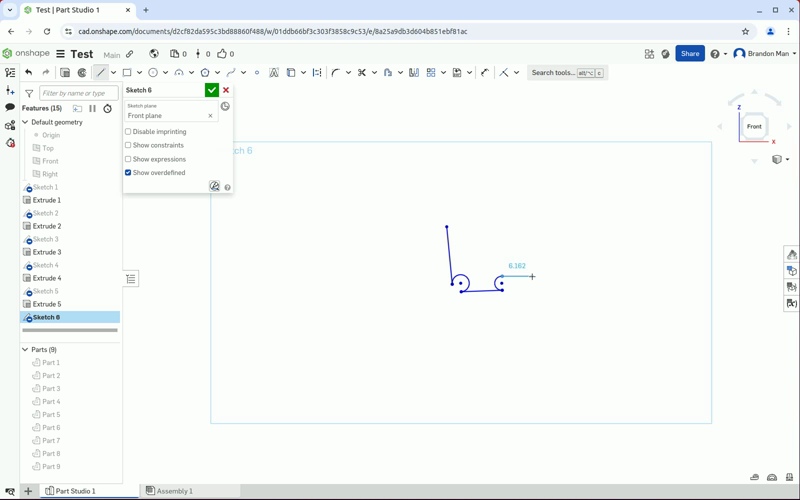
mouse_move(478, 275)
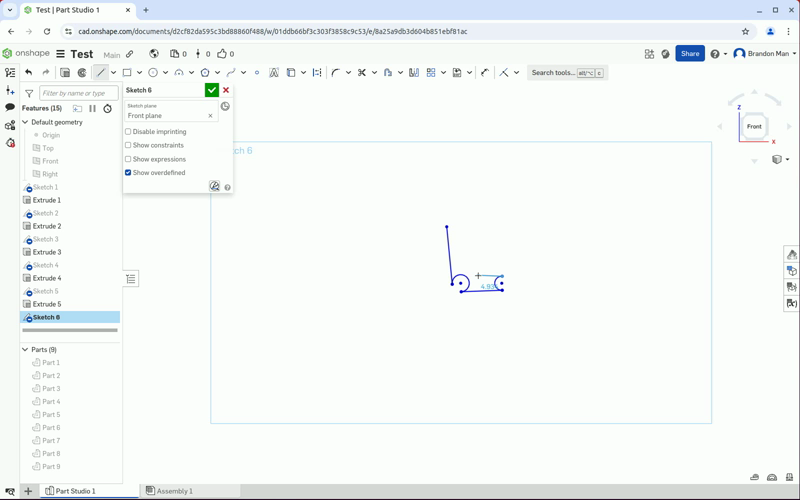
click(478, 275)
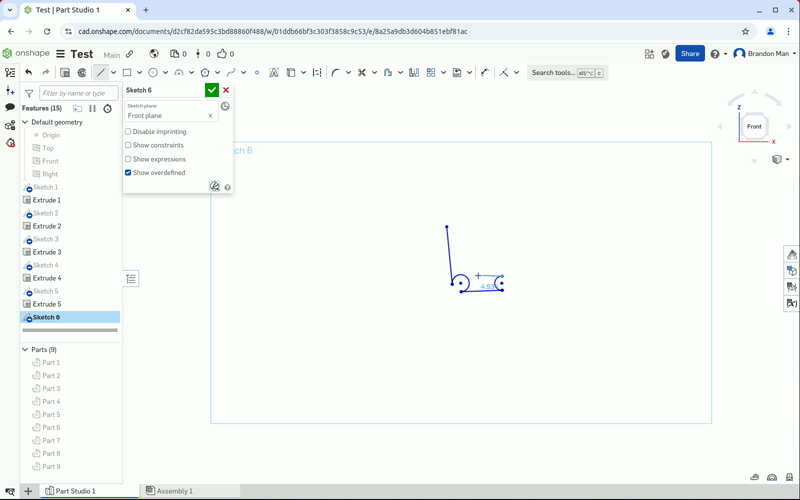
key_up(shift)
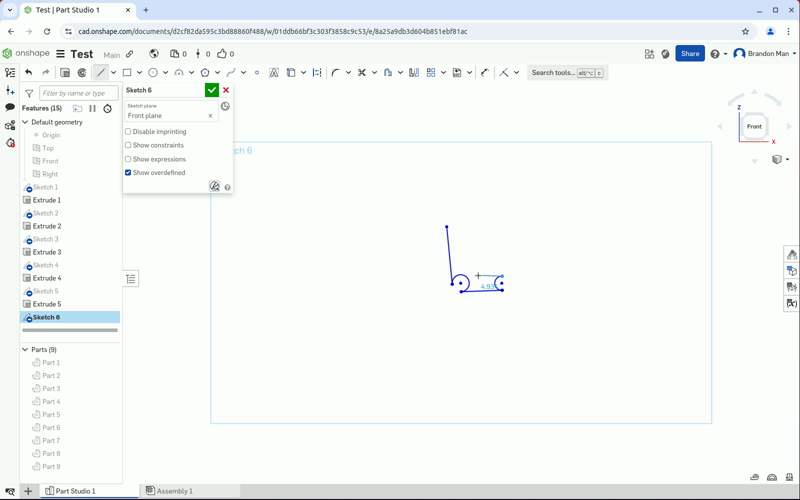
key(esc)
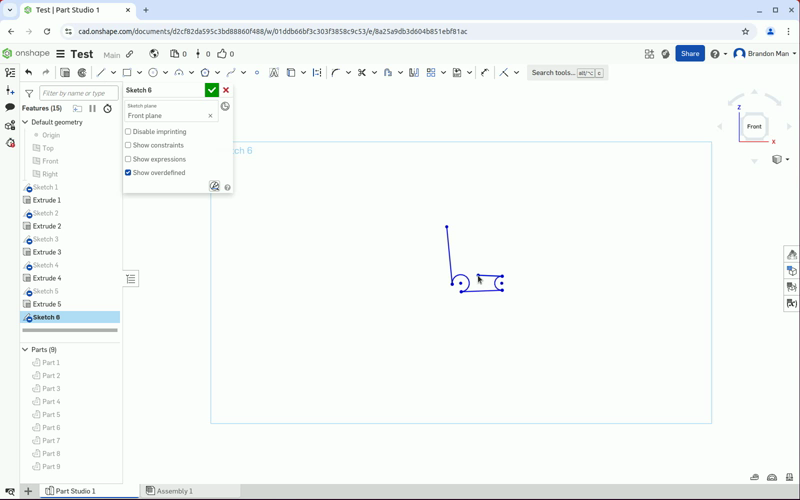
key(a)
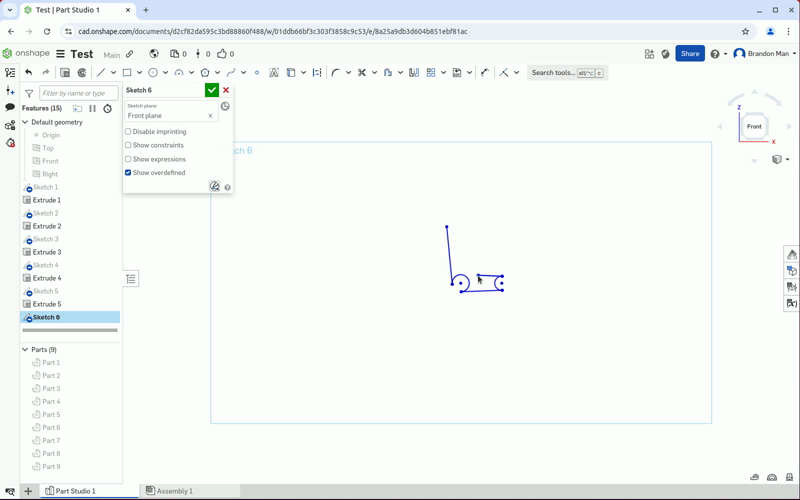
mouse_move(478, 275)
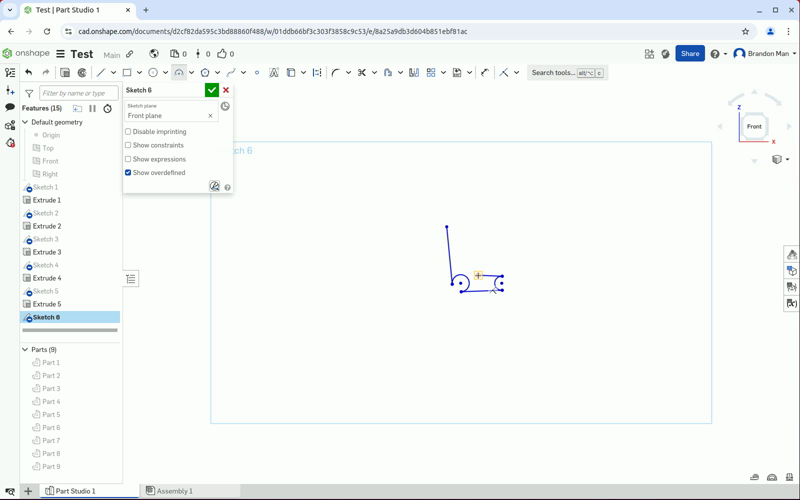
click(478, 275)
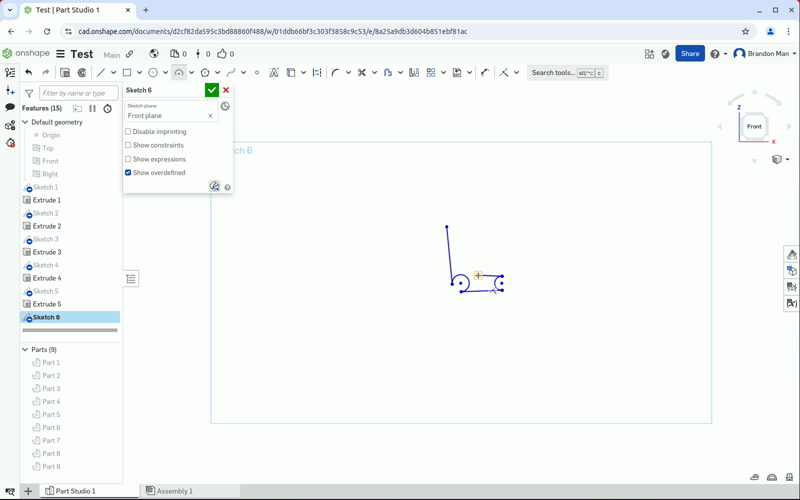
key_down(shift)
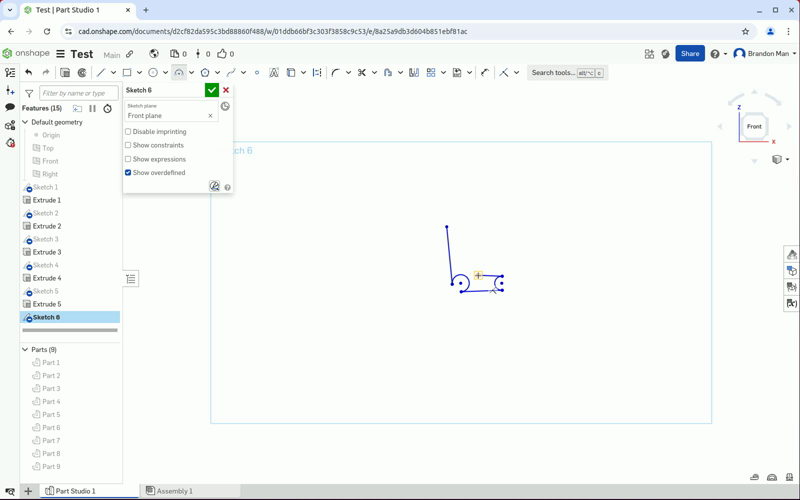
mouse_move(471, 267)
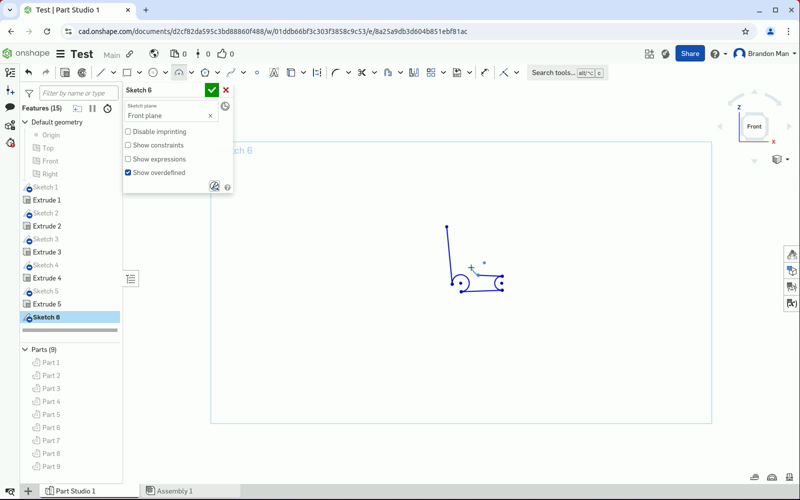
click(471, 267)
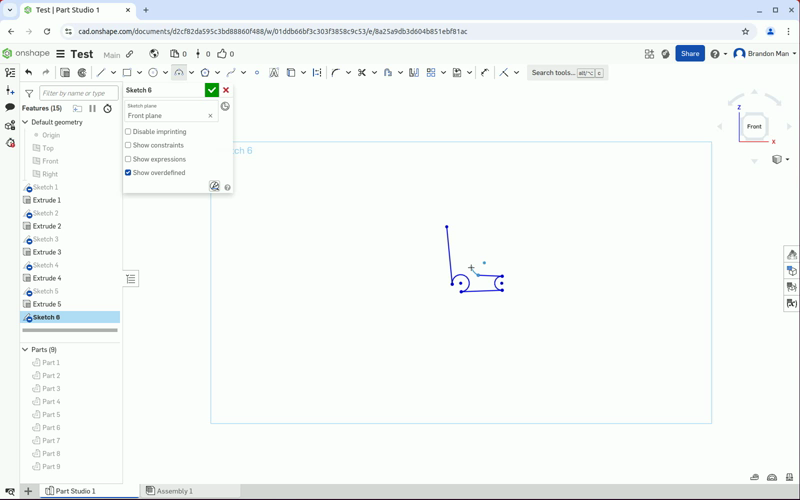
mouse_move(472, 272)
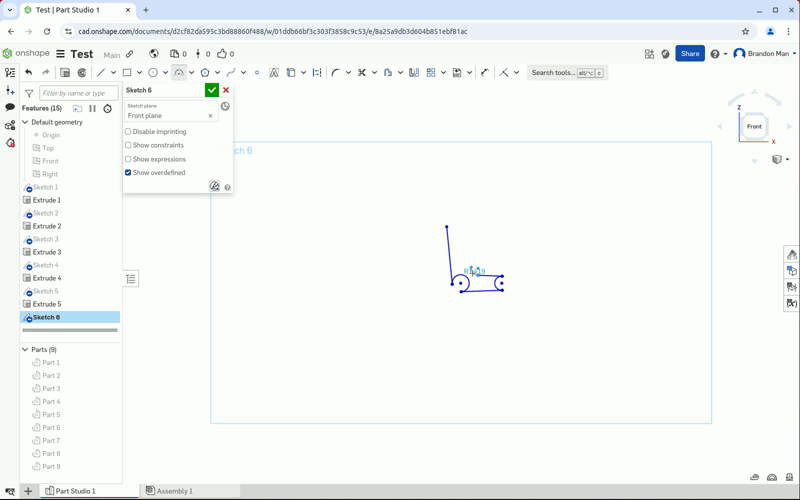
click(472, 272)
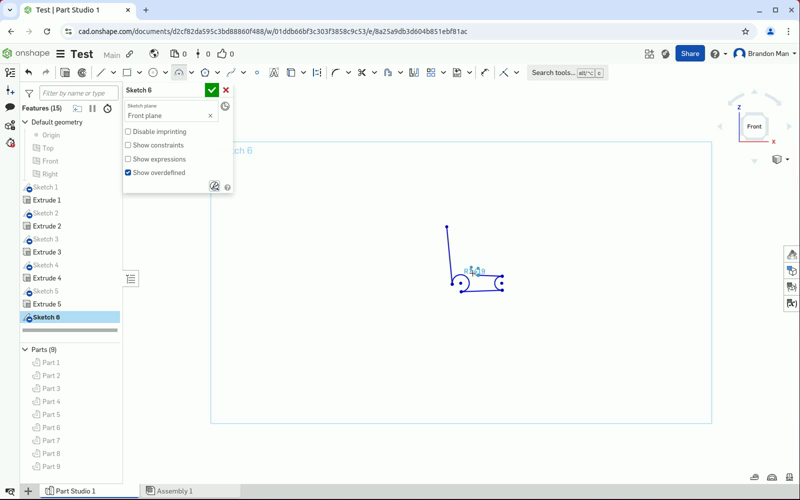
key_up(shift)
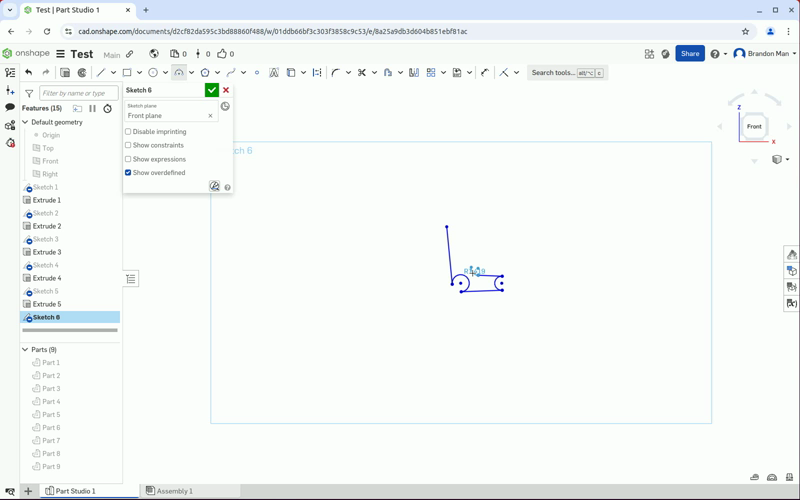
key(esc)
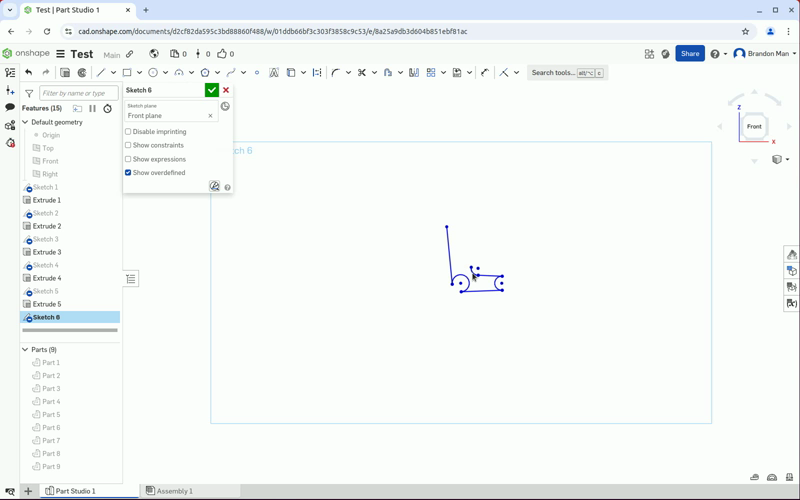
key(l)
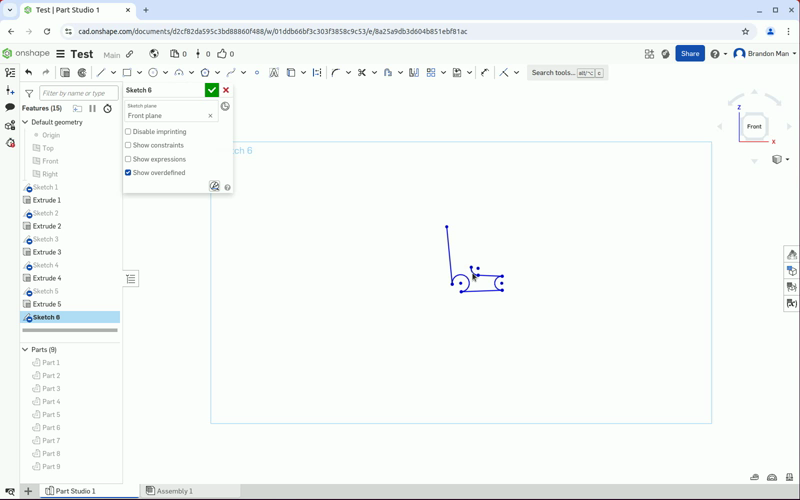
mouse_move(471, 267)
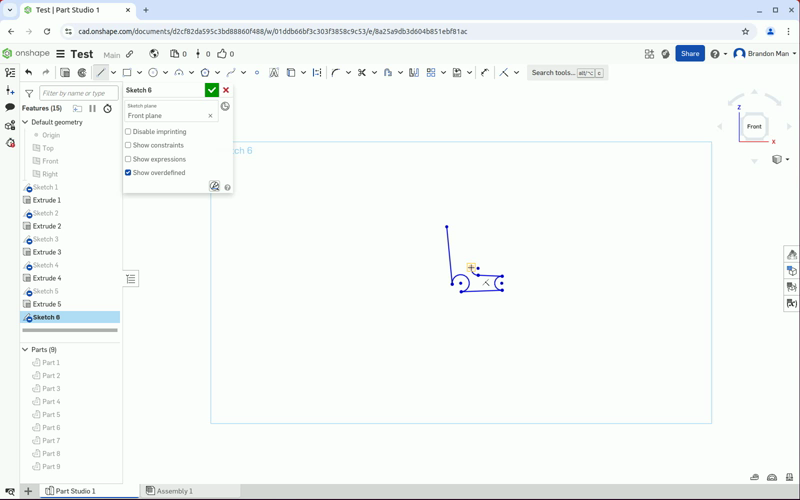
click(471, 267)
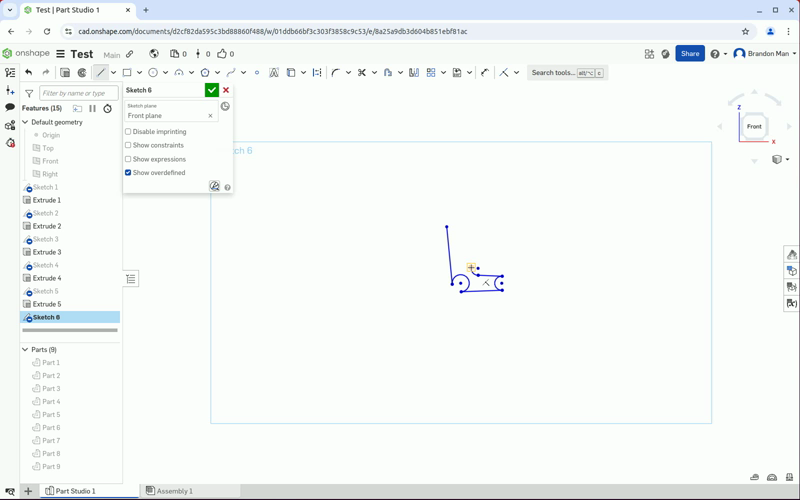
key_down(shift)
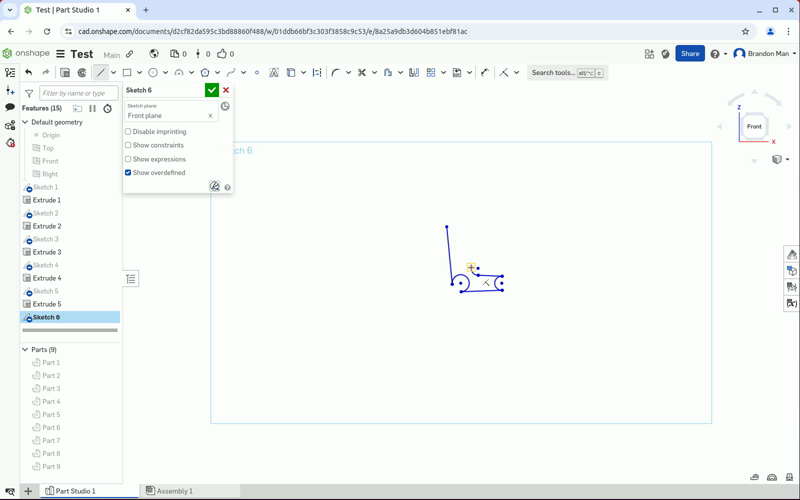
mouse_move(501, 267)
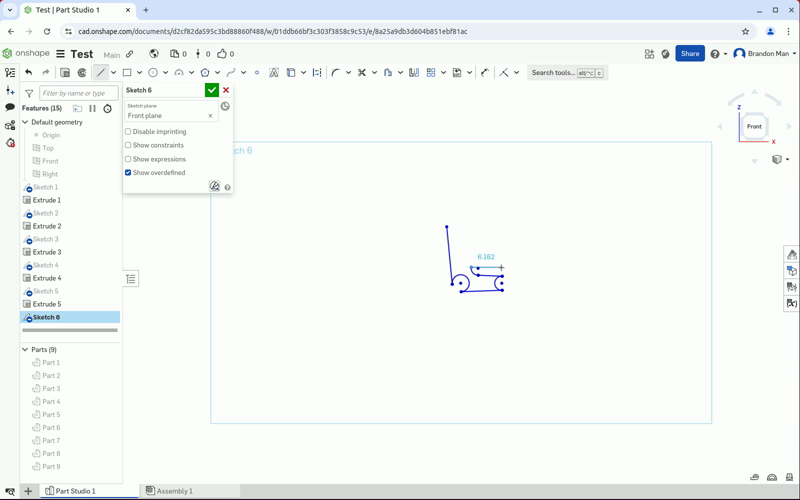
mouse_move(475, 226)
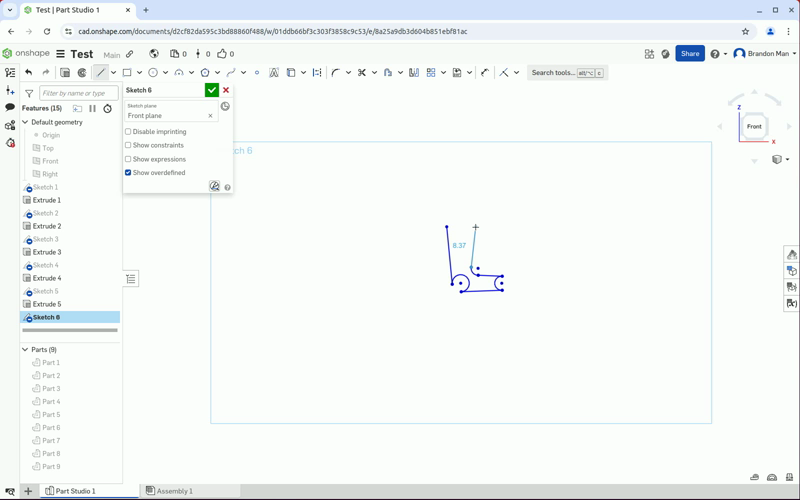
click(475, 226)
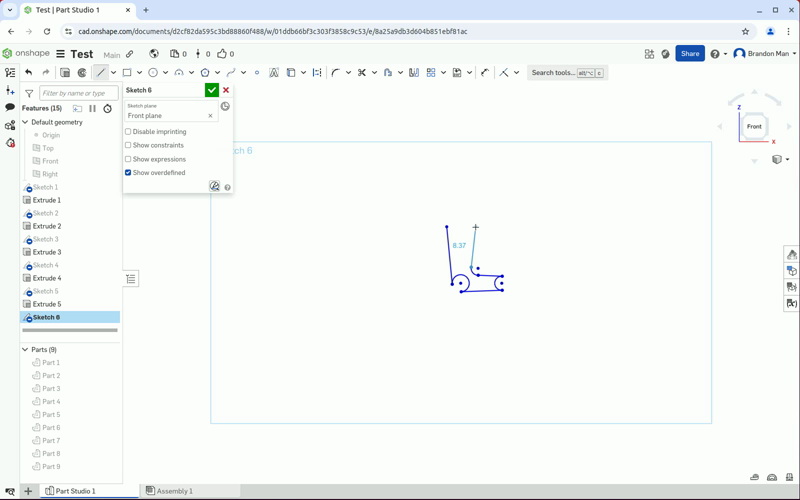
key_up(shift)
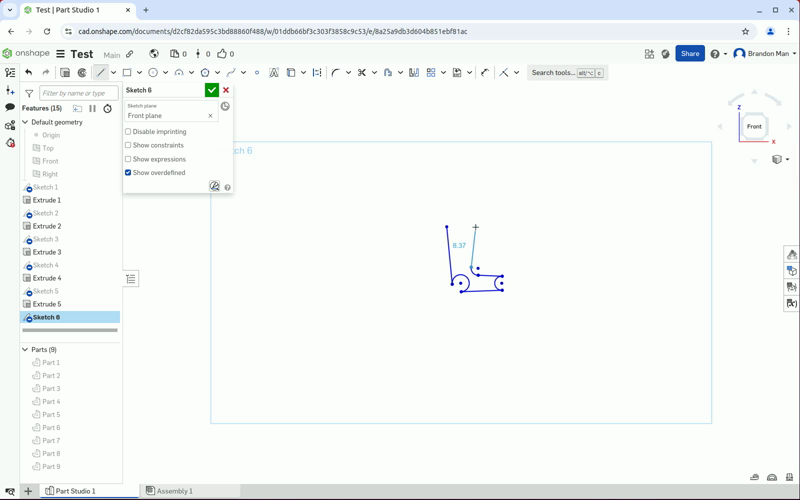
key(esc)
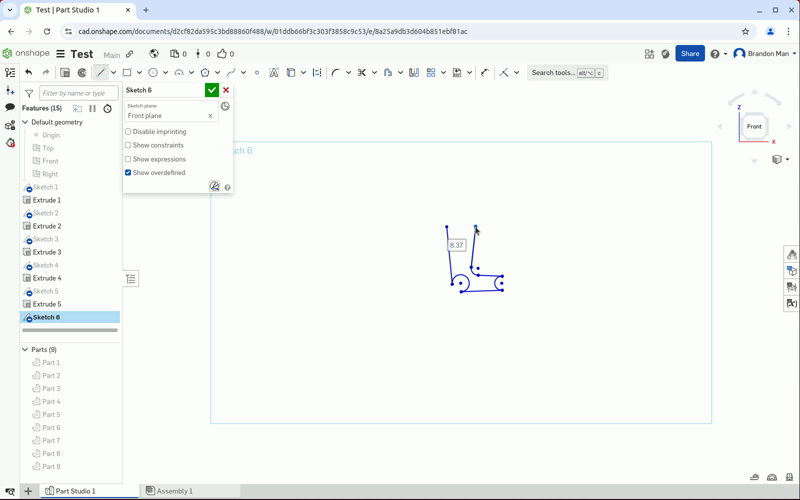
key(a)
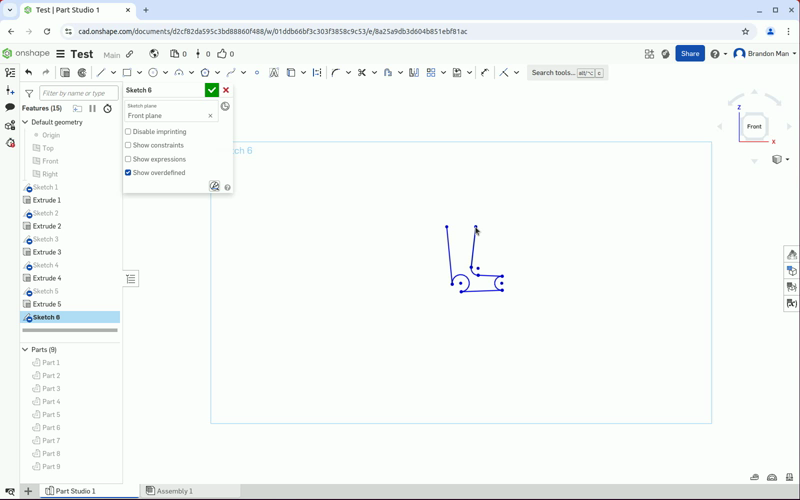
mouse_move(475, 226)
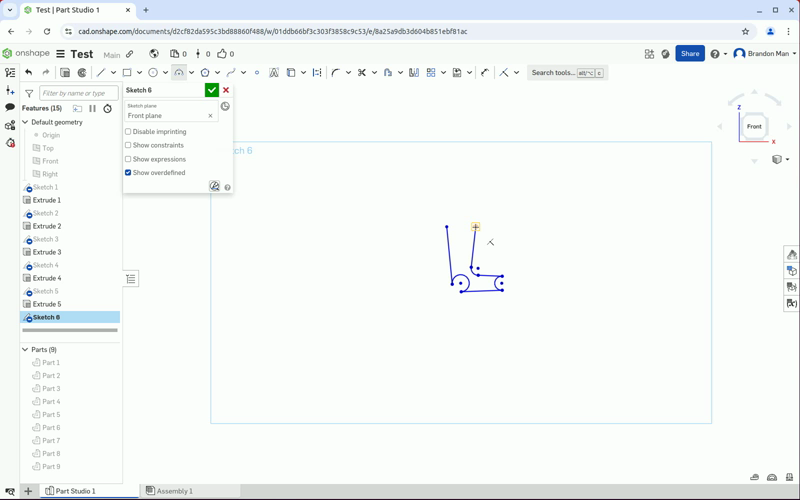
click(475, 226)
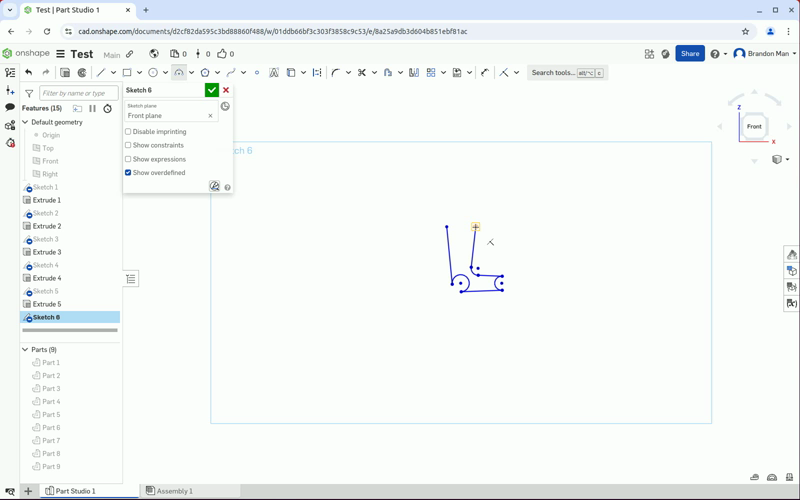
mouse_move(446, 226)
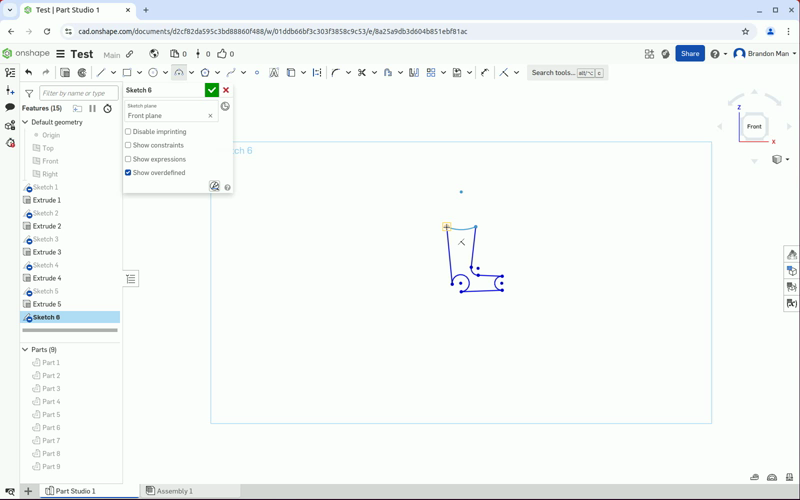
click(446, 226)
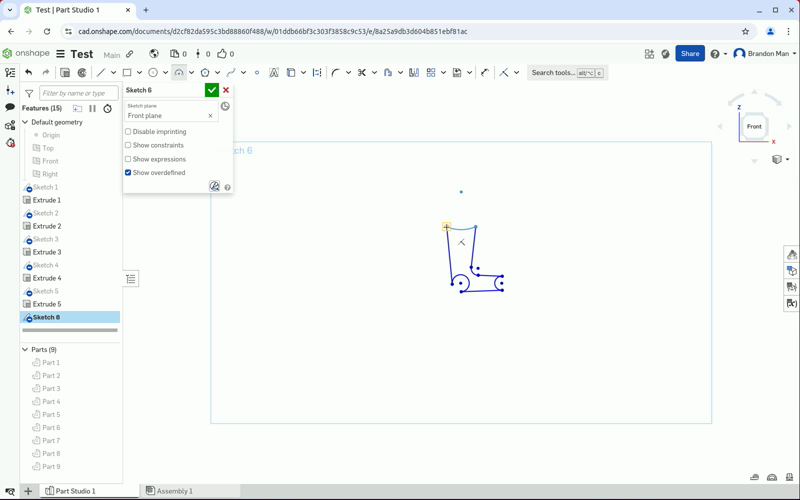
key_down(shift)
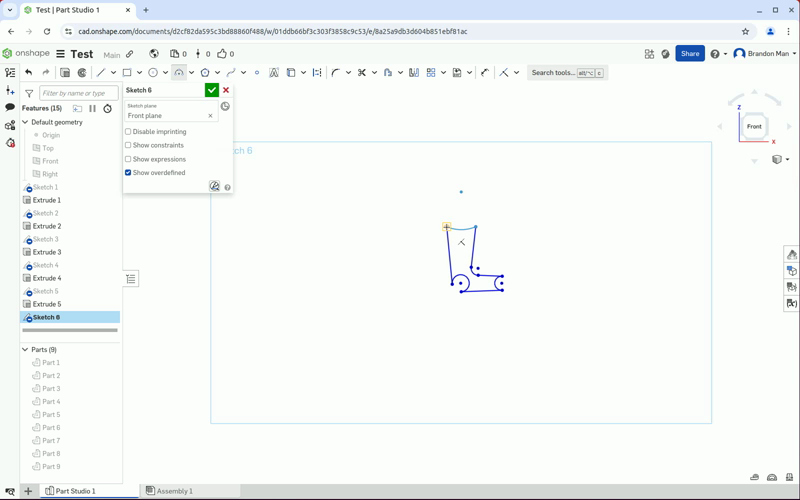
mouse_move(461, 239)
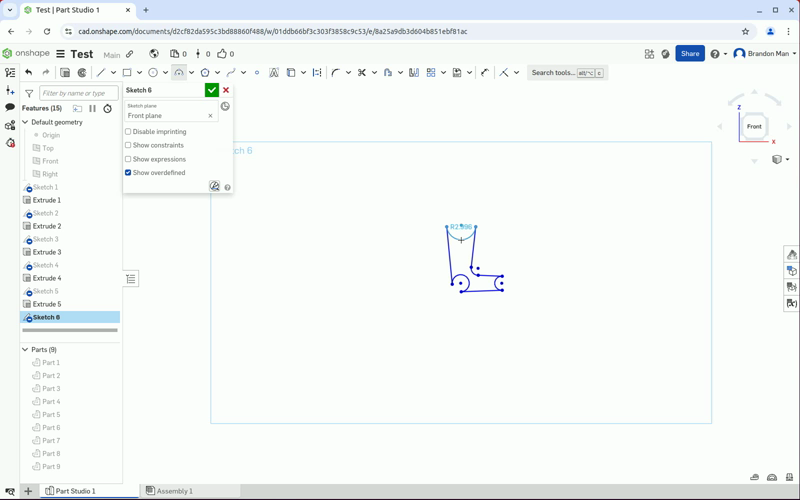
click(461, 239)
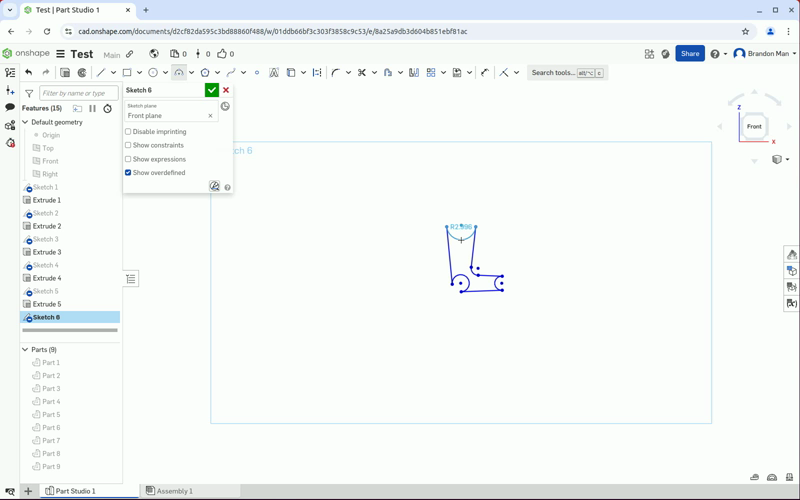
key_up(shift)
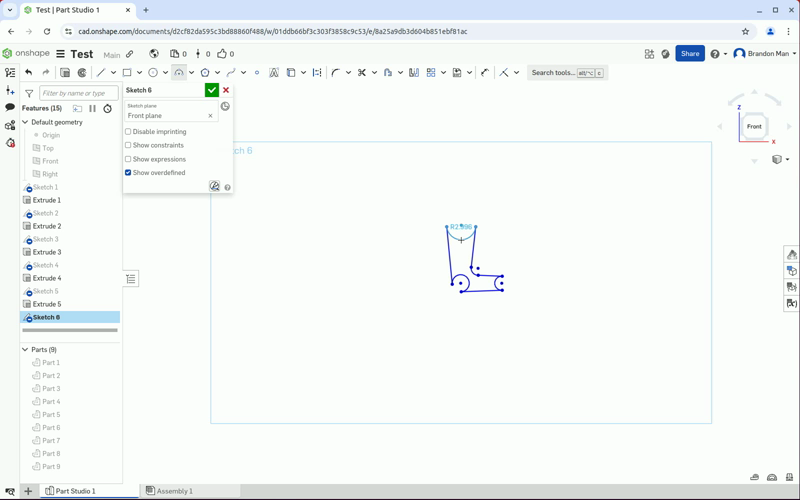
key(esc)
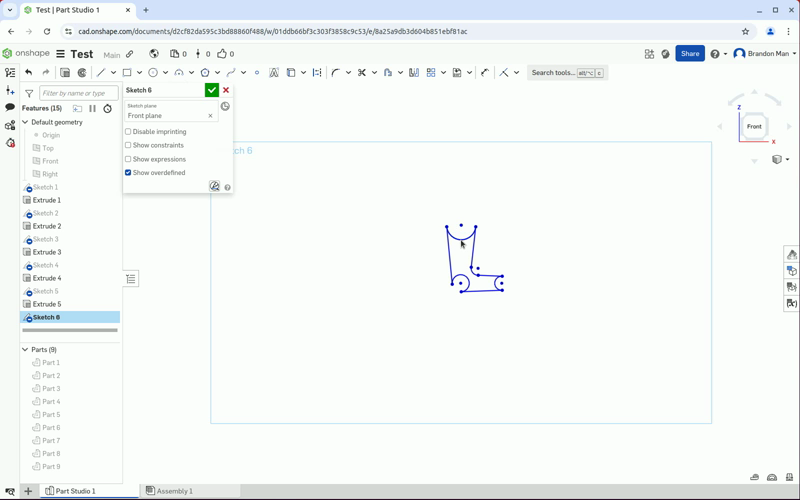
mouse_move(477, 288)
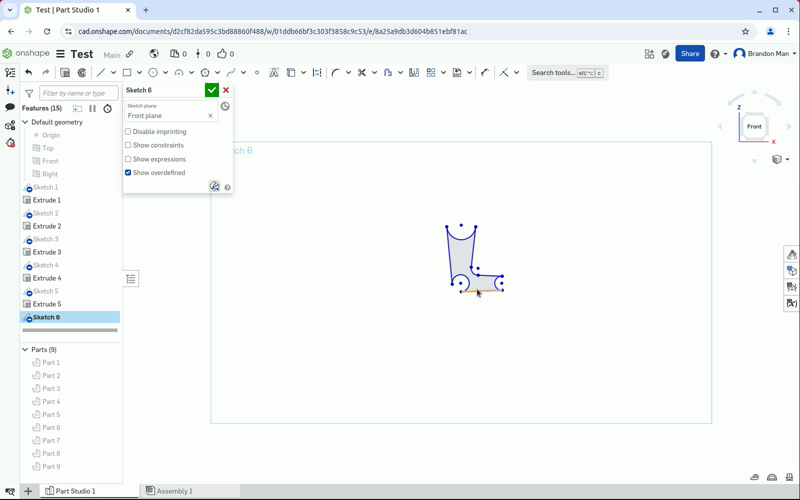
scroll(6)
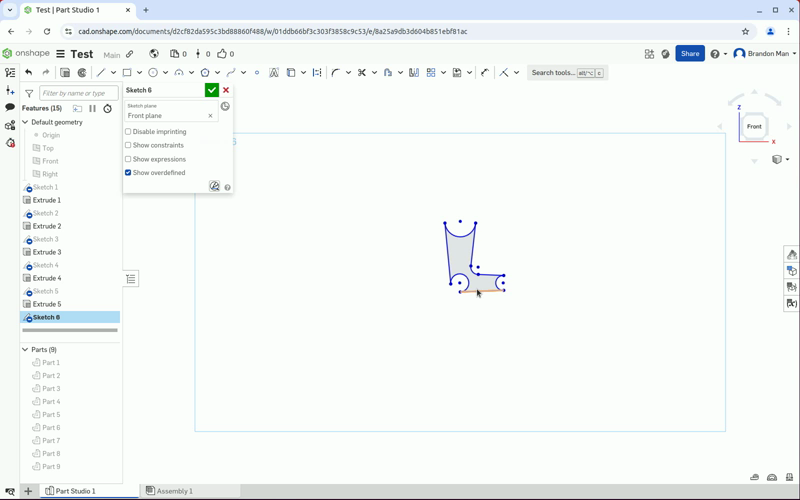
scroll(6)
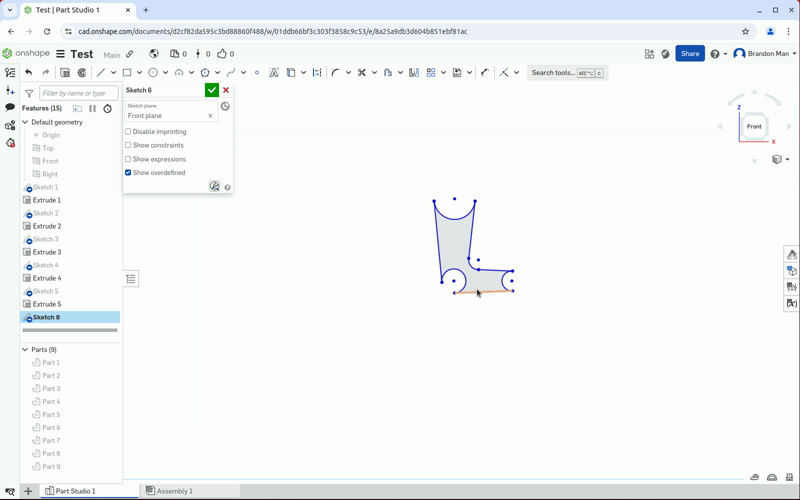
scroll(6)
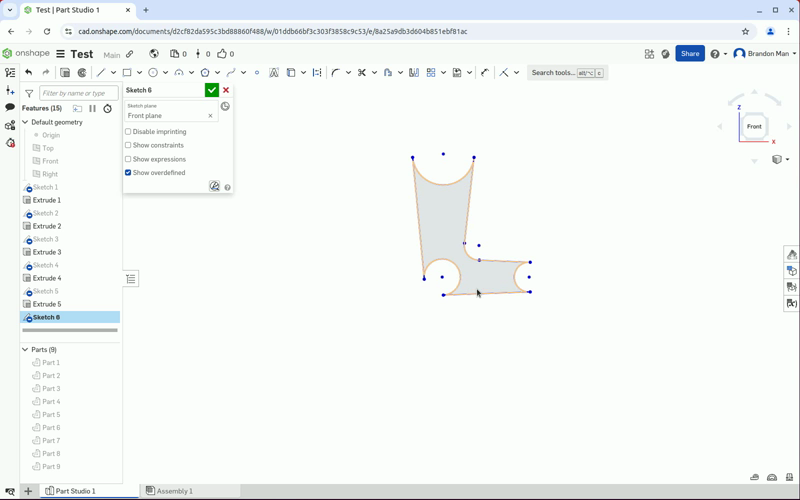
scroll(6)
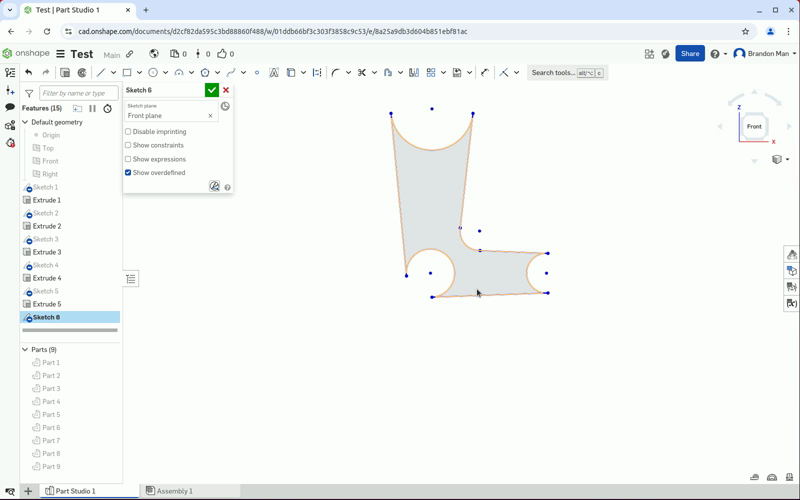
scroll(6)
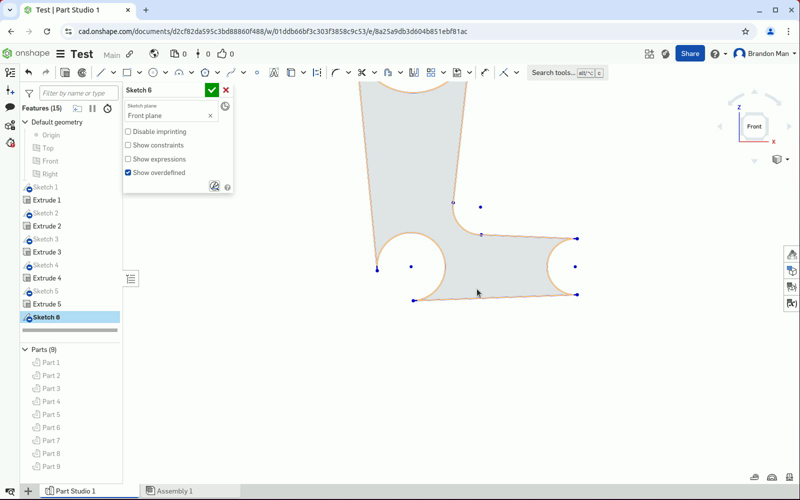
scroll(6)
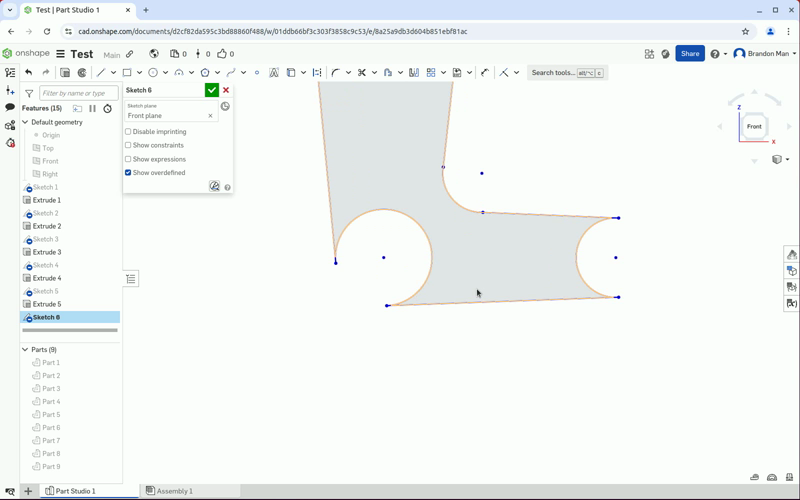
scroll(6)
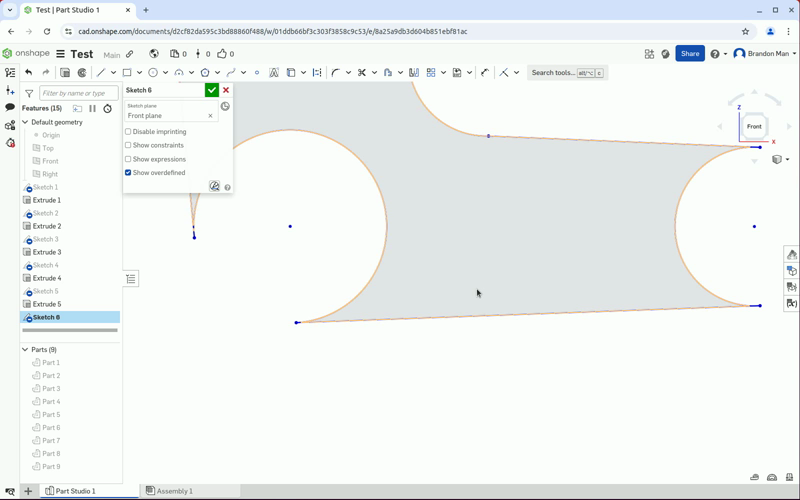
click(477, 288)
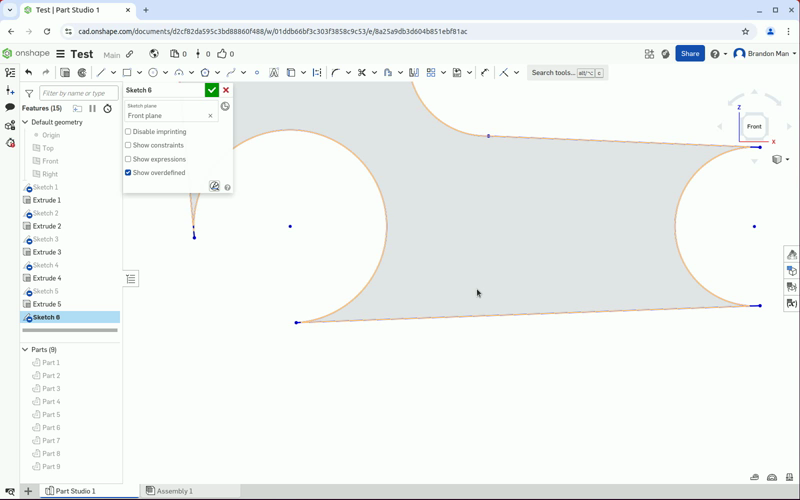
scroll(-6)
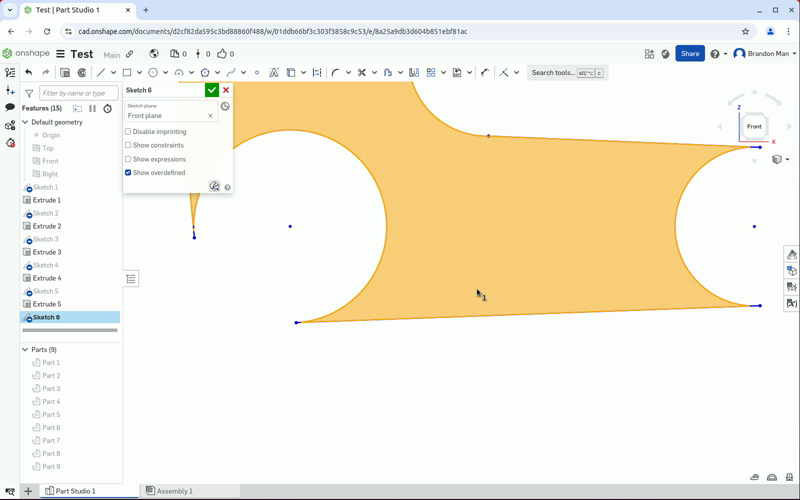
scroll(-6)
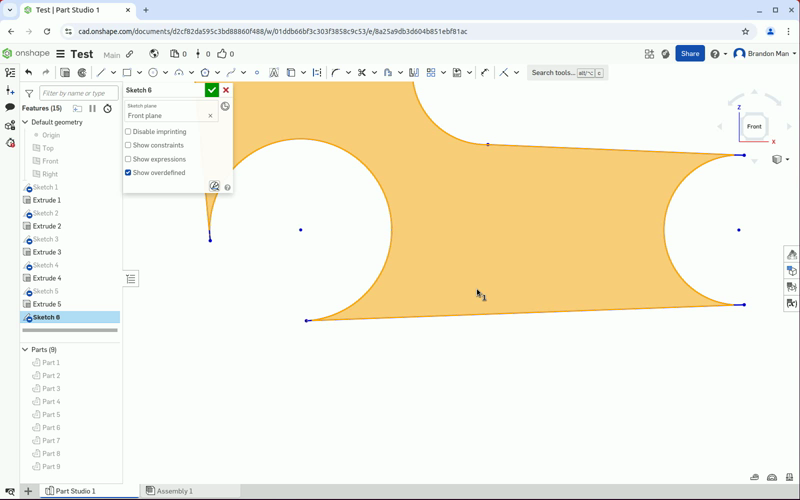
scroll(-6)
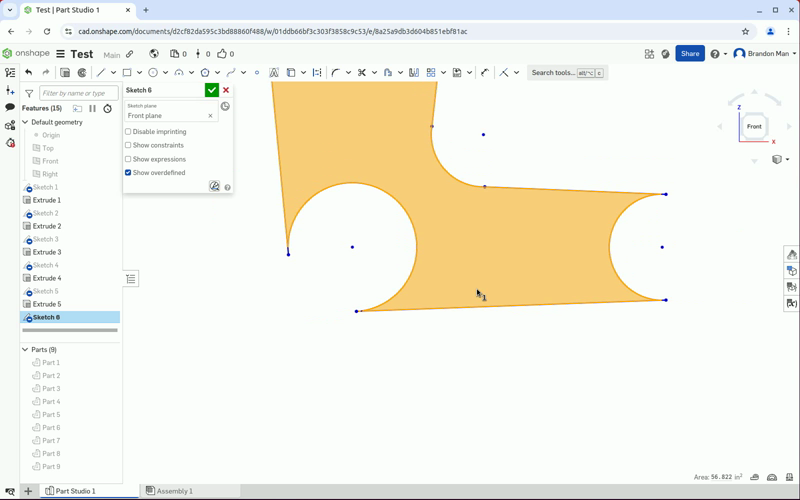
scroll(-6)
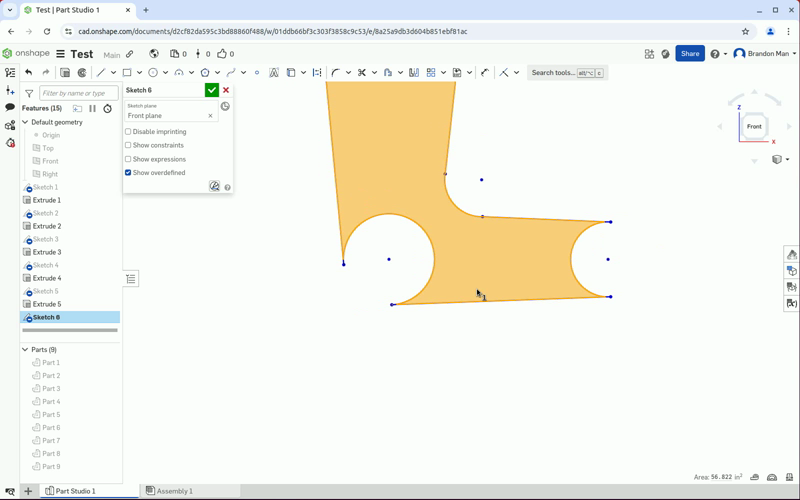
scroll(-6)
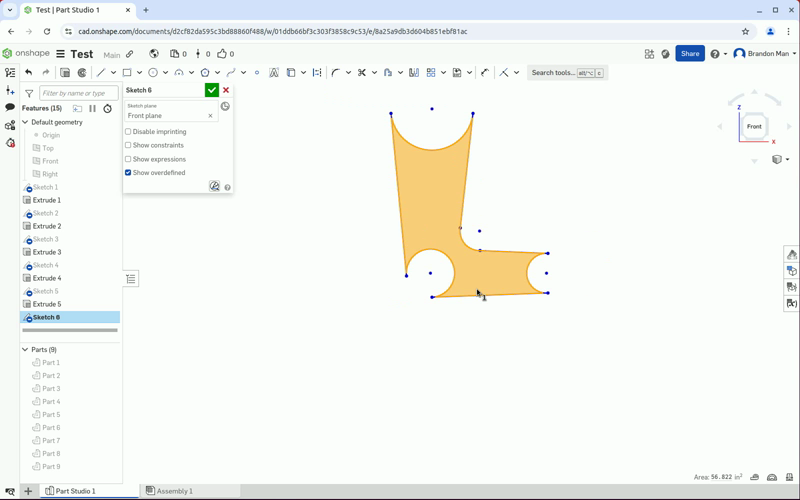
scroll(-6)
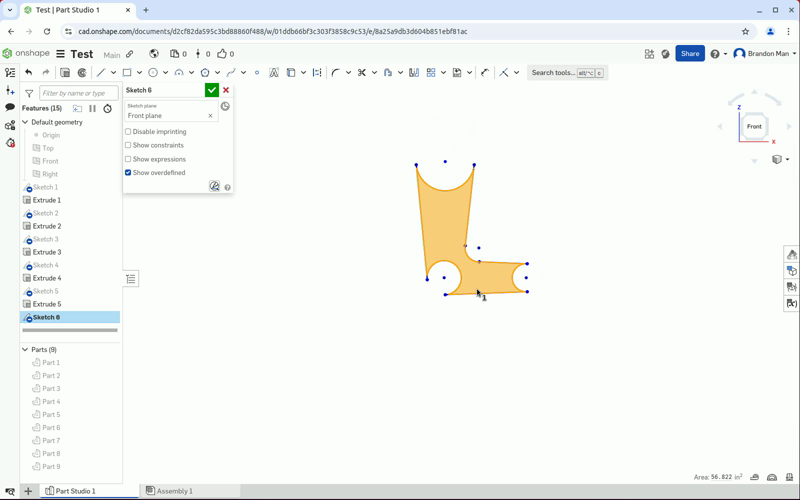
scroll(-6)
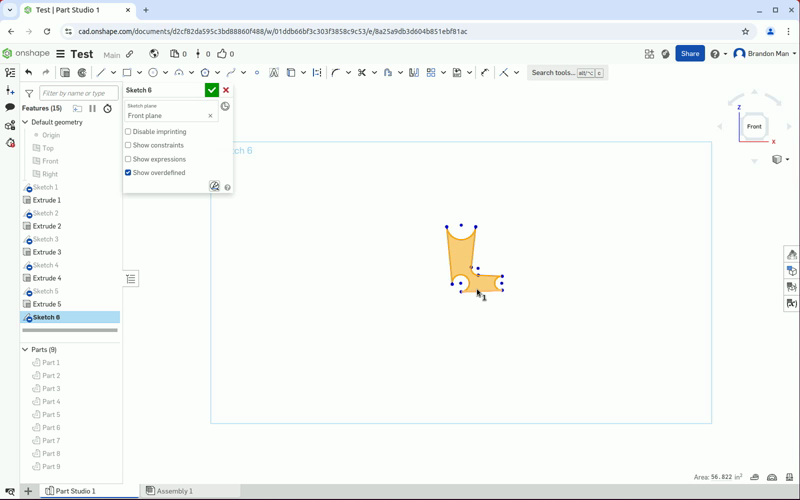
mouse_move(73, 352)
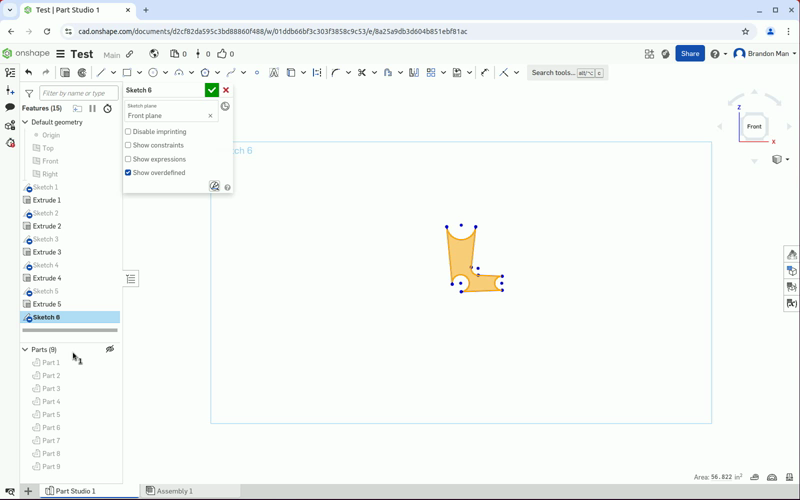
key(shift+y)
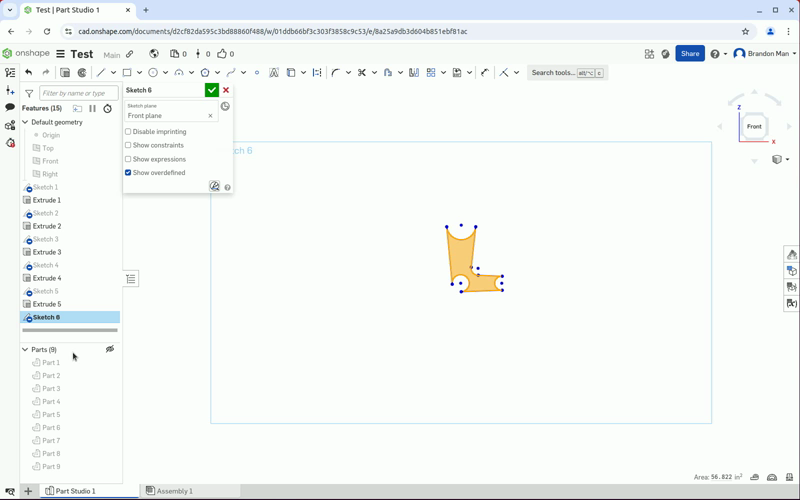
key(shift+e)
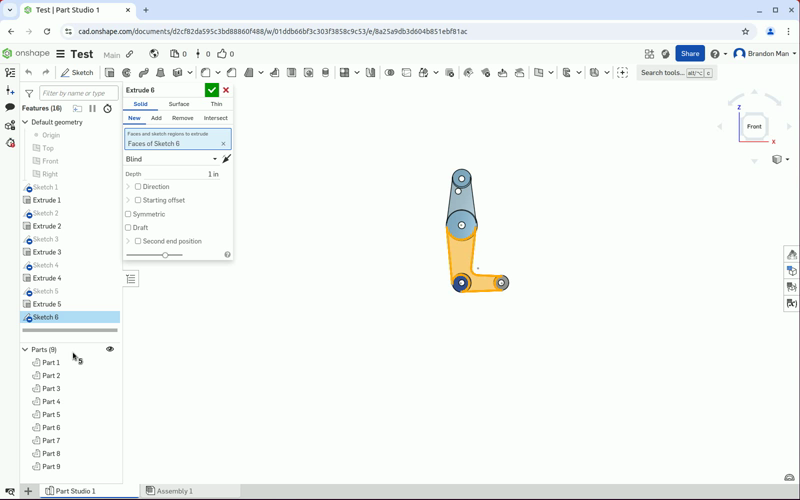
mouse_move(143, 106)
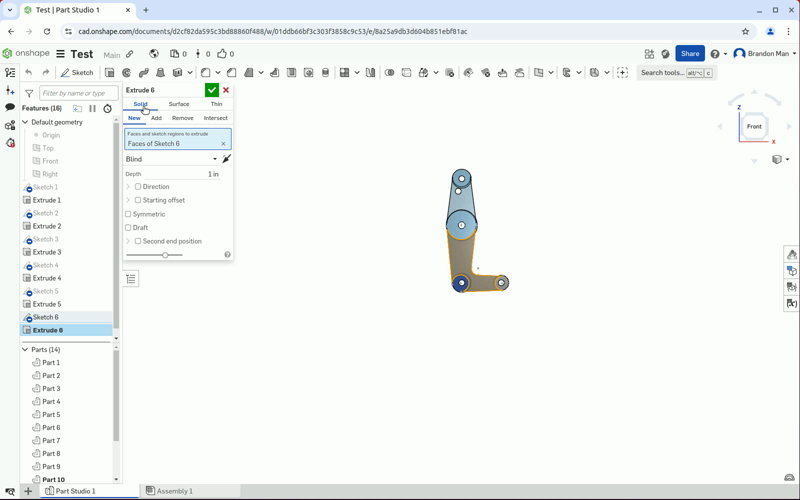
click(143, 106)
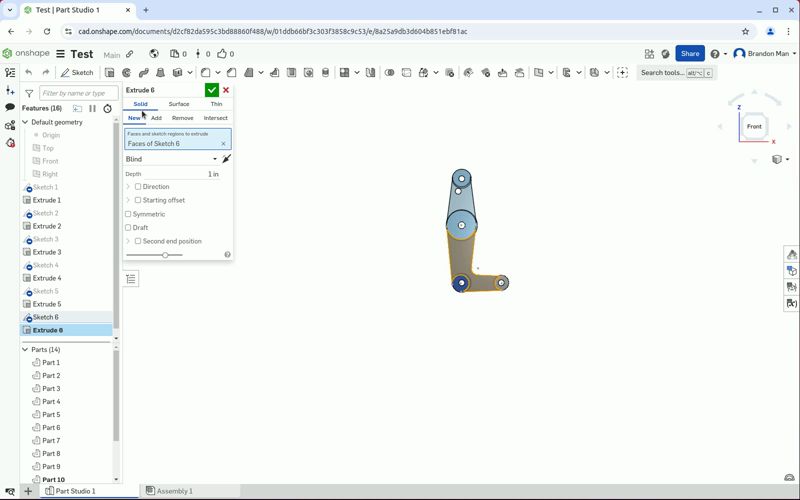
mouse_move(137, 120)
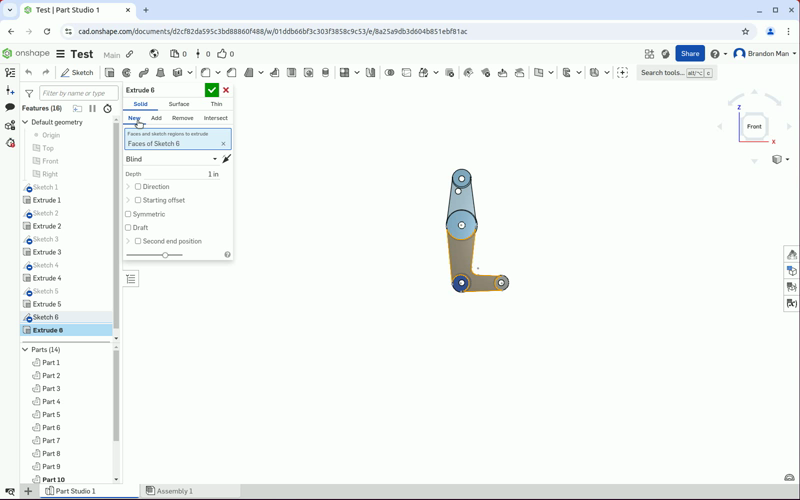
click(137, 120)
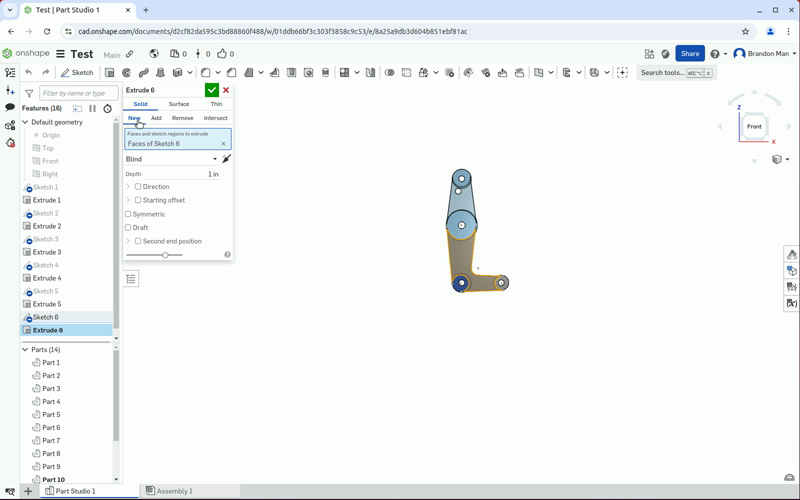
key(tab, 4)
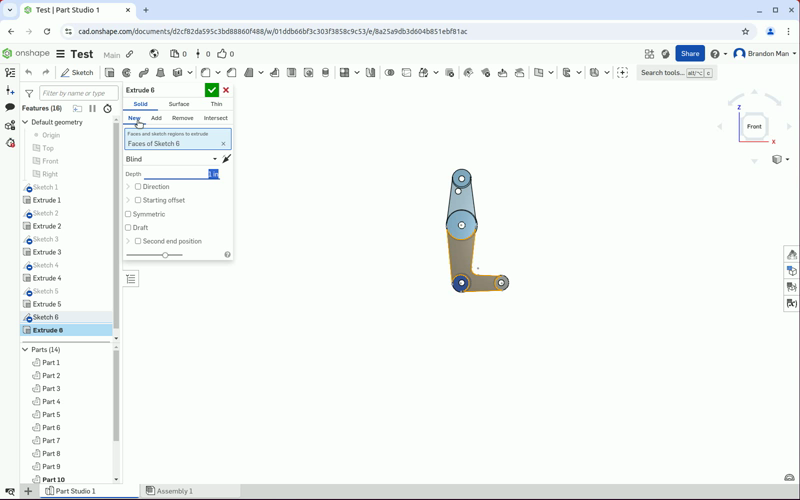
text(0.481)
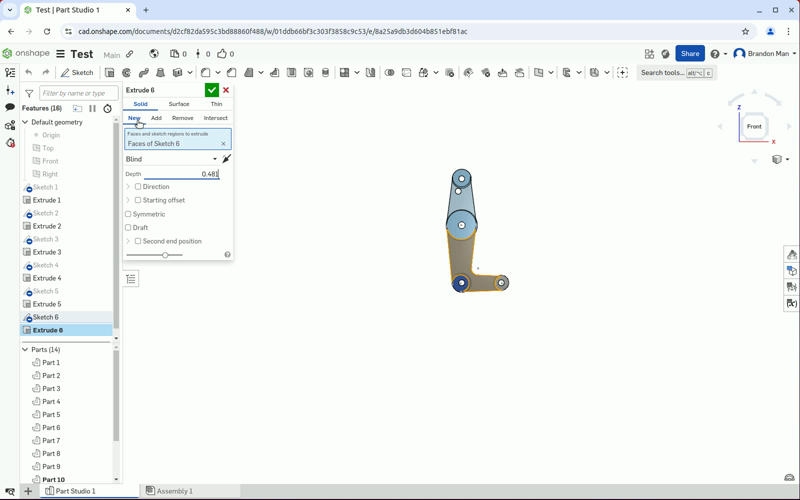
key(enter)
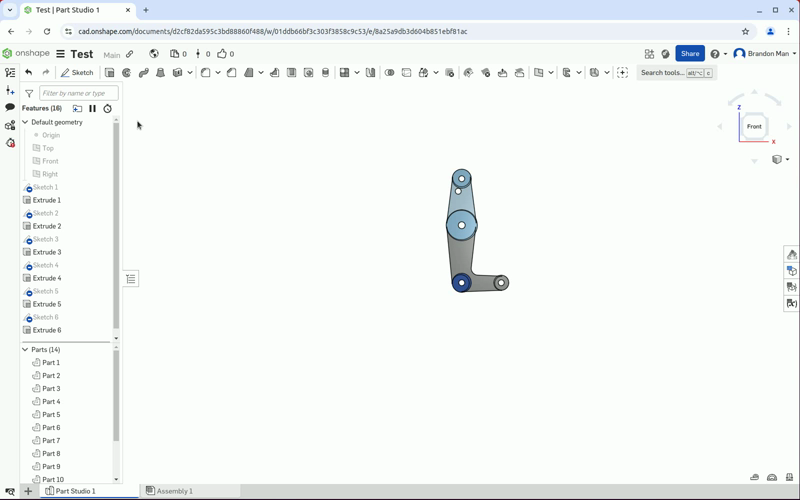
key(shift+h)
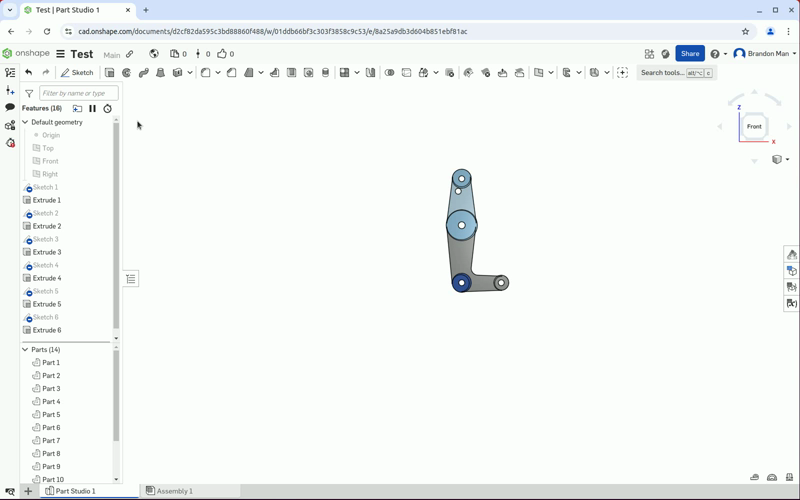
key(shift+h)
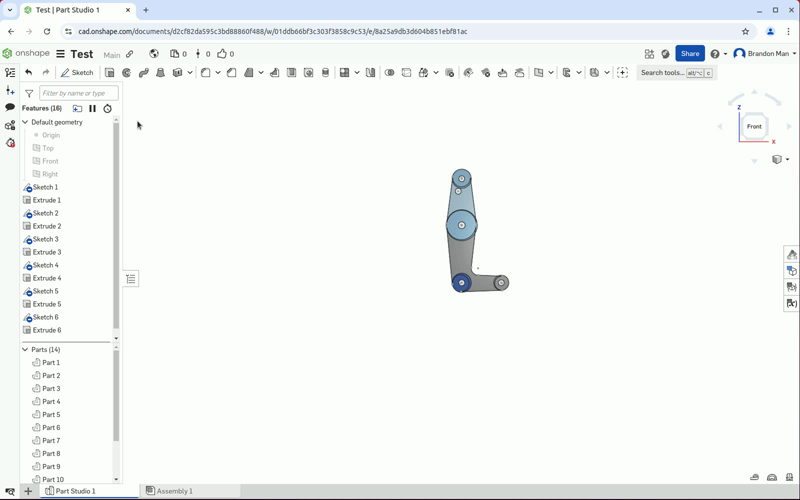
key(shift+7)
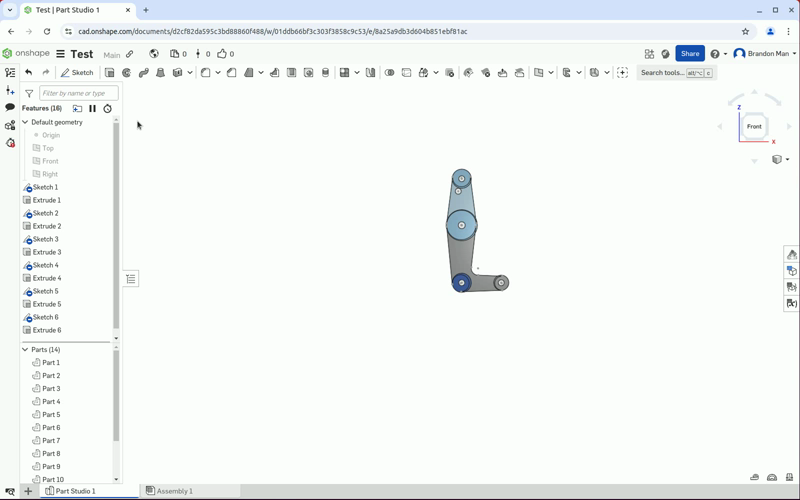
key(left, 2)
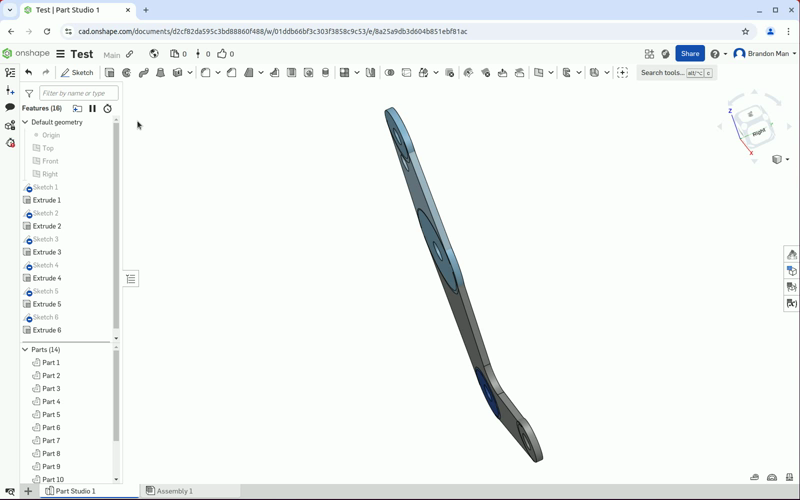
key(down, 2)
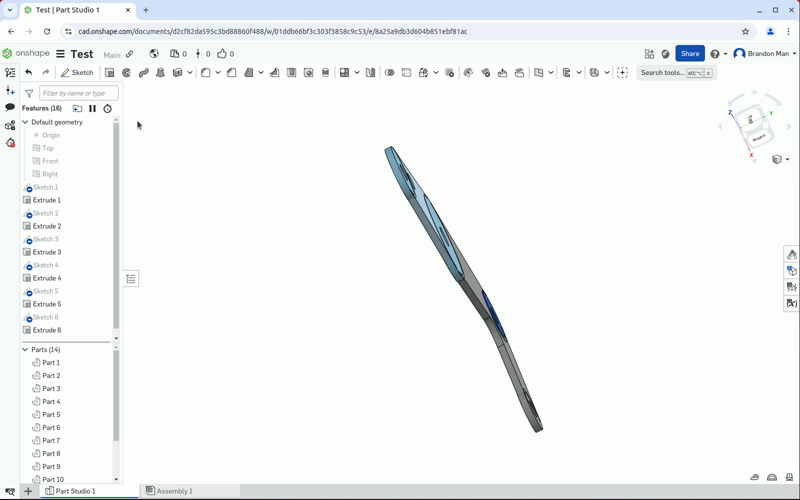
key(up, 2)
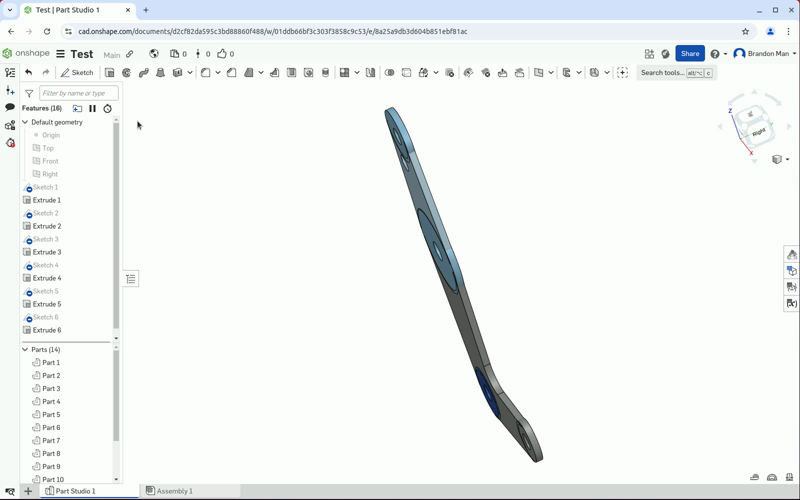
key(right, 2)
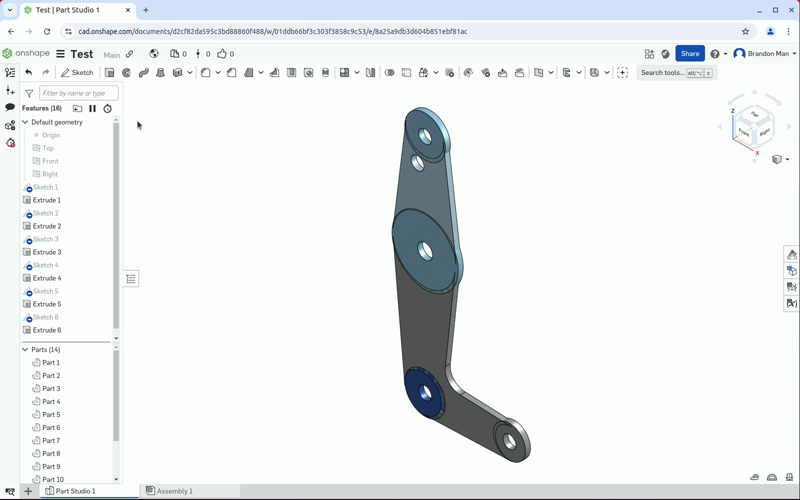
mouse_move(69, 189)
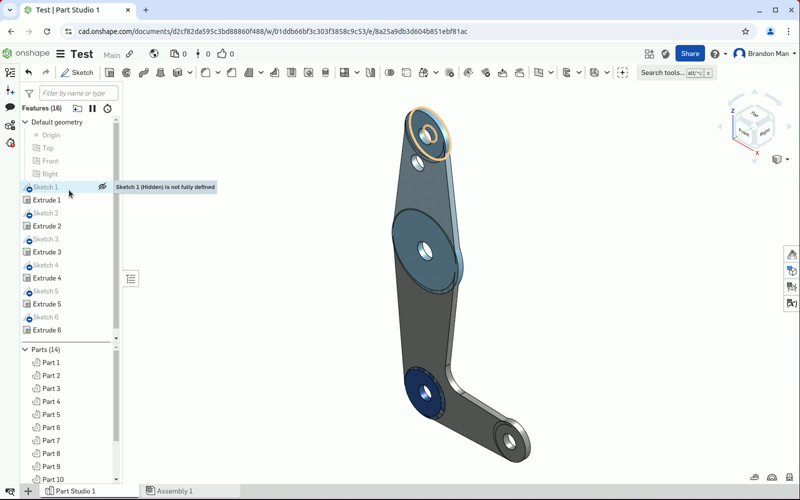
click(69, 189)